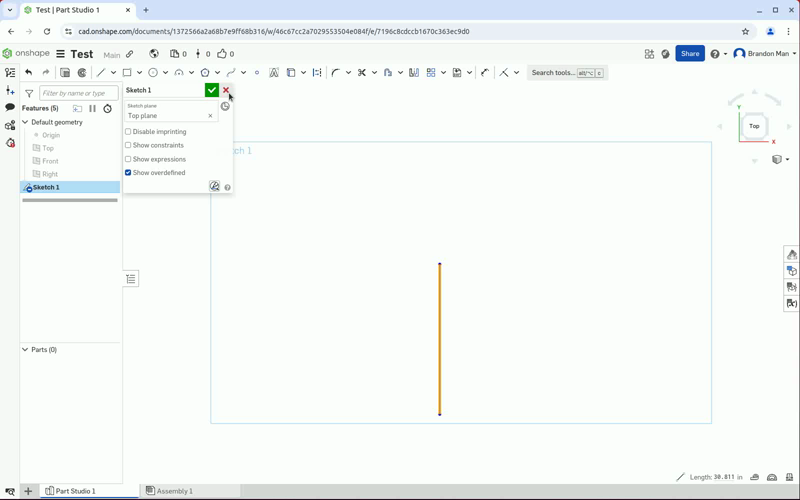
key(shift+h)
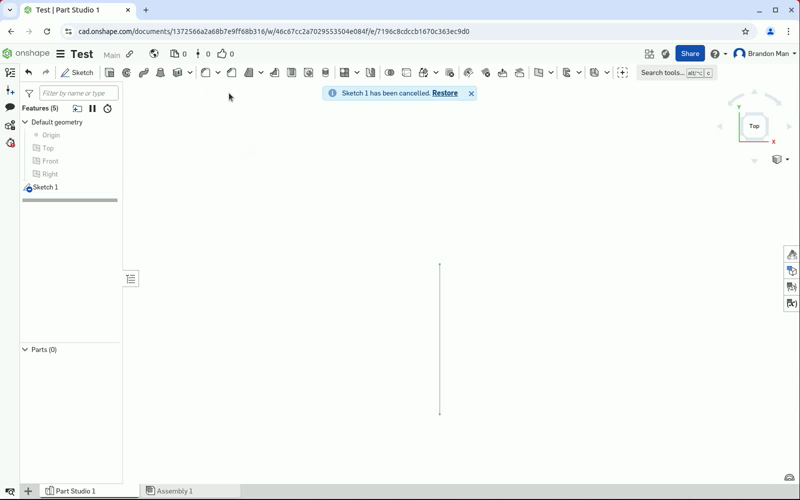
key(shift+s)
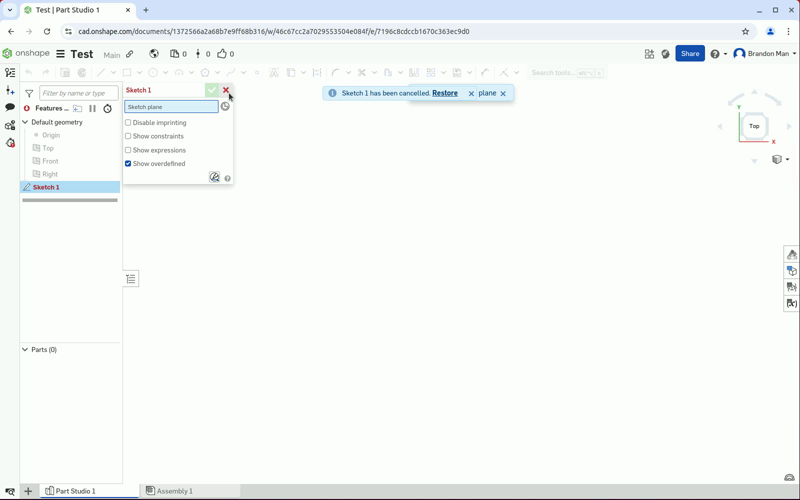
mouse_move(73, 150)
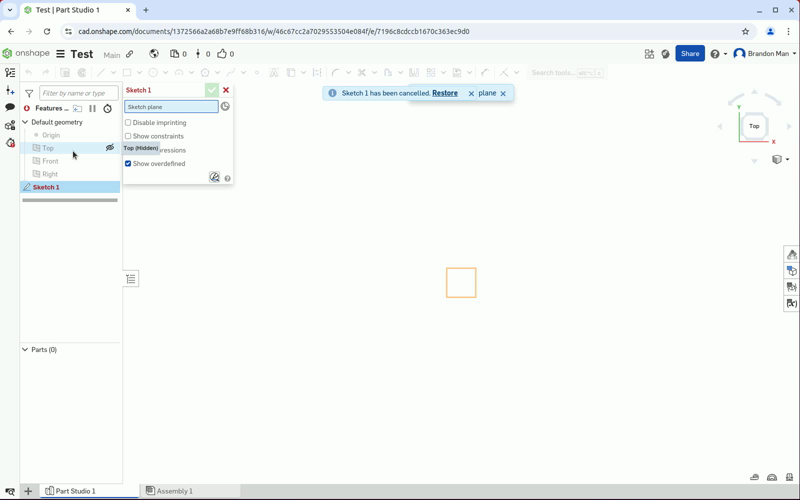
click(73, 150)
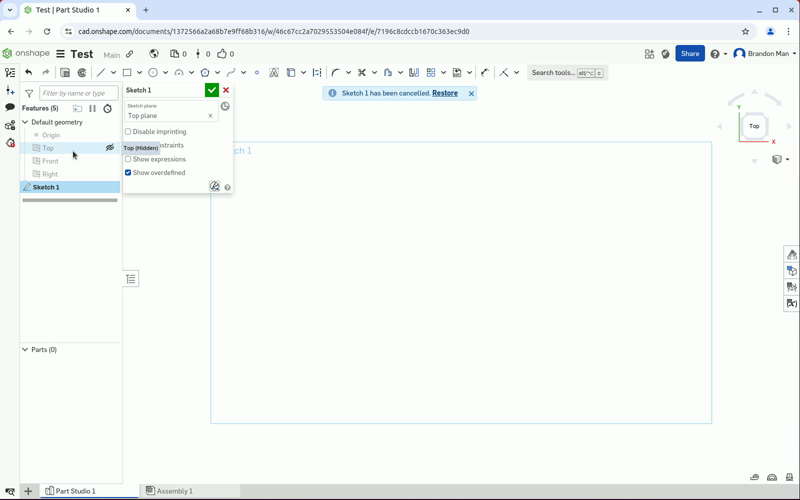
mouse_move(73, 352)
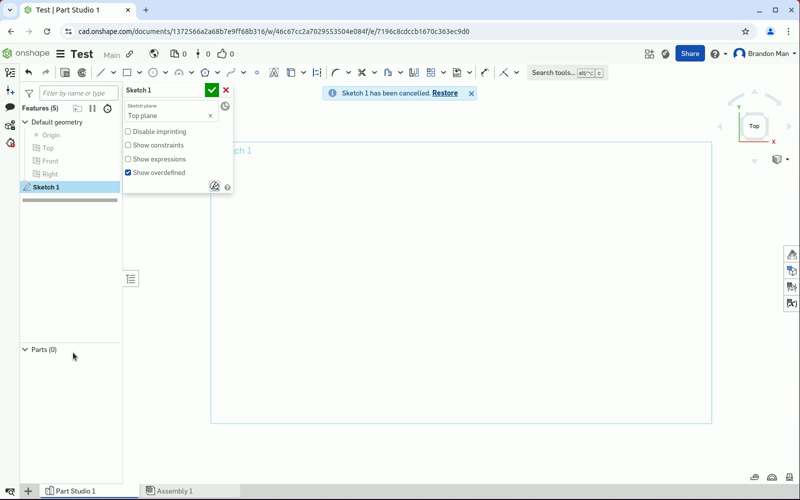
key(y)
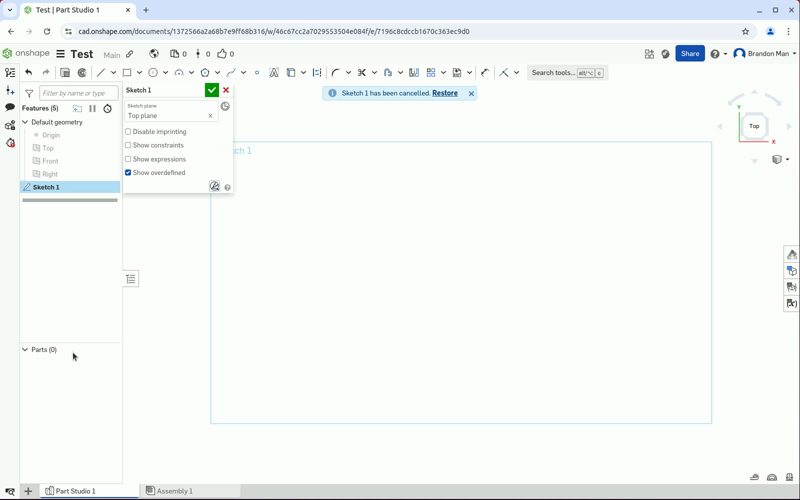
key(l)
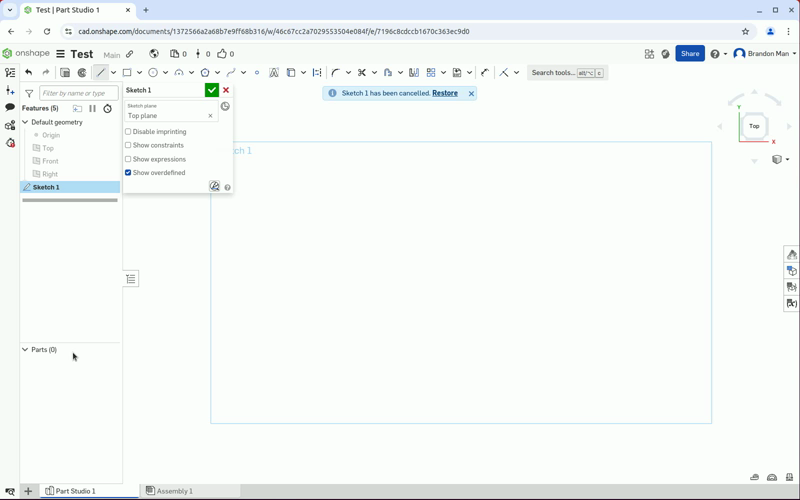
key_down(shift)
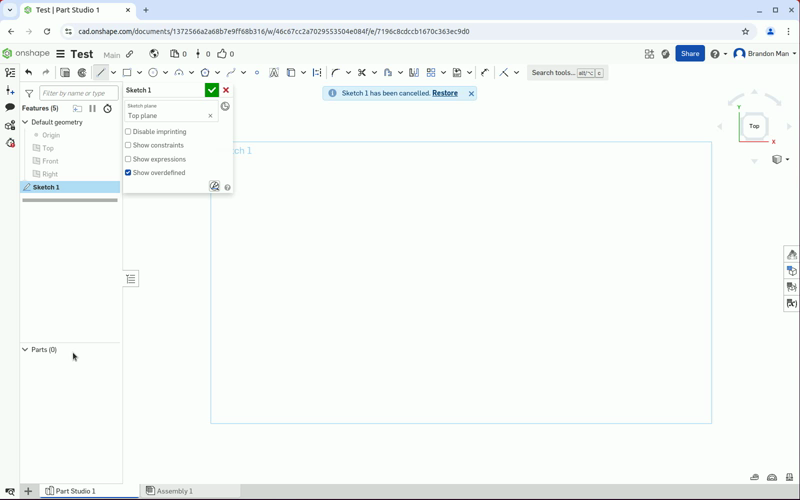
mouse_move(431, 320)
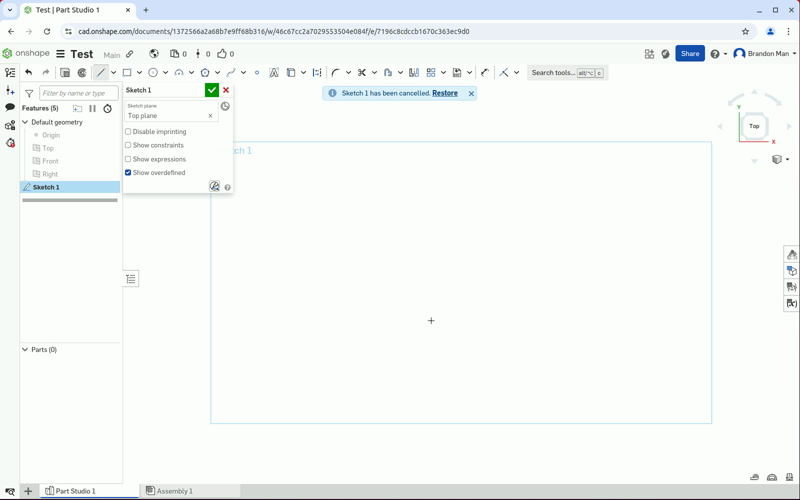
click(431, 320)
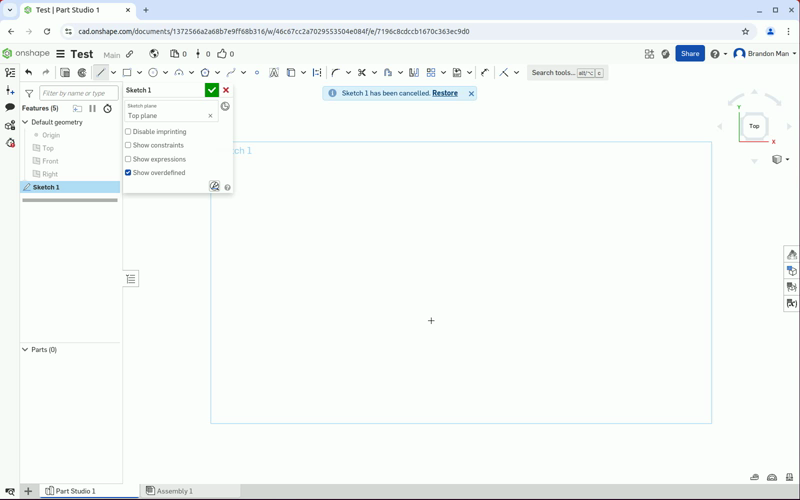
key_up(shift)
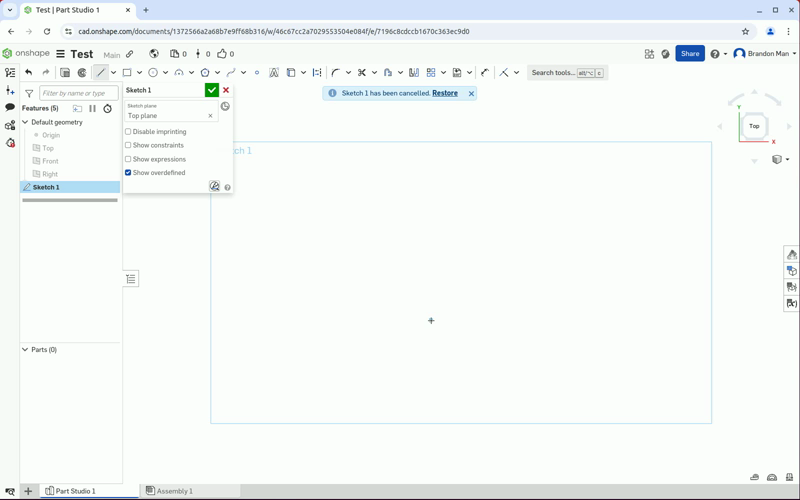
key_down(shift)
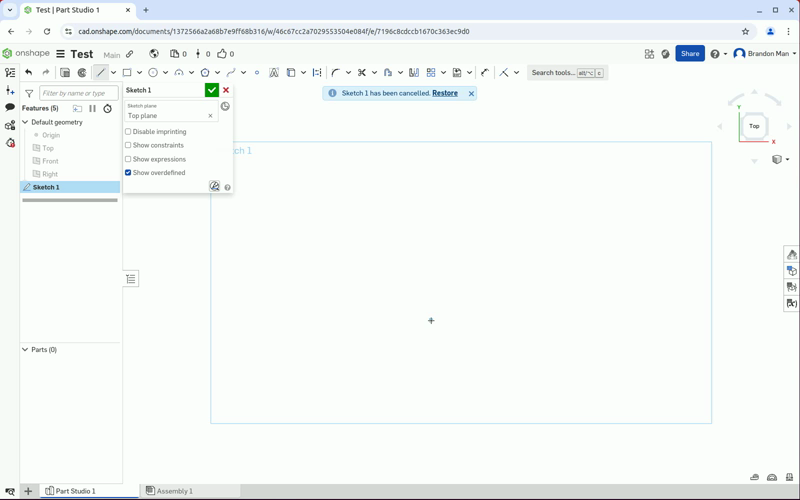
mouse_move(513, 320)
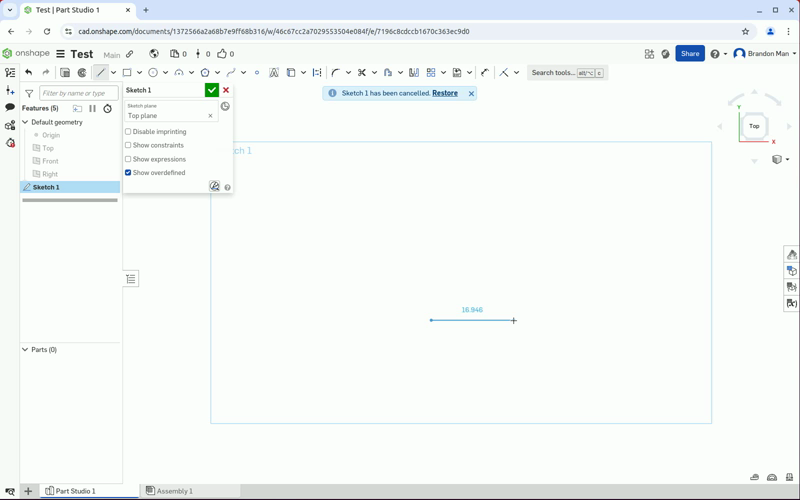
click(513, 320)
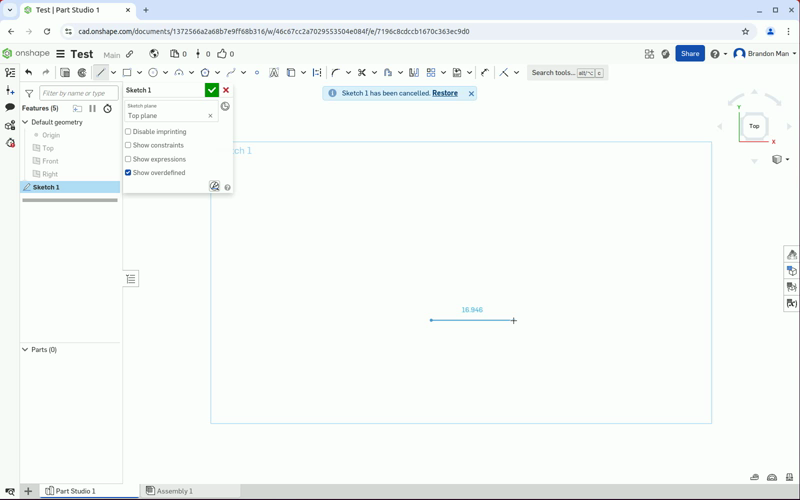
key_up(shift)
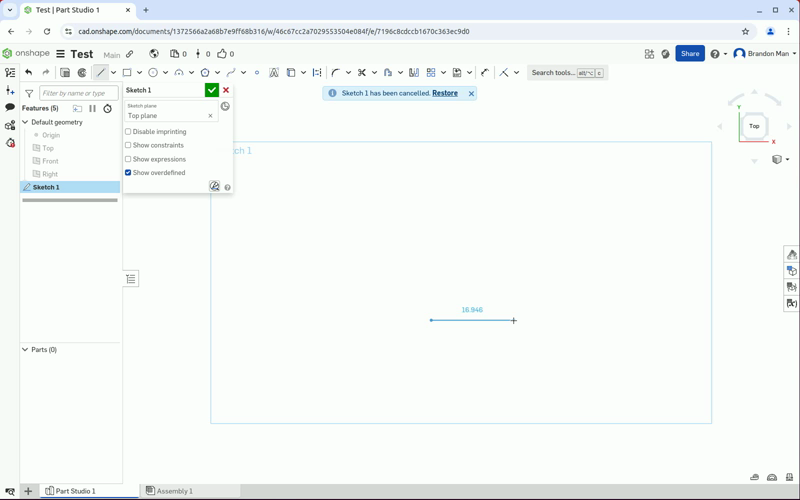
key_down(shift)
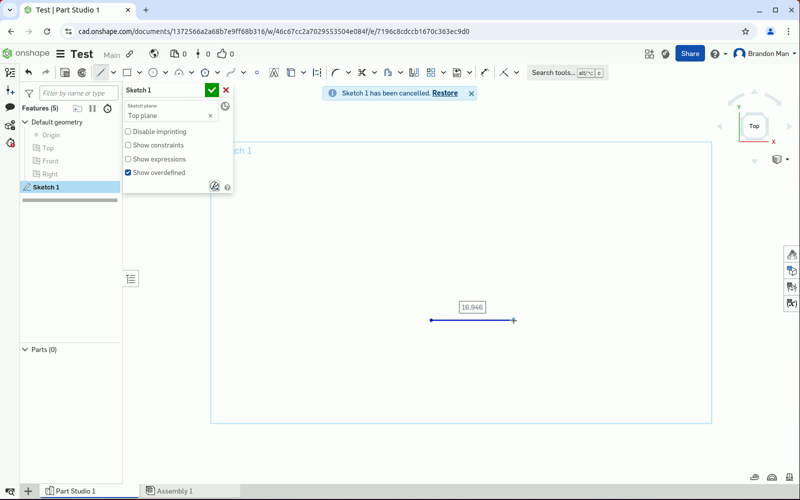
mouse_move(513, 188)
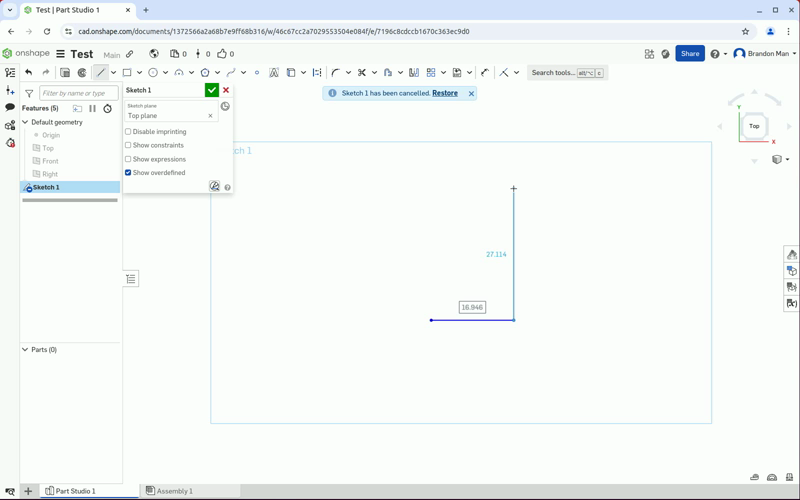
click(513, 188)
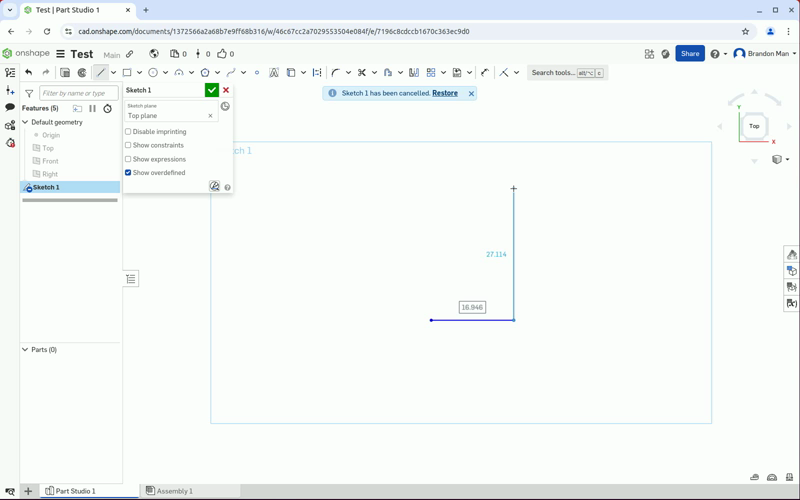
key_up(shift)
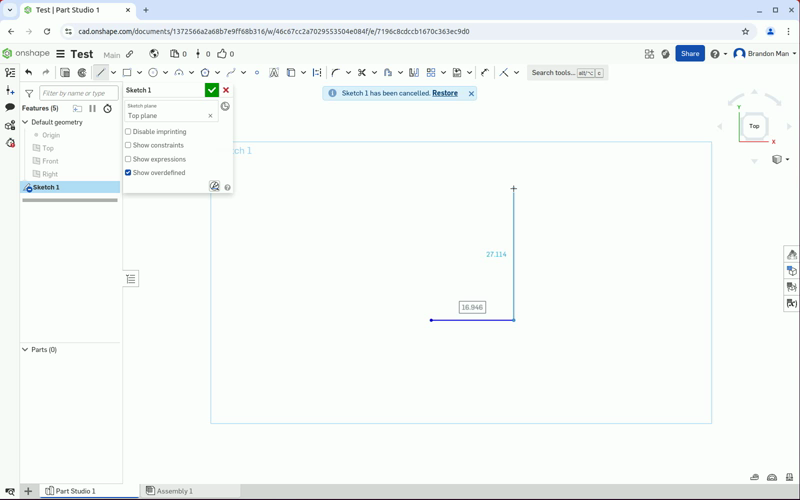
key_down(shift)
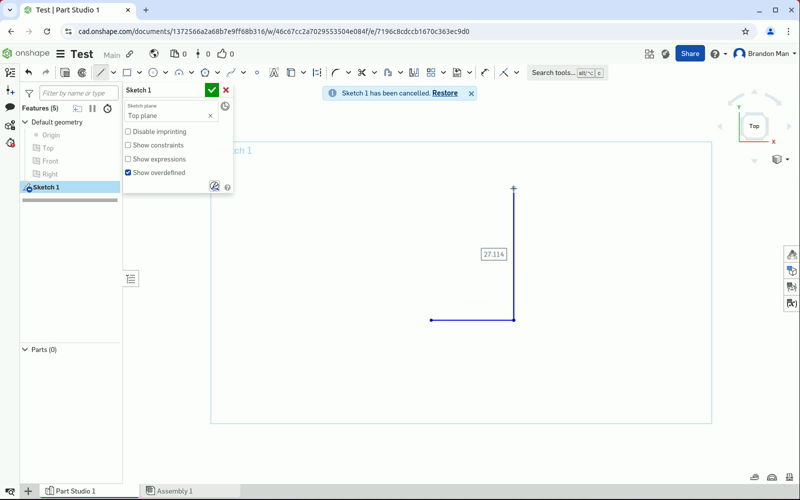
mouse_move(431, 188)
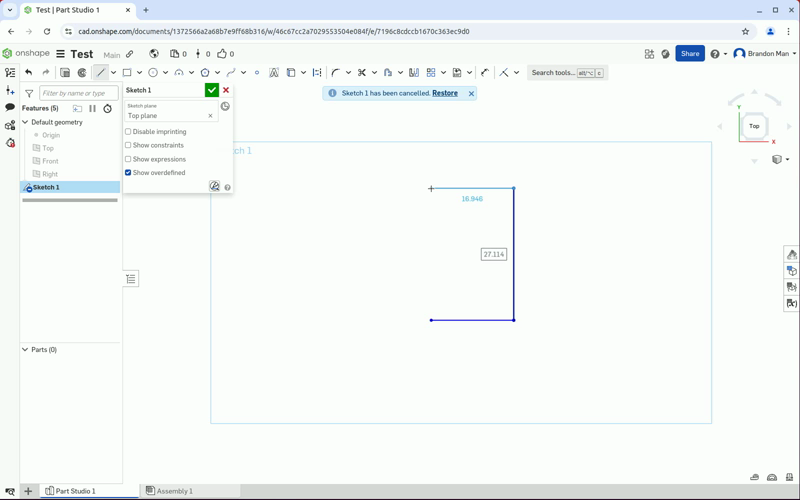
click(431, 188)
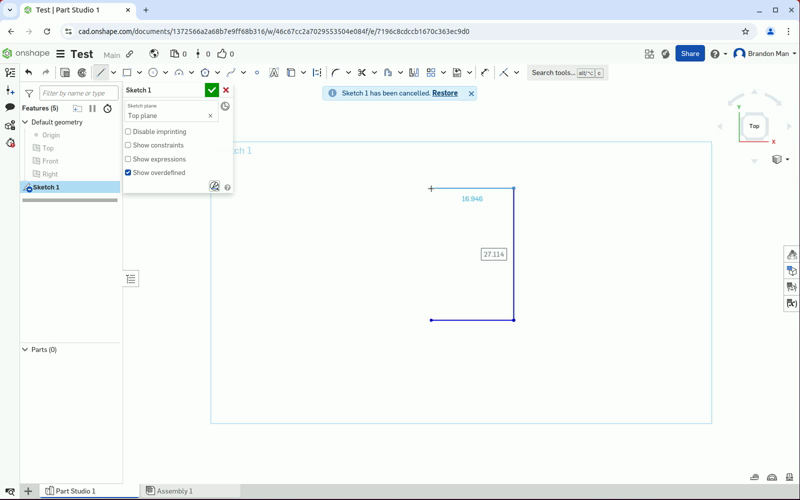
key_up(shift)
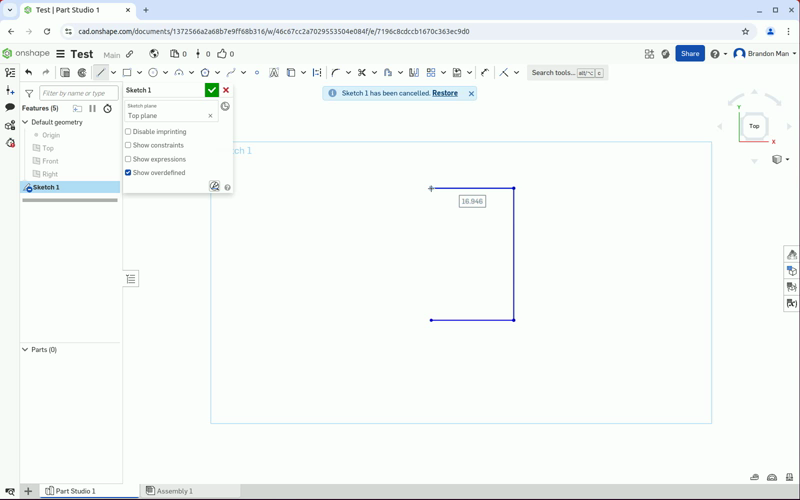
key_down(shift)
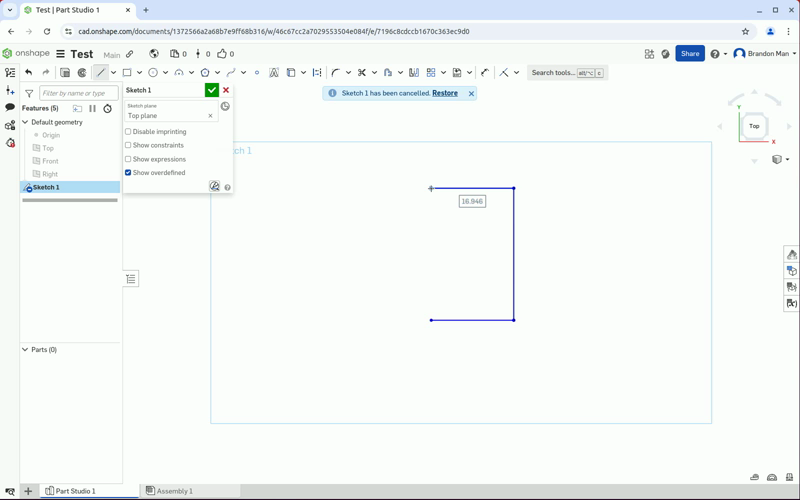
mouse_move(431, 320)
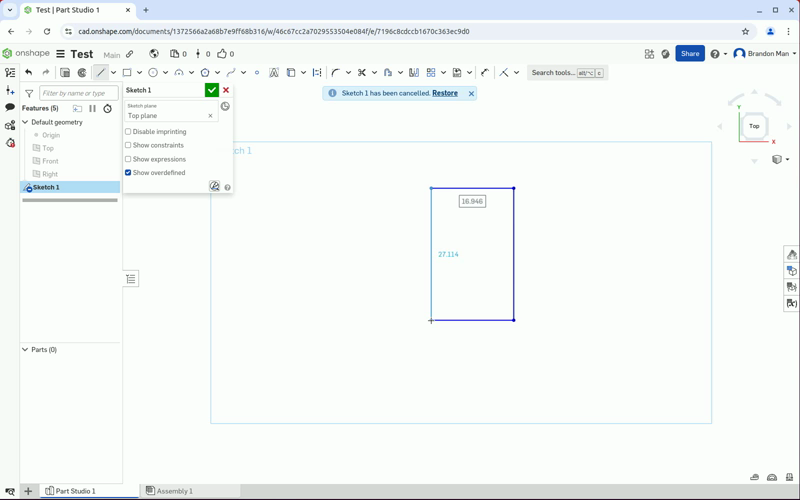
key_up(shift)
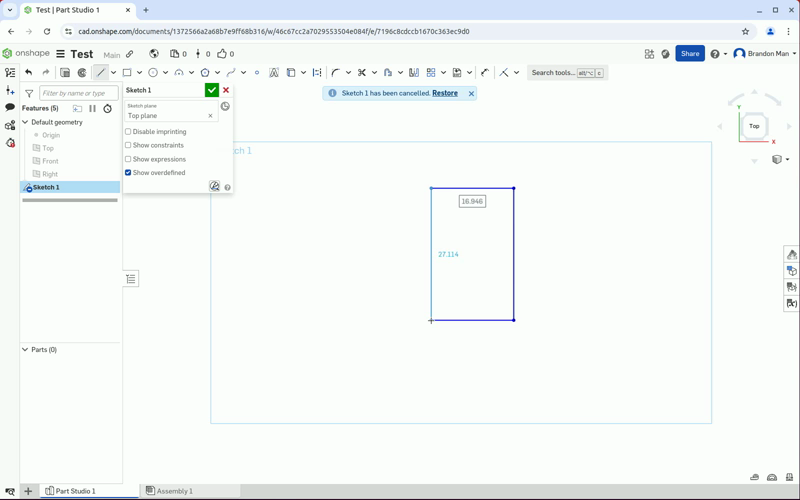
click(431, 320)
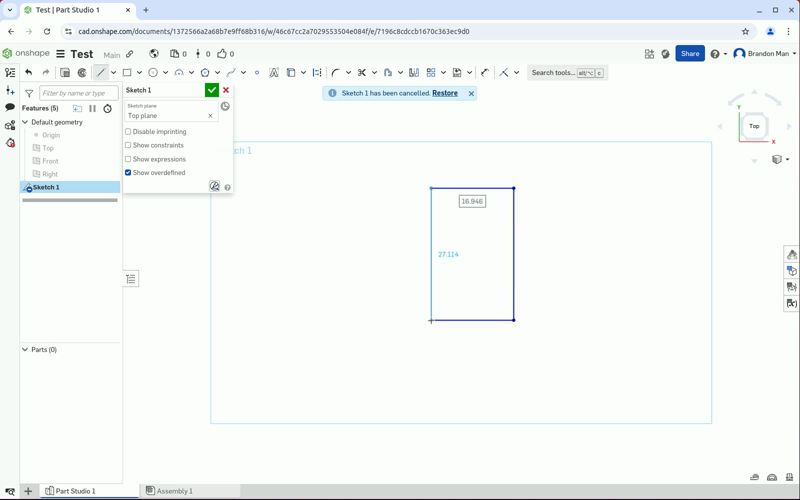
key(esc)
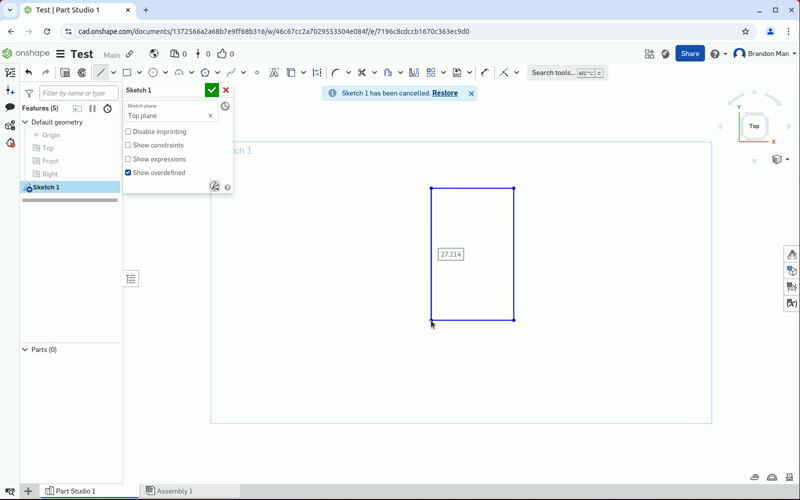
key(c)
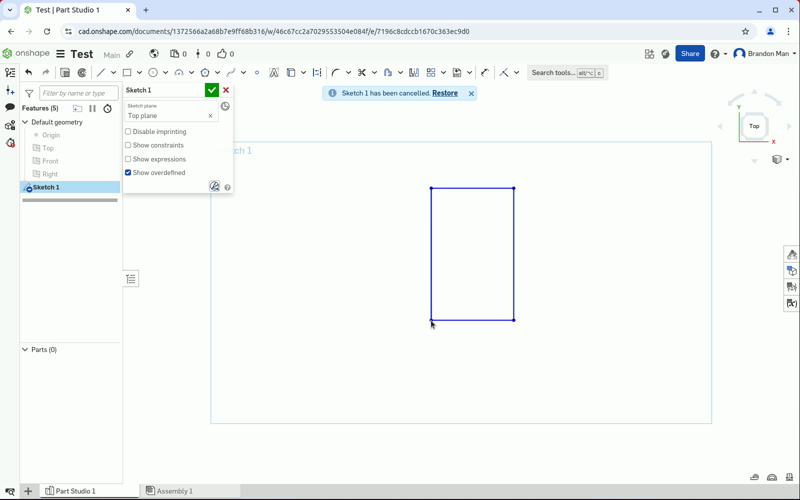
key_down(shift)
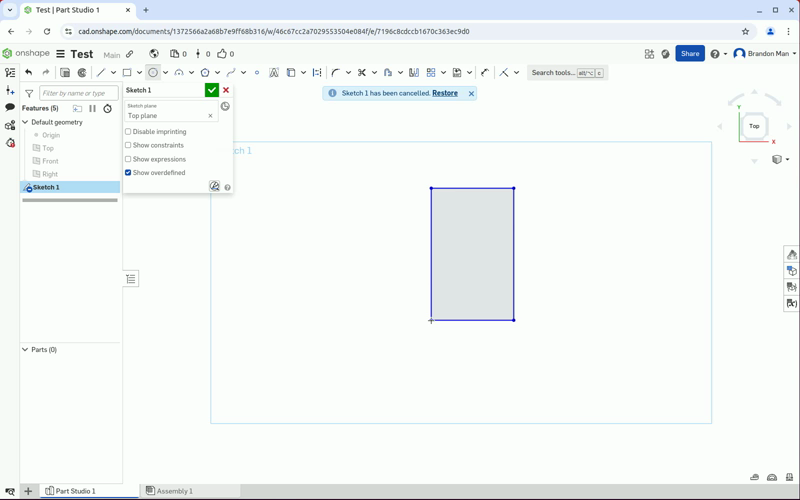
mouse_move(470, 202)
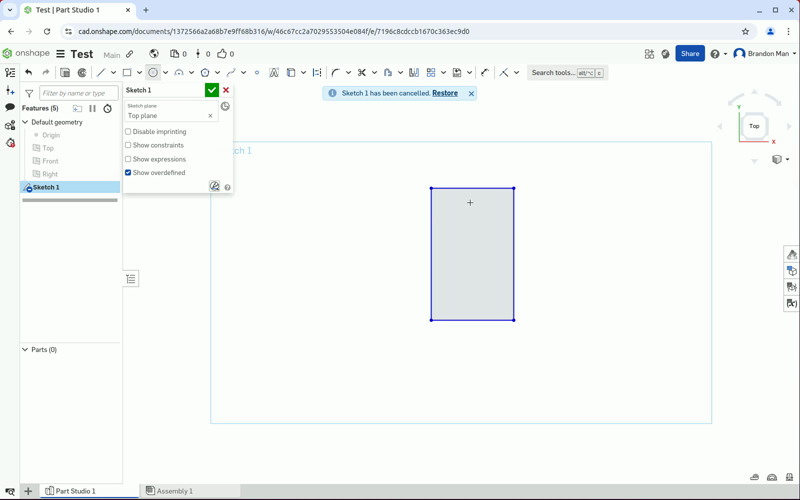
click(470, 202)
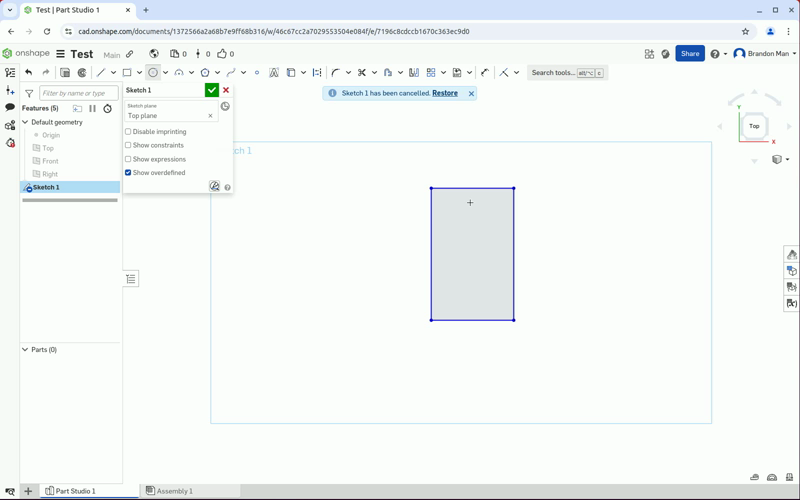
key_up(shift)
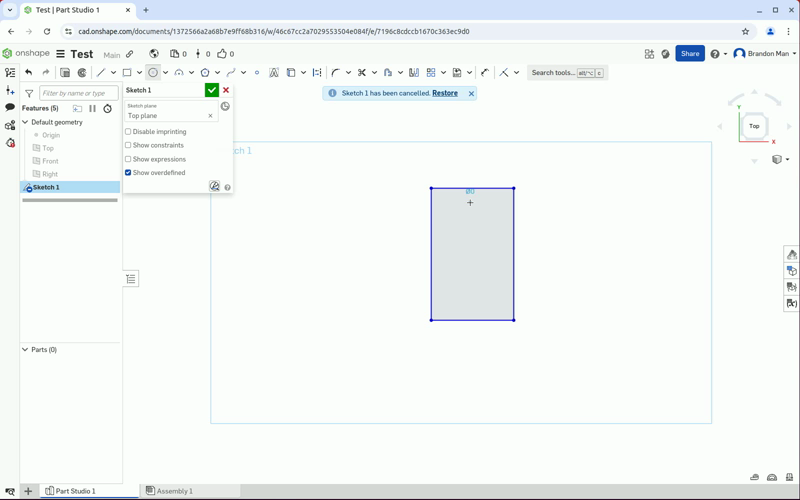
mouse_move(471, 202)
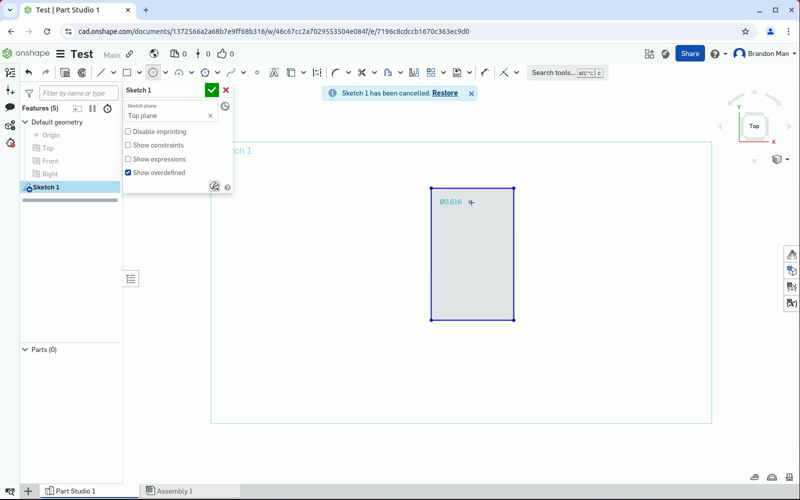
scroll(6)
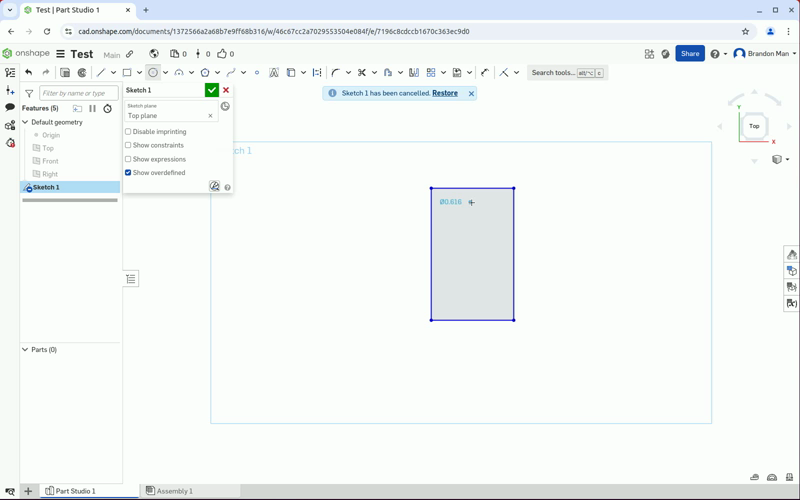
scroll(6)
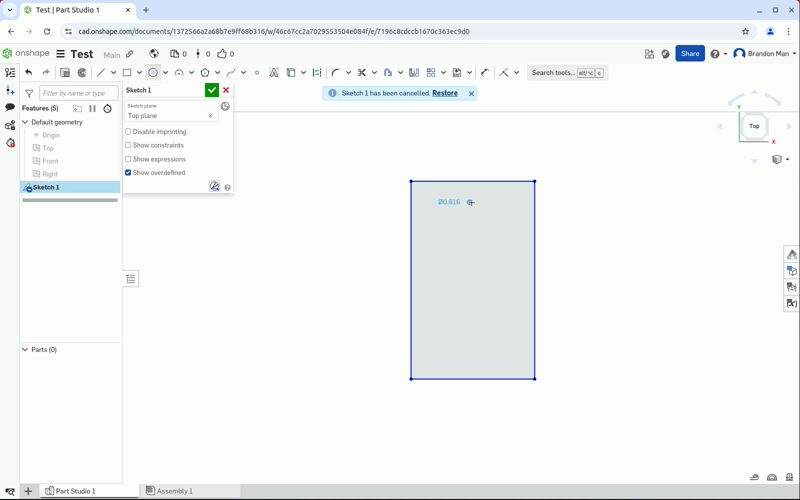
scroll(6)
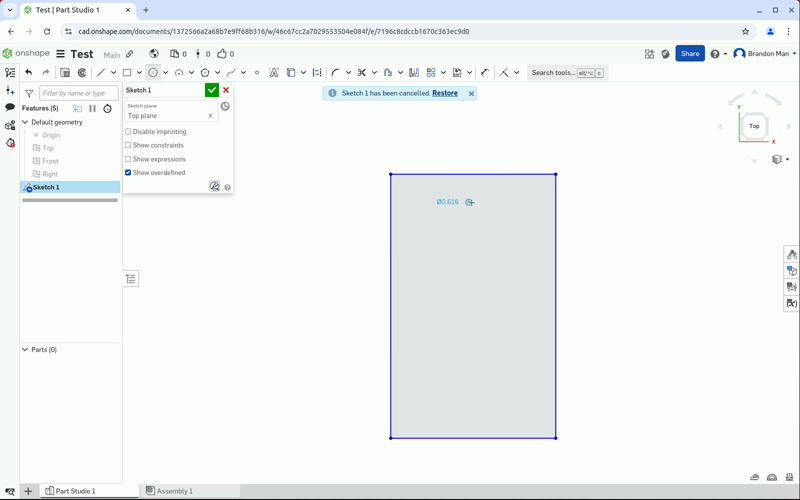
scroll(6)
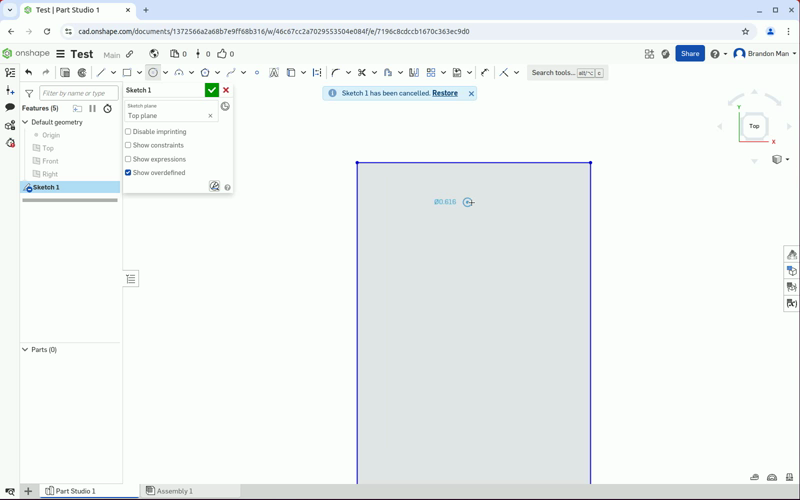
scroll(6)
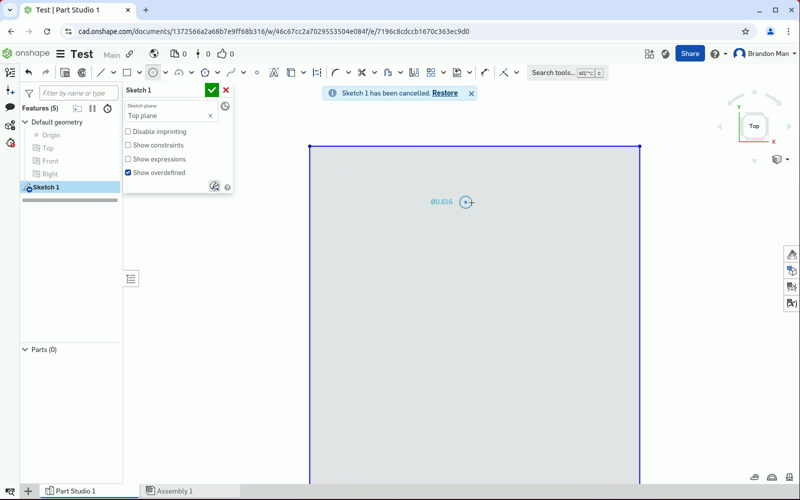
scroll(6)
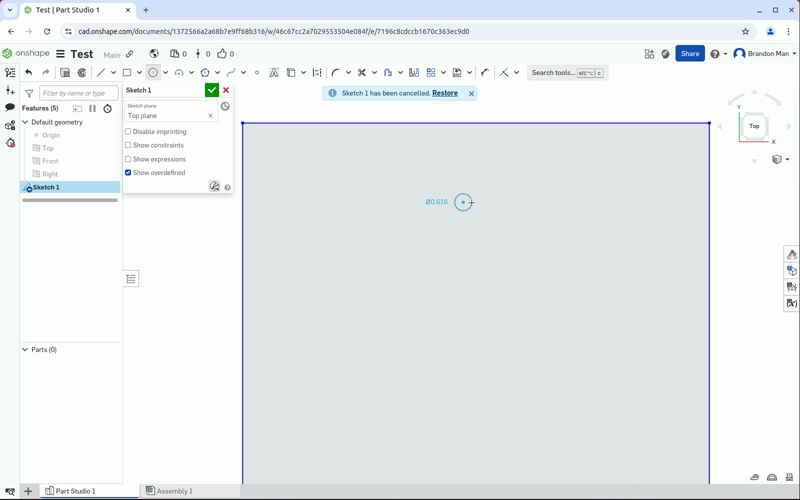
scroll(6)
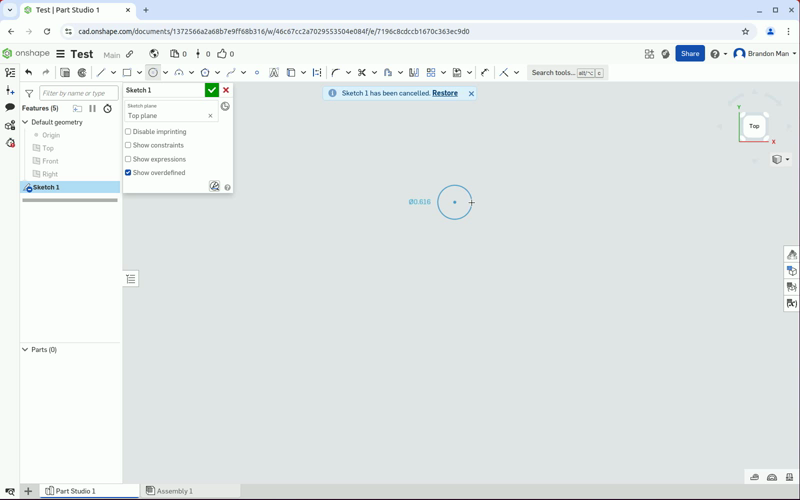
click(471, 202)
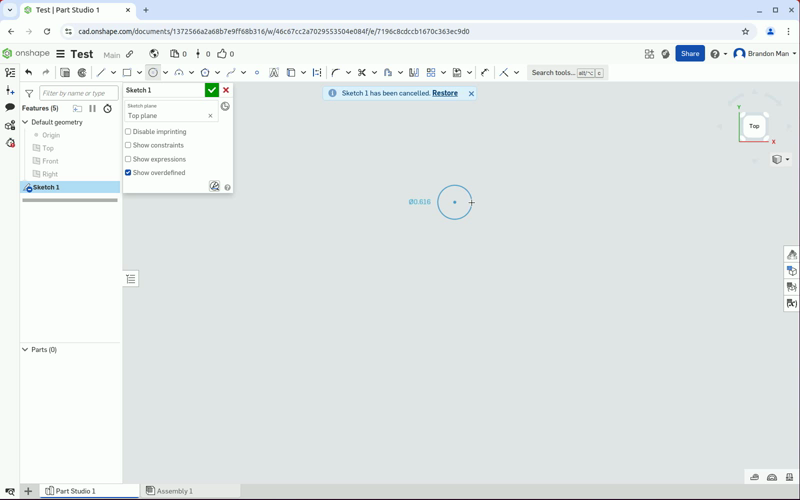
scroll(-6)
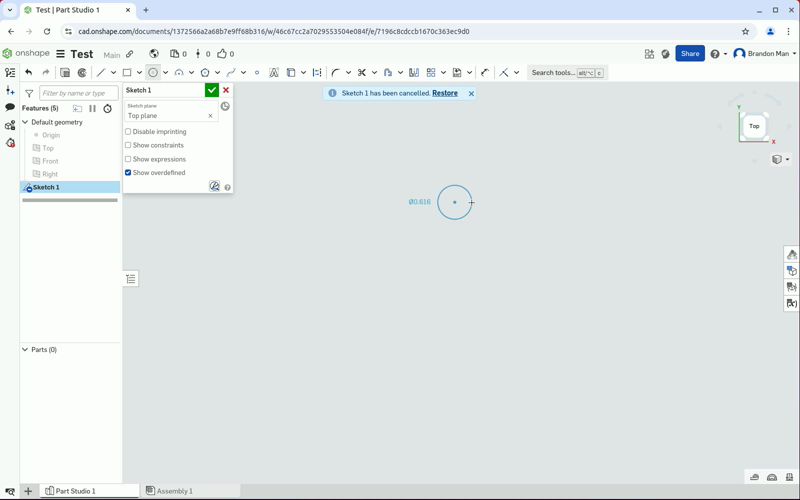
scroll(-6)
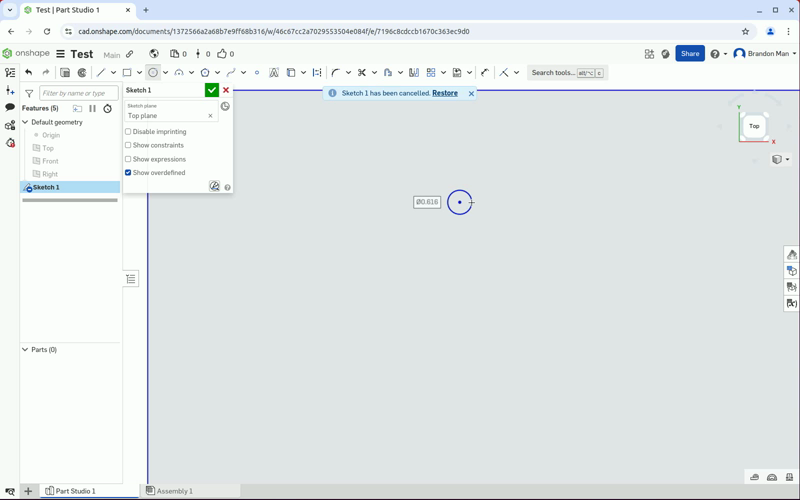
scroll(-6)
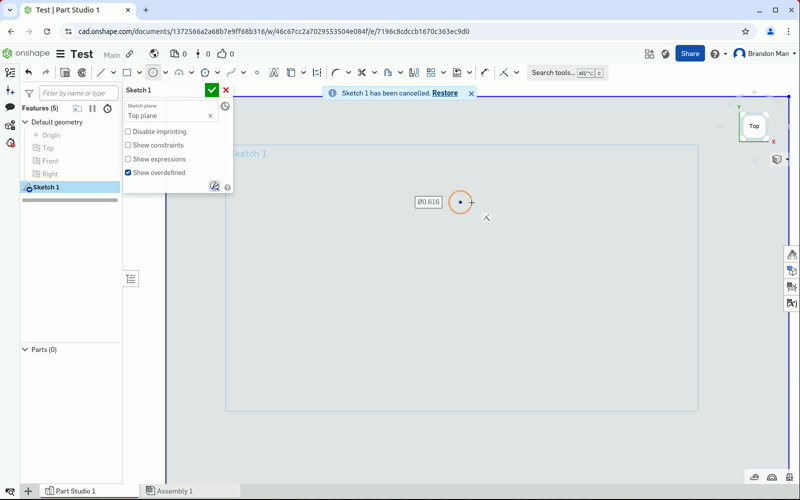
scroll(-6)
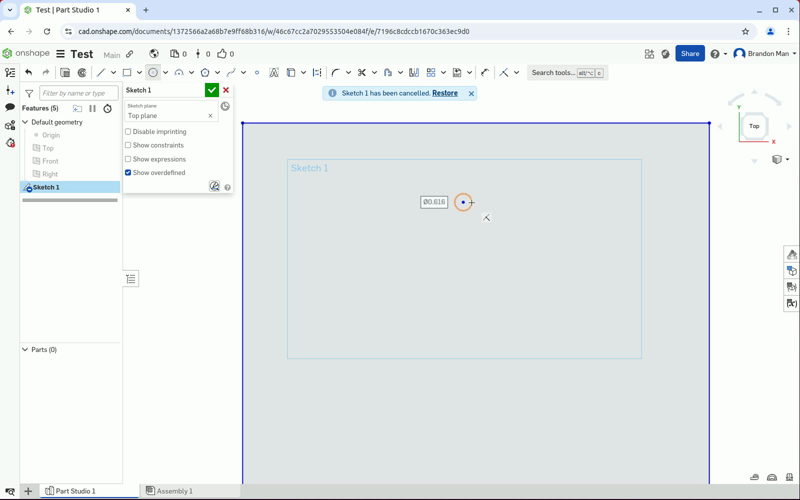
scroll(-6)
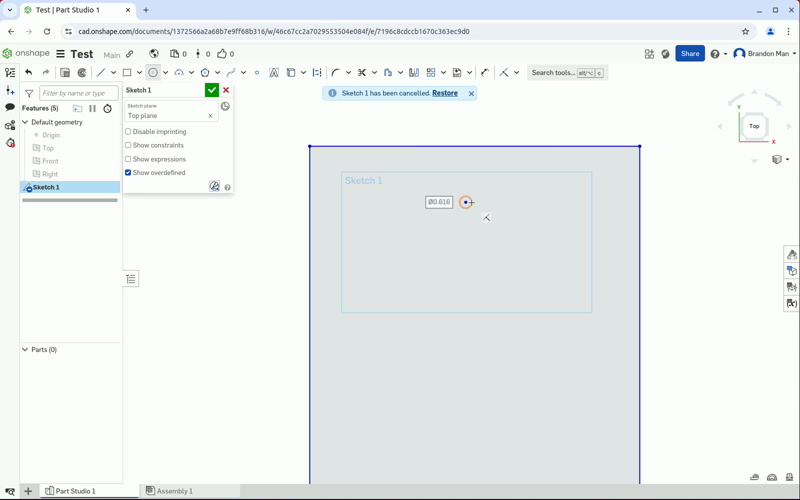
scroll(-6)
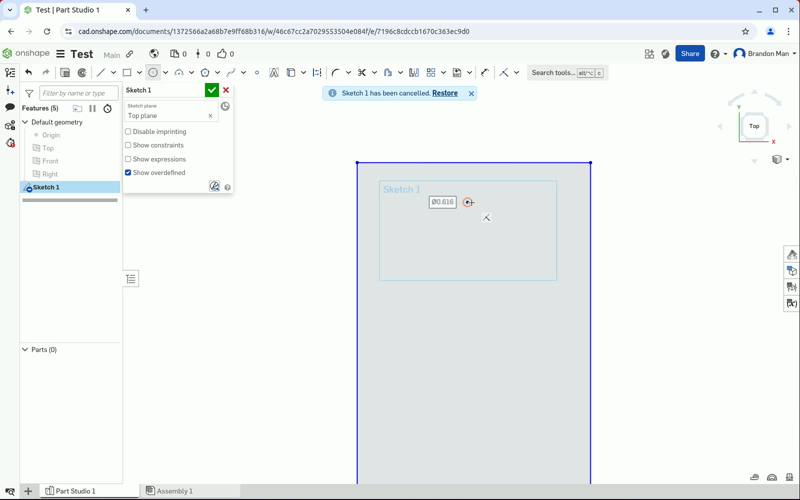
scroll(-6)
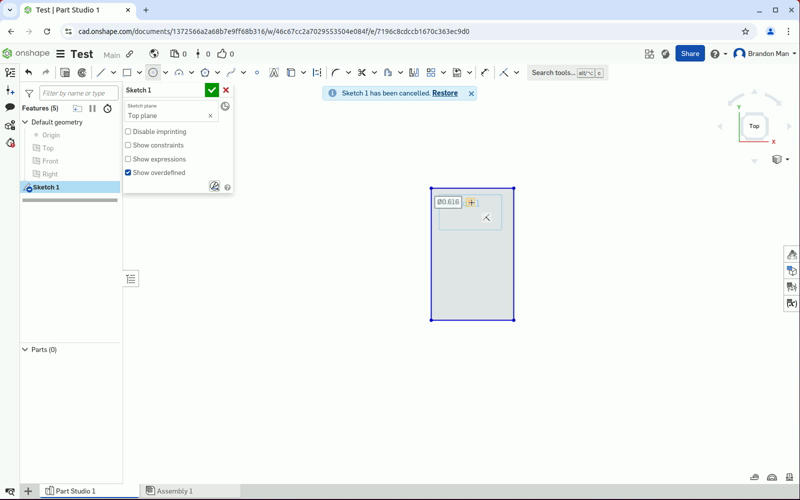
key(esc)
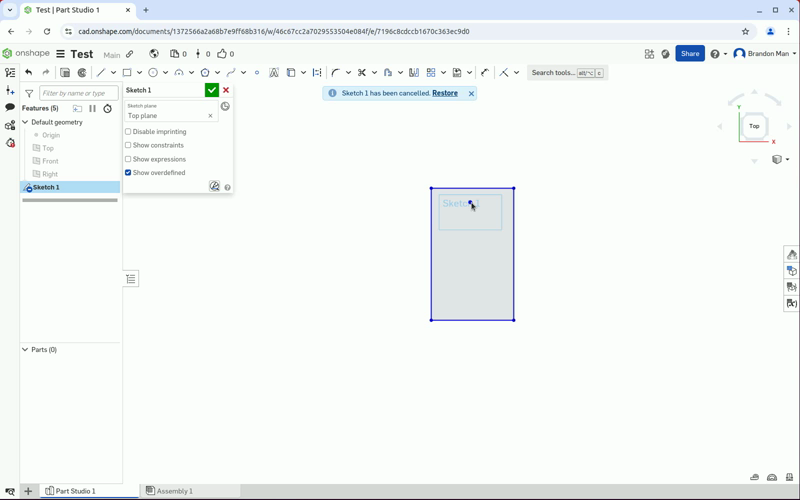
key(c)
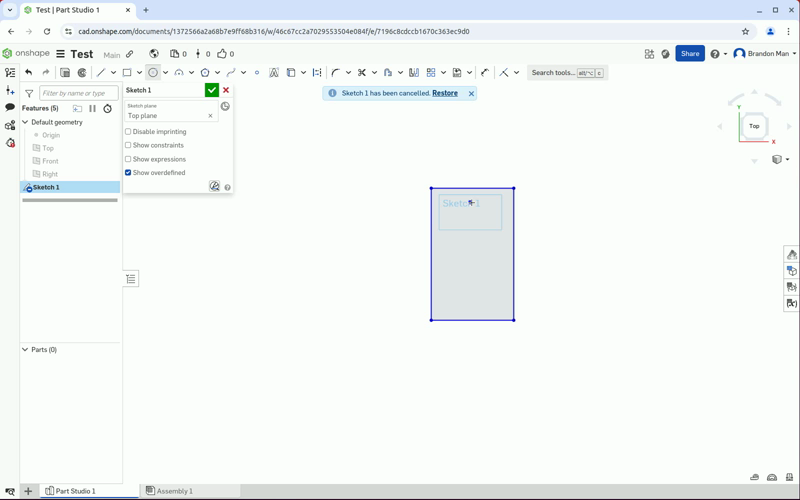
key_down(shift)
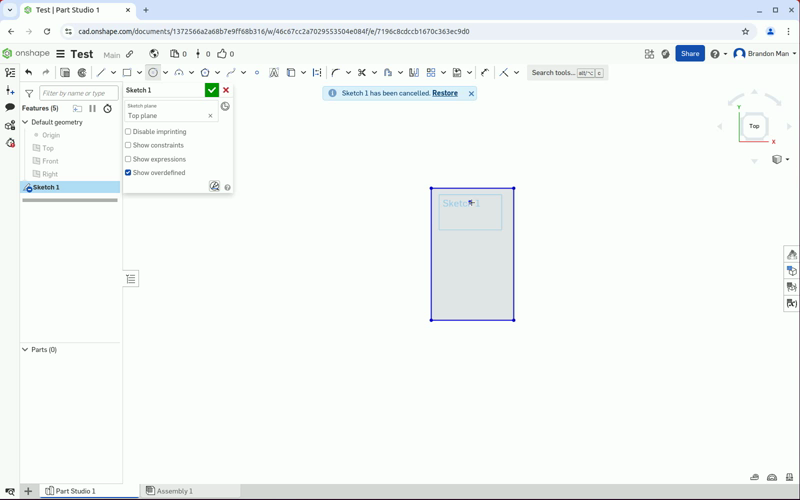
mouse_move(470, 191)
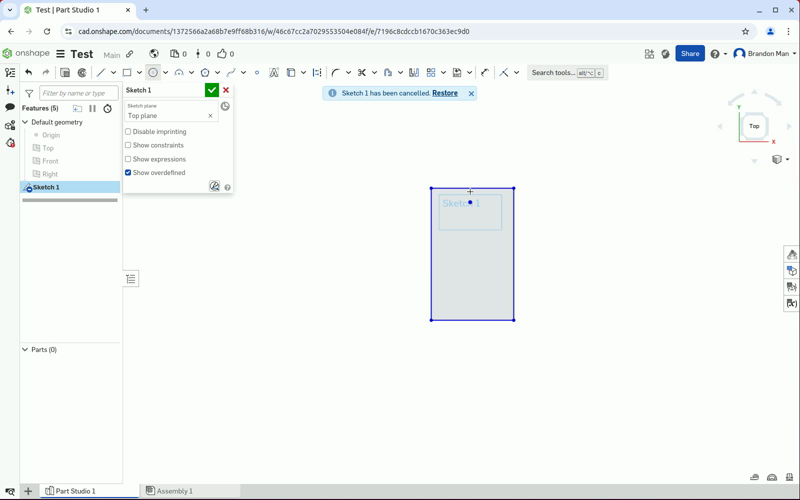
click(470, 191)
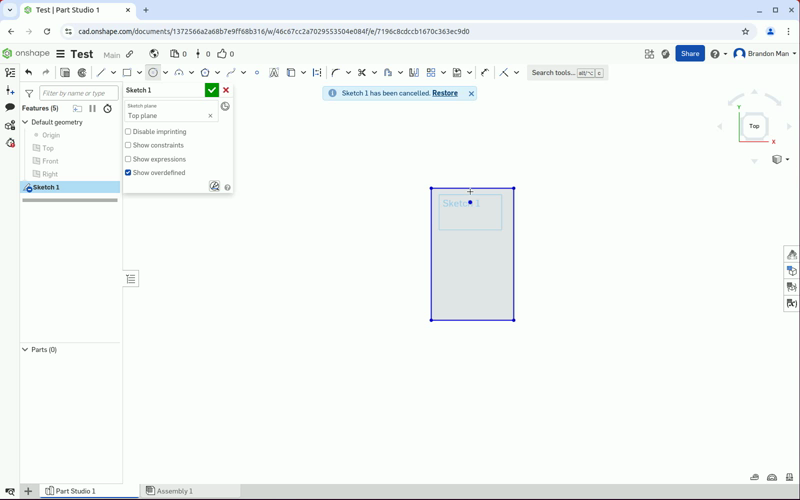
key_up(shift)
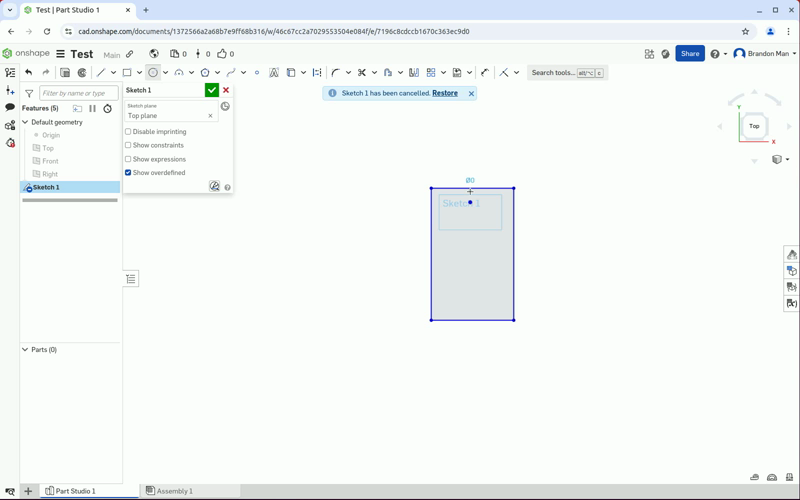
mouse_move(471, 191)
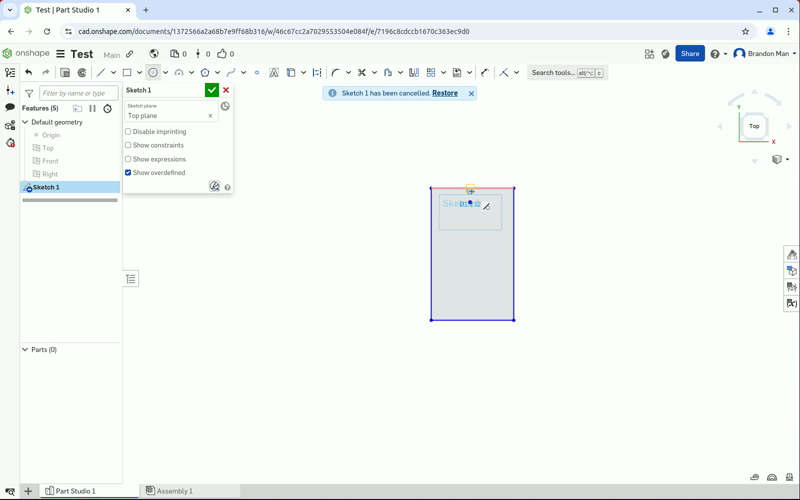
scroll(6)
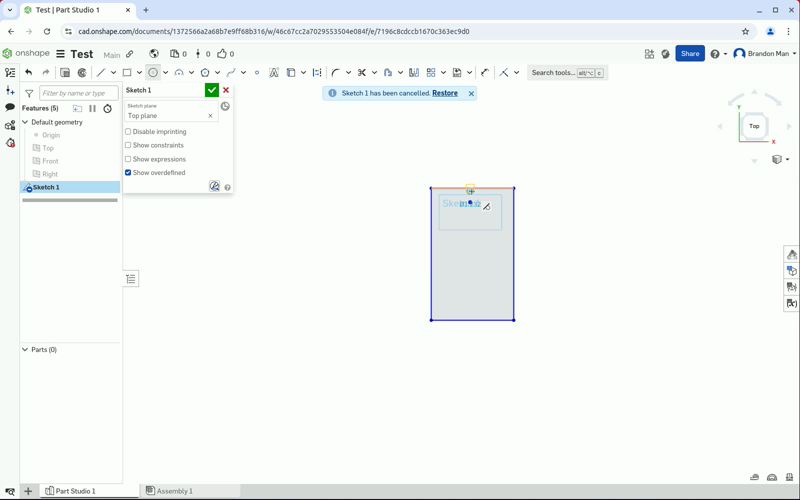
scroll(6)
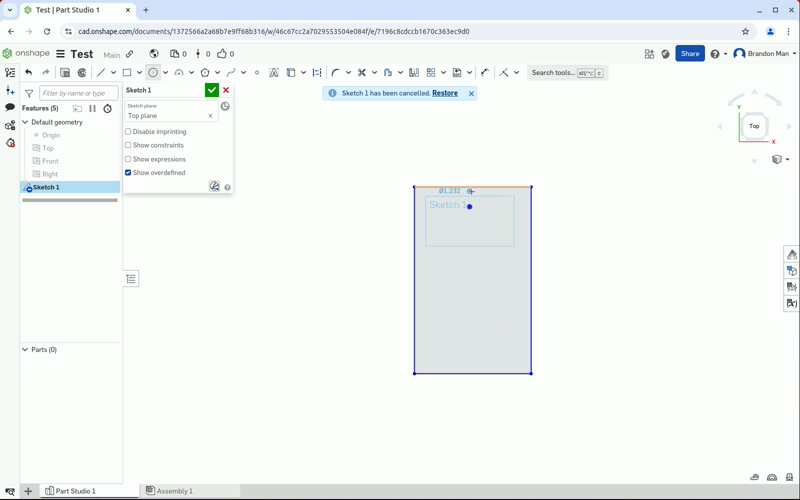
scroll(6)
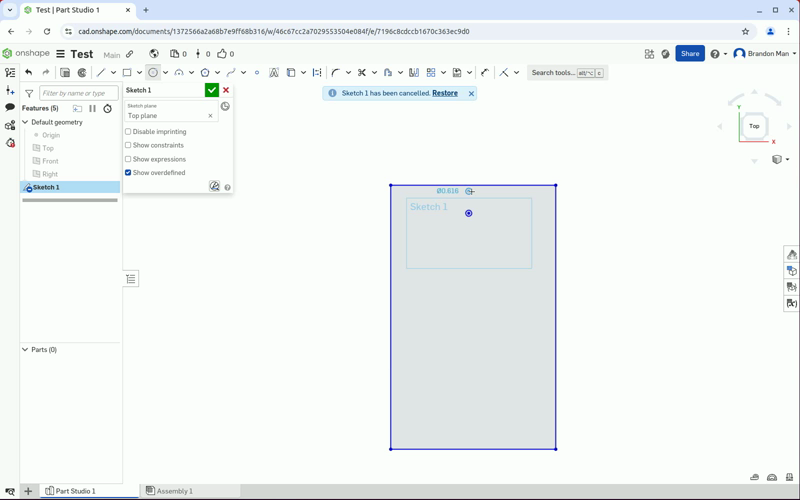
scroll(6)
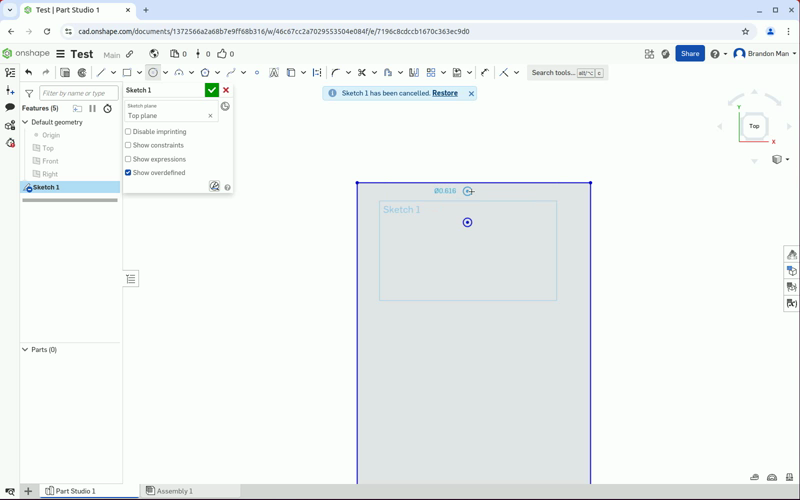
scroll(6)
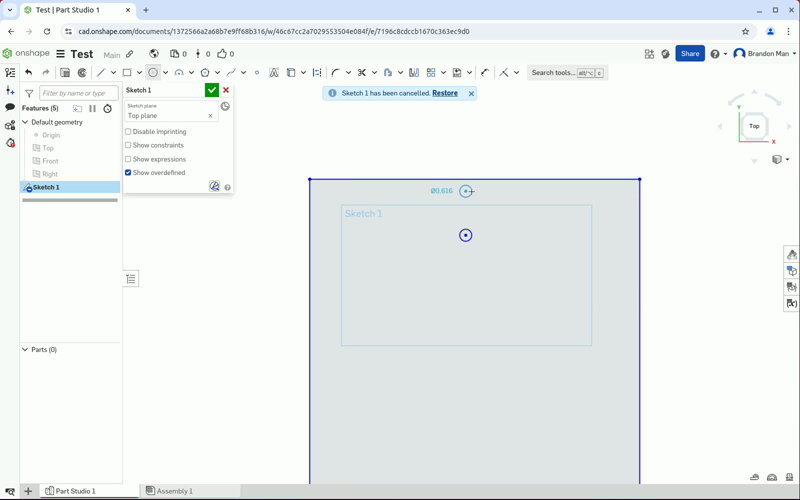
scroll(6)
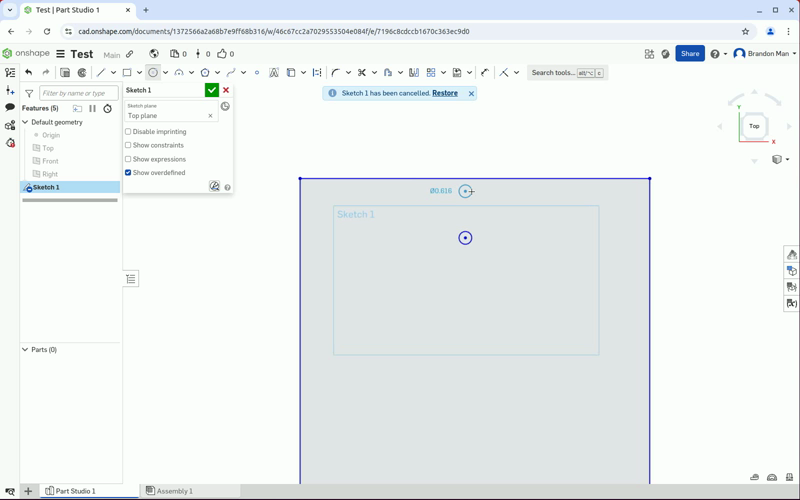
scroll(6)
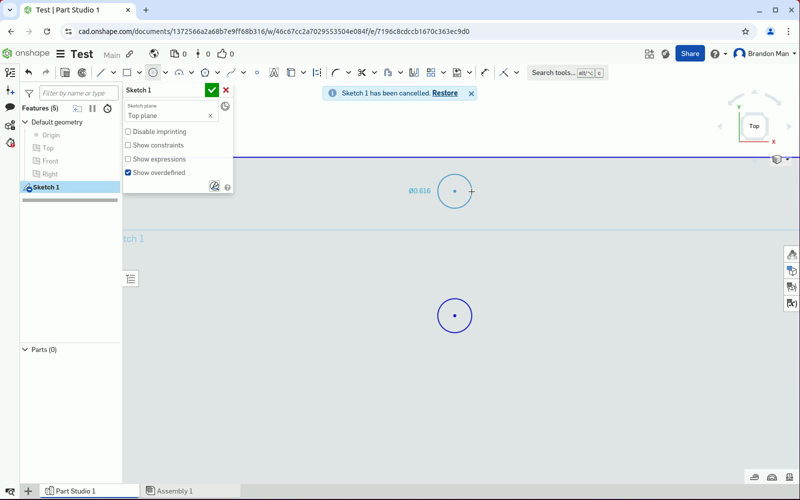
click(471, 191)
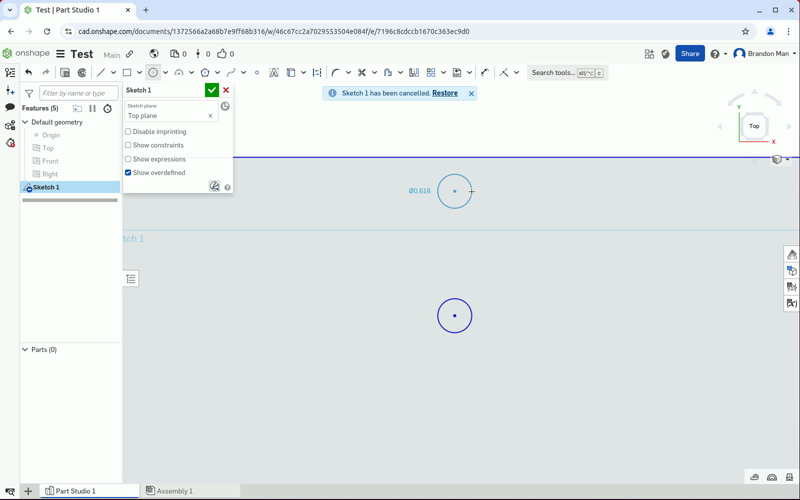
scroll(-6)
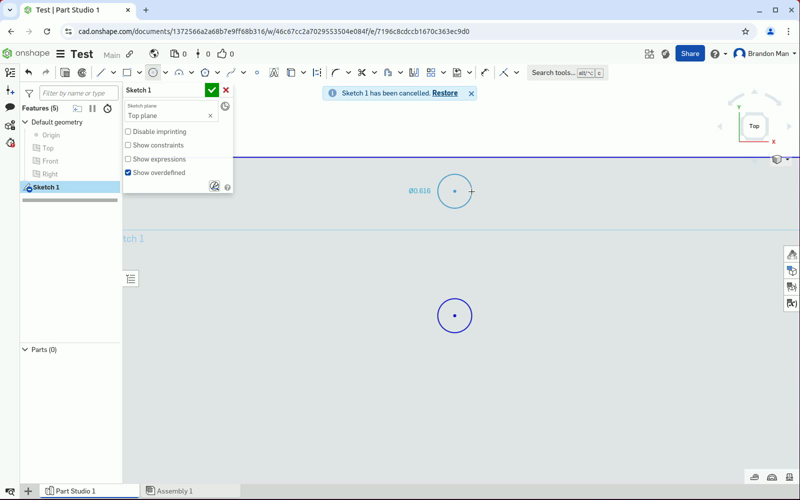
scroll(-6)
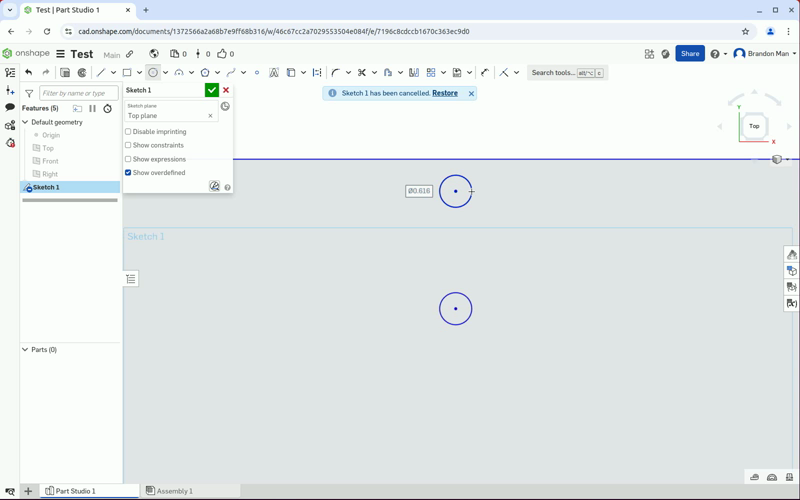
scroll(-6)
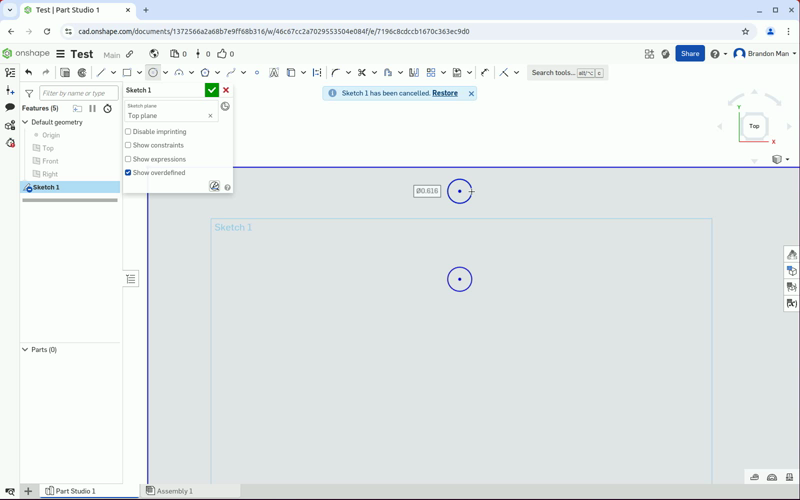
scroll(-6)
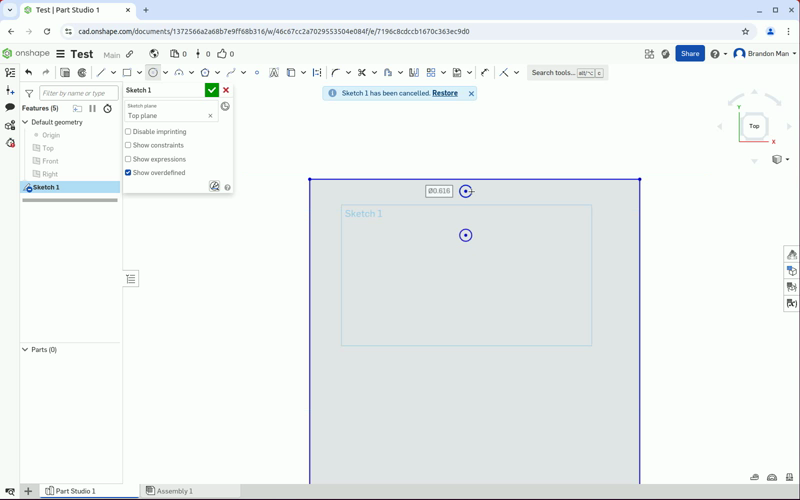
scroll(-6)
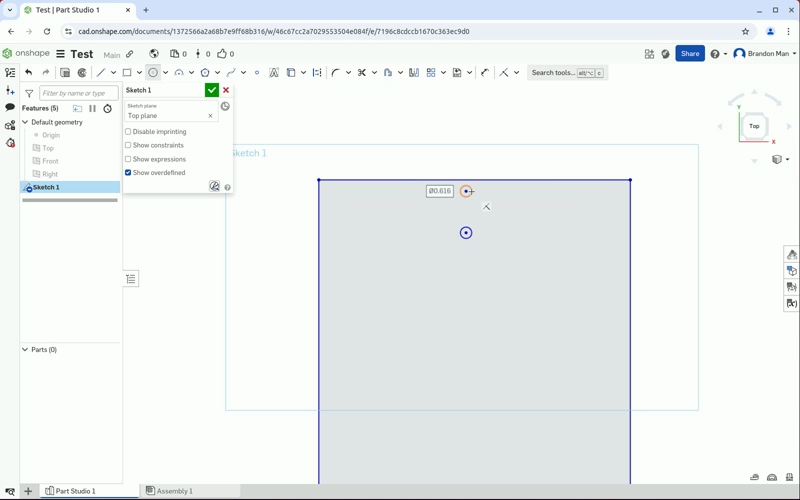
scroll(-6)
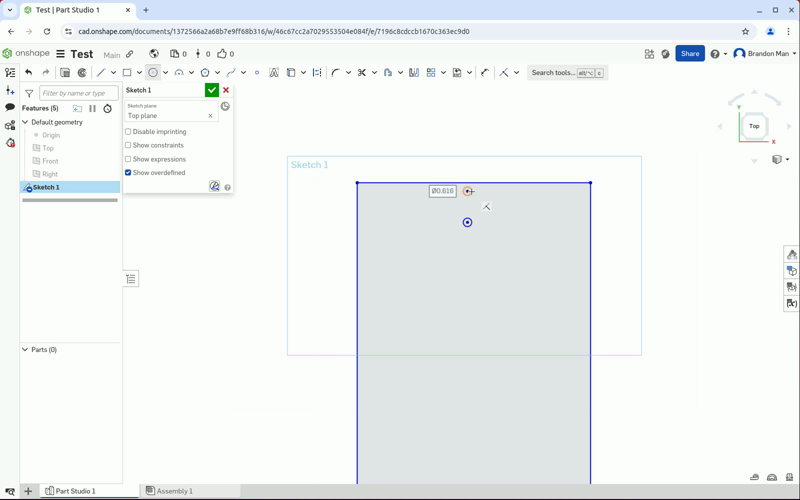
scroll(-6)
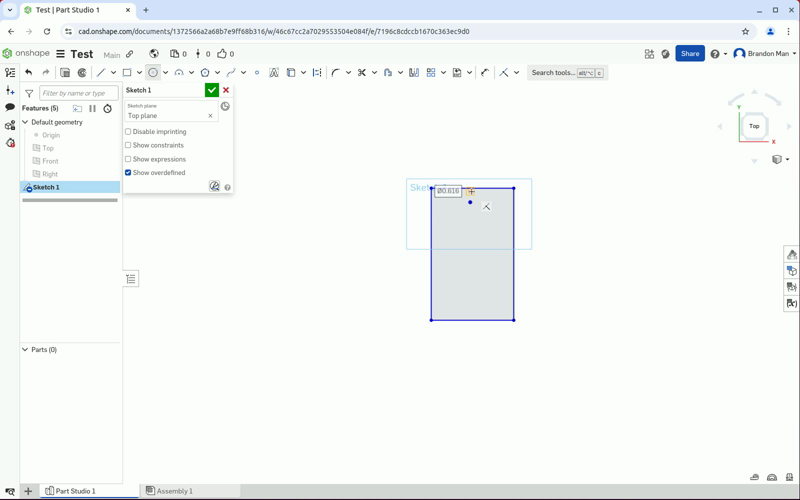
key(esc)
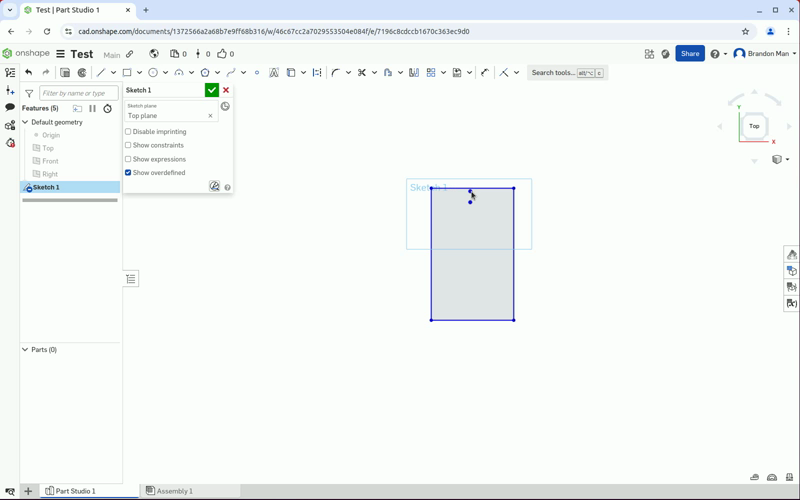
key(c)
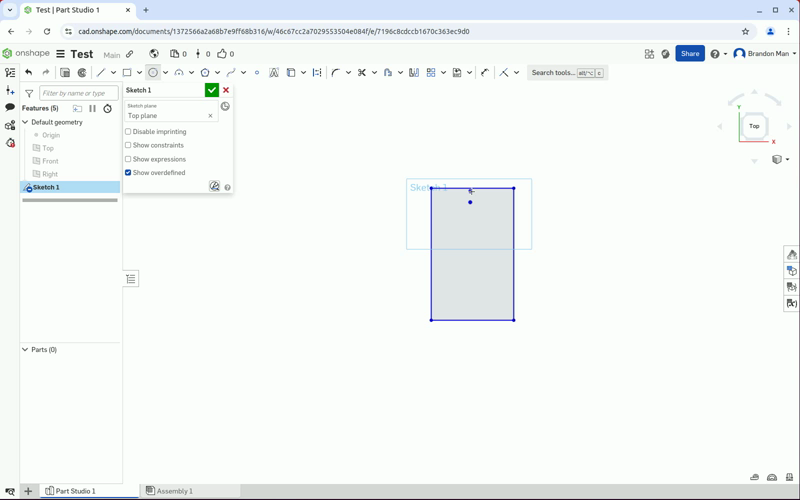
key_down(shift)
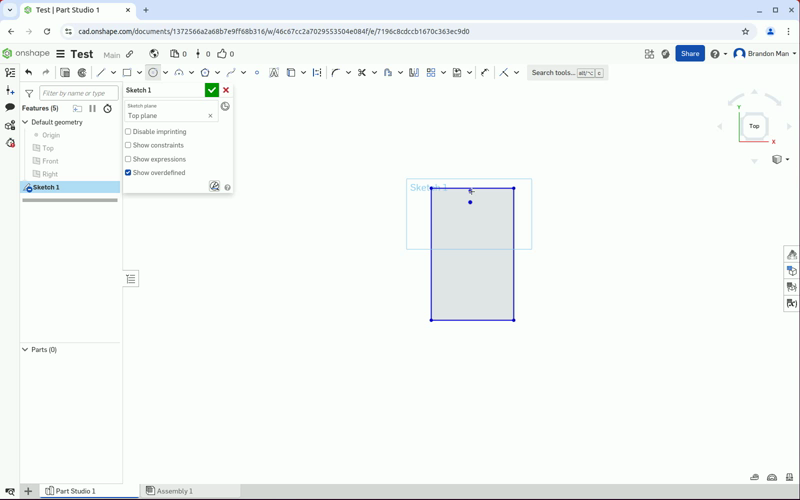
mouse_move(474, 202)
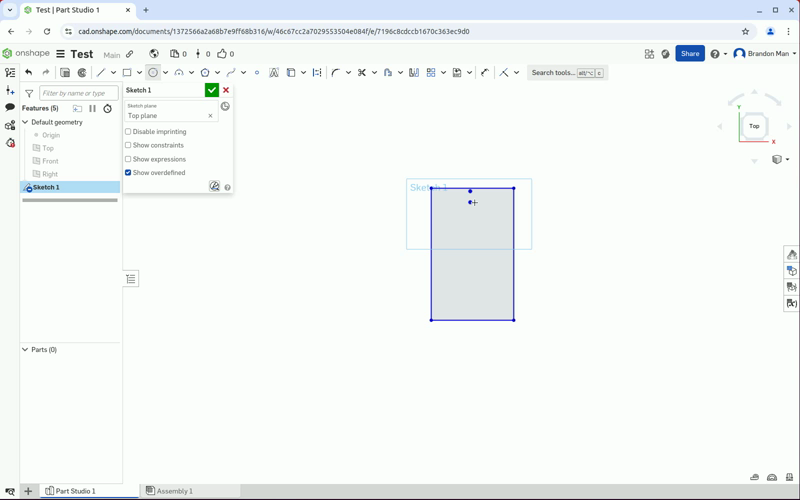
scroll(6)
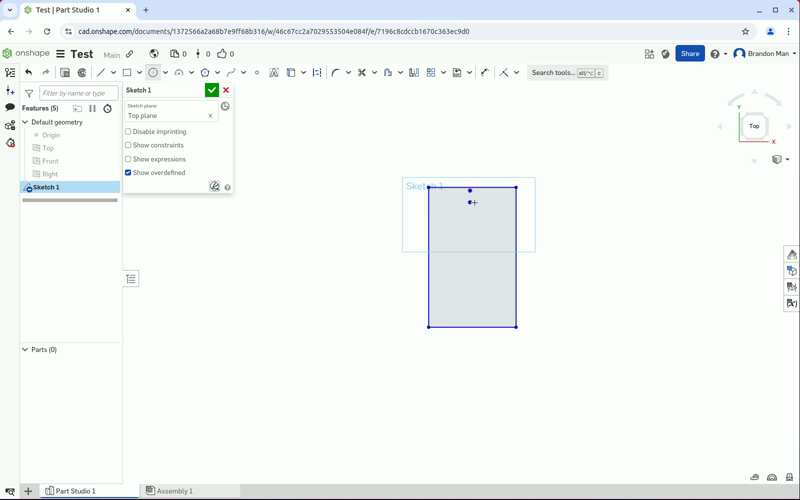
scroll(6)
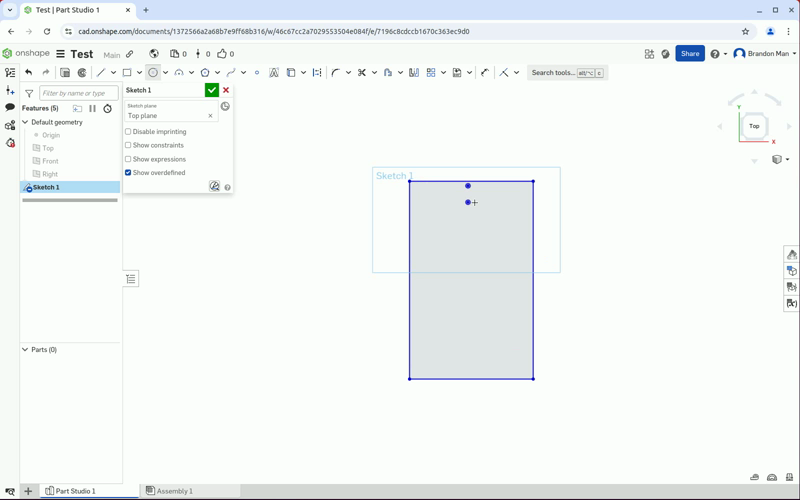
scroll(6)
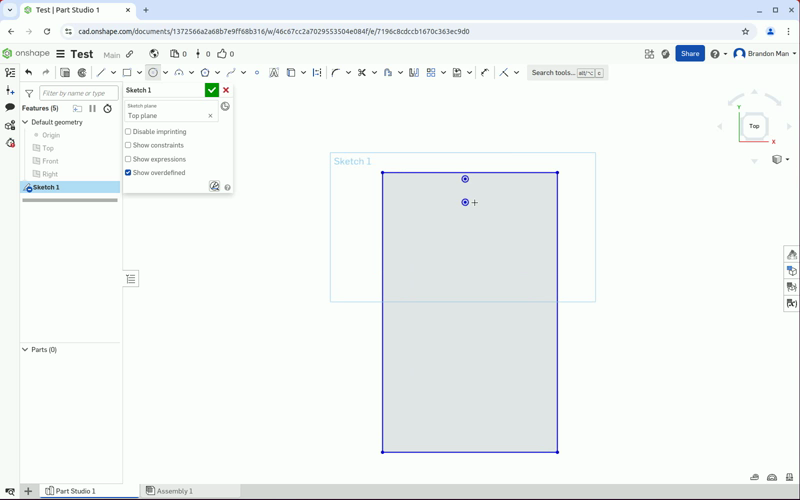
scroll(6)
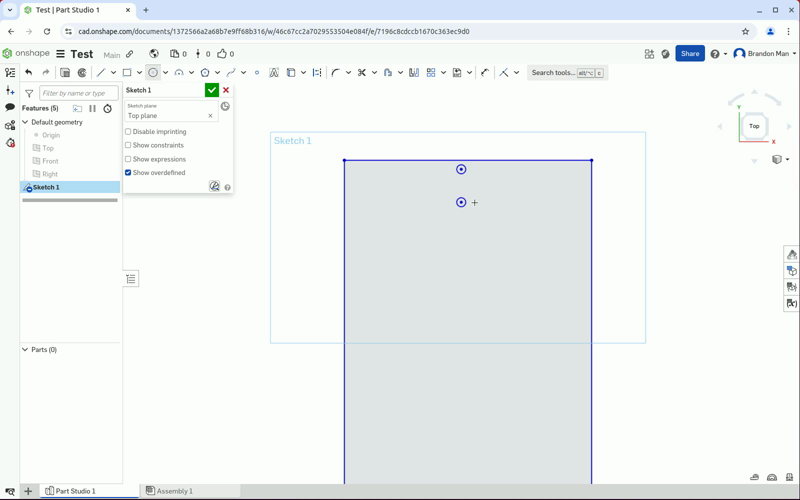
scroll(6)
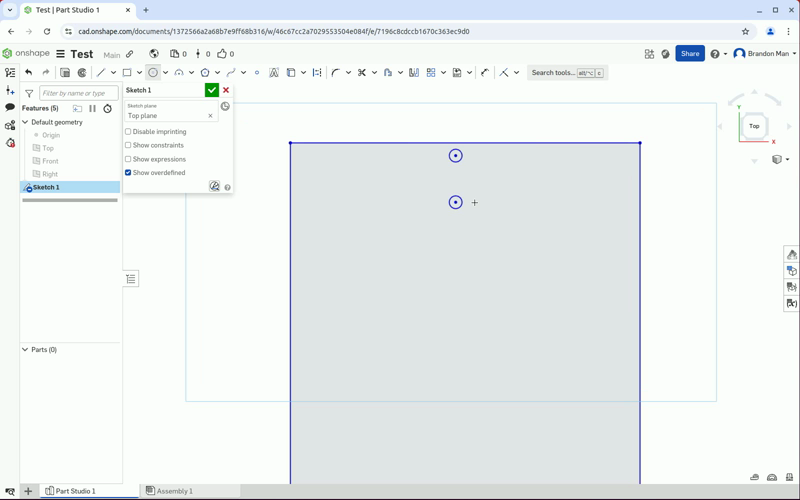
scroll(6)
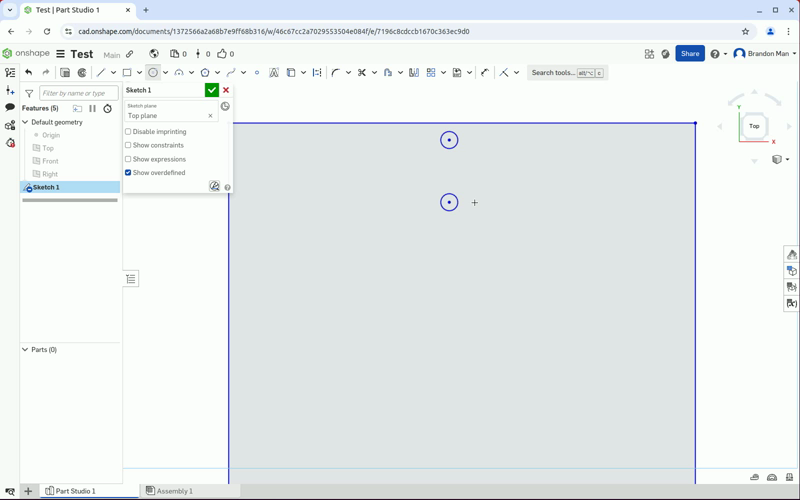
scroll(6)
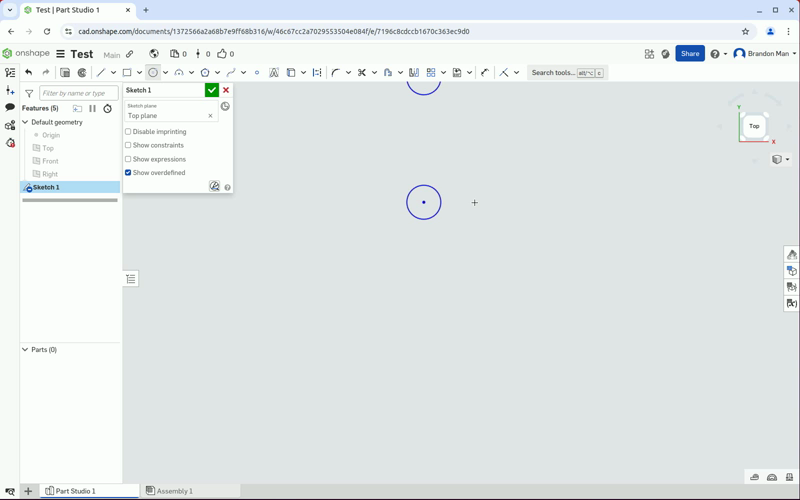
click(474, 202)
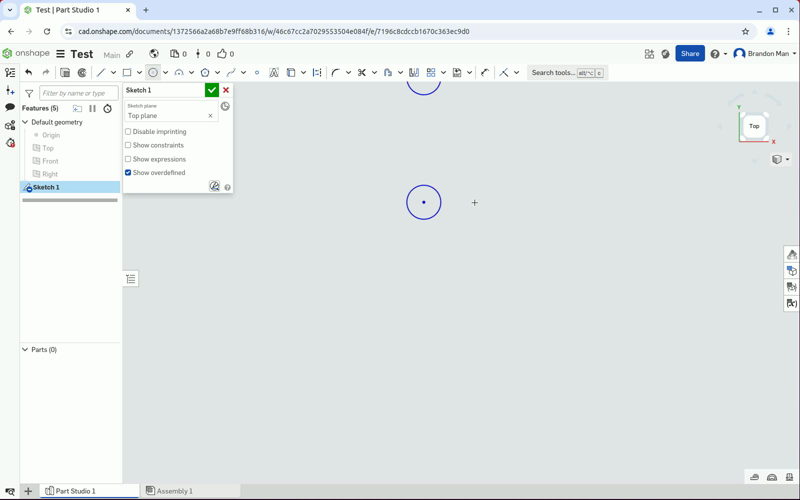
scroll(-6)
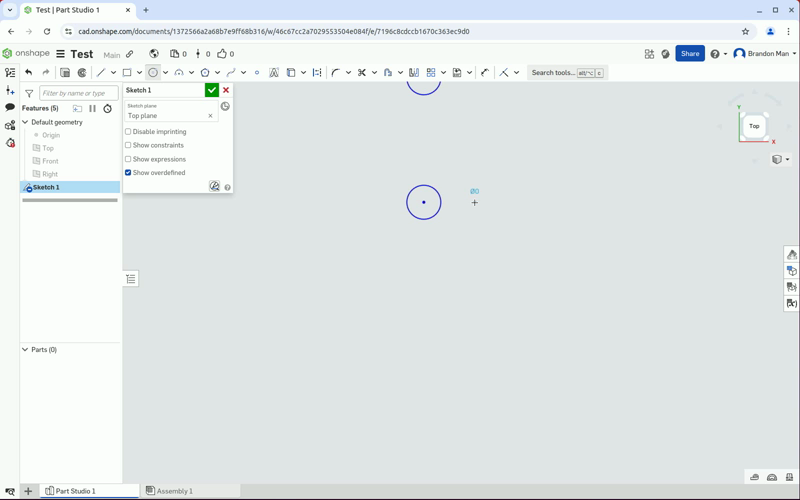
scroll(-6)
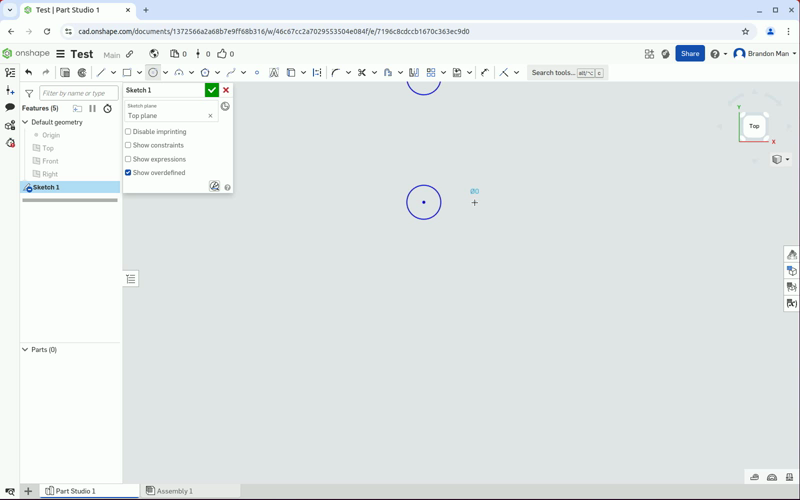
scroll(-6)
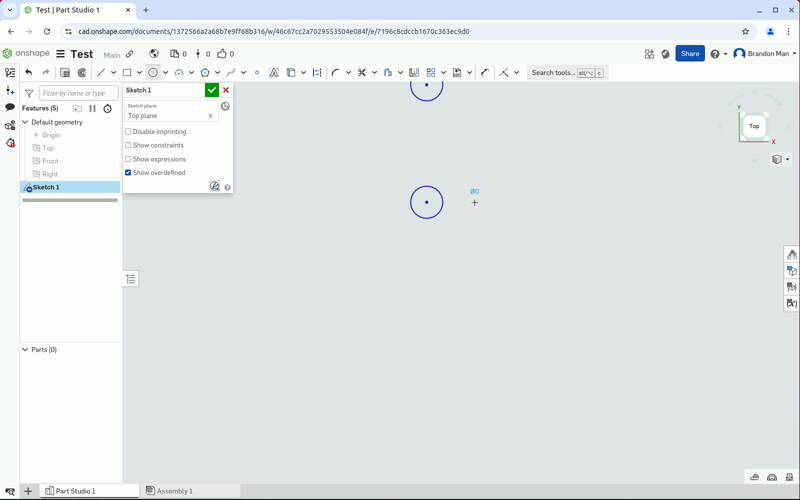
scroll(-6)
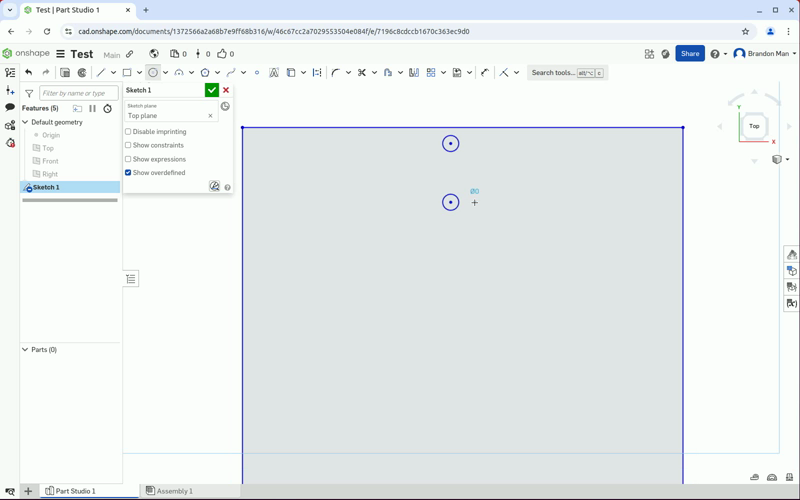
scroll(-6)
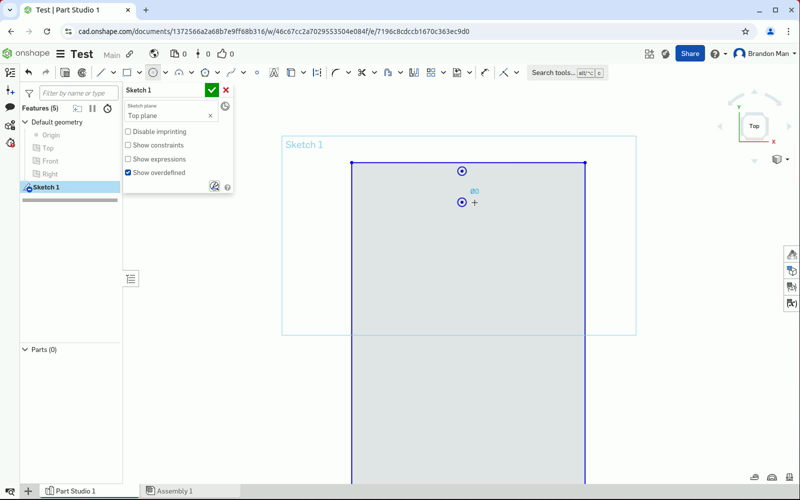
scroll(-6)
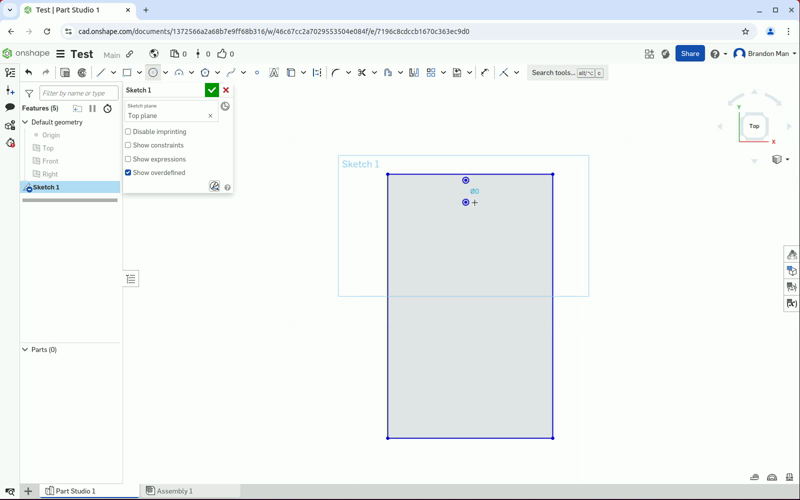
scroll(-6)
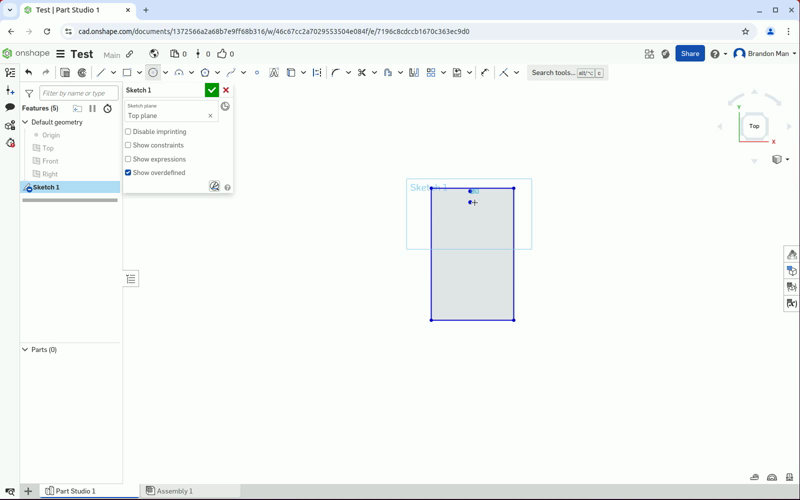
key_up(shift)
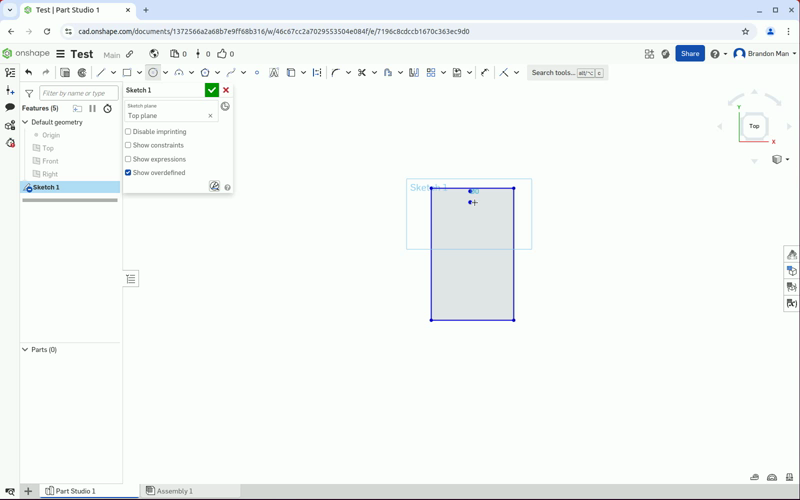
mouse_move(476, 202)
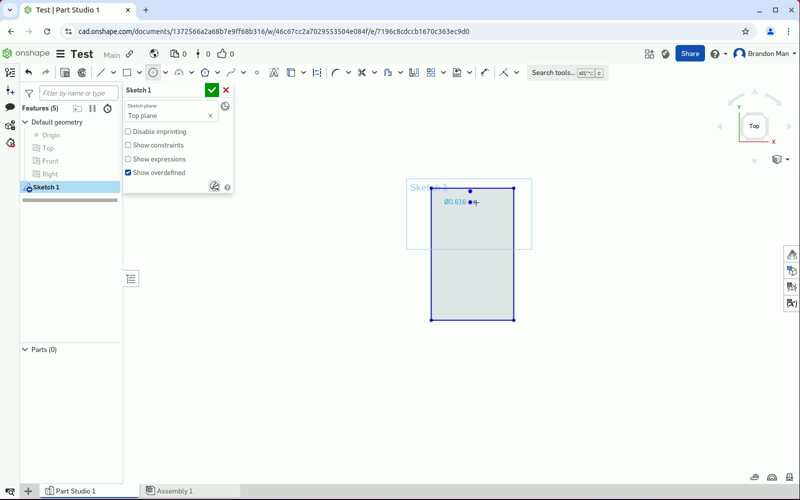
scroll(6)
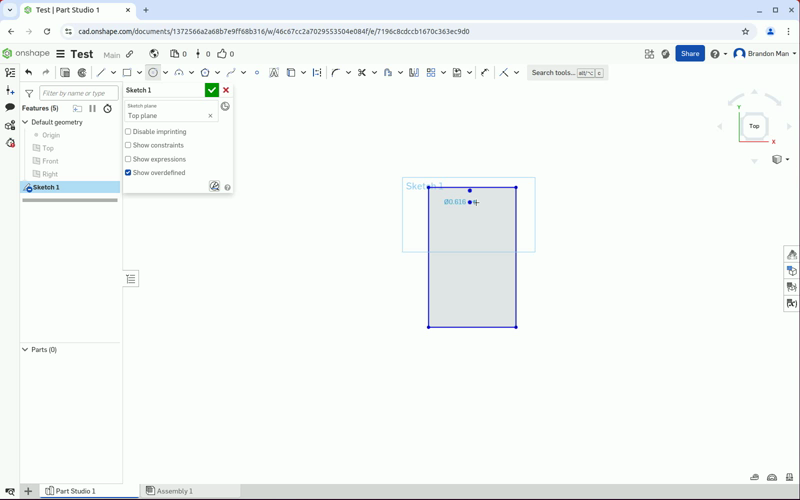
scroll(6)
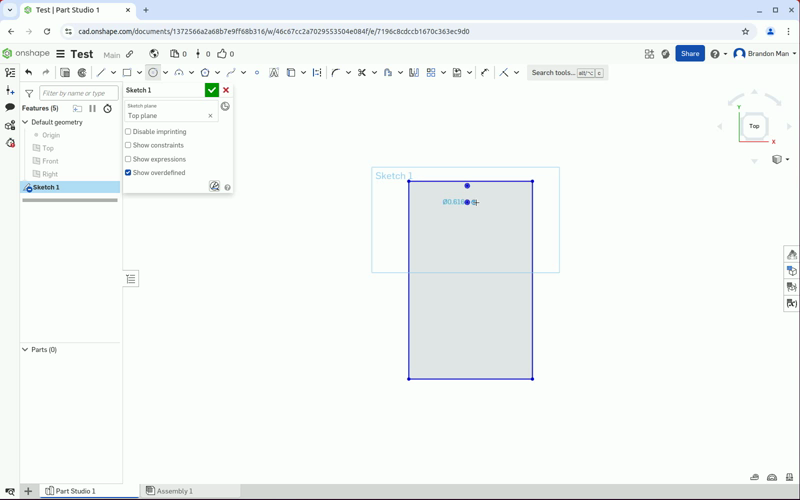
scroll(6)
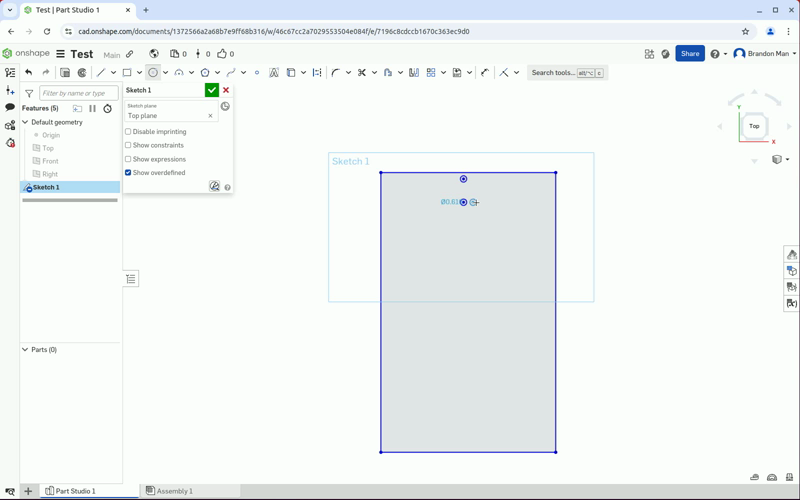
scroll(6)
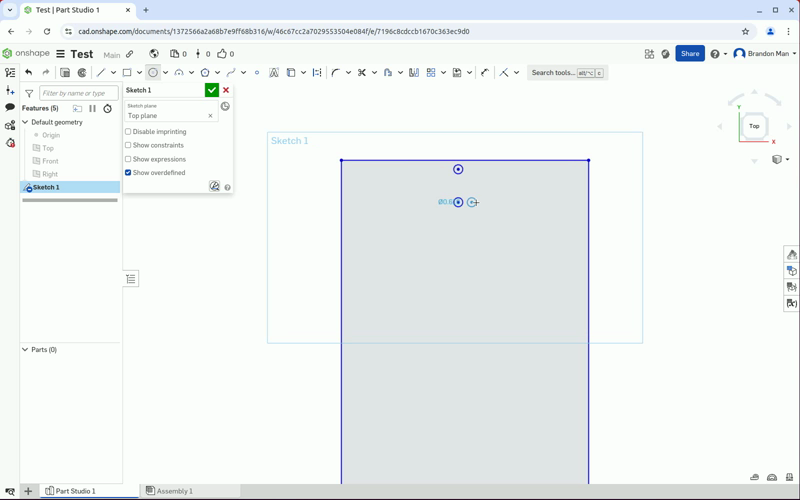
scroll(6)
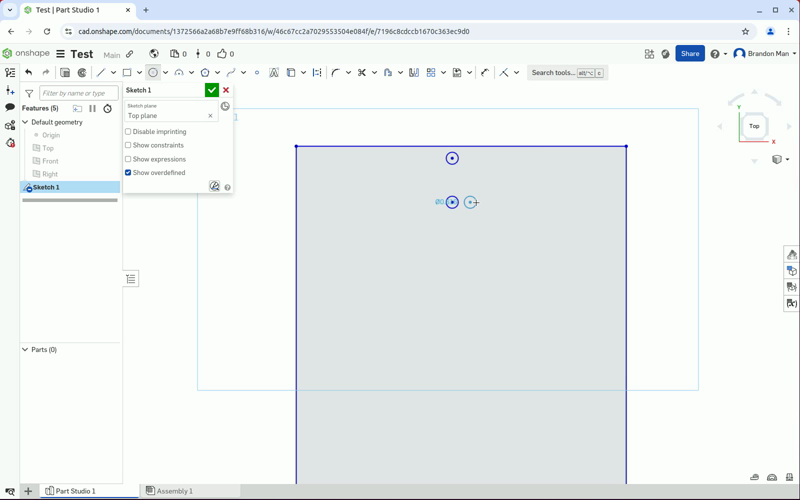
scroll(6)
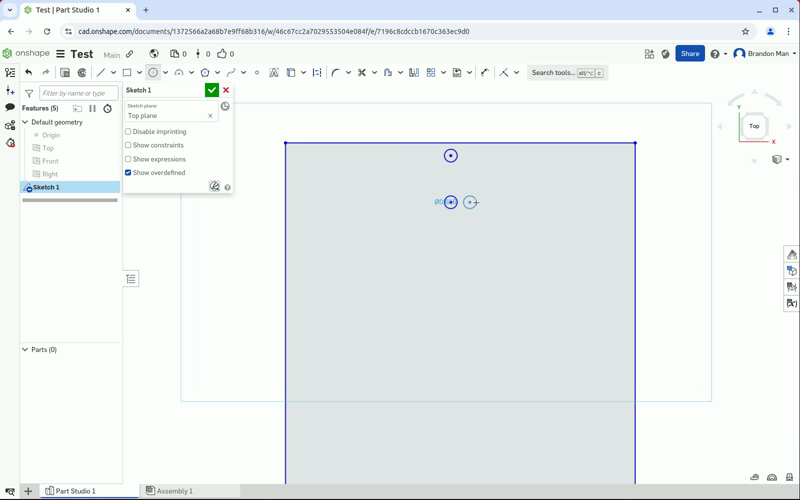
scroll(6)
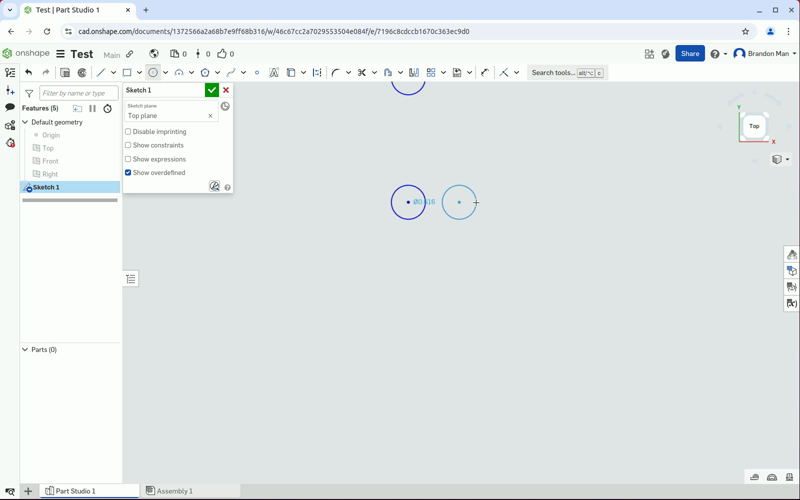
click(476, 202)
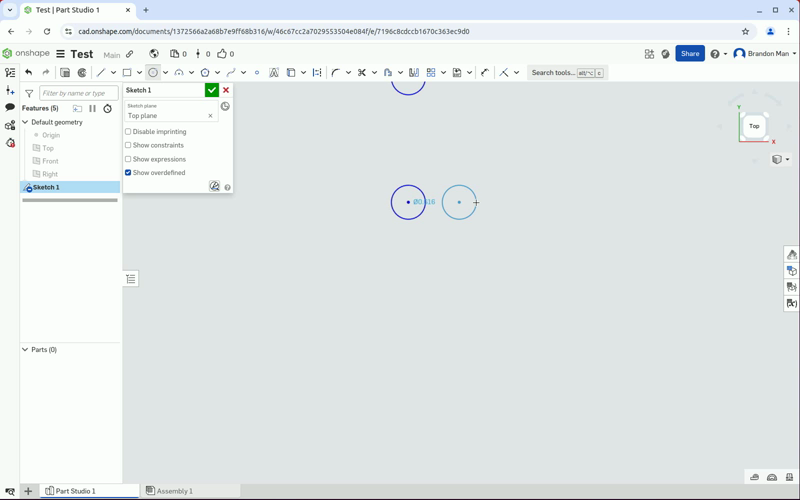
scroll(-6)
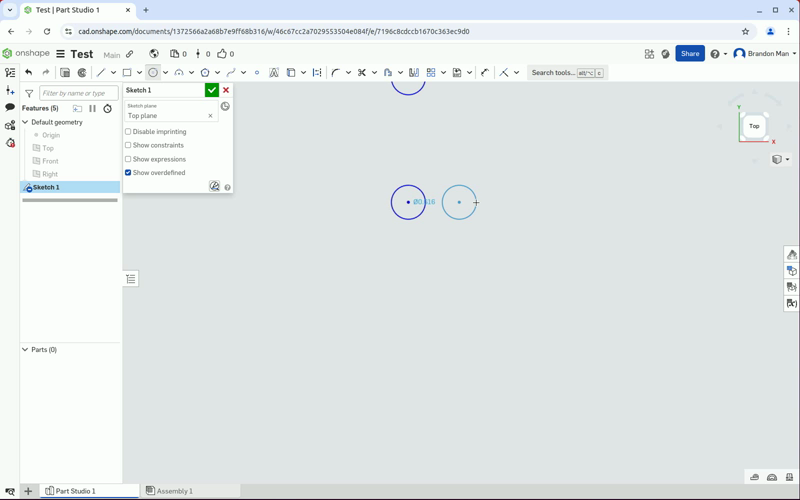
scroll(-6)
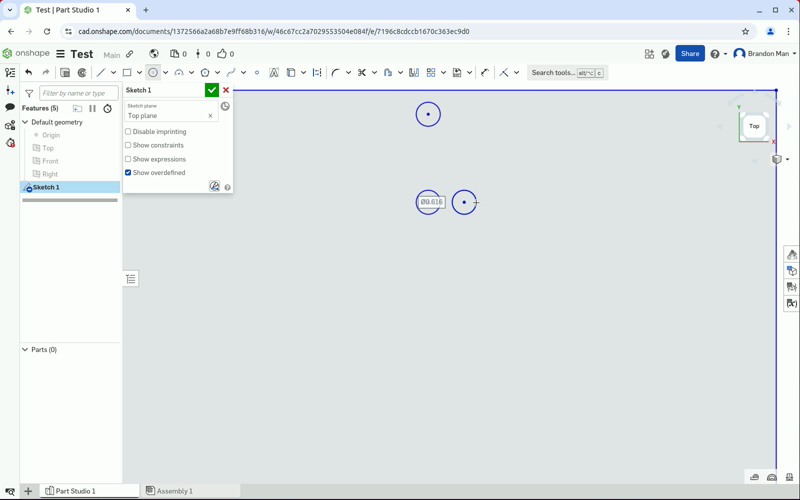
scroll(-6)
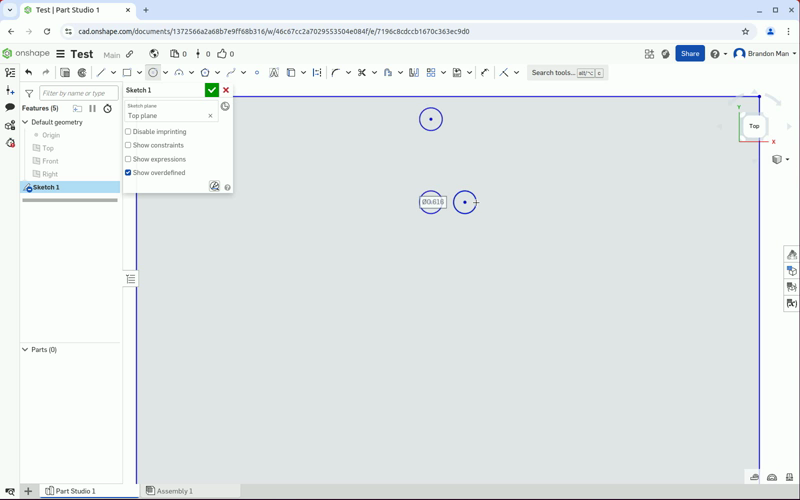
scroll(-6)
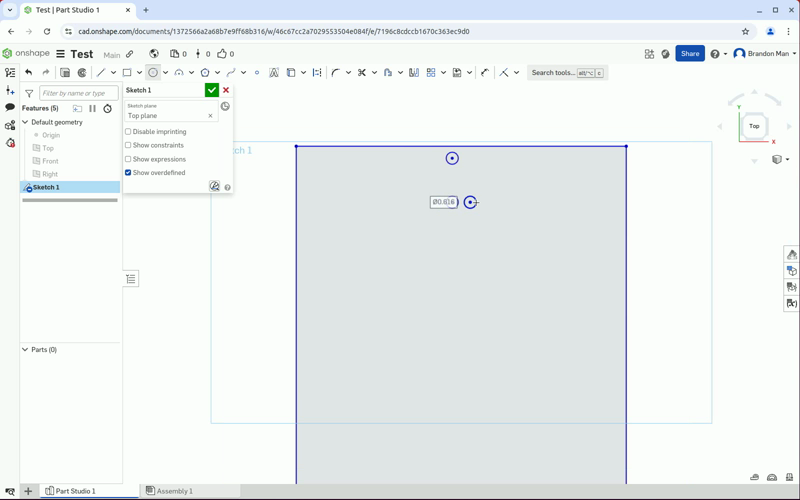
scroll(-6)
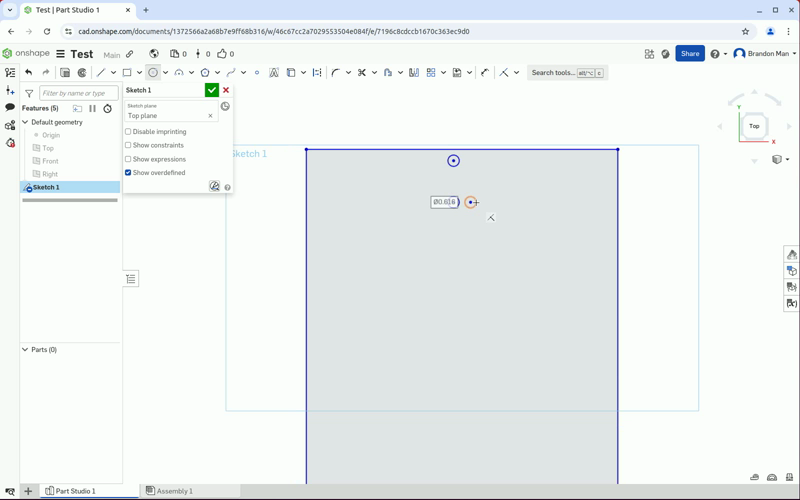
scroll(-6)
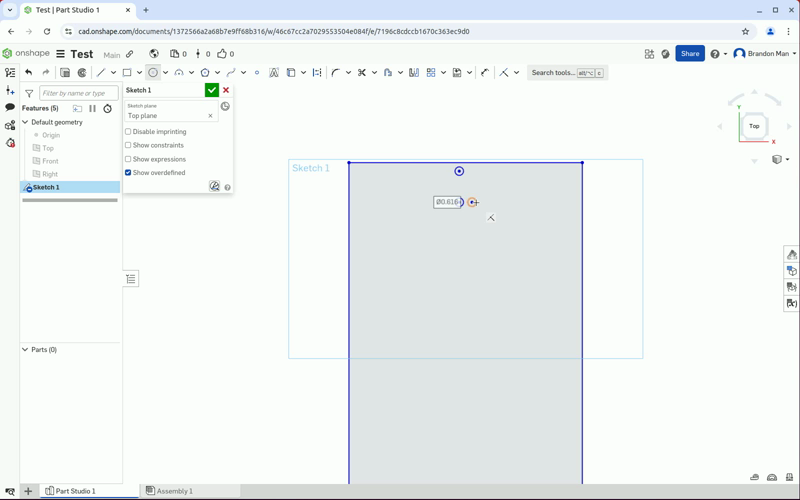
scroll(-6)
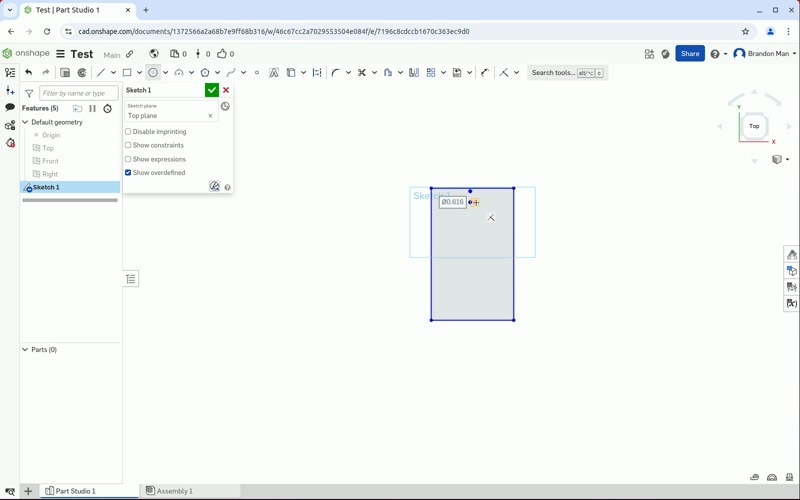
key(esc)
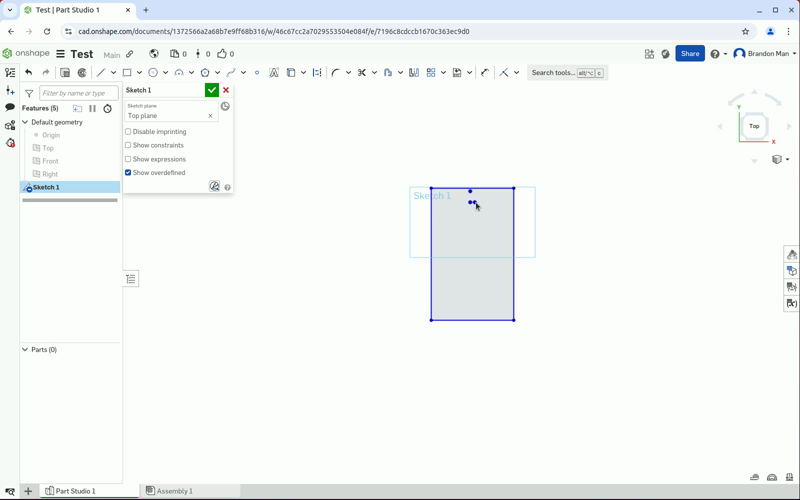
key(c)
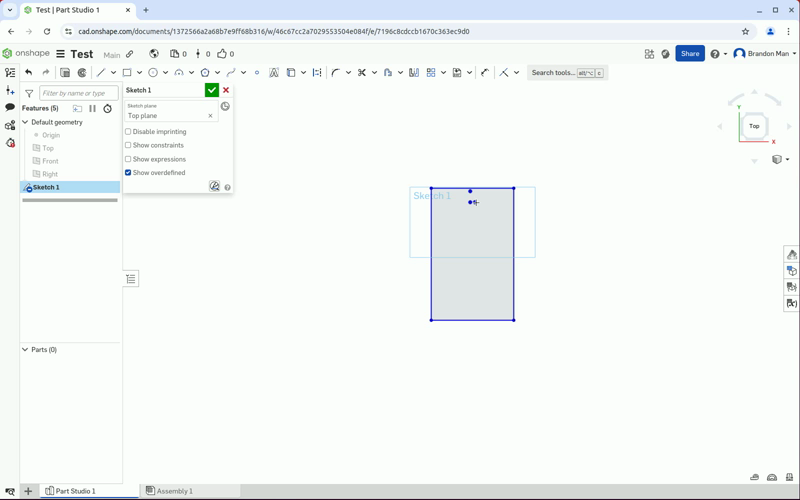
key_down(shift)
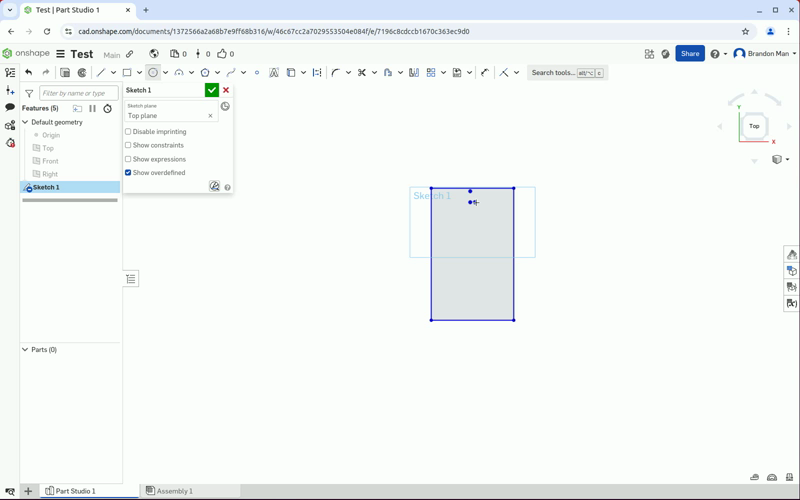
mouse_move(474, 191)
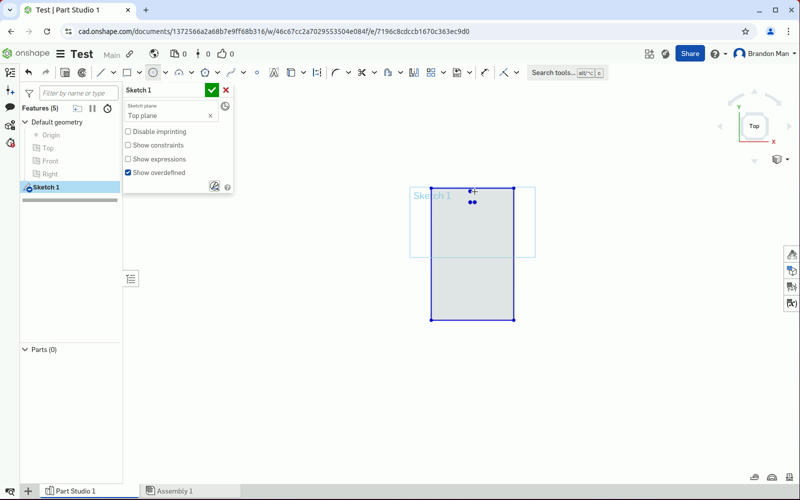
scroll(6)
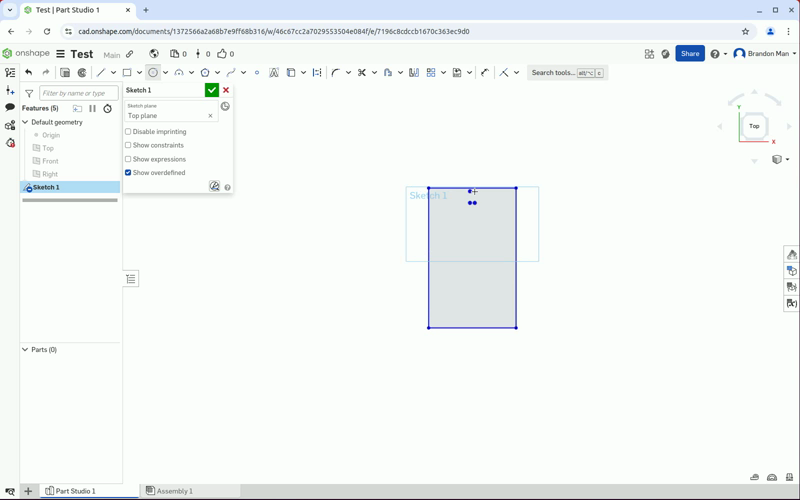
scroll(6)
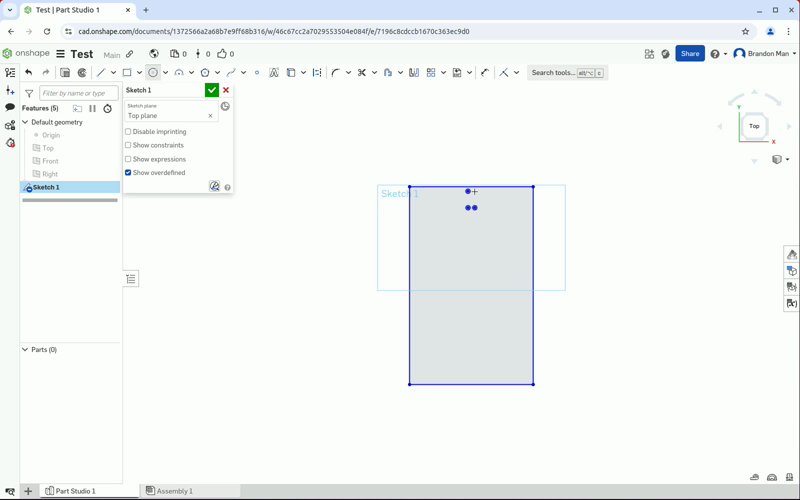
scroll(6)
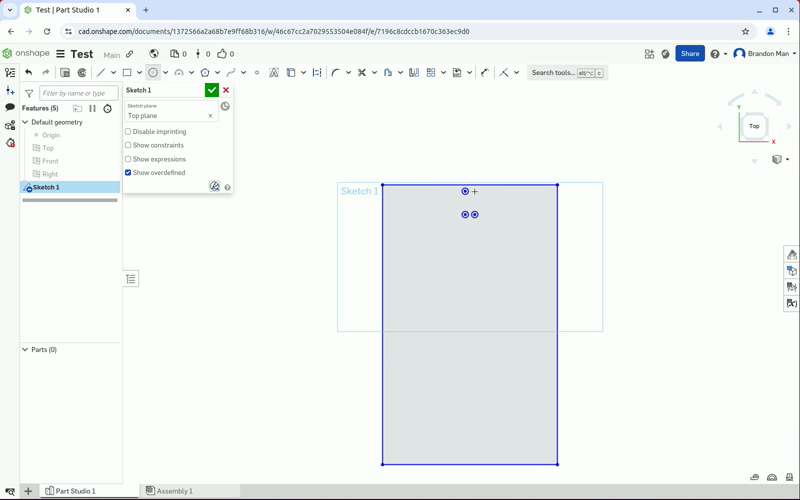
scroll(6)
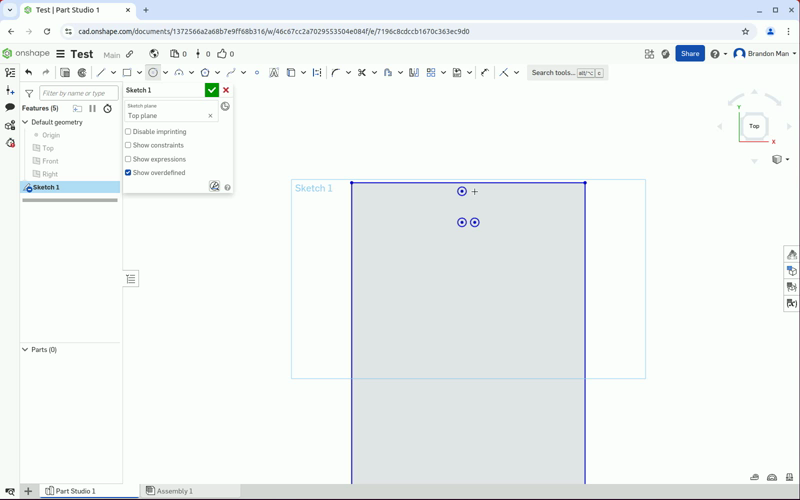
scroll(6)
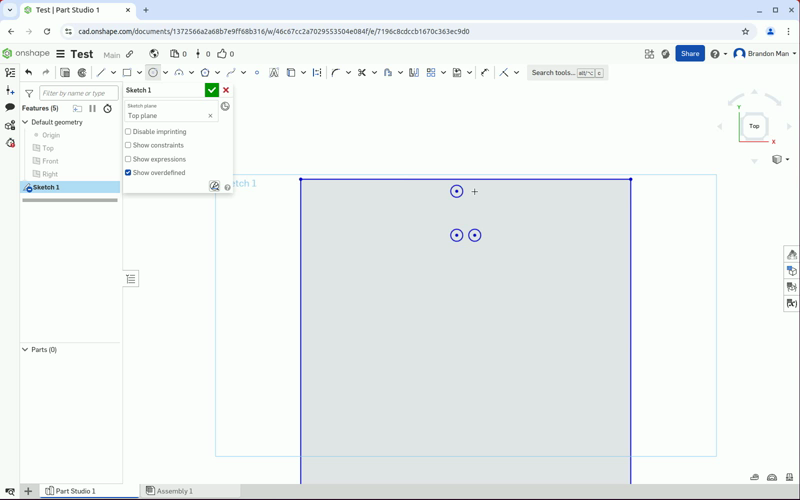
scroll(6)
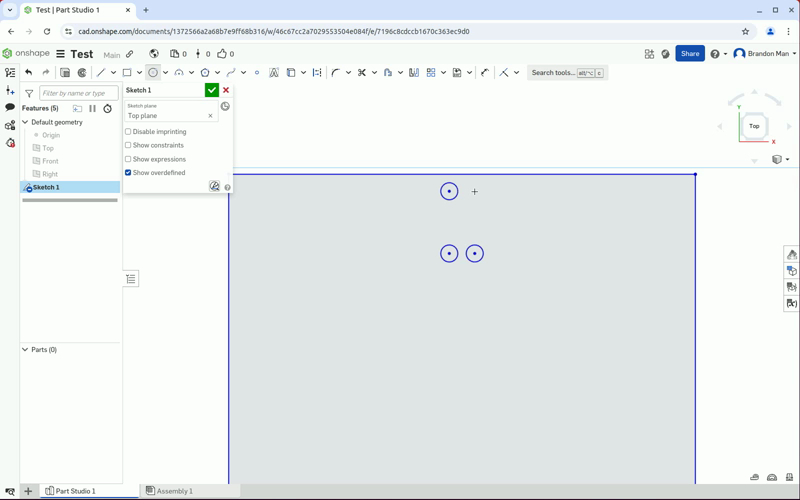
scroll(6)
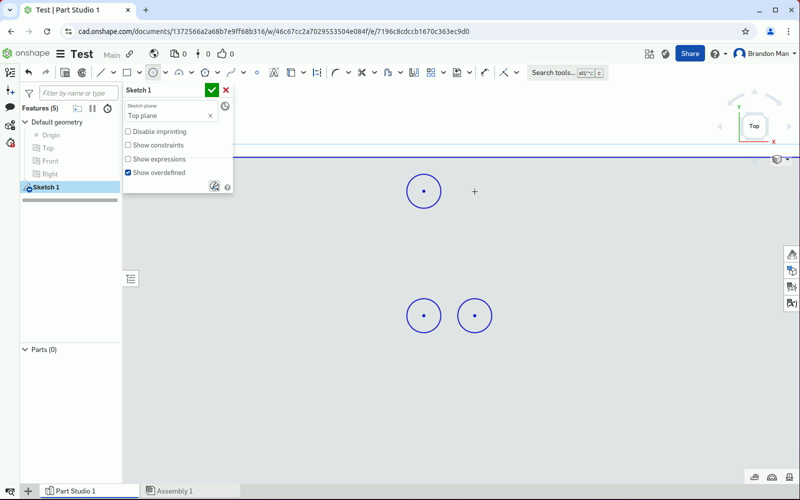
click(474, 191)
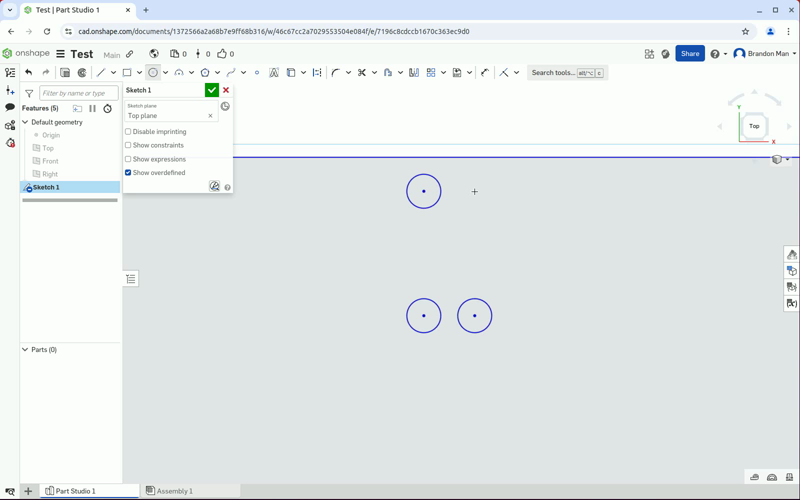
scroll(-6)
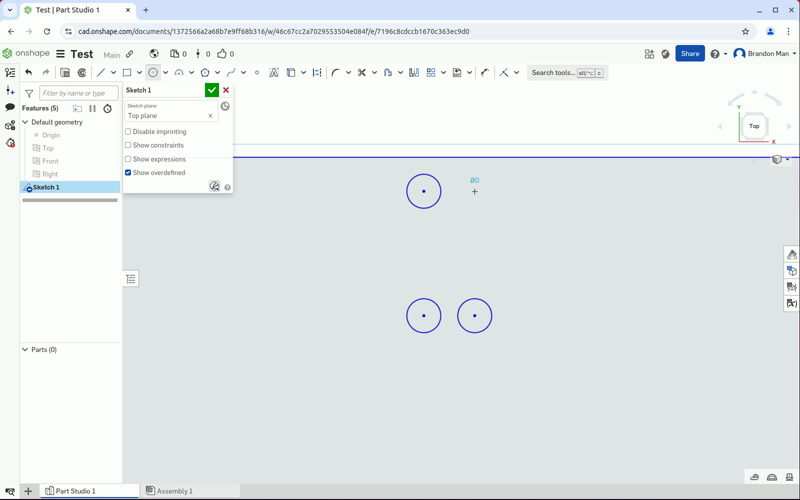
scroll(-6)
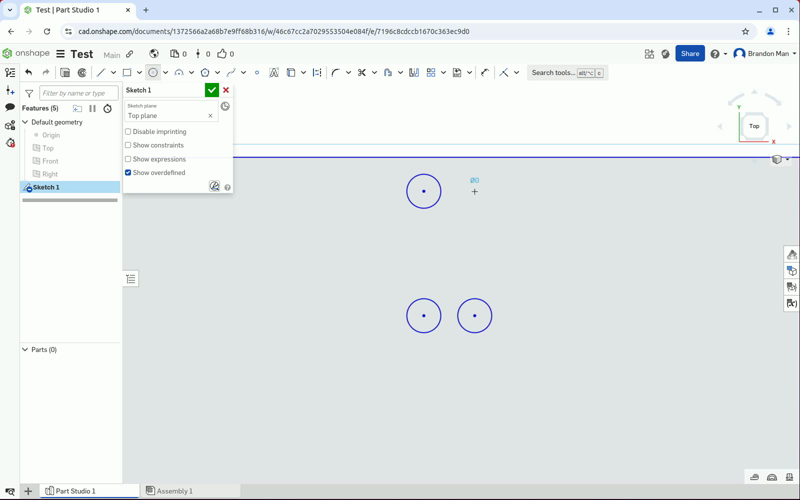
scroll(-6)
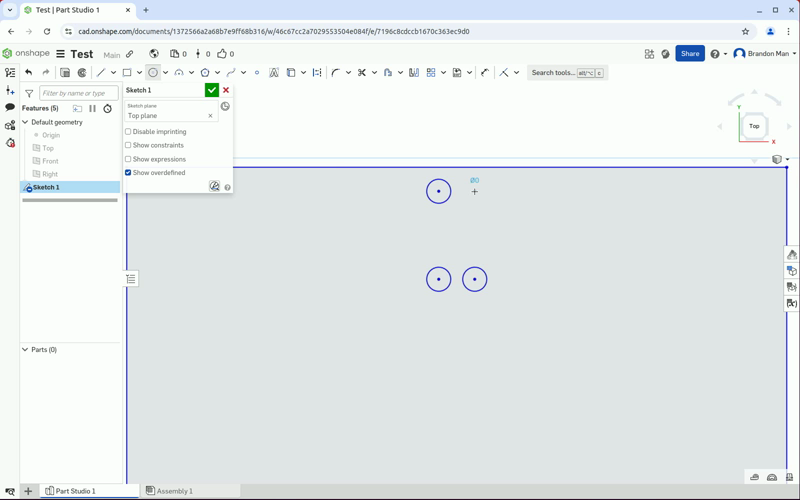
scroll(-6)
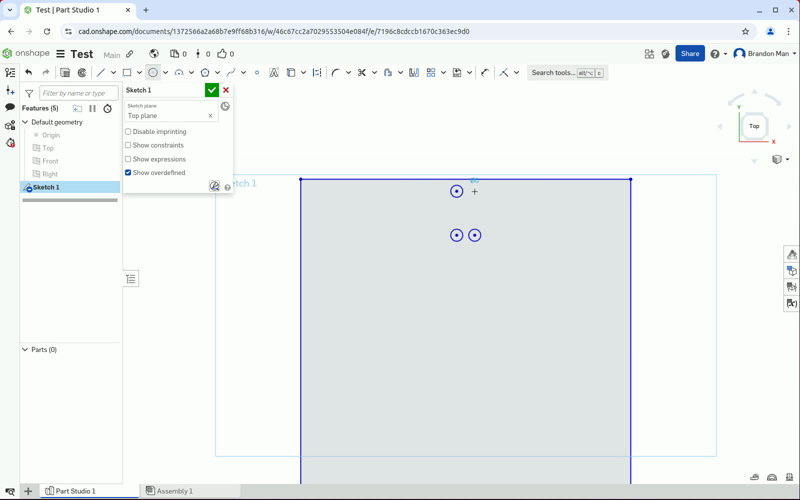
scroll(-6)
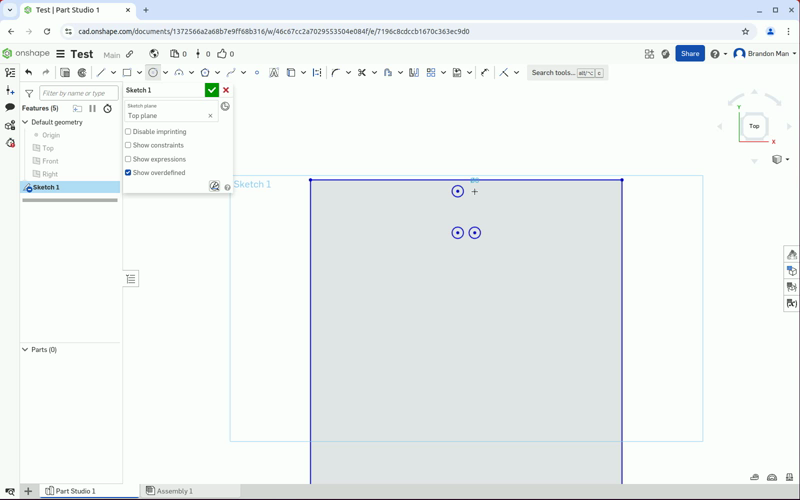
scroll(-6)
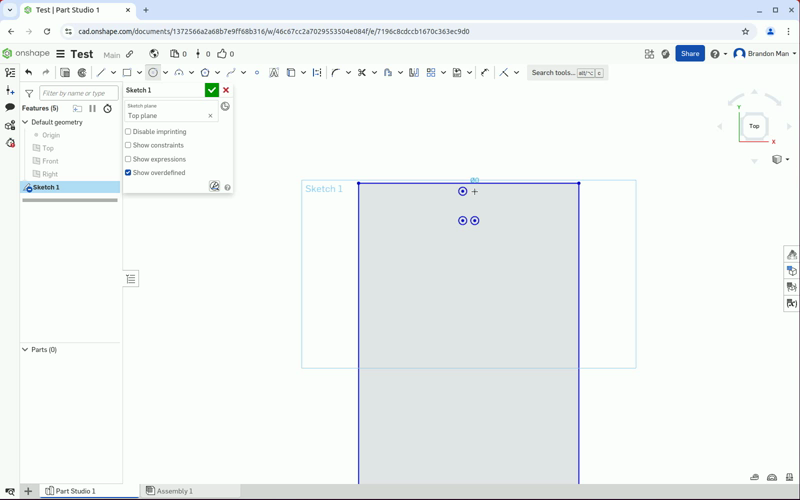
scroll(-6)
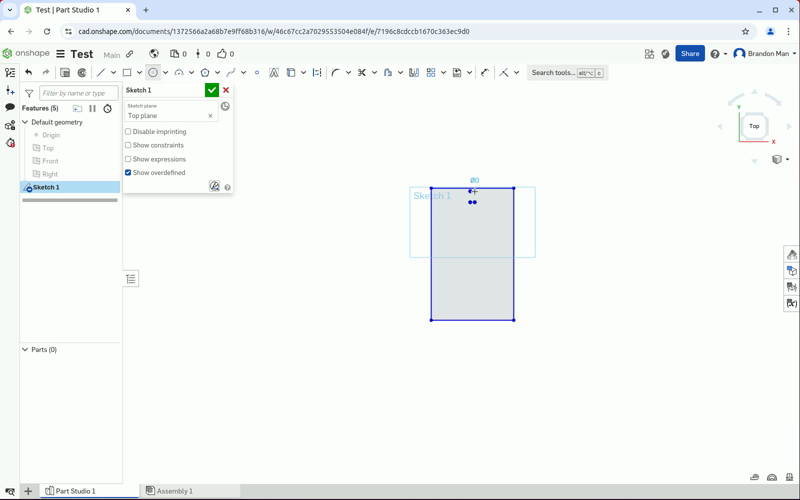
key_up(shift)
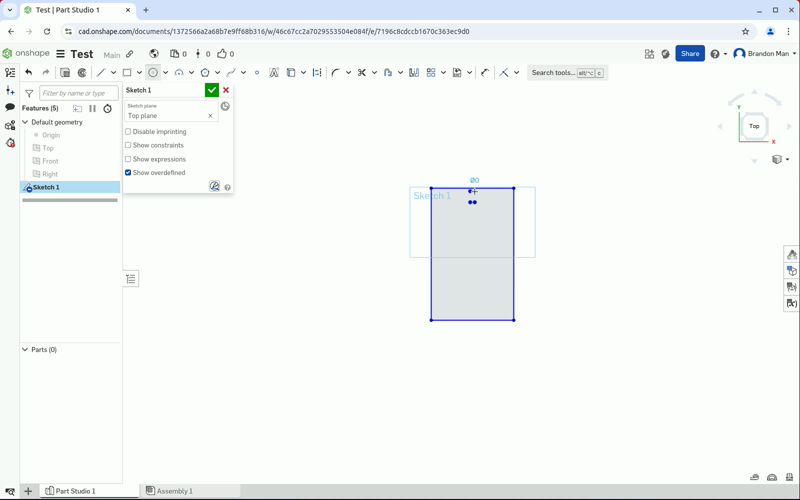
mouse_move(476, 191)
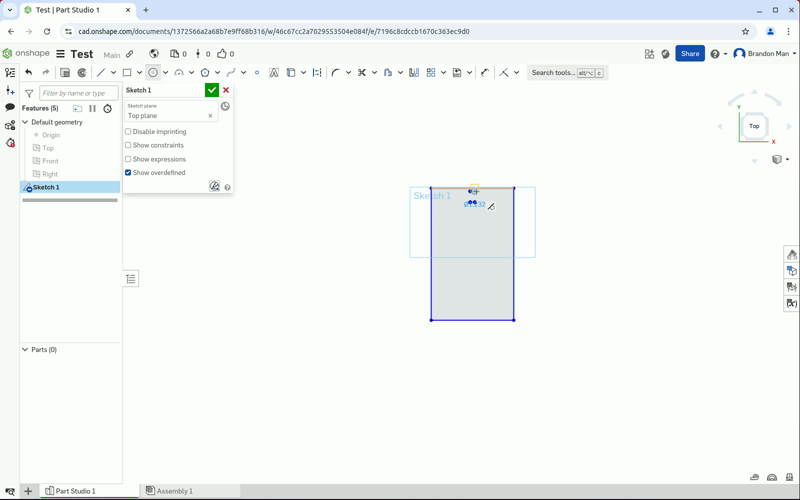
scroll(6)
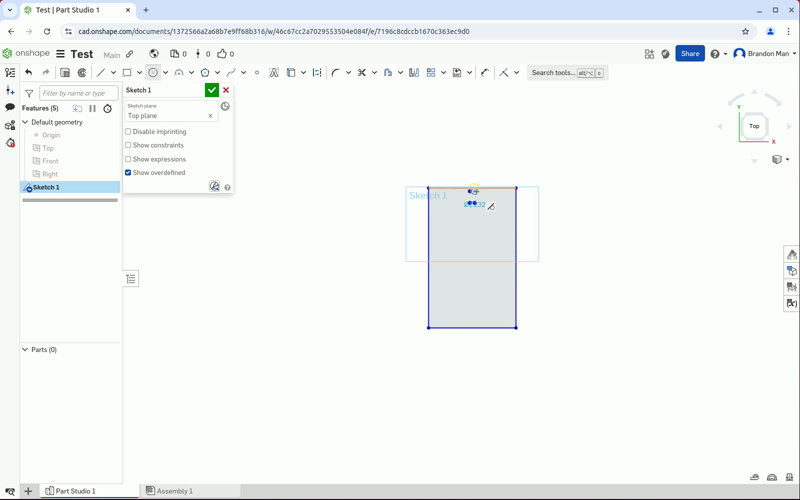
scroll(6)
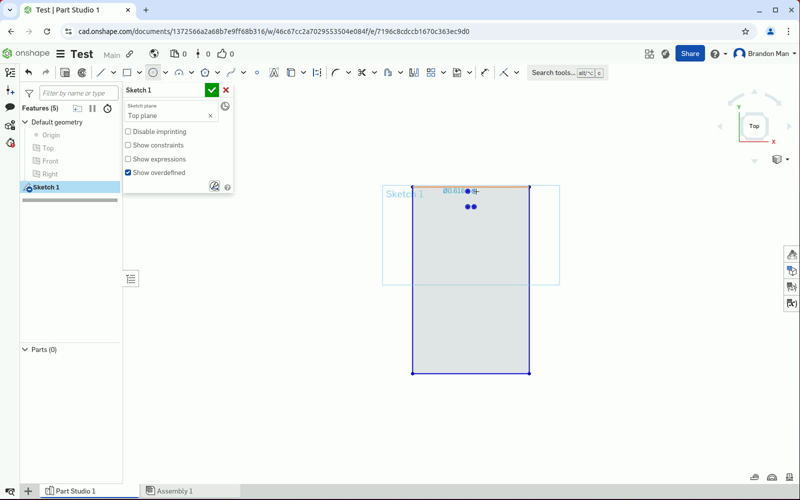
scroll(6)
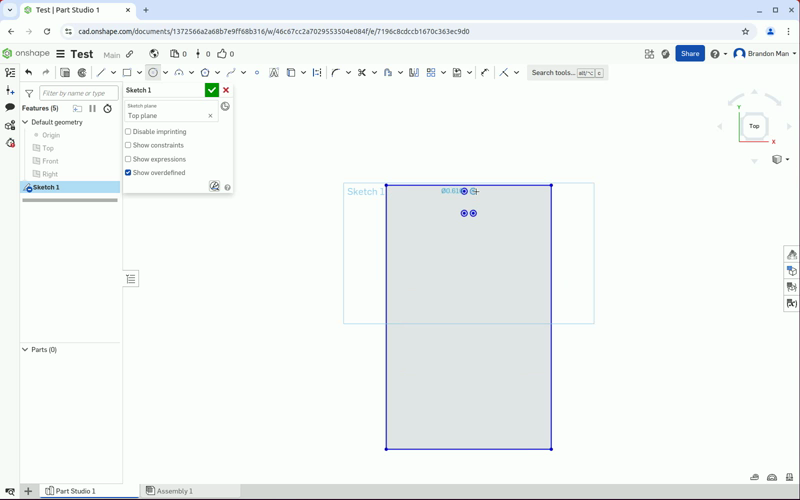
scroll(6)
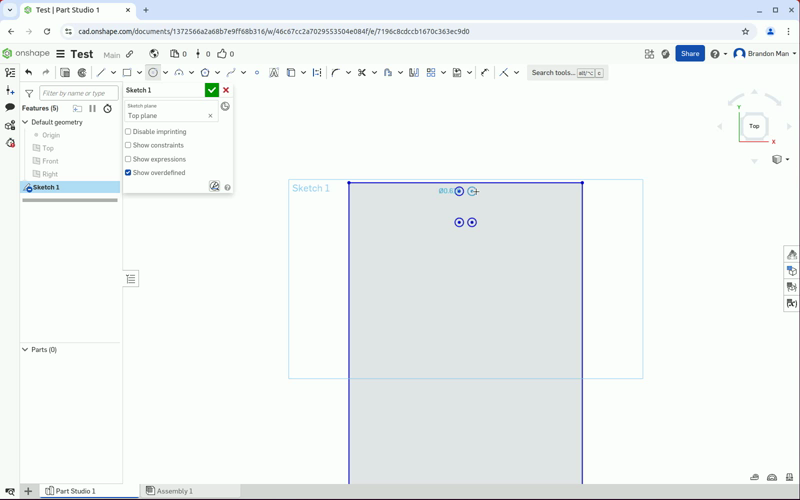
scroll(6)
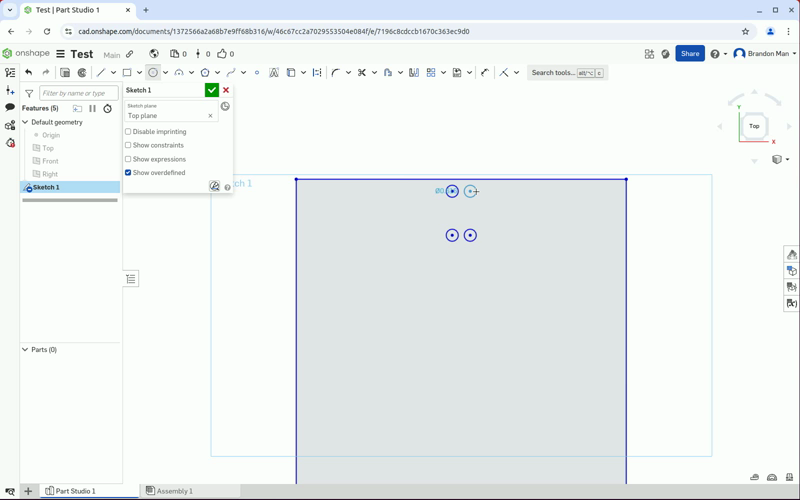
scroll(6)
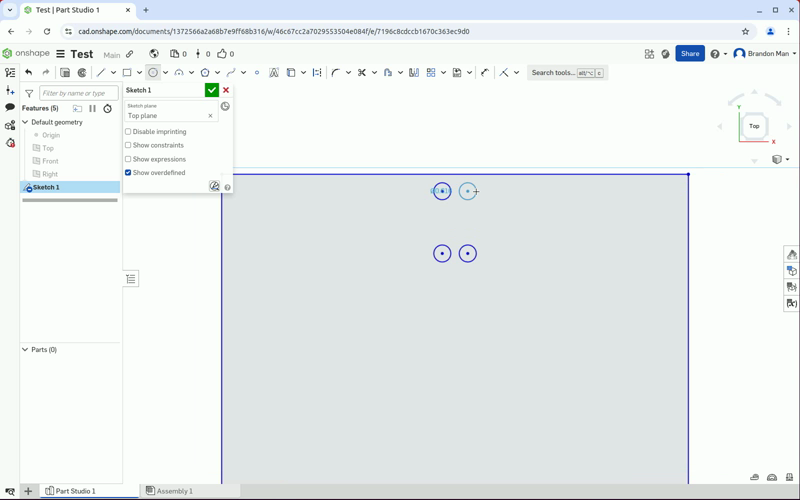
scroll(6)
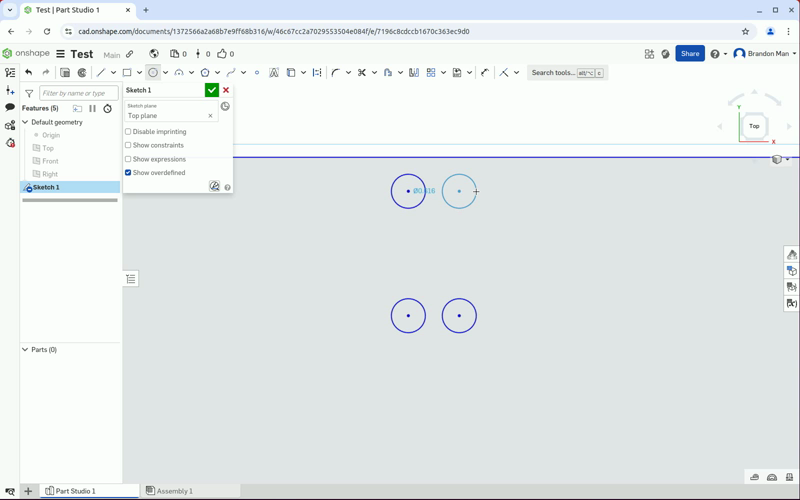
click(476, 191)
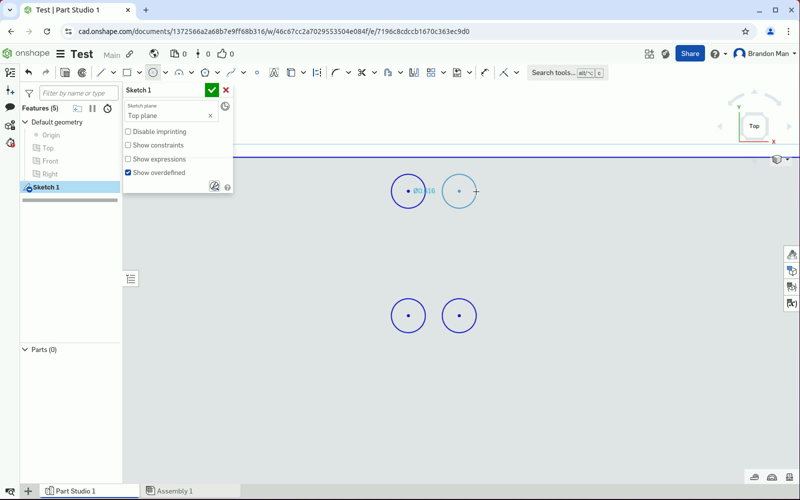
scroll(-6)
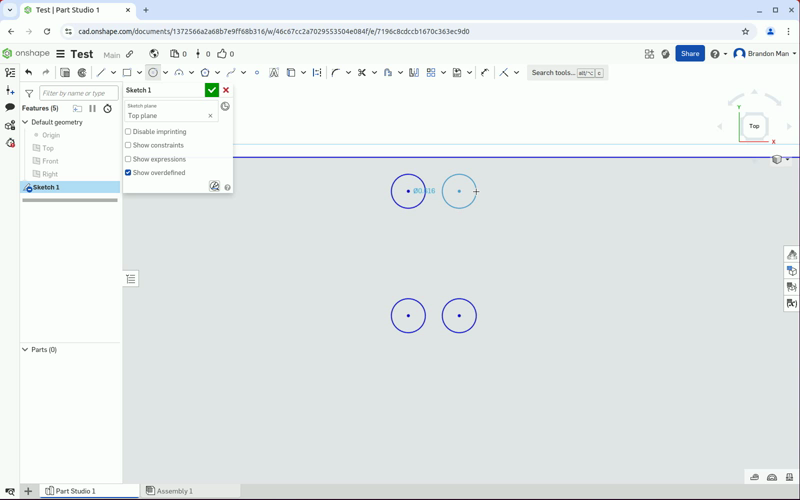
scroll(-6)
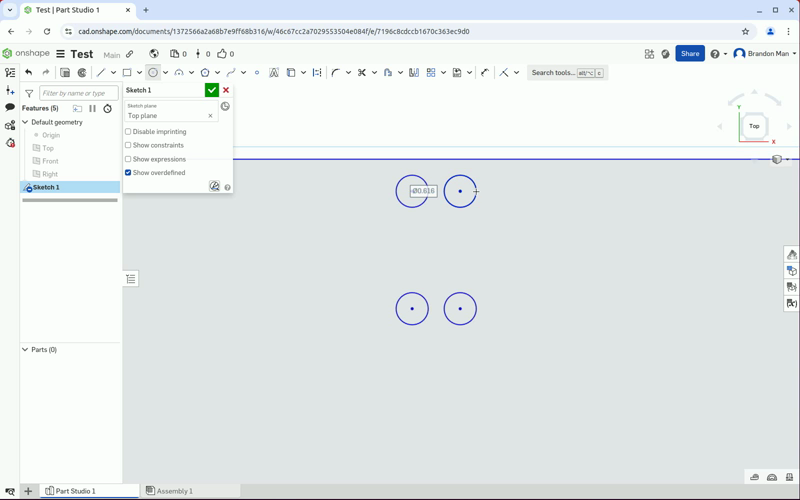
scroll(-6)
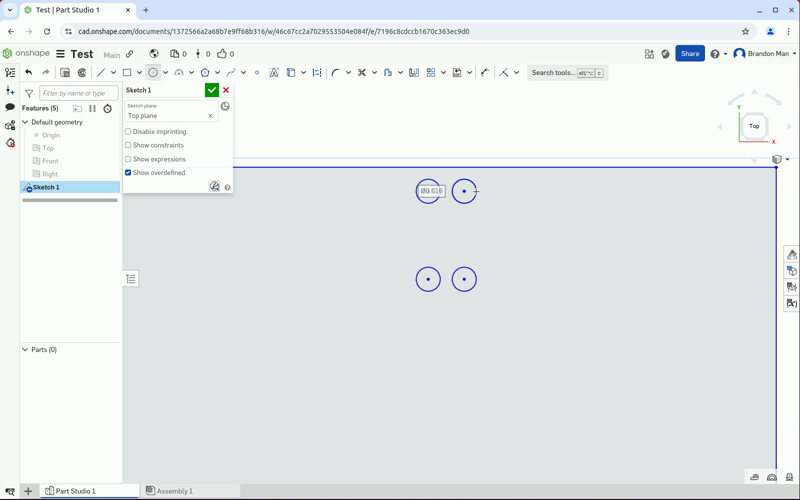
scroll(-6)
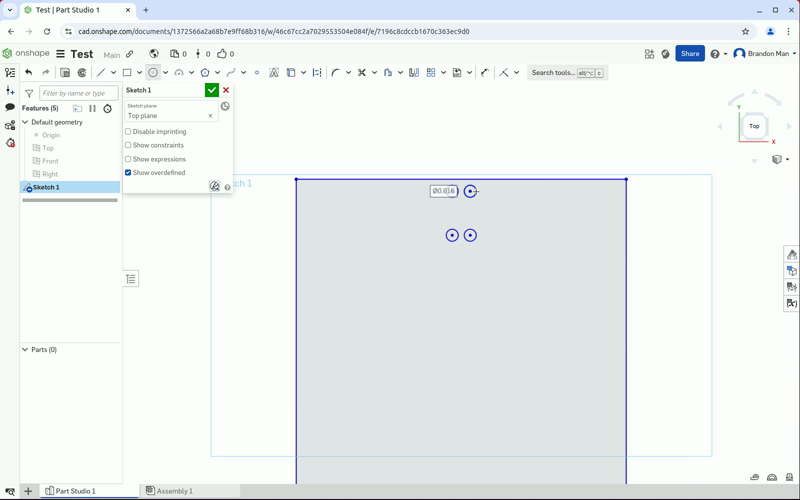
scroll(-6)
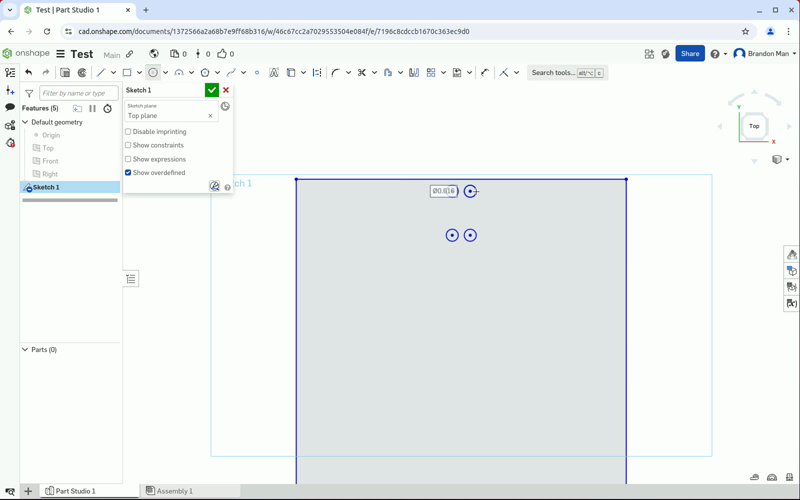
scroll(-6)
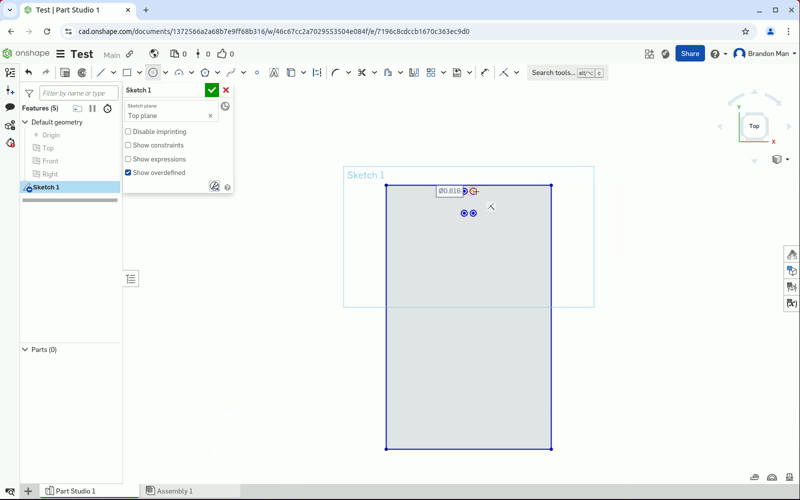
scroll(-6)
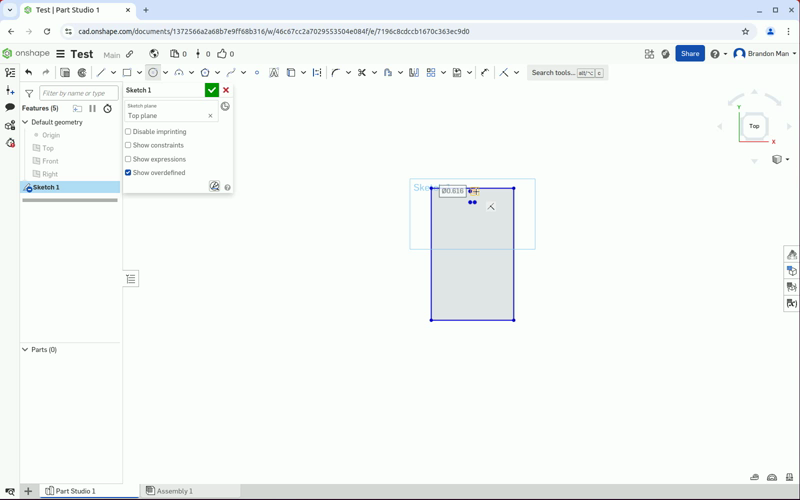
key(esc)
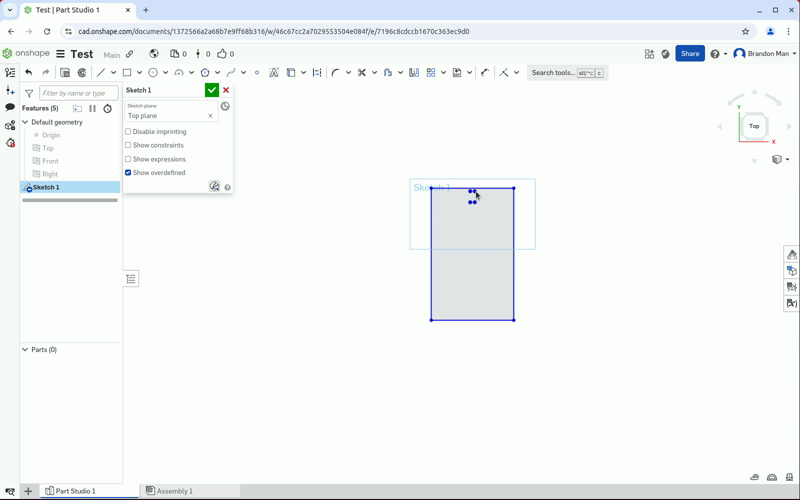
mouse_move(493, 278)
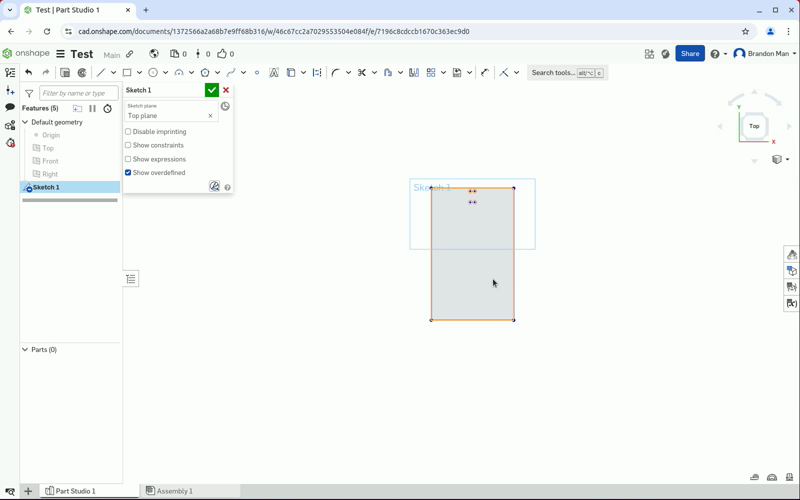
click(493, 278)
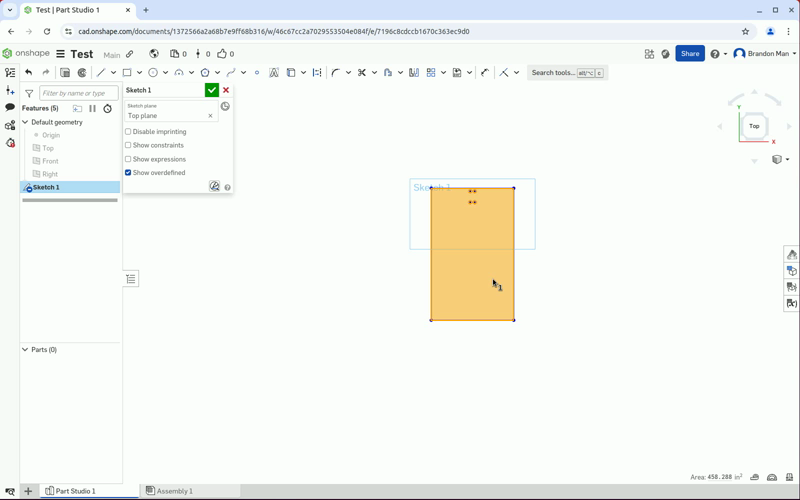
mouse_move(73, 352)
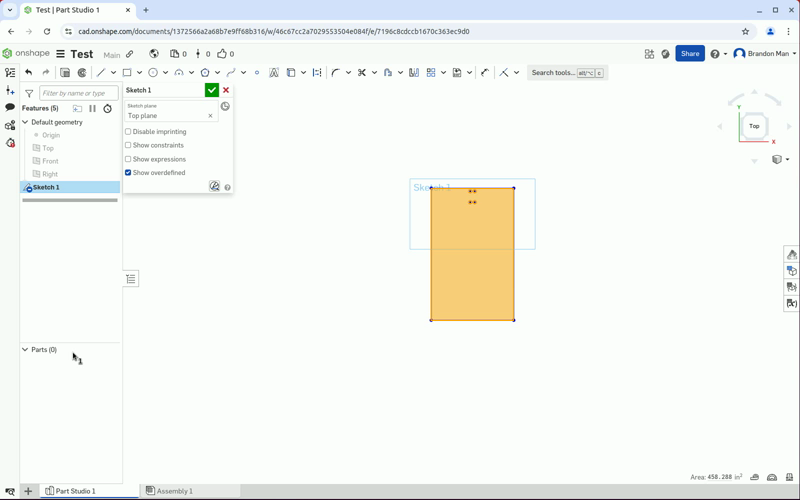
key(shift+y)
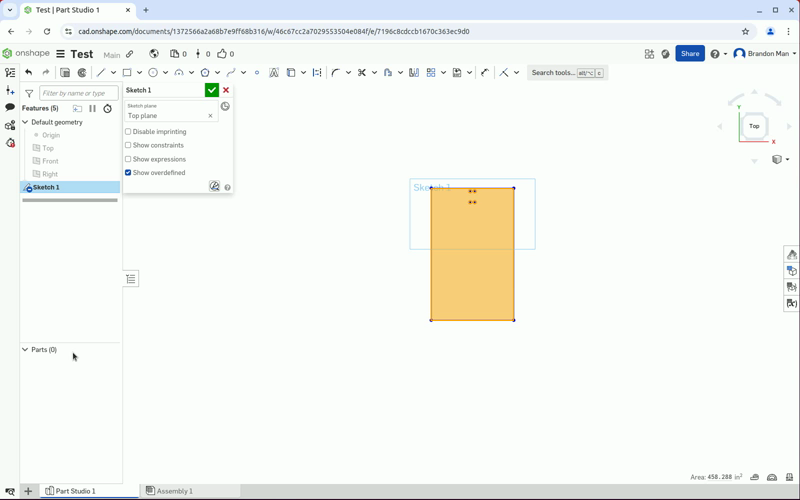
key(shift+e)
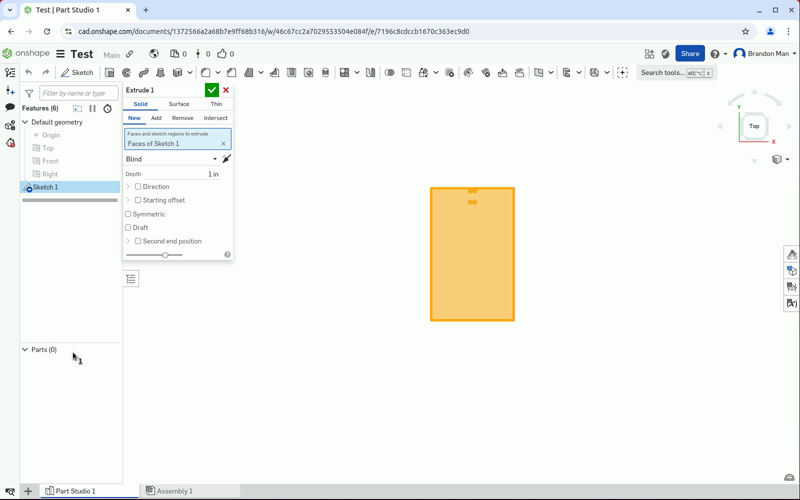
mouse_move(143, 106)
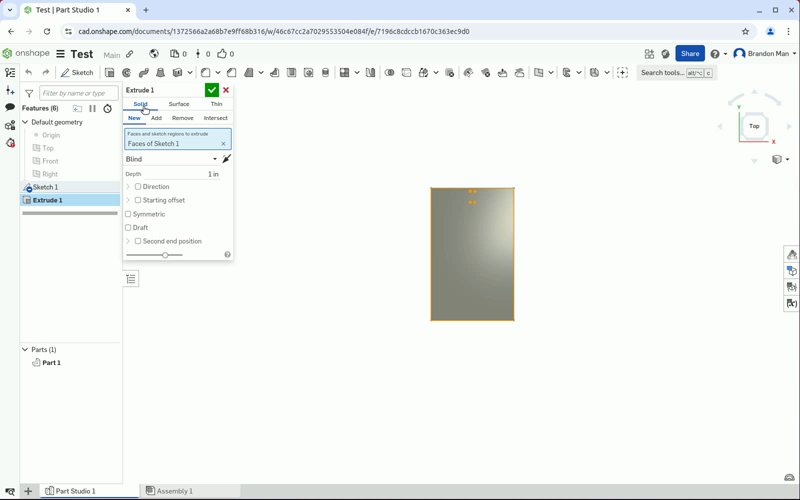
click(143, 106)
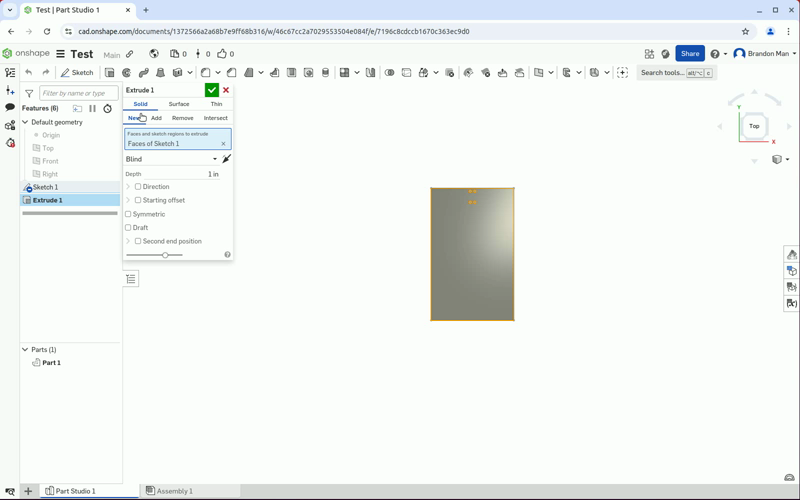
mouse_move(137, 120)
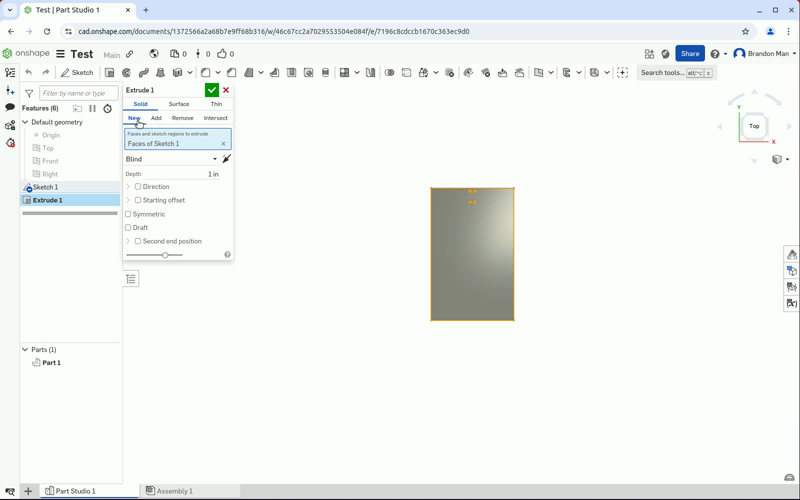
click(137, 120)
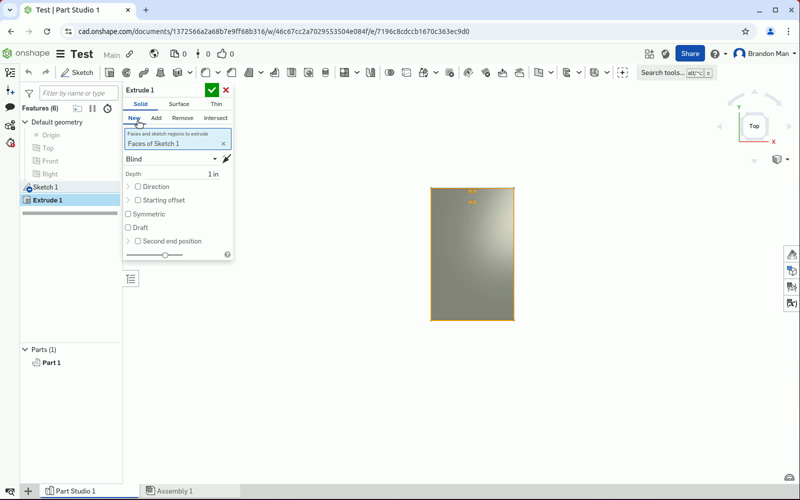
key(tab, 4)
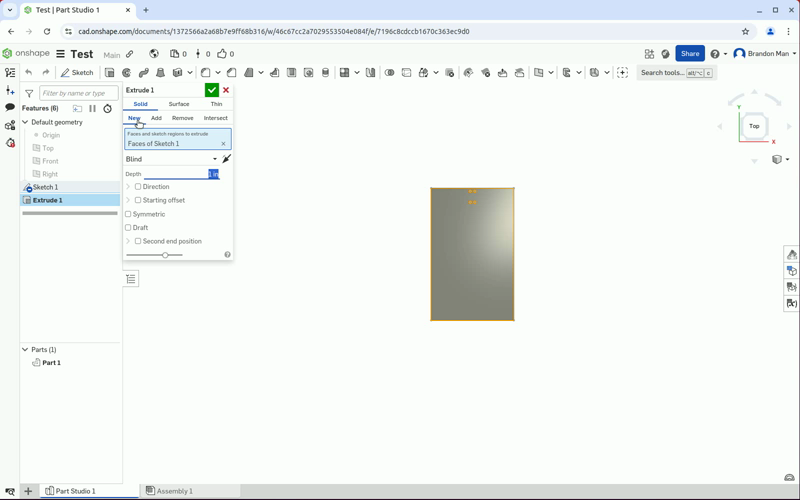
text(0.241)
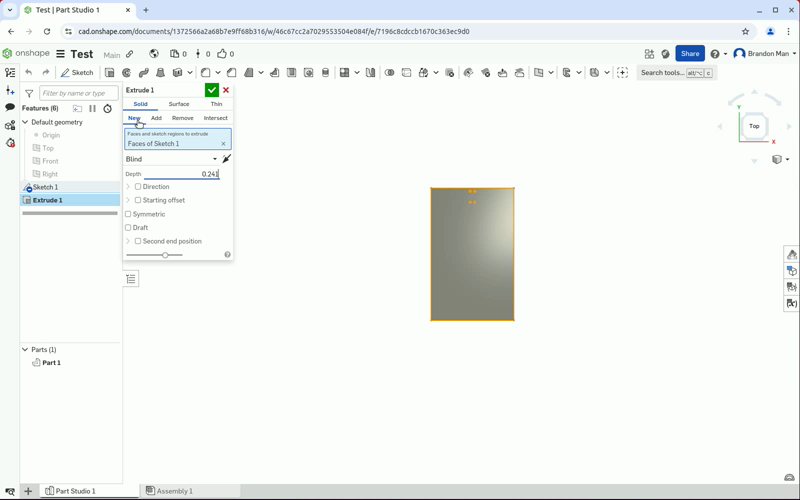
key(enter)
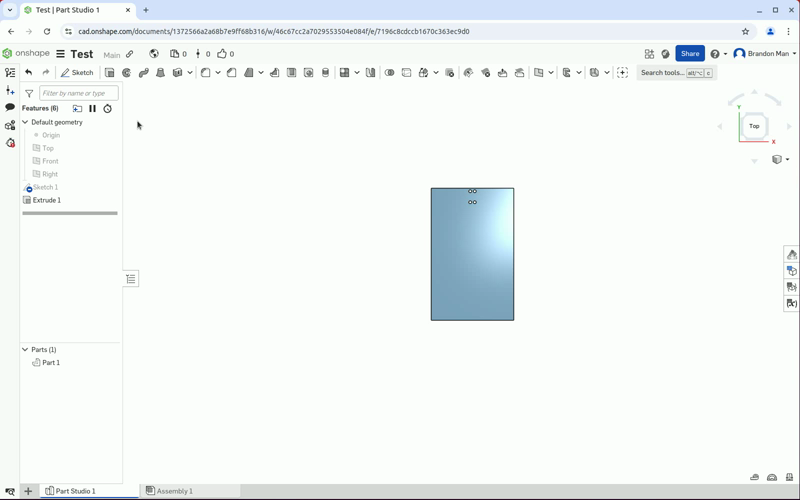
key(shift+h)
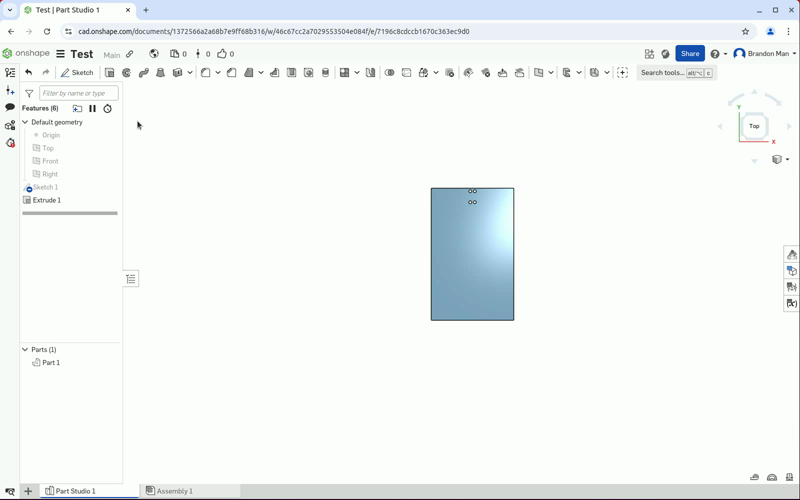
key(shift+h)
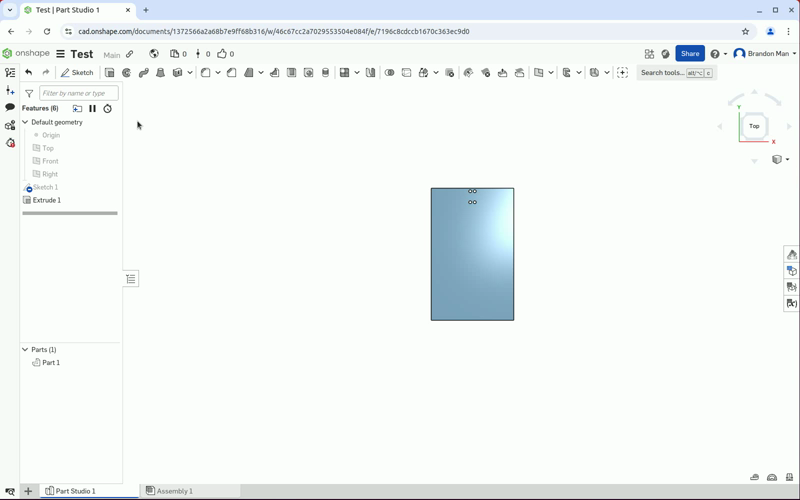
mouse_move(73, 189)
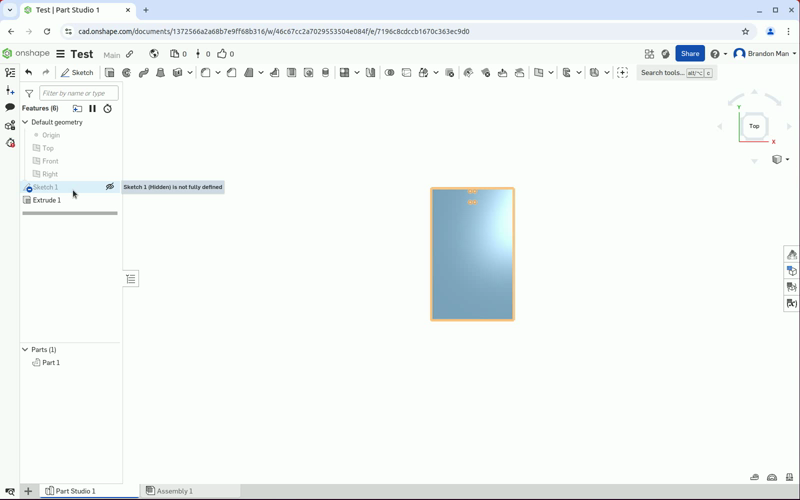
click(73, 189)
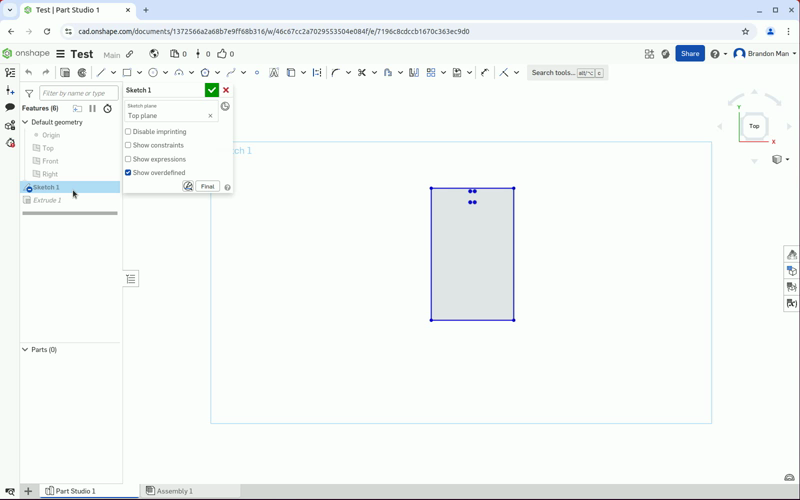
mouse_move(229, 92)
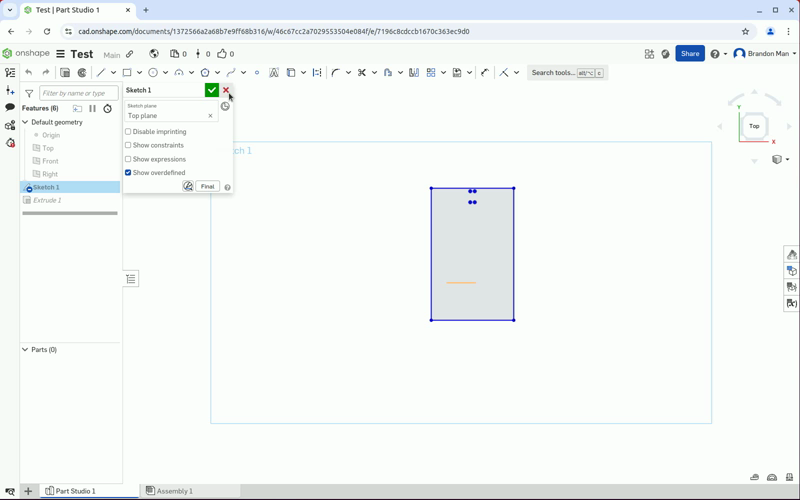
click(229, 92)
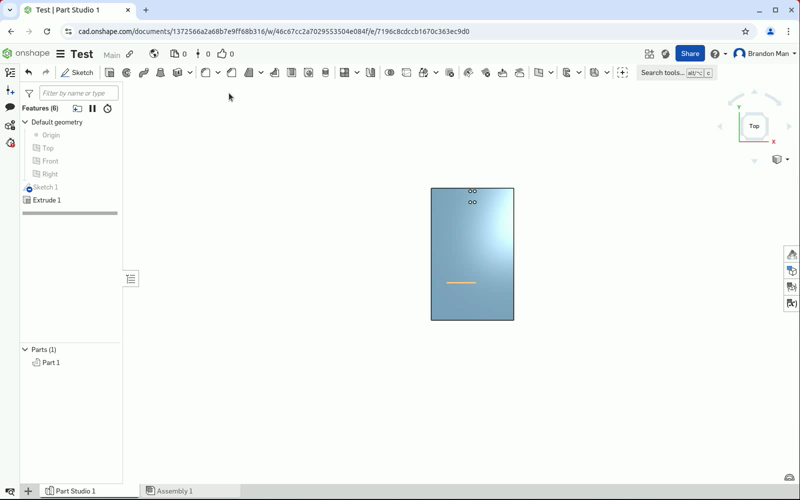
mouse_move(73, 352)
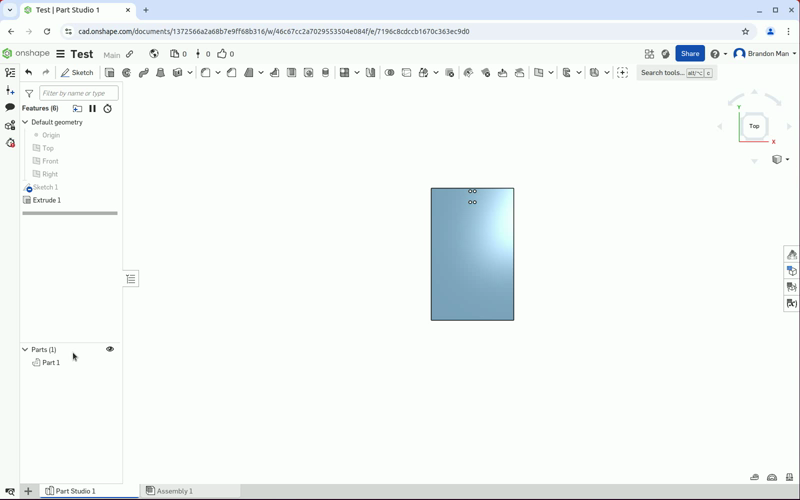
key(y)
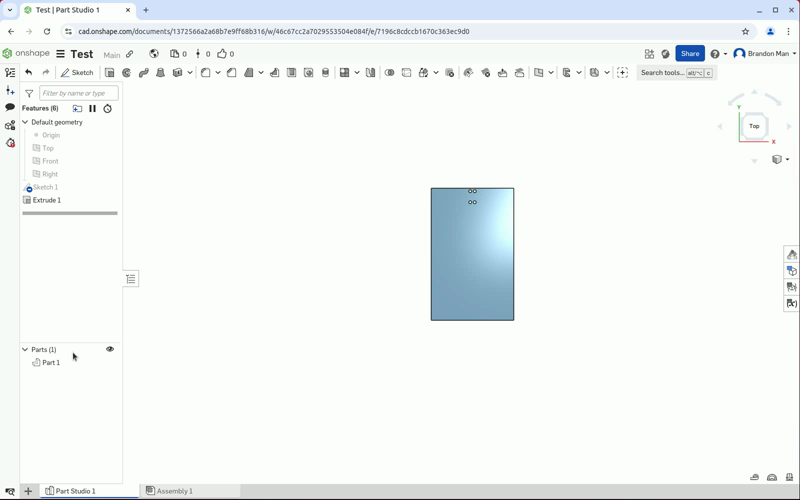
key(shift+p)
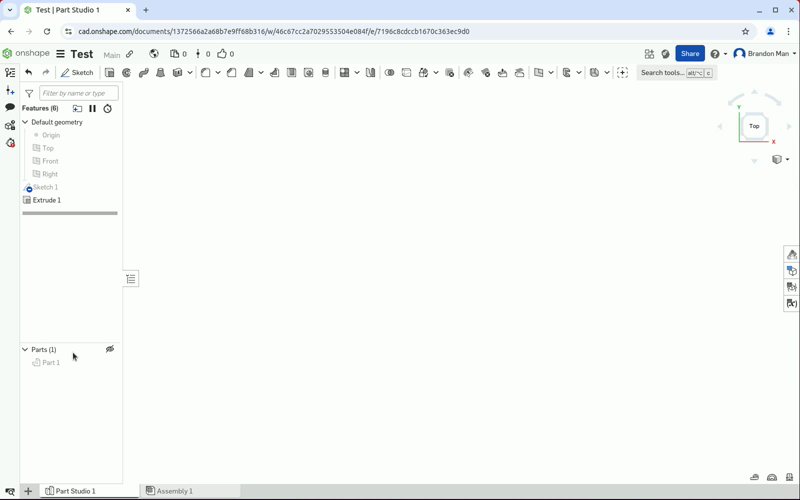
key(space)
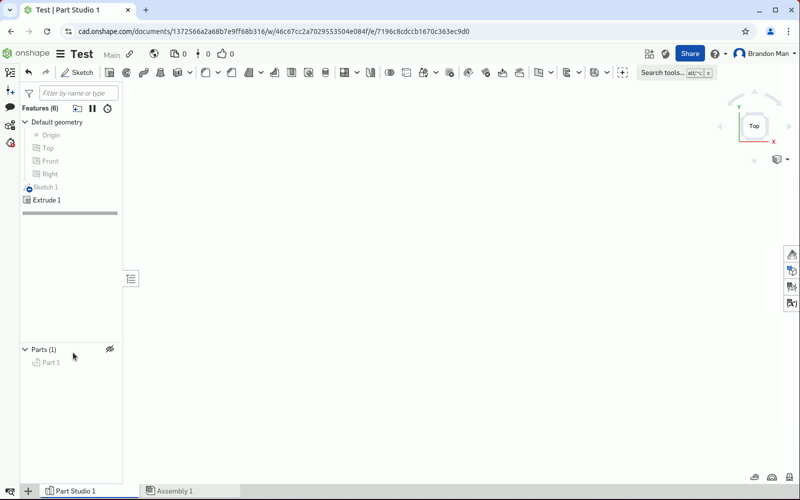
key_down(shift)
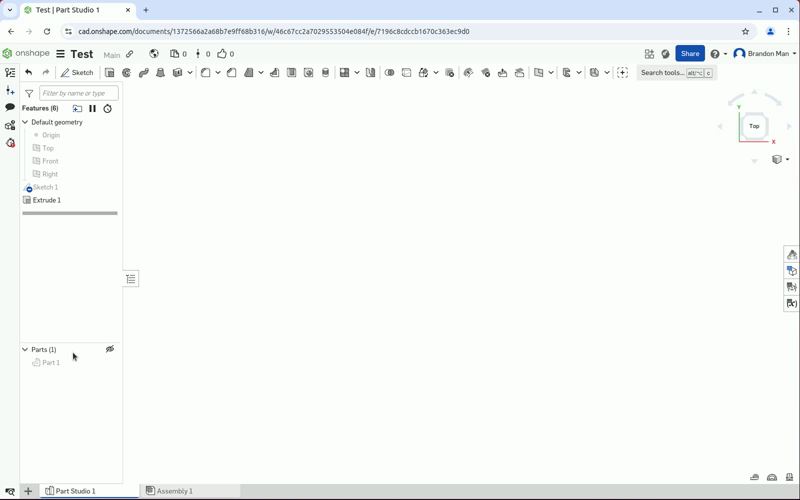
key(up)
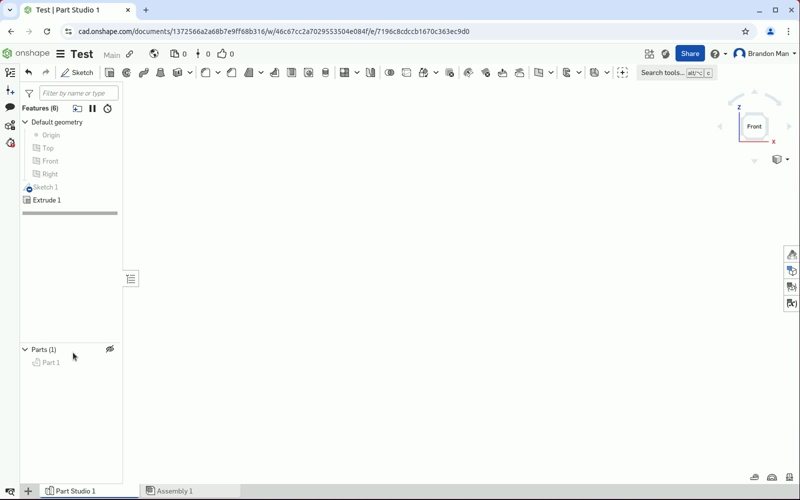
key_up(shift)
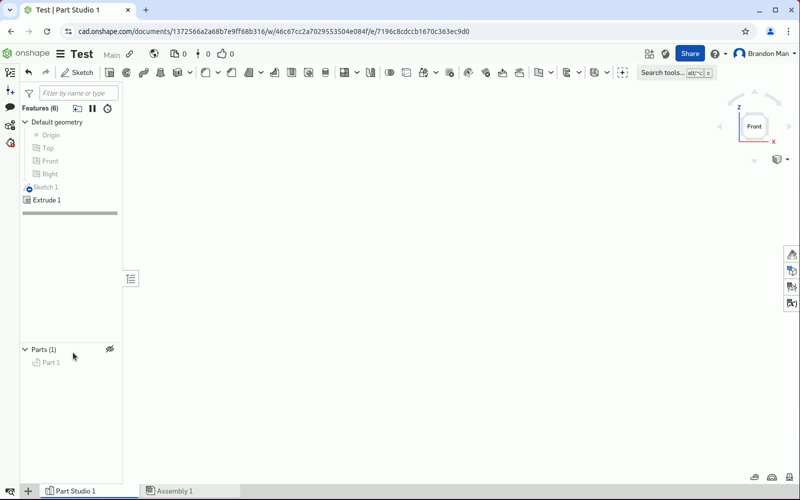
mouse_move(73, 352)
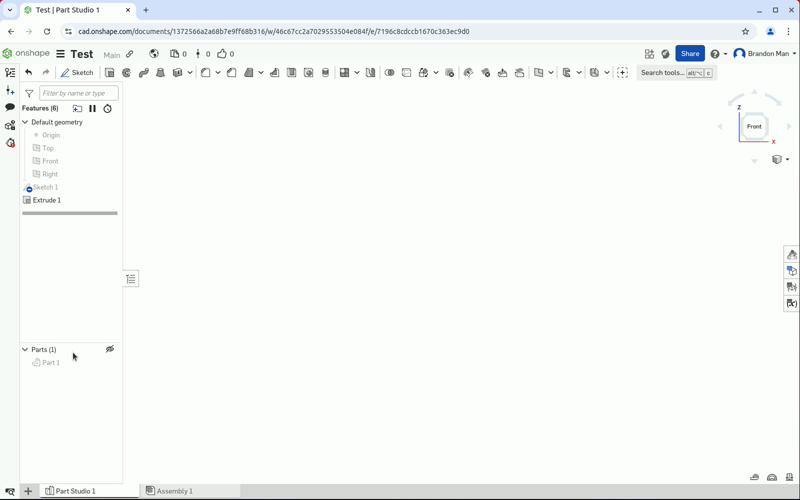
key(shift+y)
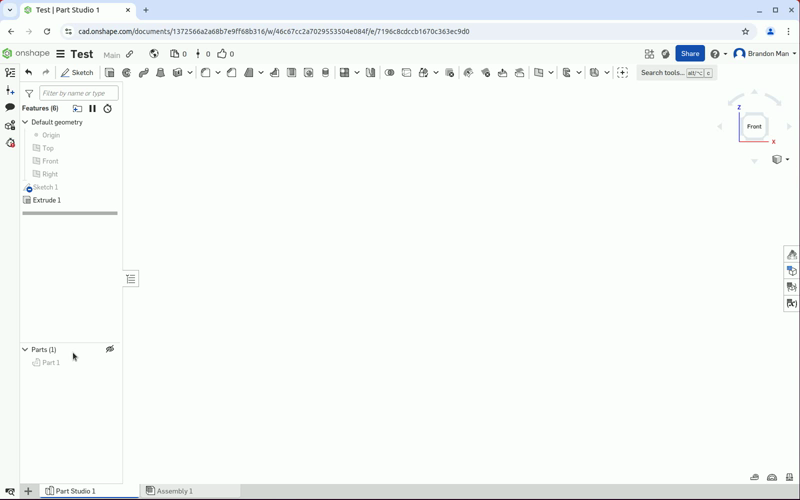
key(shift+s)
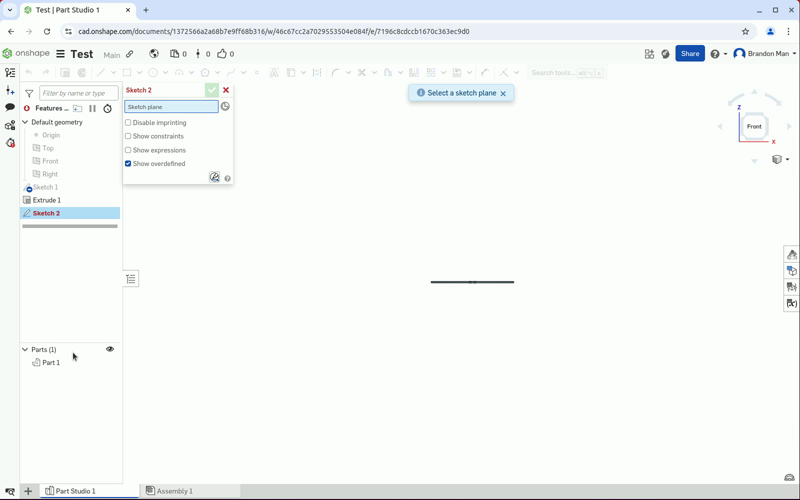
mouse_move(73, 163)
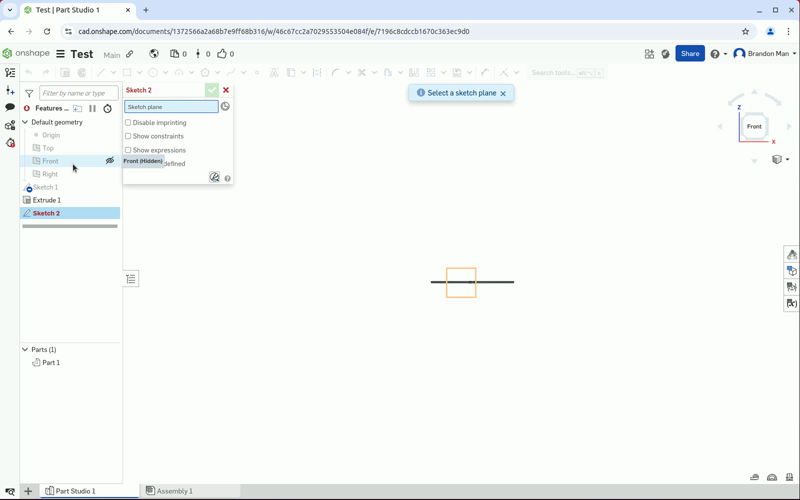
click(73, 163)
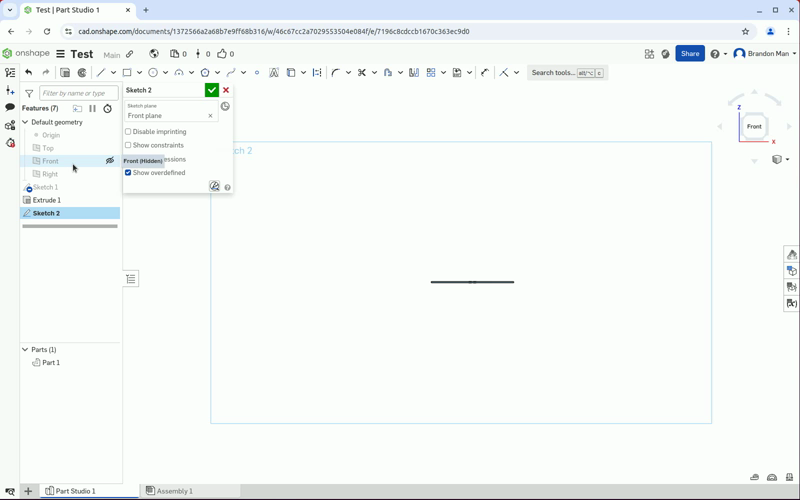
mouse_move(73, 352)
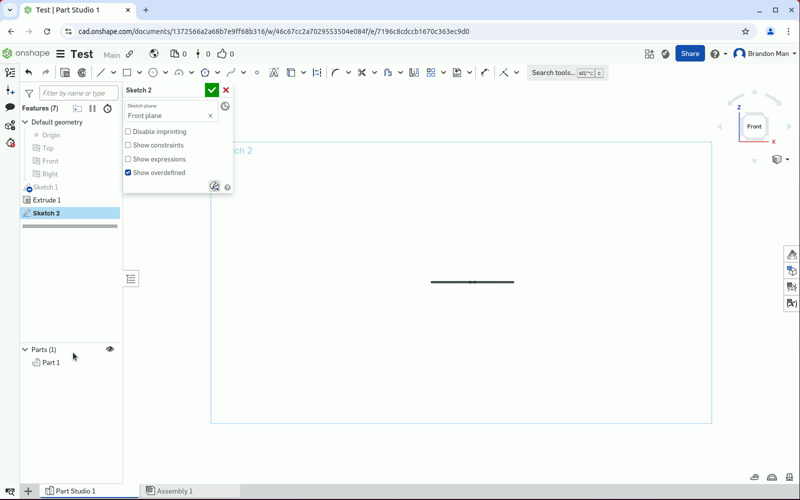
key(y)
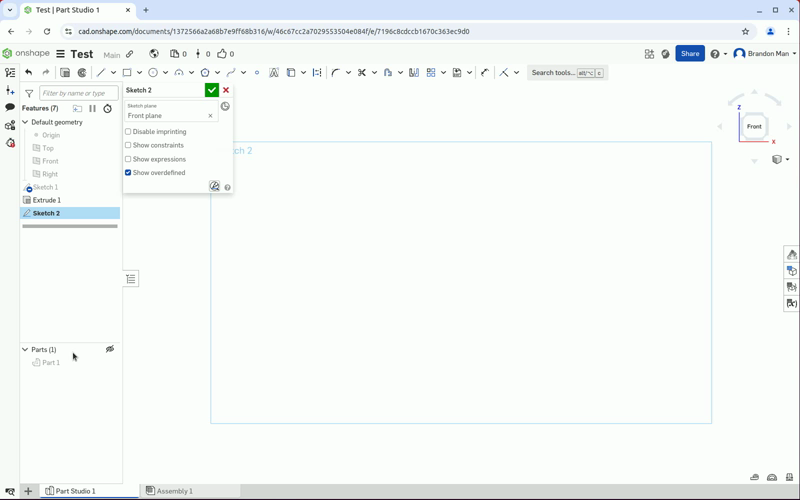
key(l)
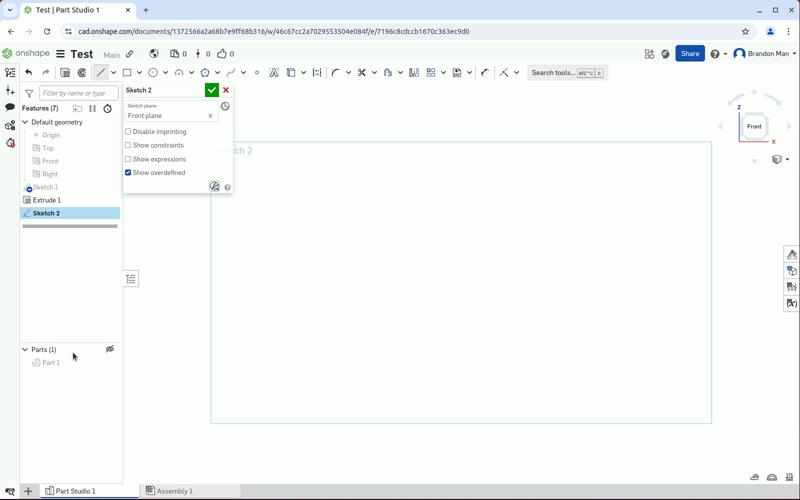
key_down(shift)
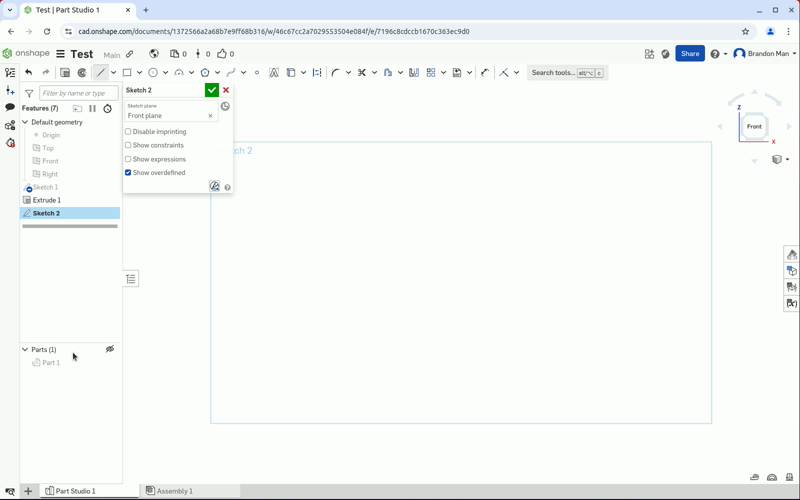
mouse_move(433, 343)
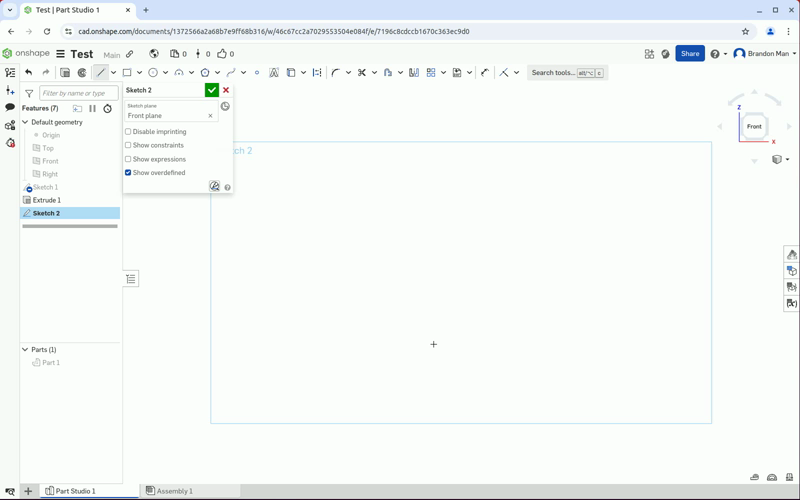
click(433, 343)
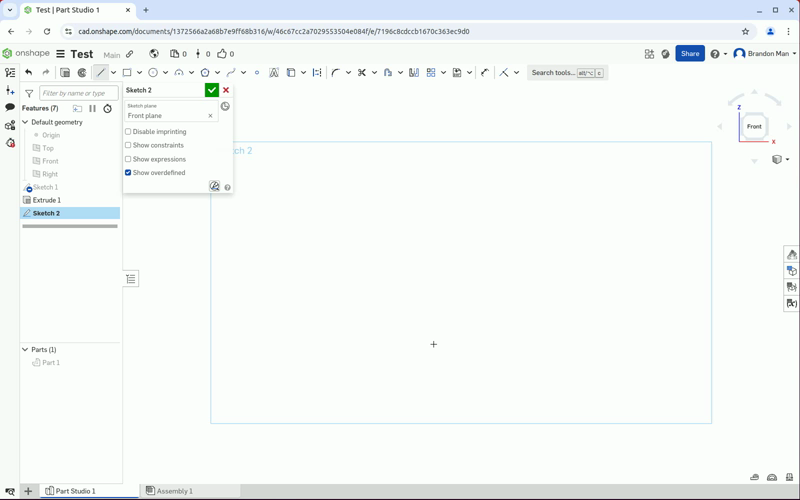
key_up(shift)
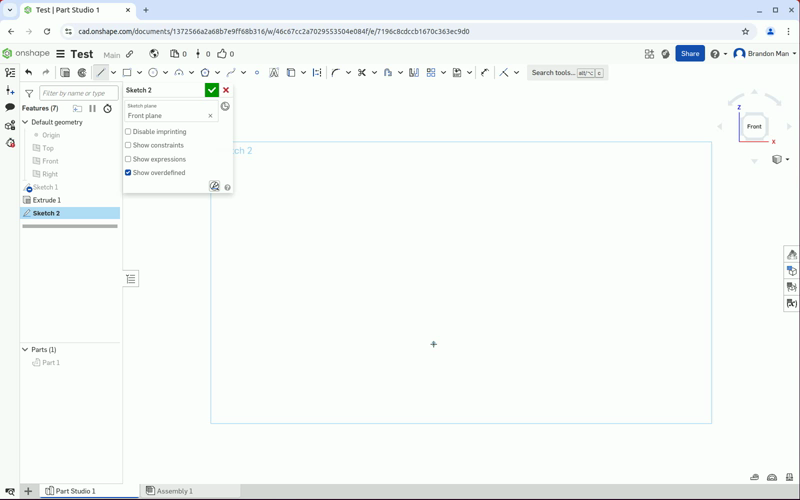
key_down(shift)
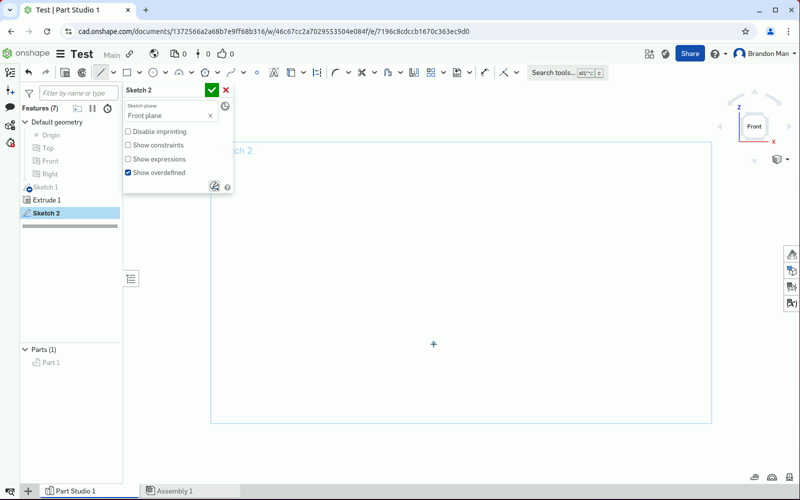
mouse_move(503, 343)
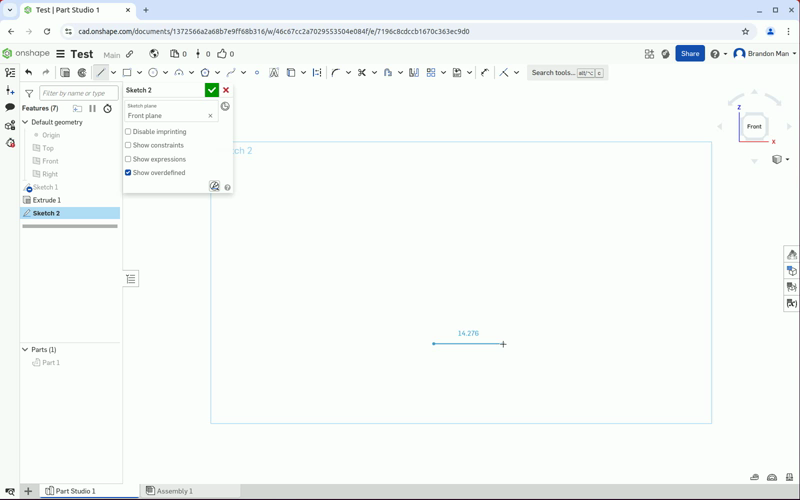
click(503, 343)
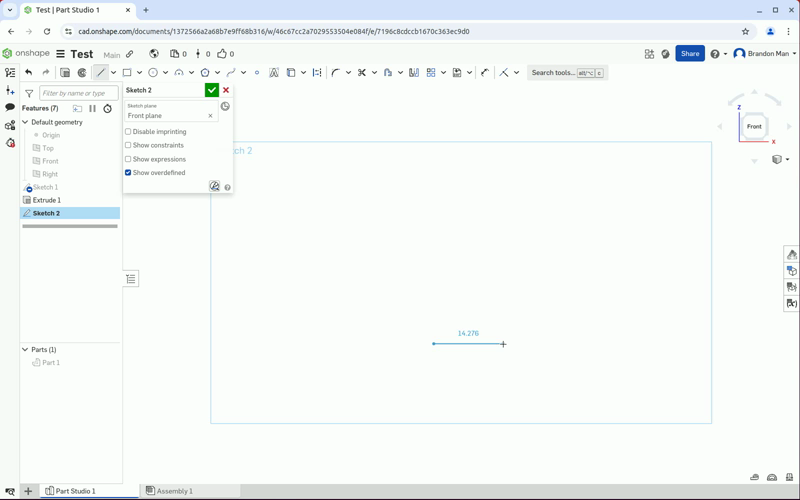
key_up(shift)
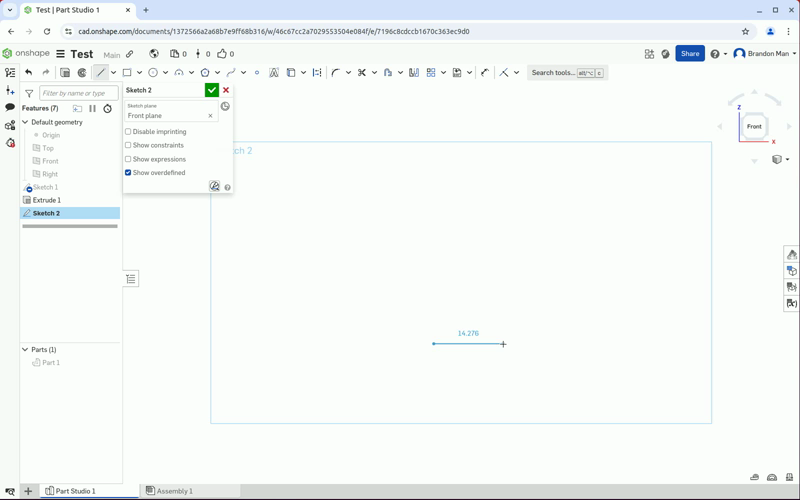
key_down(shift)
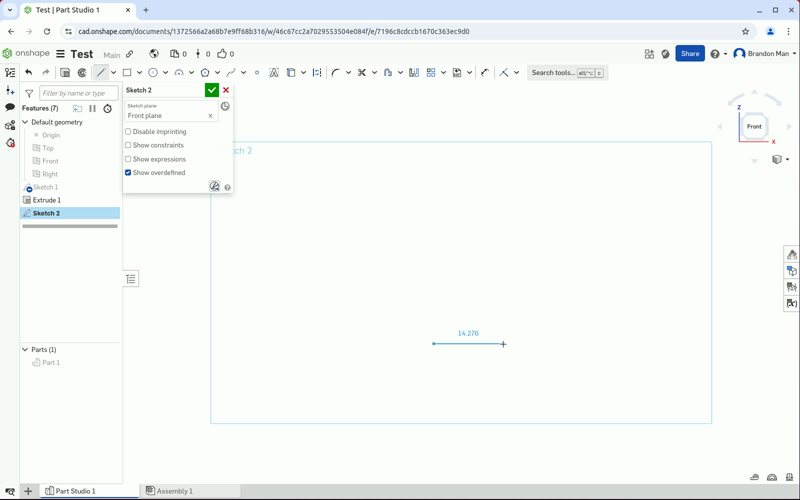
mouse_move(533, 343)
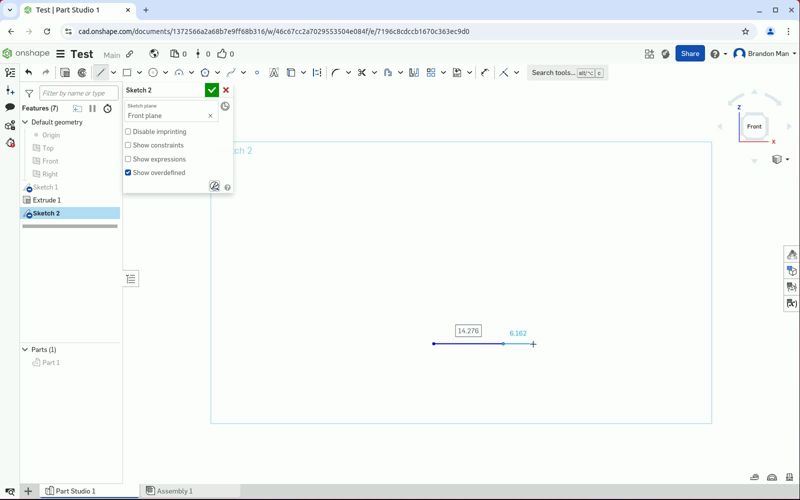
mouse_move(503, 318)
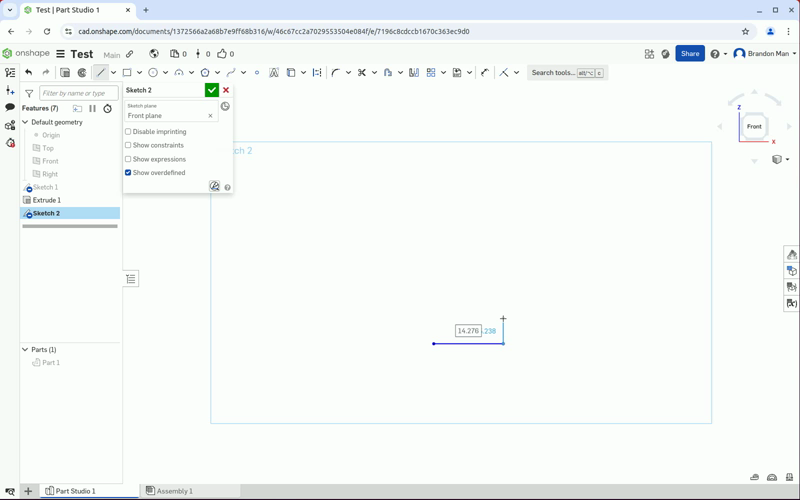
click(503, 318)
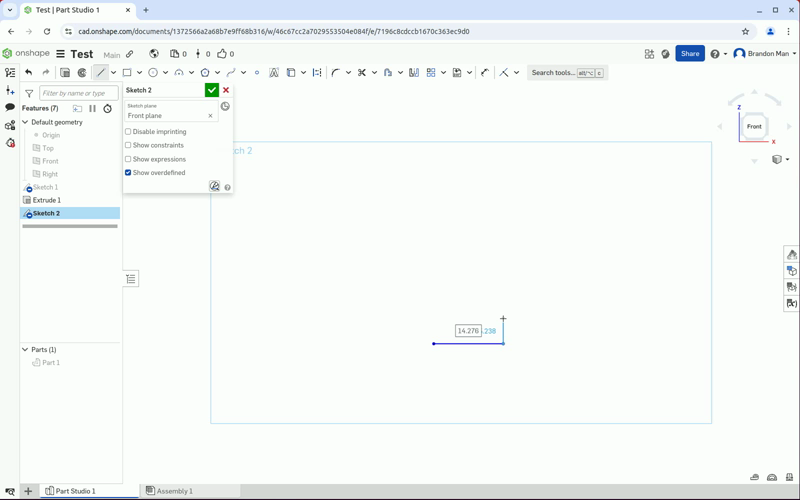
key_up(shift)
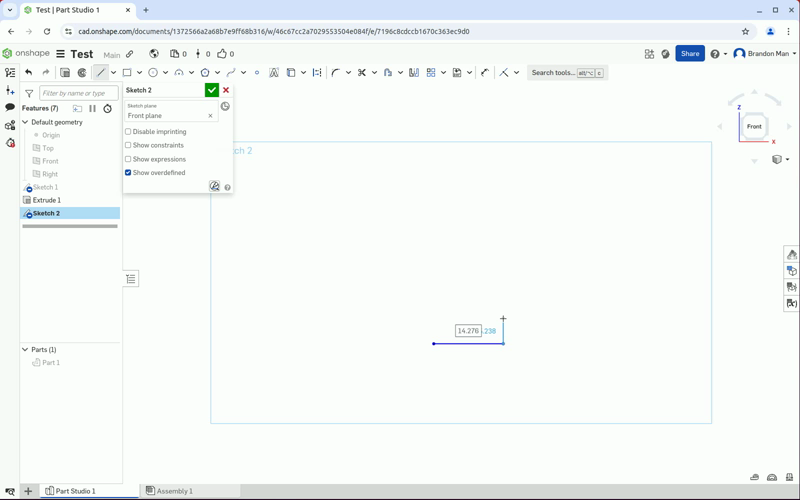
key_down(shift)
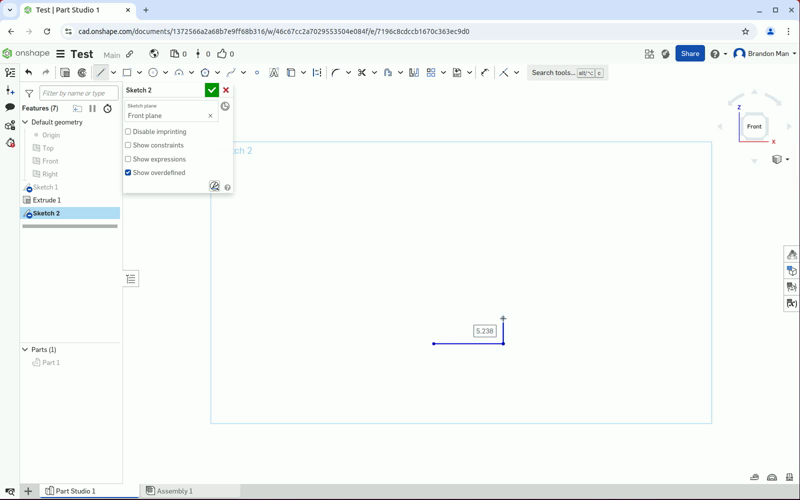
mouse_move(533, 318)
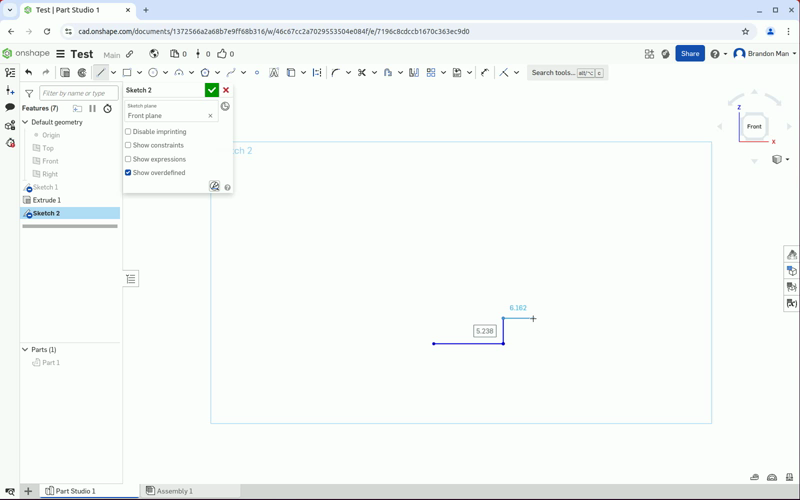
mouse_move(475, 290)
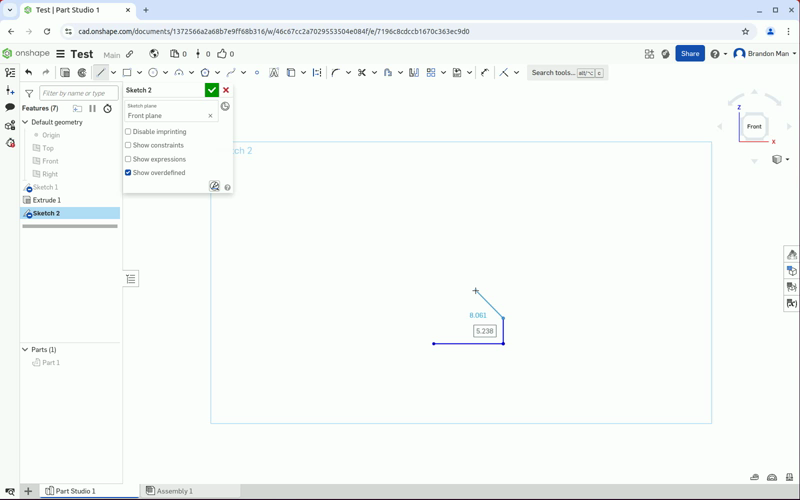
click(475, 290)
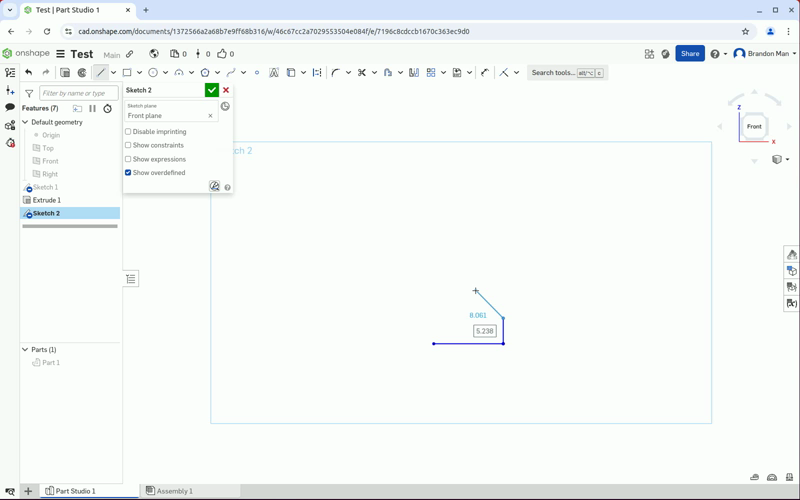
key_up(shift)
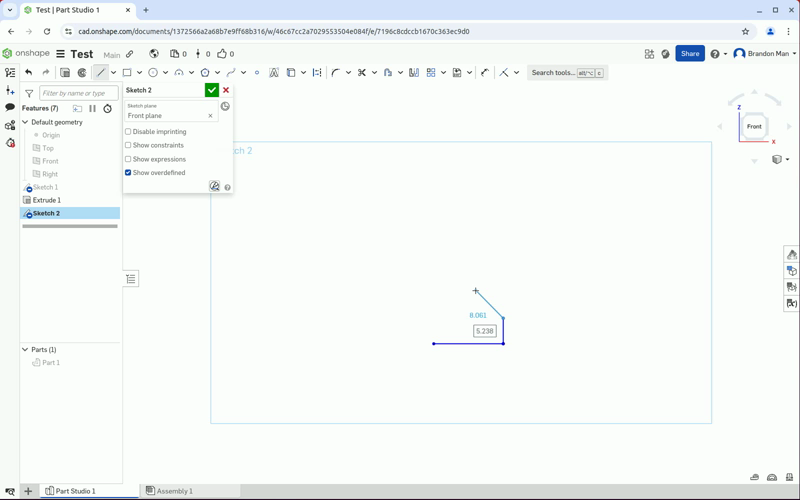
key_down(shift)
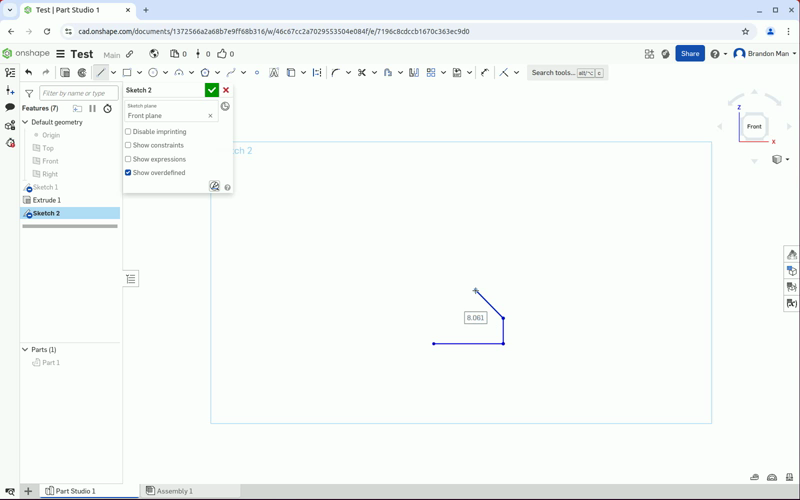
mouse_move(505, 290)
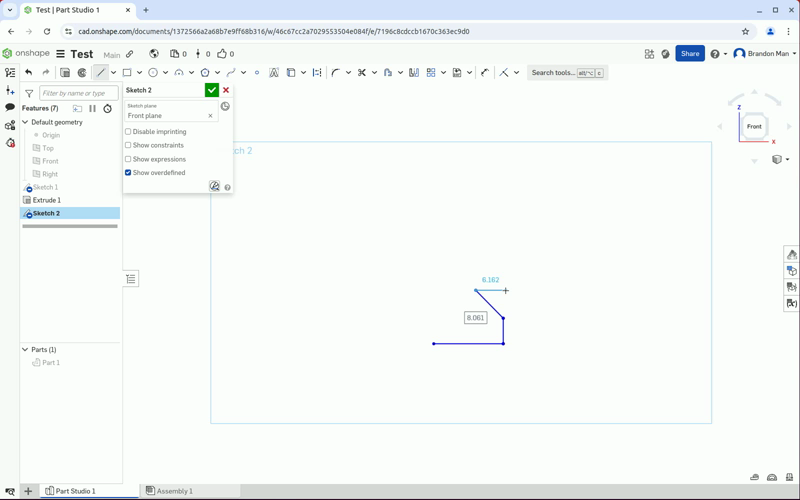
mouse_move(433, 290)
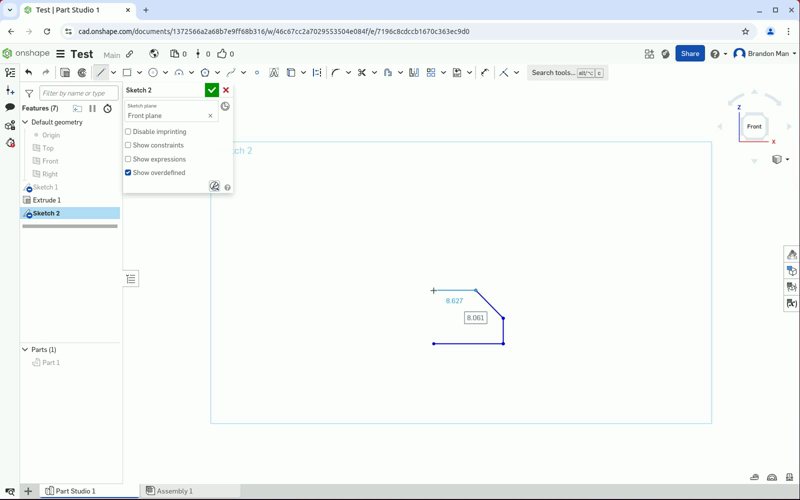
click(433, 290)
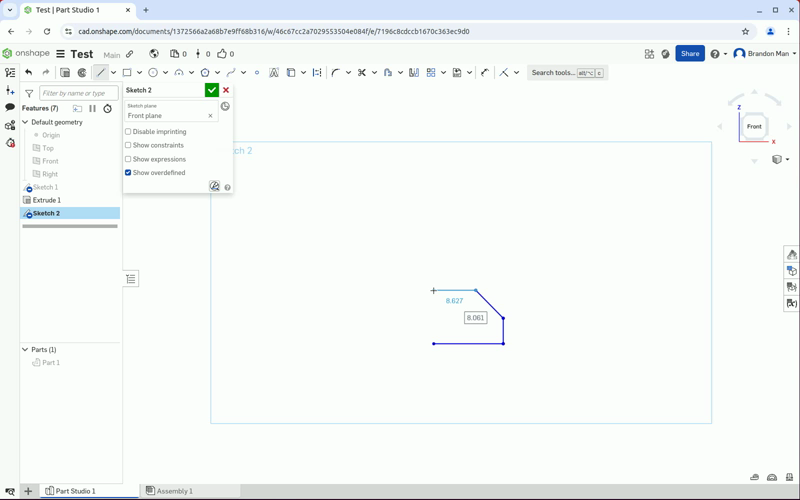
key_up(shift)
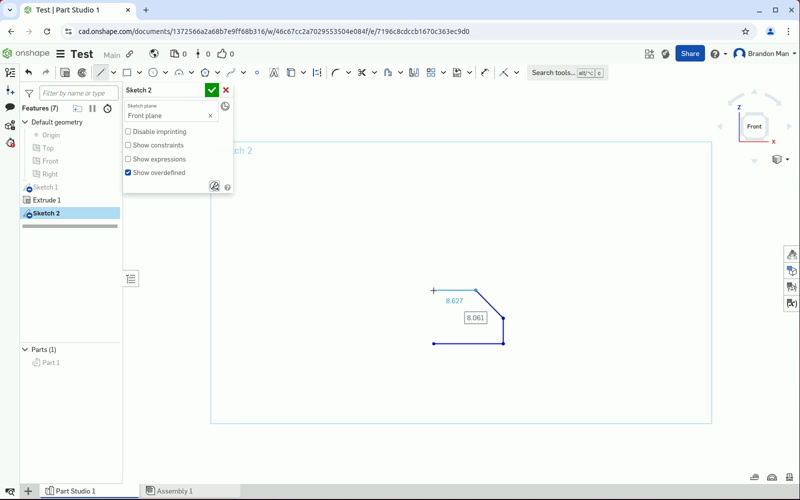
mouse_move(463, 290)
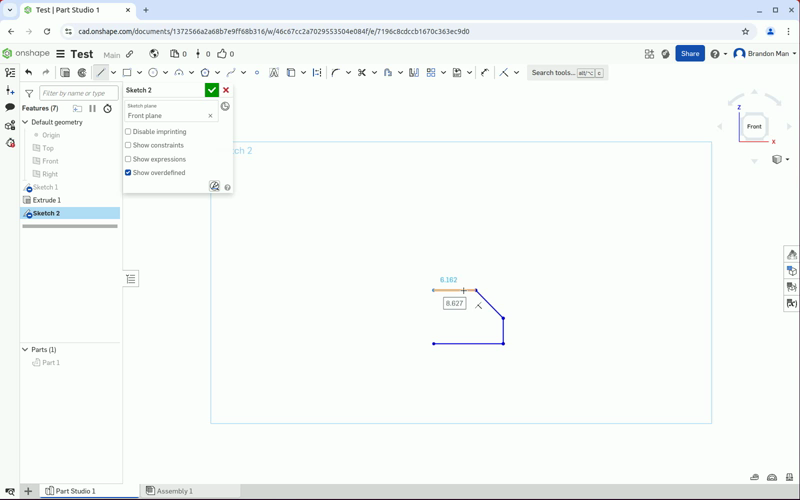
key_down(shift)
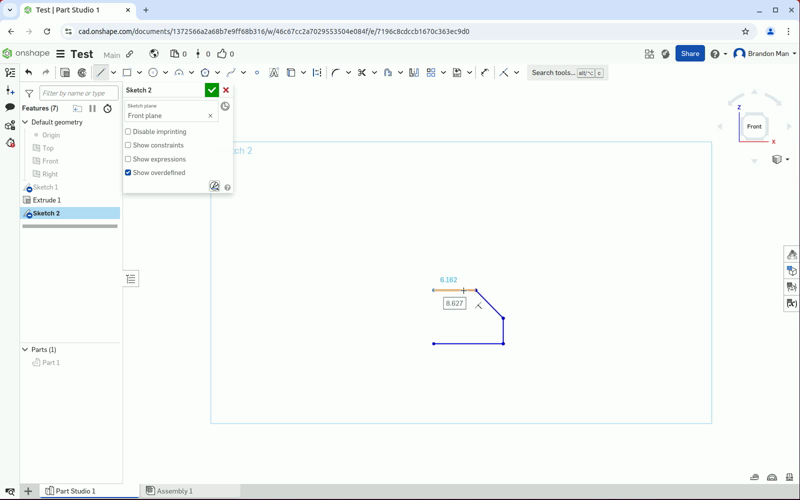
mouse_move(433, 343)
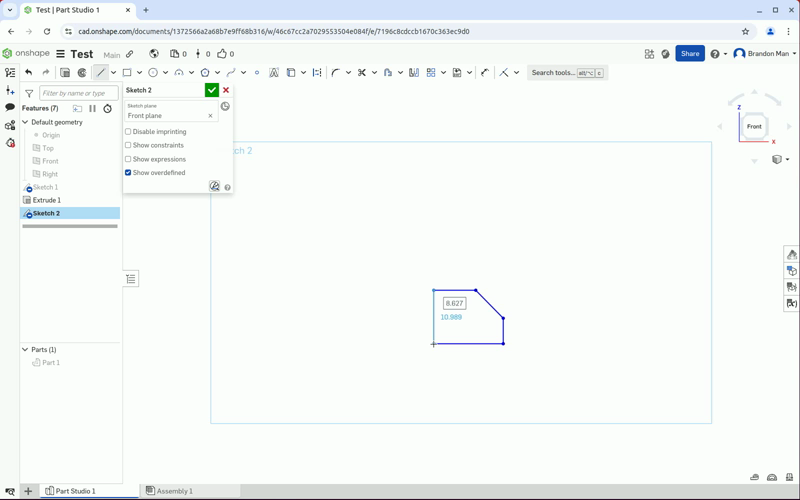
key_up(shift)
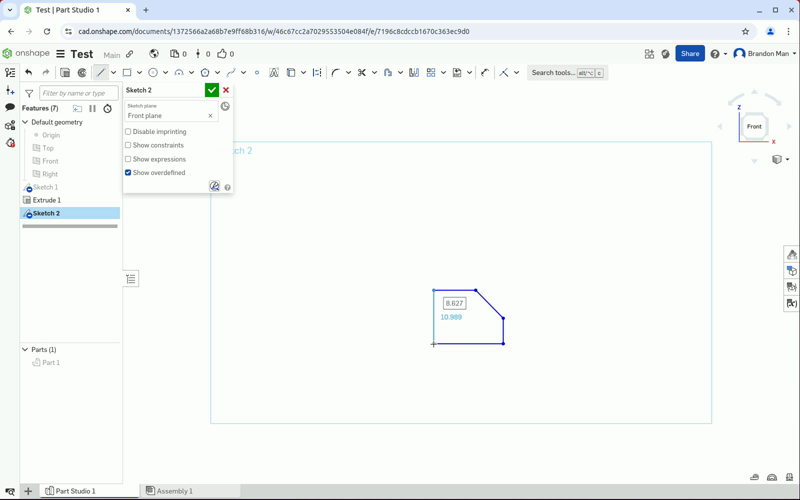
click(433, 343)
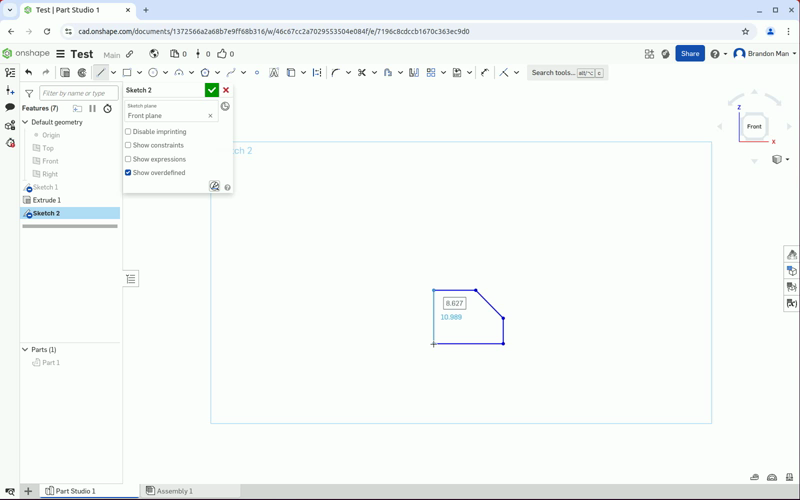
key(esc)
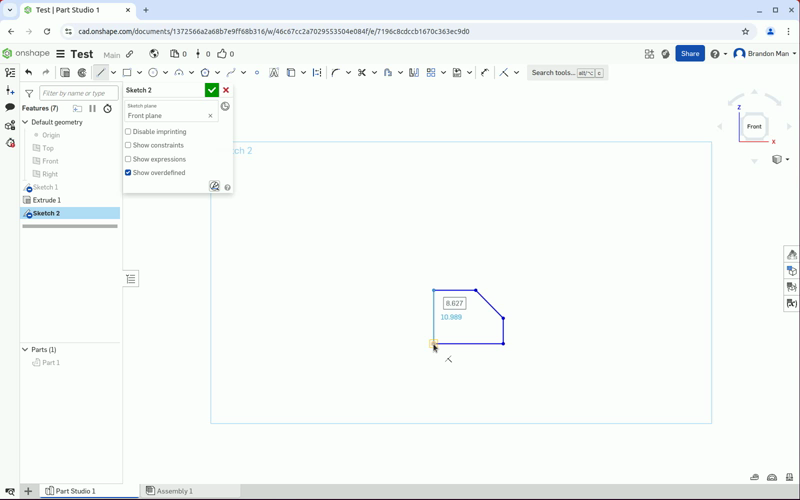
mouse_move(482, 320)
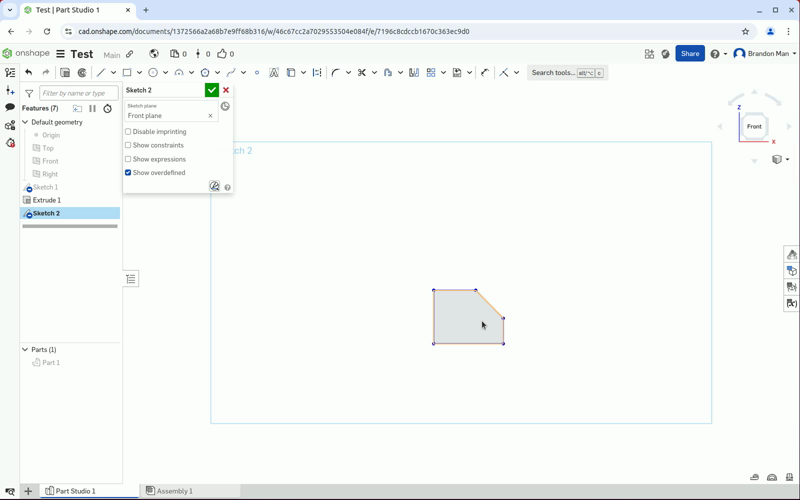
click(482, 320)
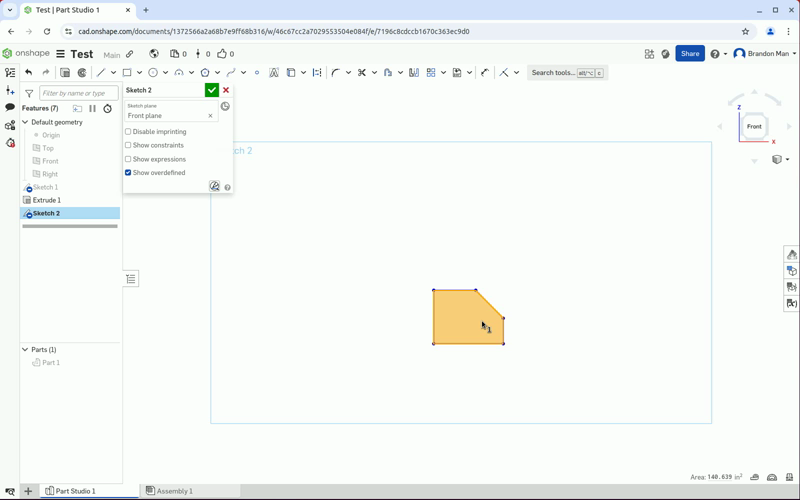
mouse_move(73, 352)
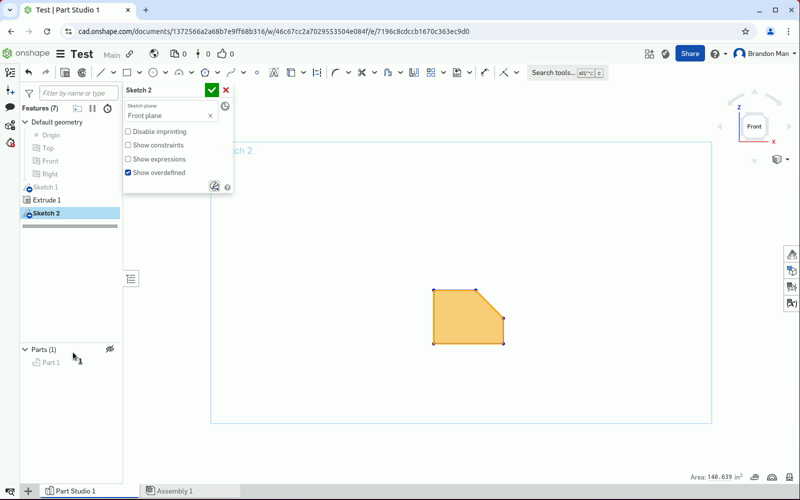
key(shift+y)
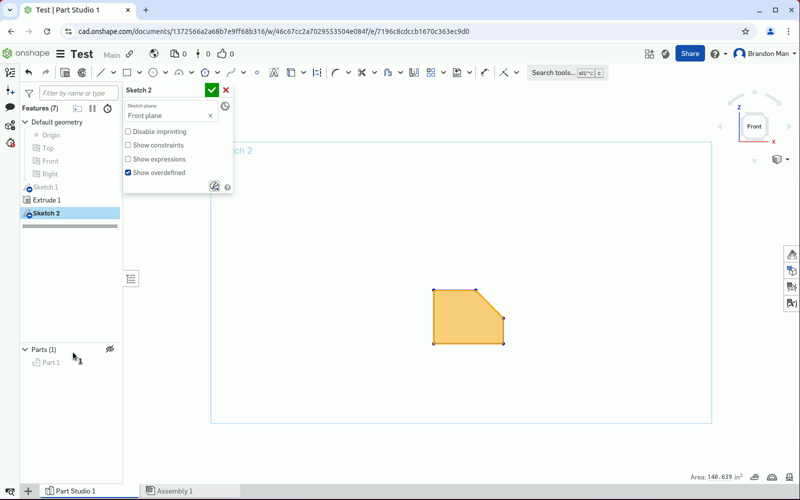
key(shift+e)
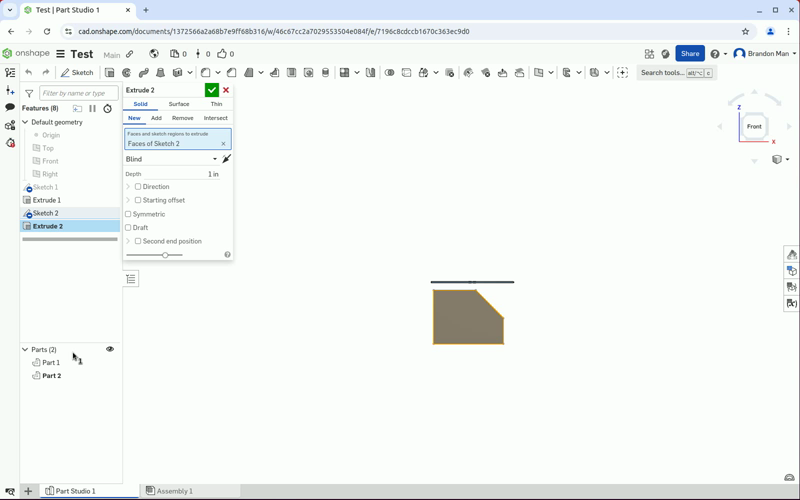
mouse_move(143, 106)
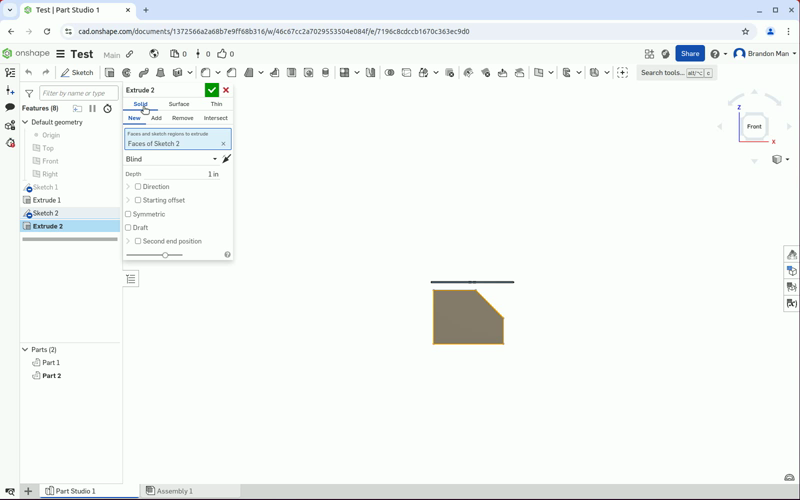
click(143, 106)
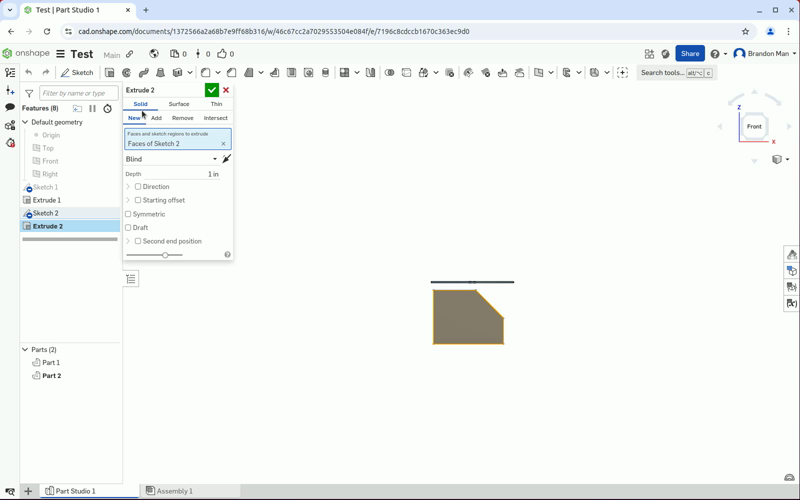
mouse_move(137, 120)
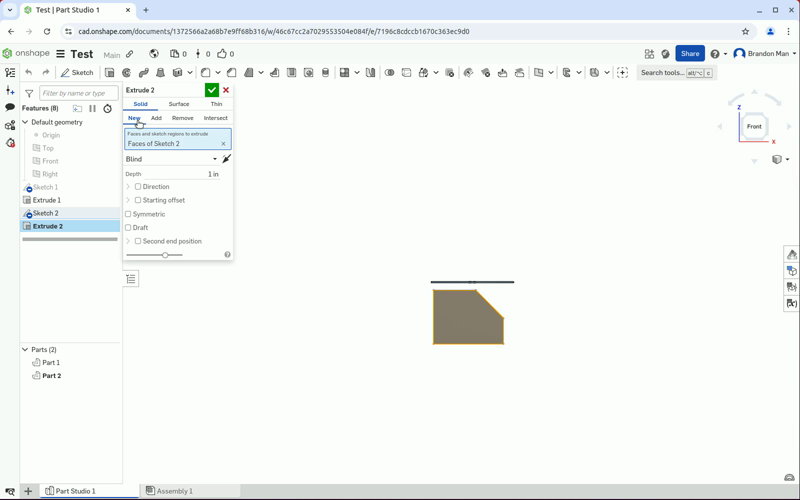
click(137, 120)
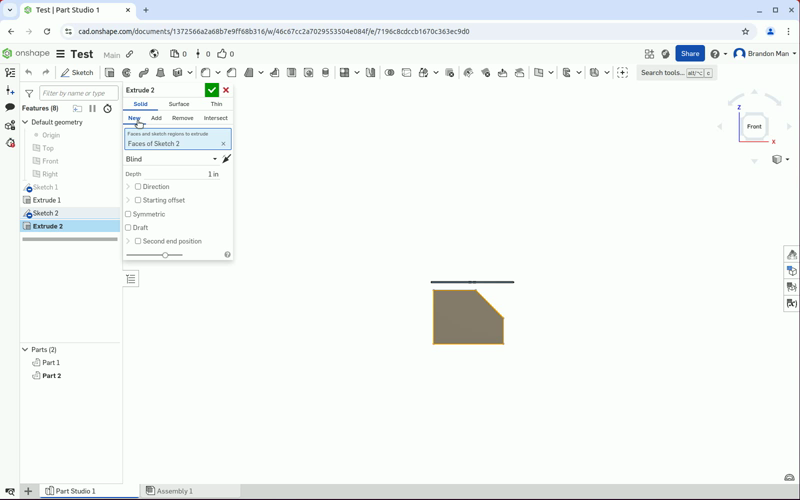
key(tab, 4)
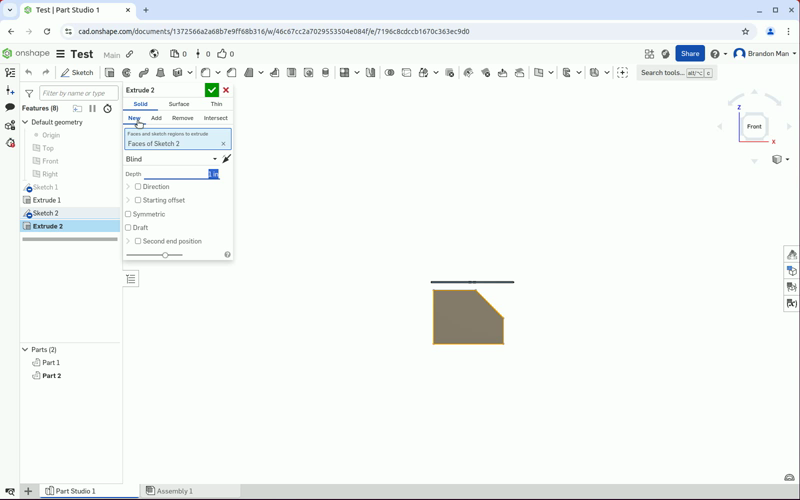
text(0.241)
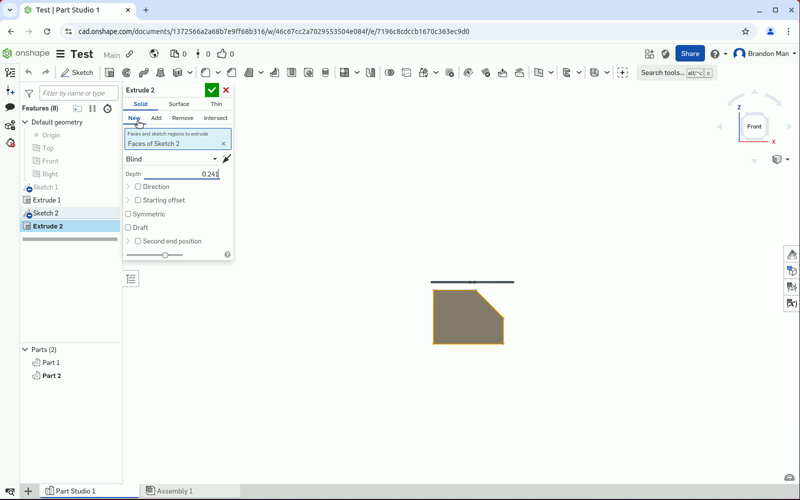
key(enter)
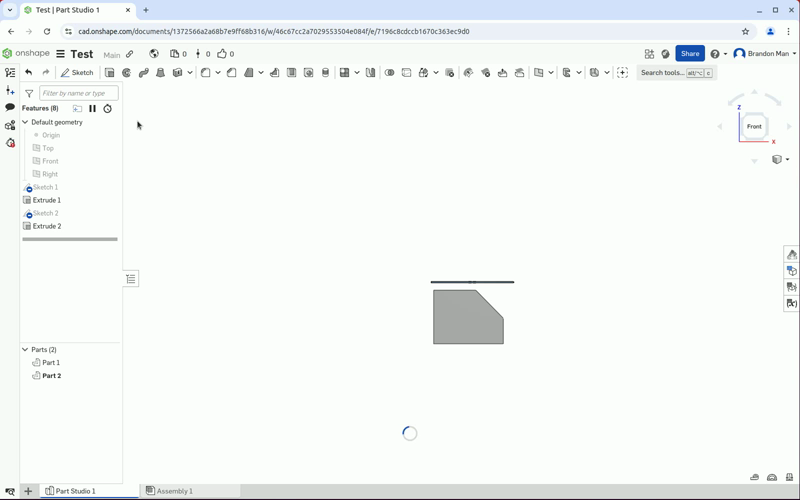
key(shift+h)
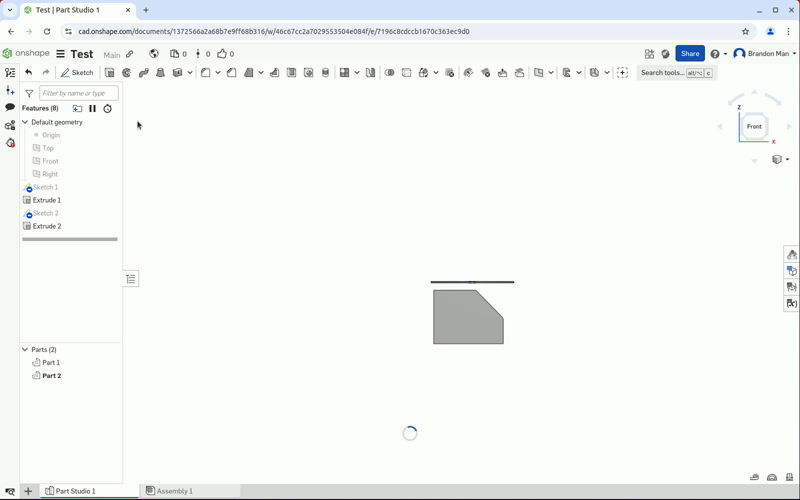
key(shift+h)
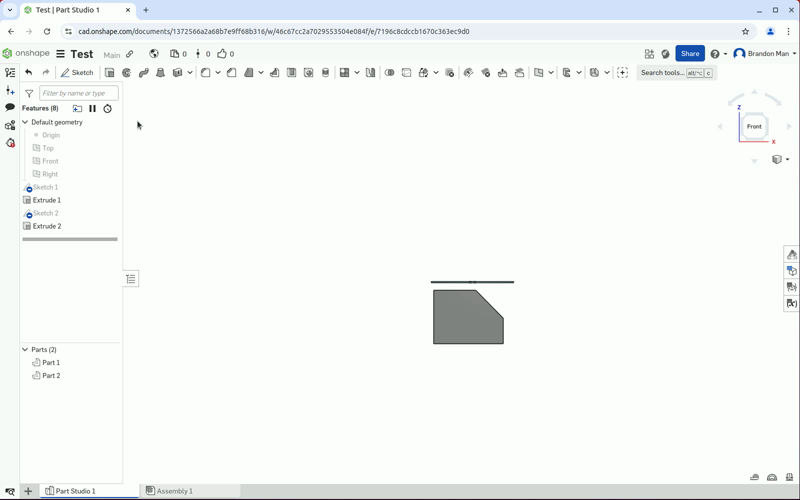
mouse_move(73, 189)
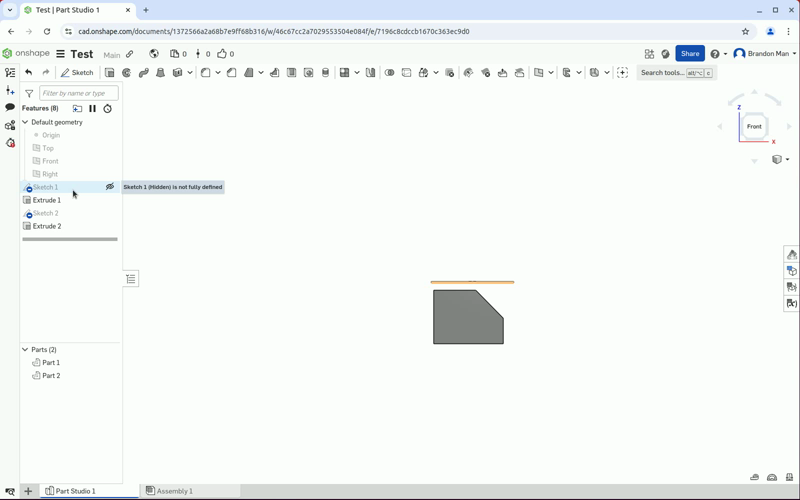
click(73, 189)
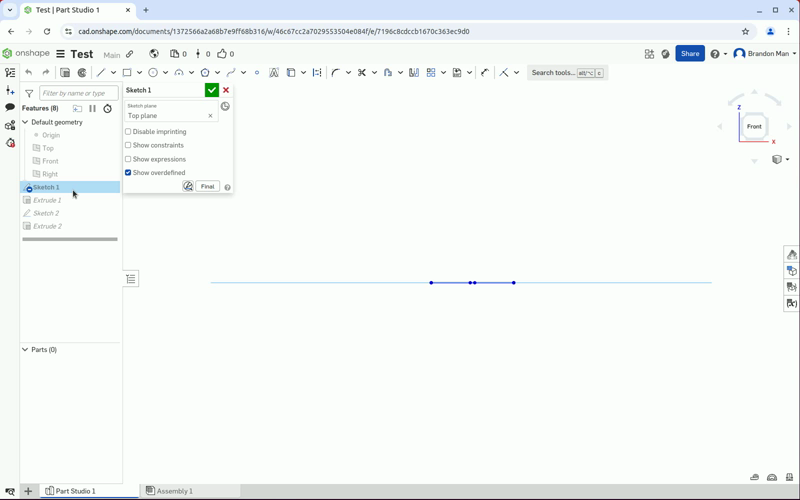
mouse_move(229, 92)
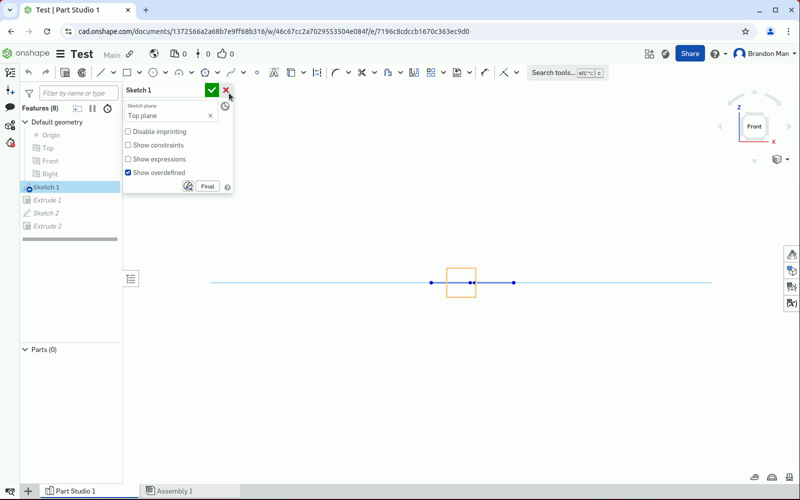
click(229, 92)
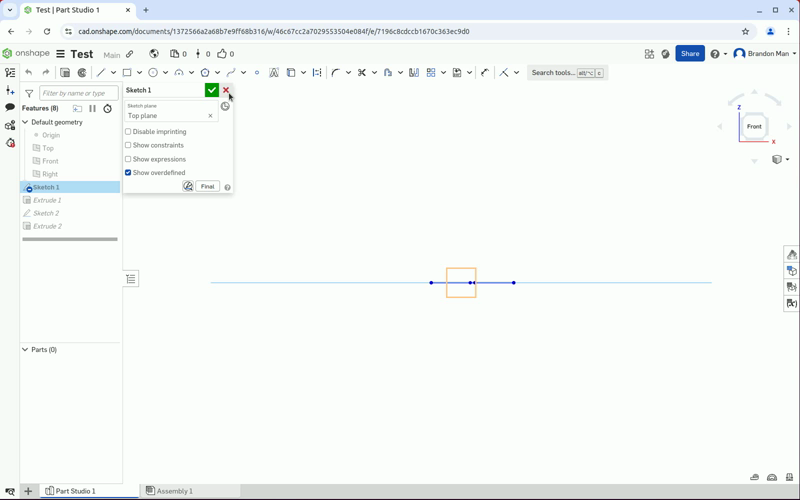
key(shift+s)
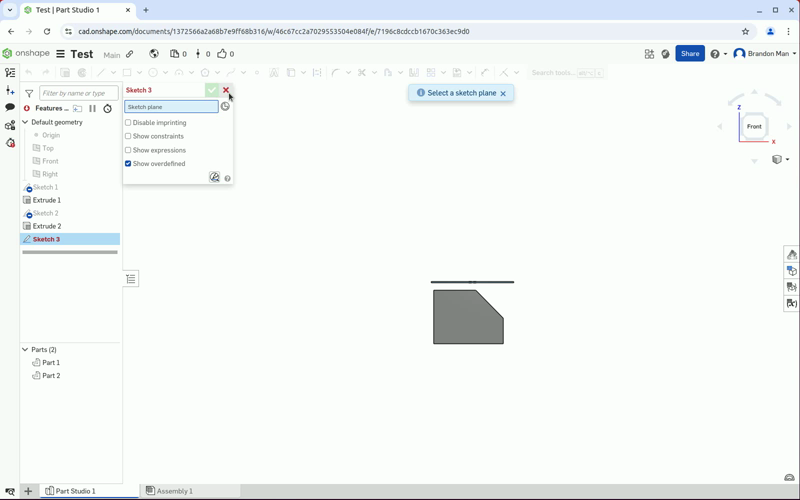
mouse_move(73, 163)
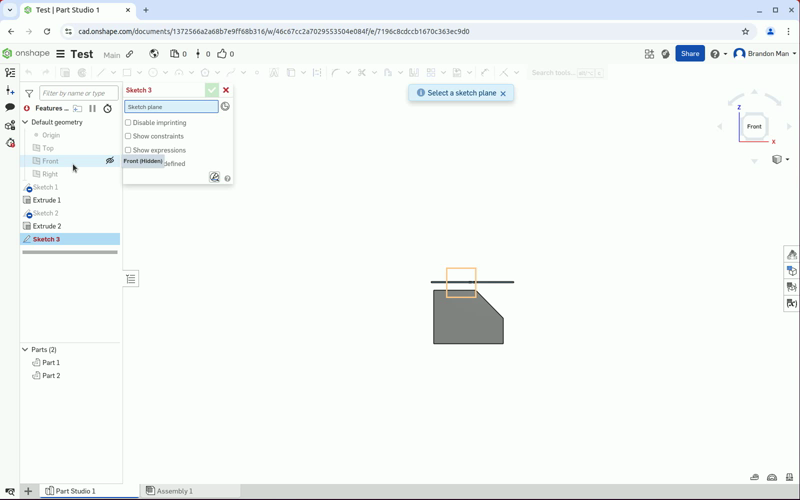
click(73, 163)
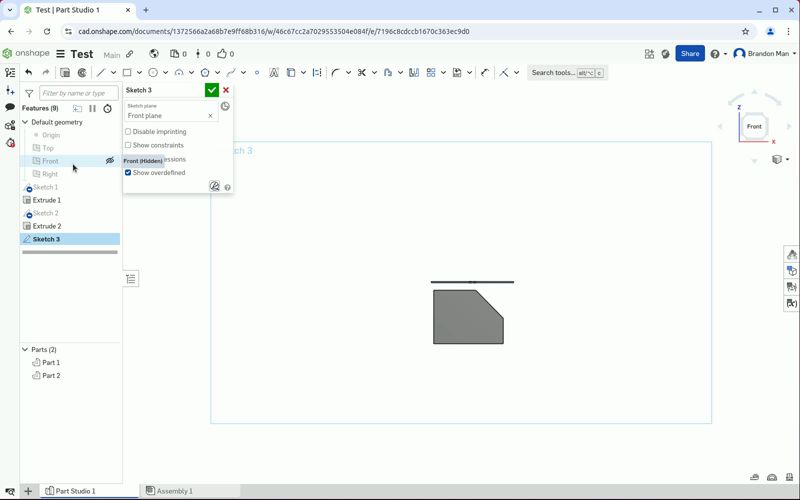
mouse_move(73, 352)
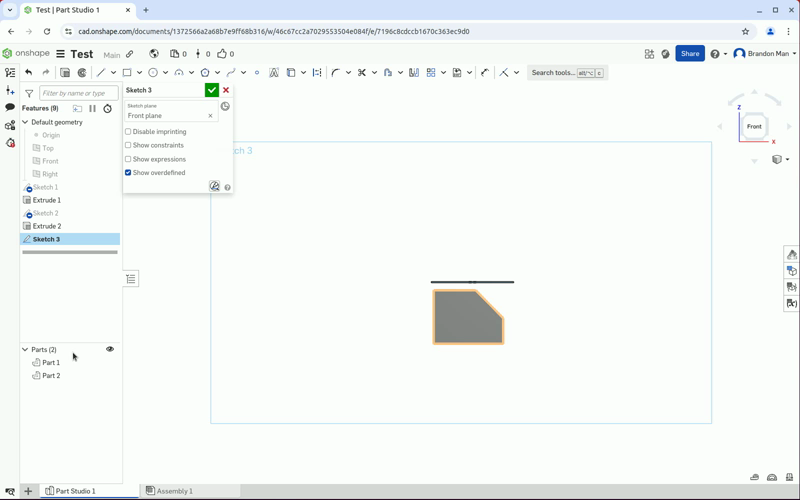
key(y)
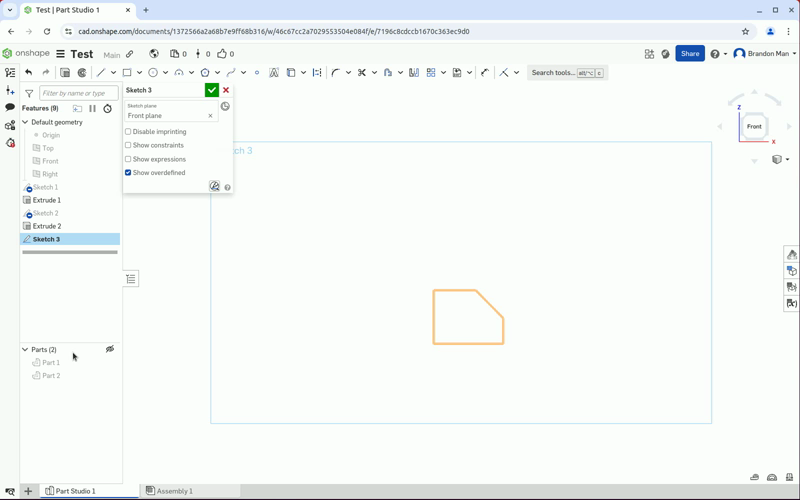
key(a)
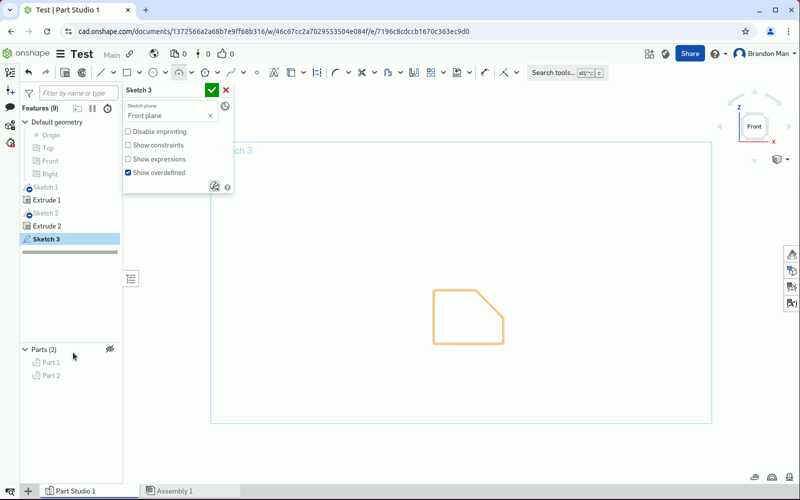
key_down(shift)
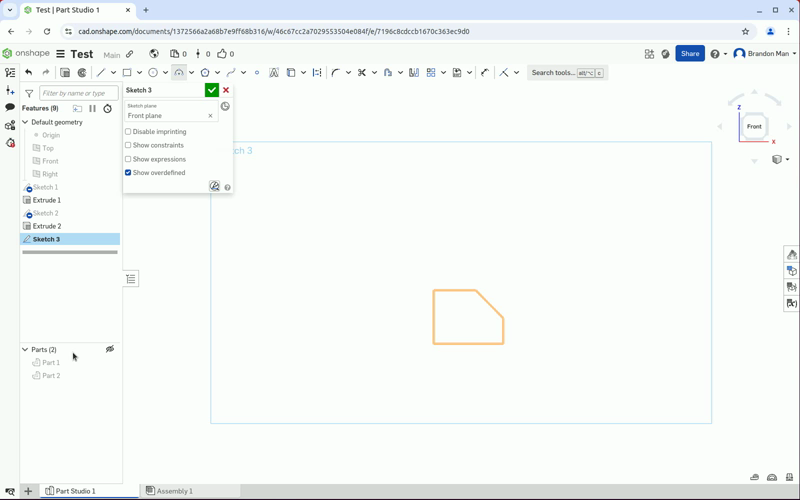
mouse_move(526, 282)
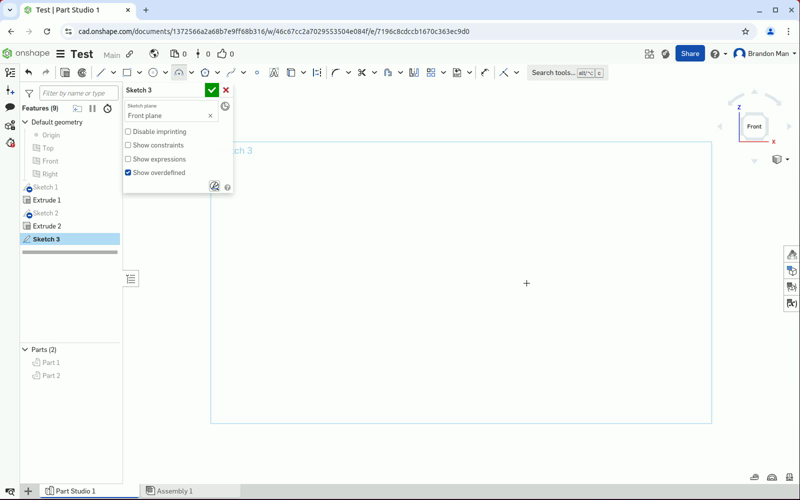
click(526, 282)
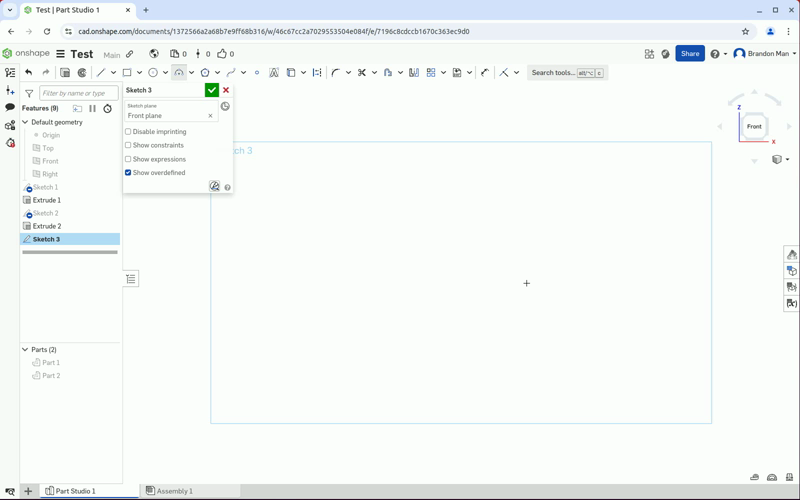
key_up(shift)
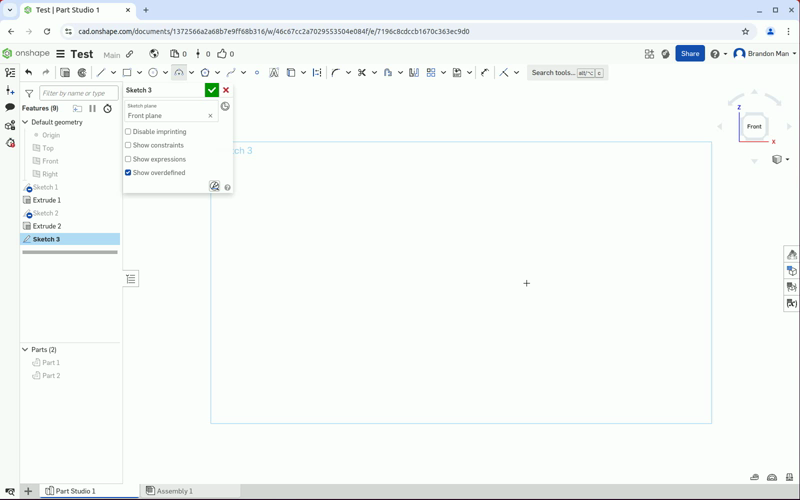
key_down(shift)
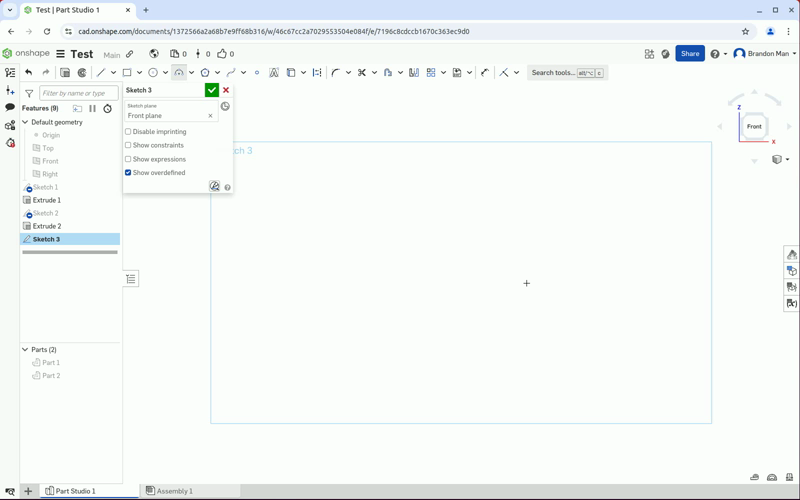
mouse_move(573, 282)
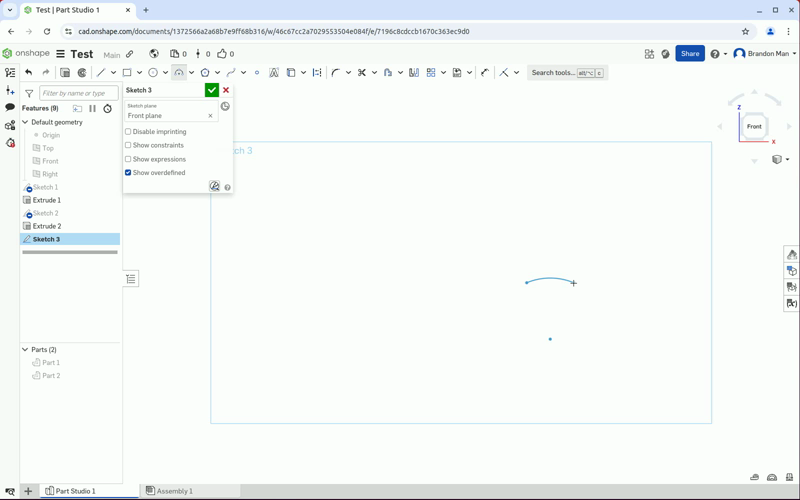
click(573, 282)
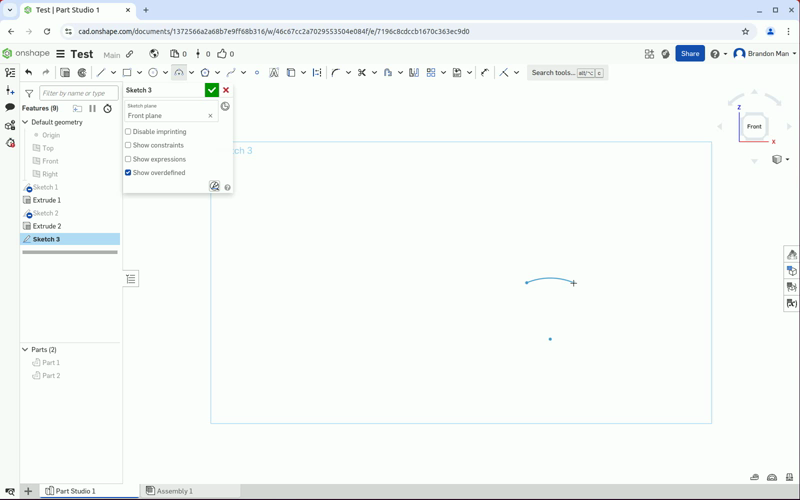
mouse_move(550, 306)
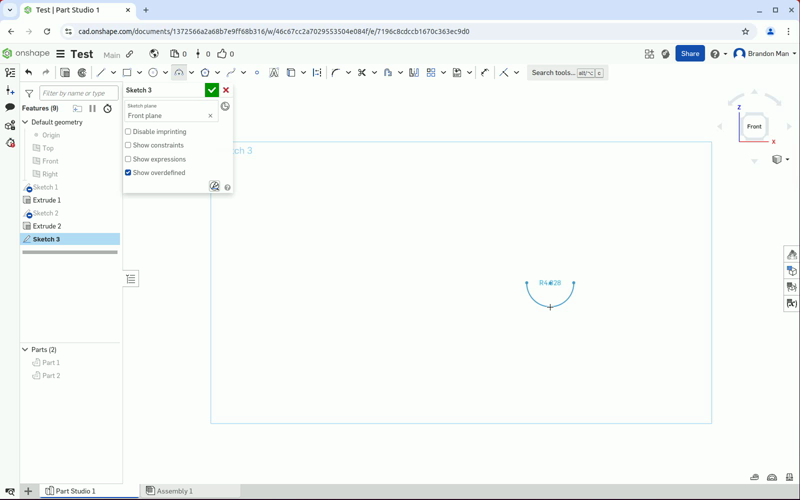
click(550, 306)
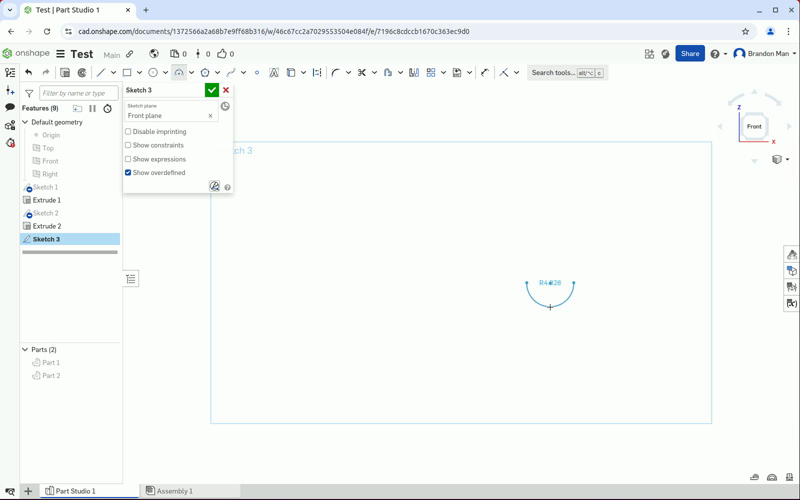
key_up(shift)
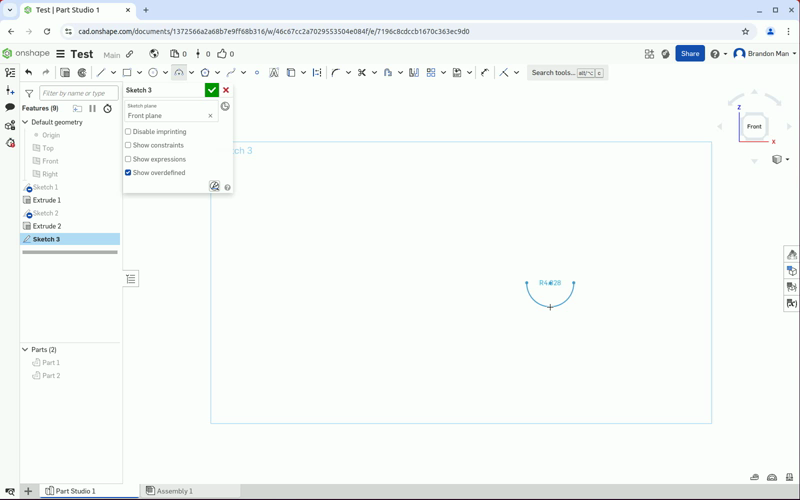
key(esc)
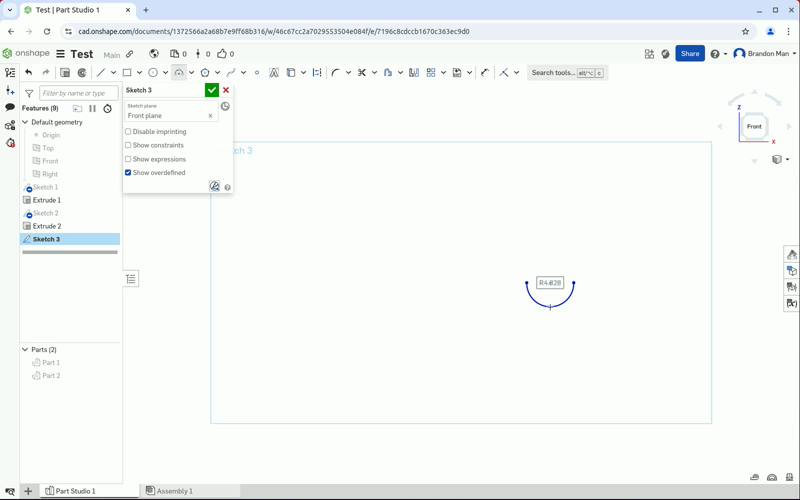
key(l)
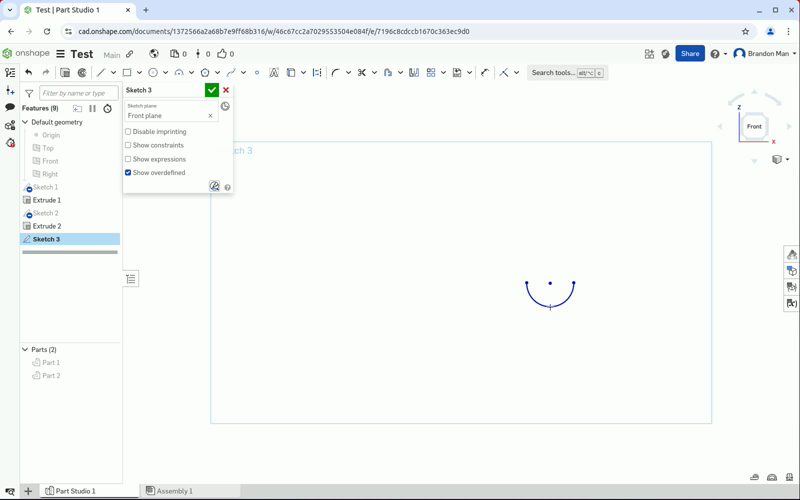
mouse_move(573, 282)
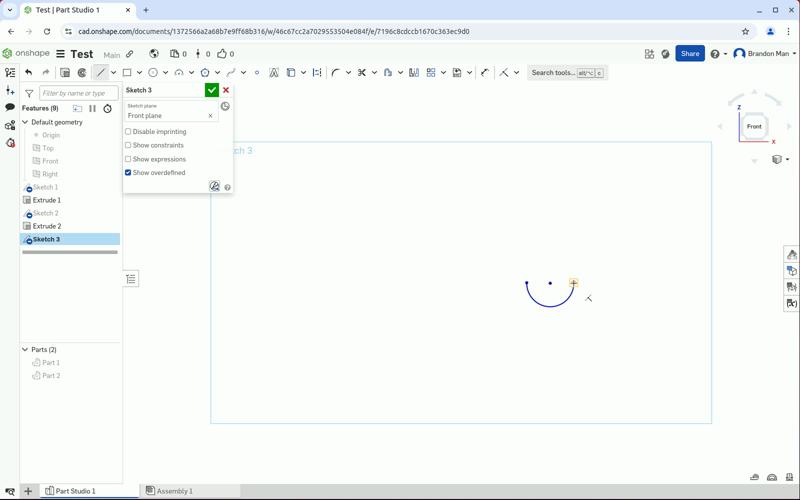
click(573, 282)
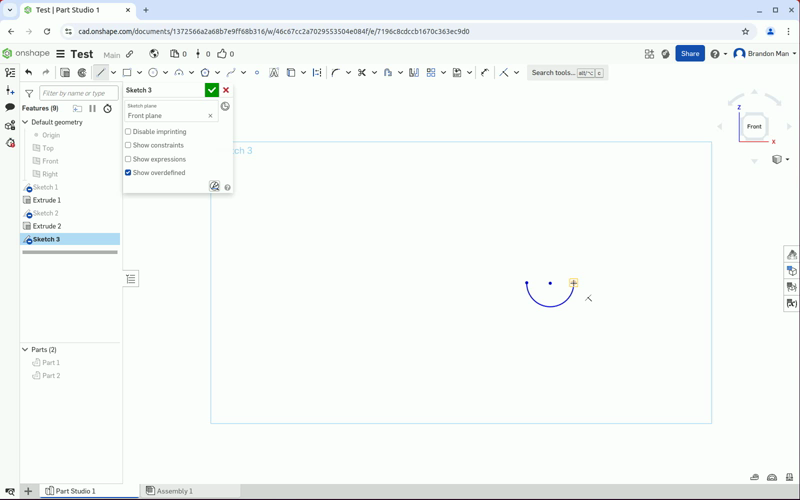
key_down(shift)
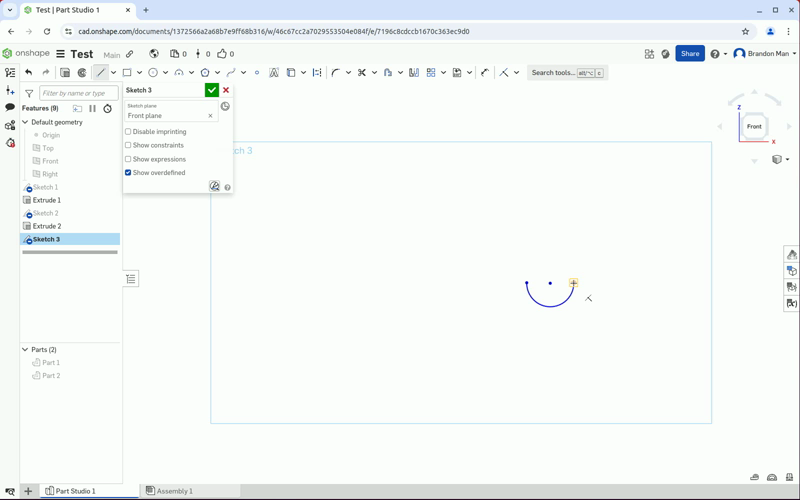
mouse_move(589, 282)
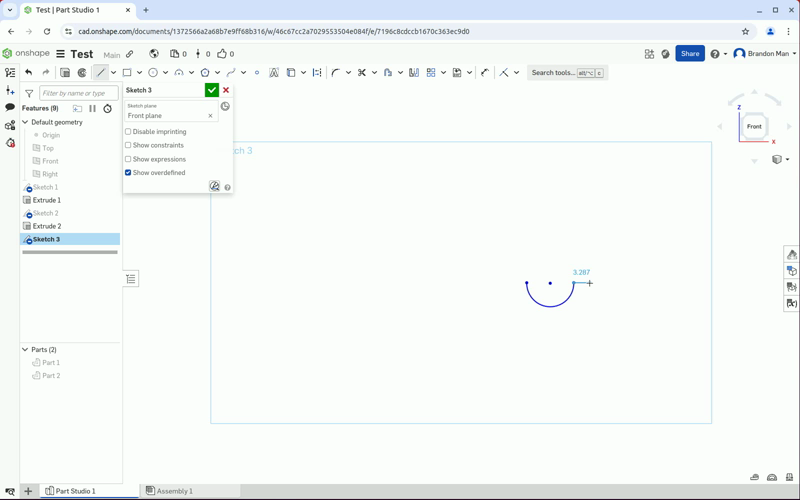
mouse_move(563, 282)
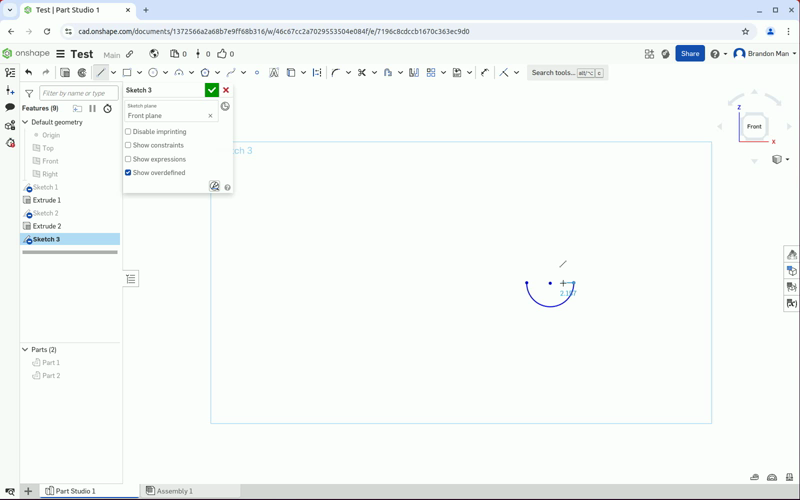
click(563, 282)
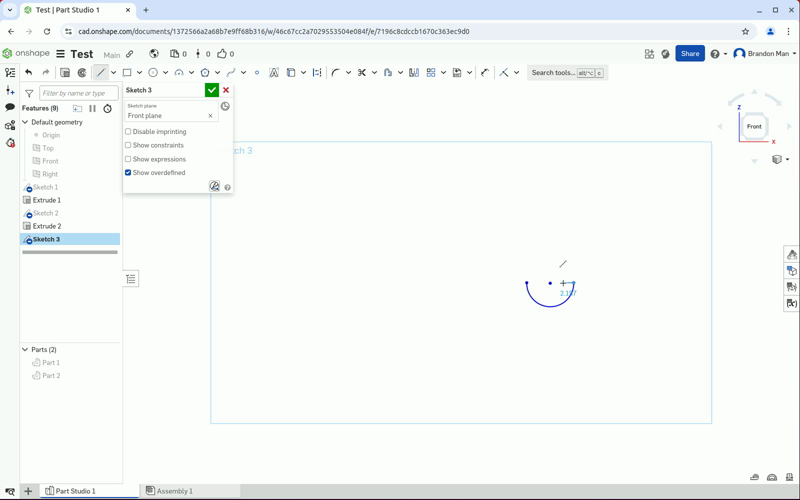
key_up(shift)
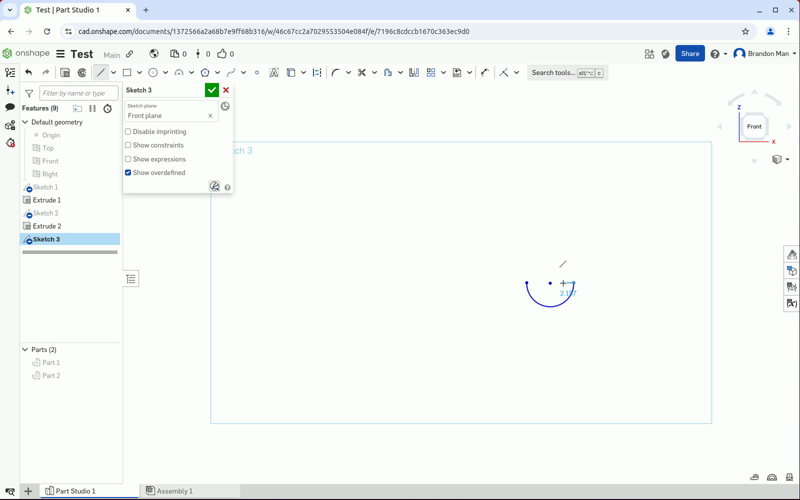
key_down(shift)
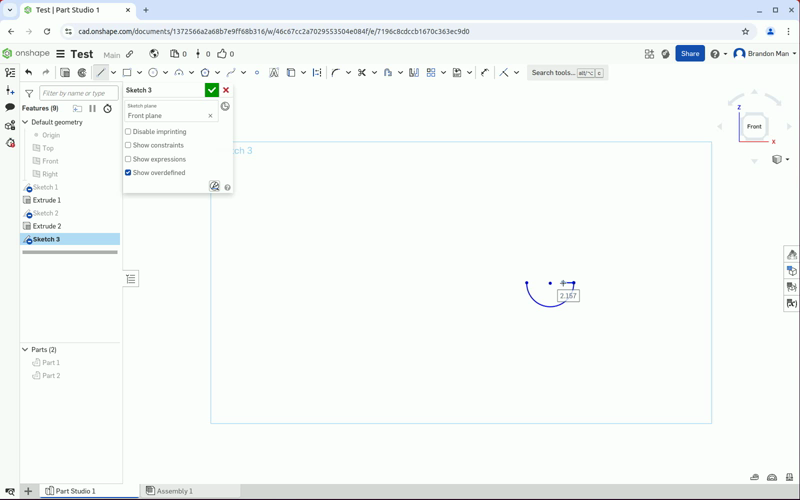
mouse_move(589, 282)
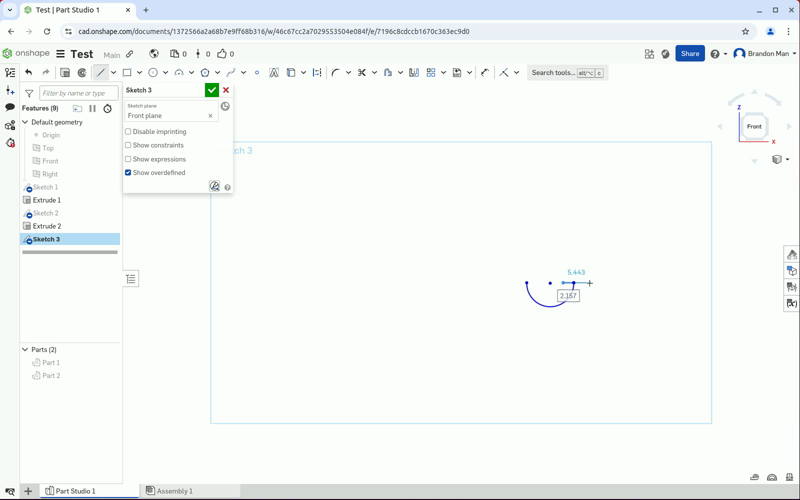
mouse_move(536, 282)
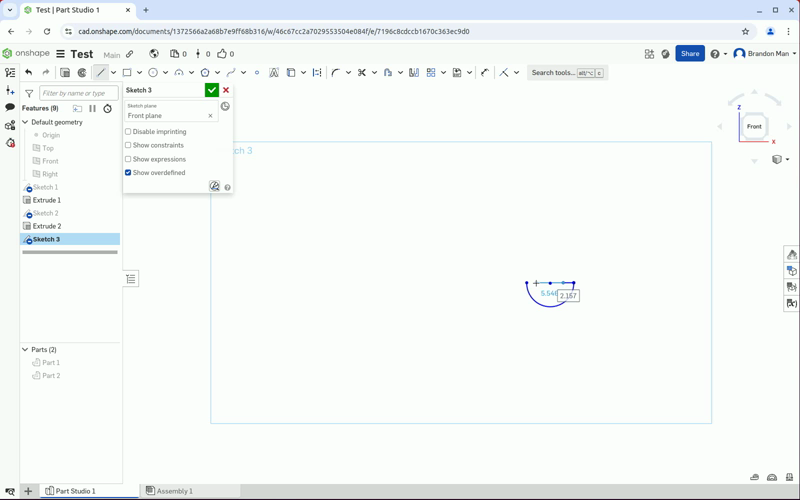
click(536, 282)
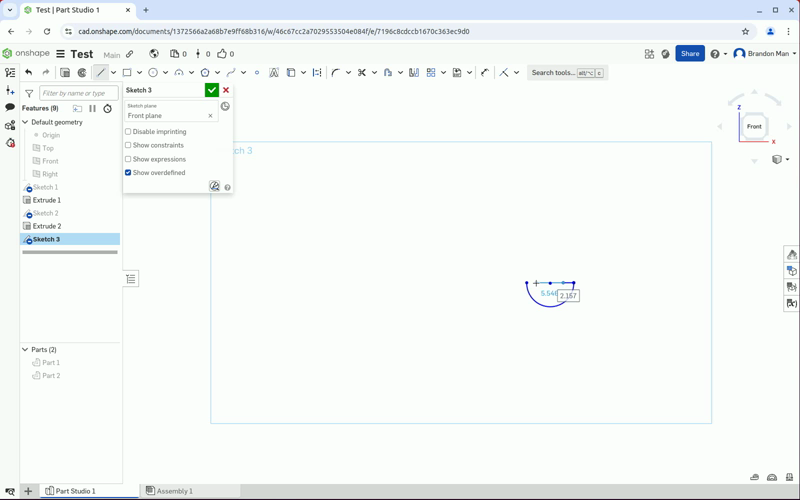
key_up(shift)
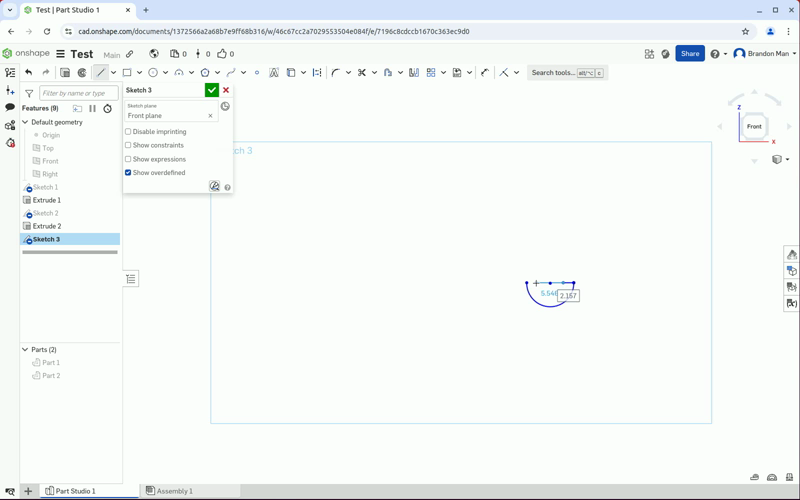
mouse_move(566, 282)
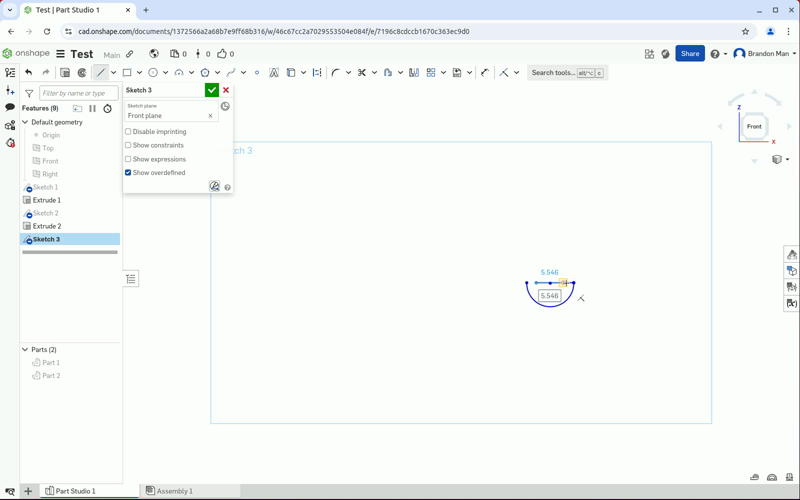
key_down(shift)
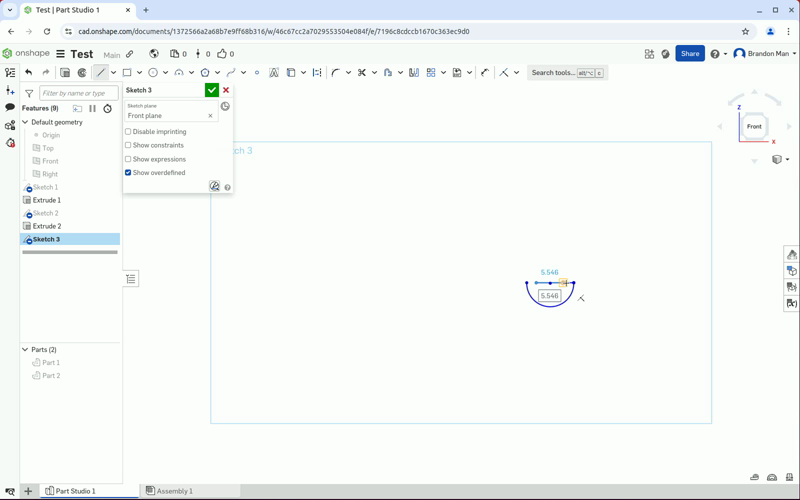
mouse_move(526, 282)
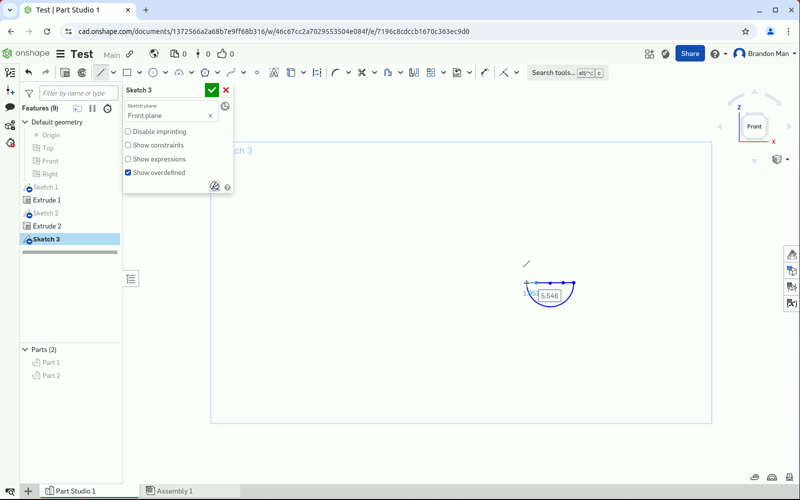
key_up(shift)
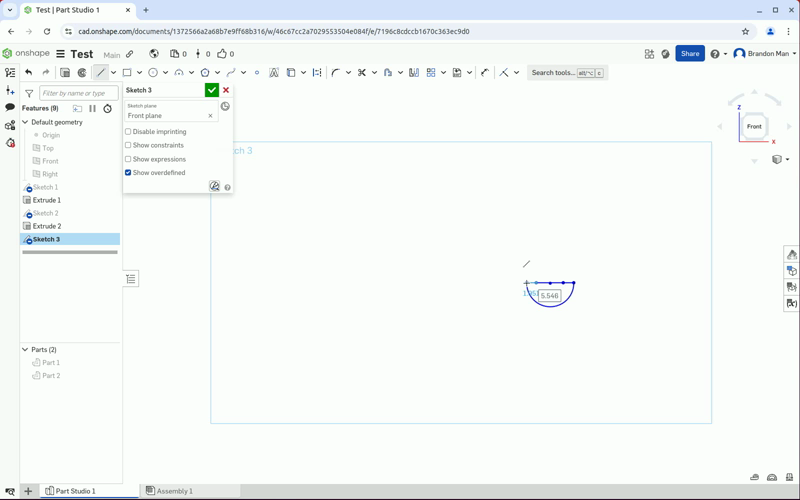
click(526, 282)
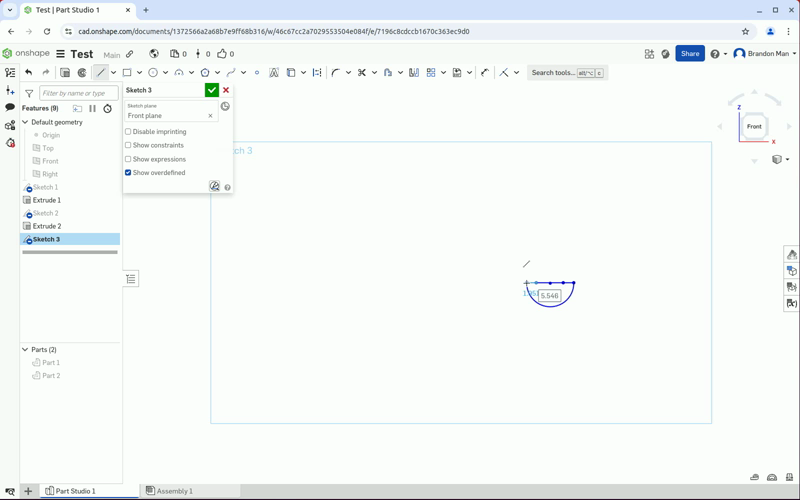
key(esc)
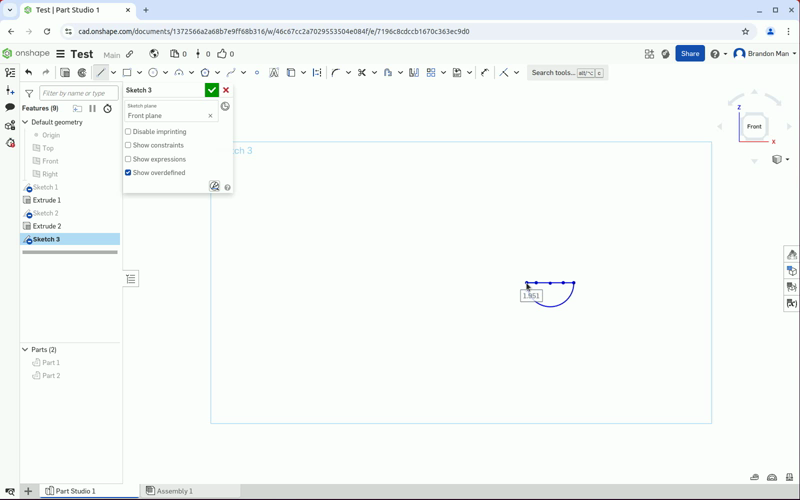
key(a)
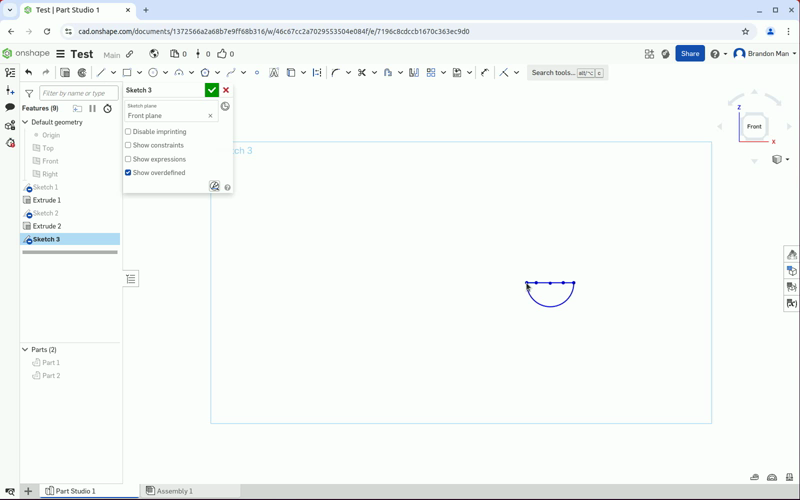
key_down(shift)
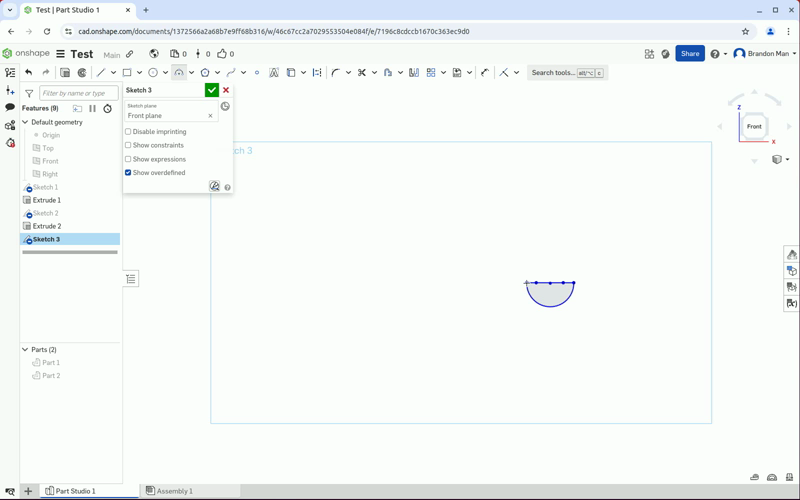
mouse_move(546, 303)
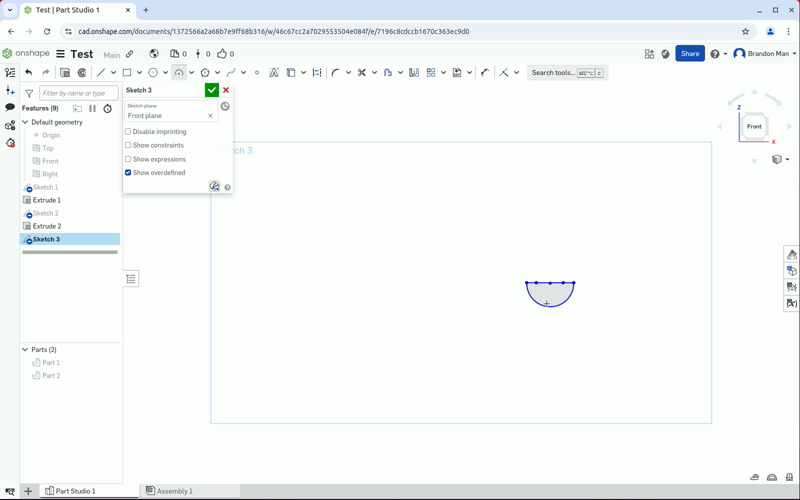
click(546, 303)
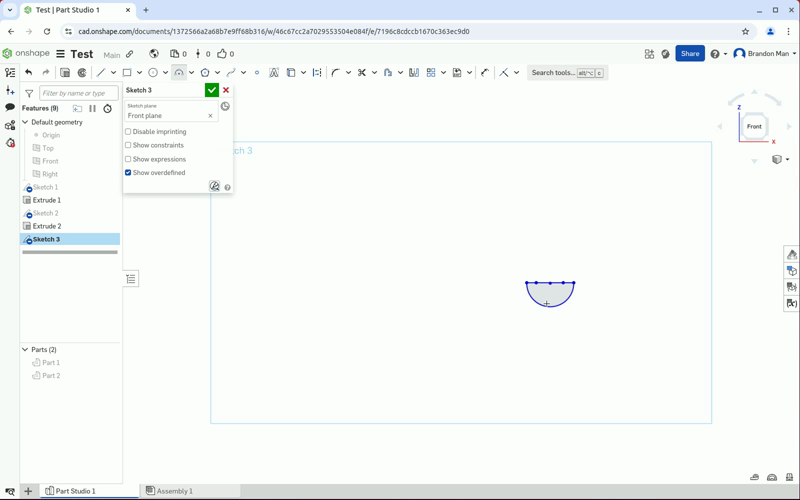
key_up(shift)
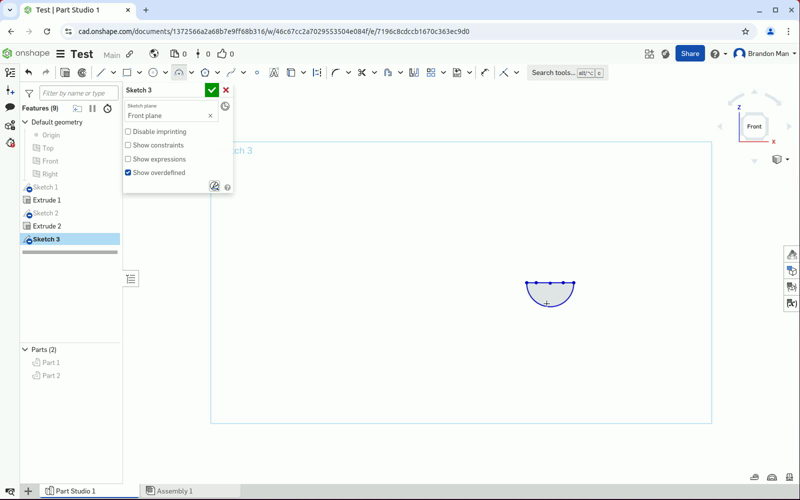
key_down(shift)
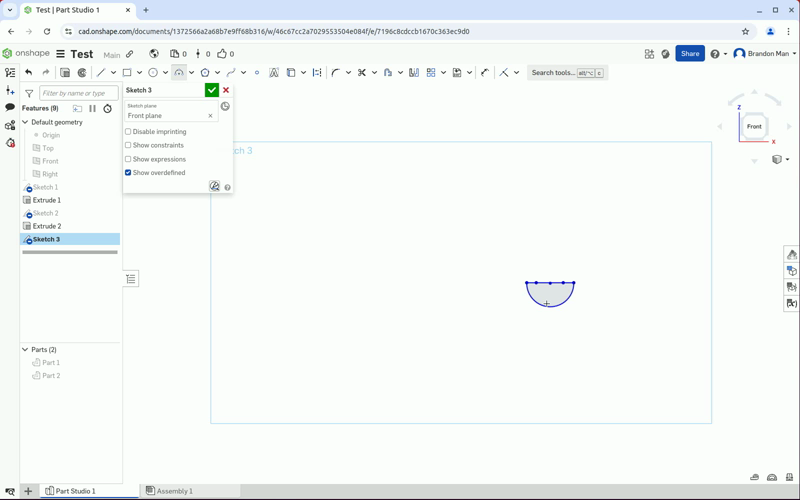
mouse_move(570, 285)
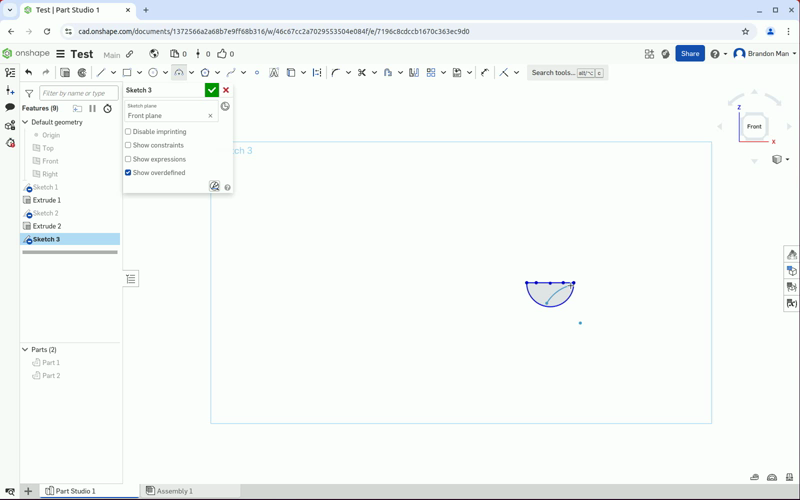
scroll(6)
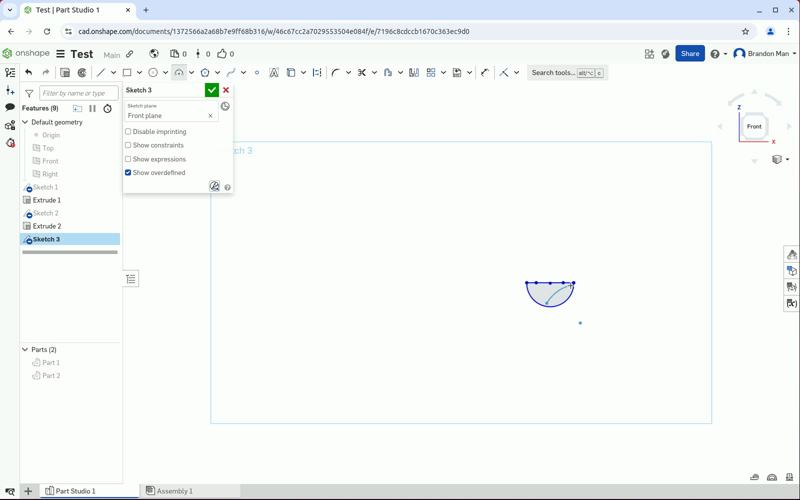
scroll(6)
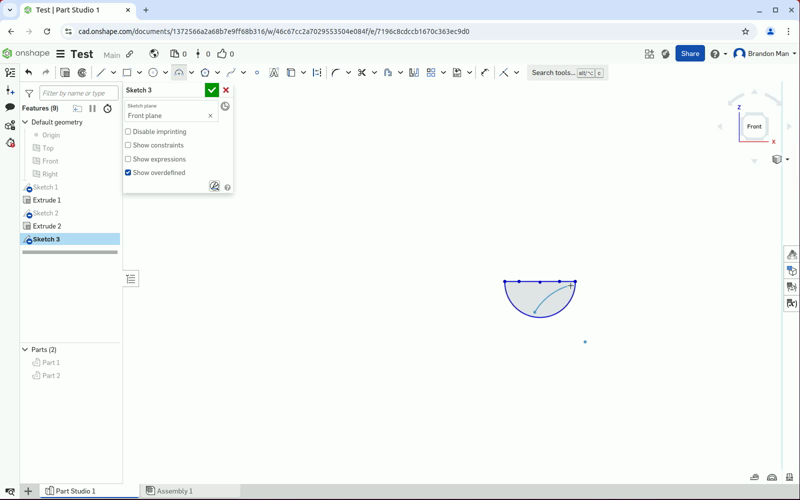
scroll(6)
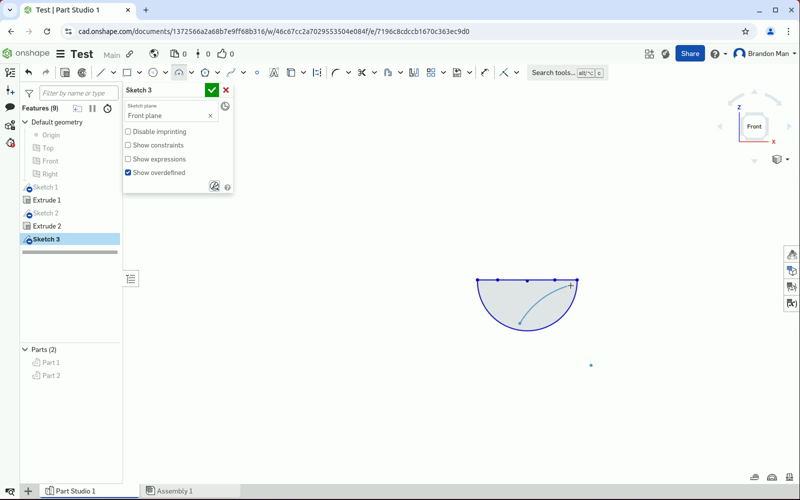
scroll(6)
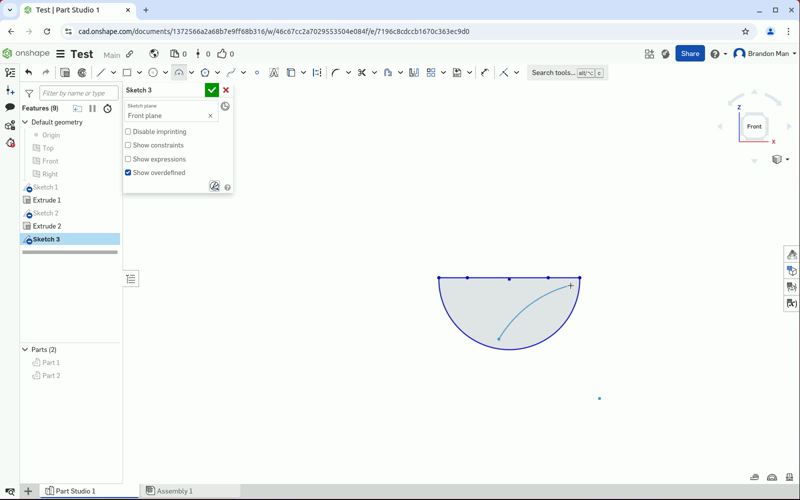
scroll(6)
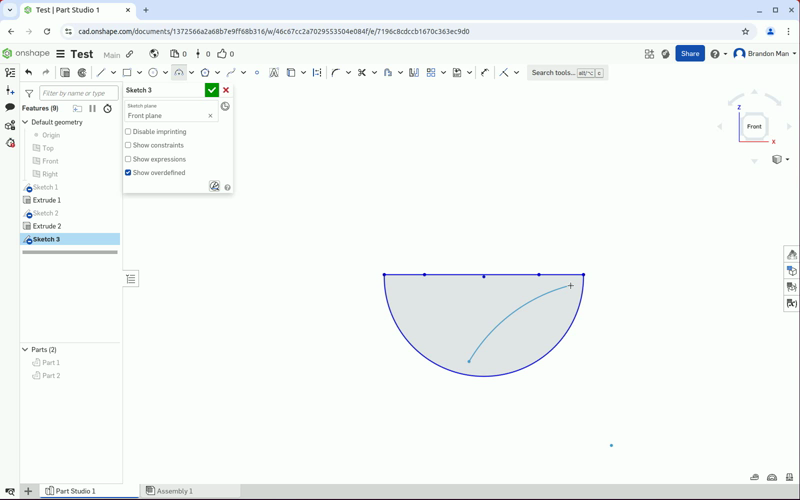
scroll(6)
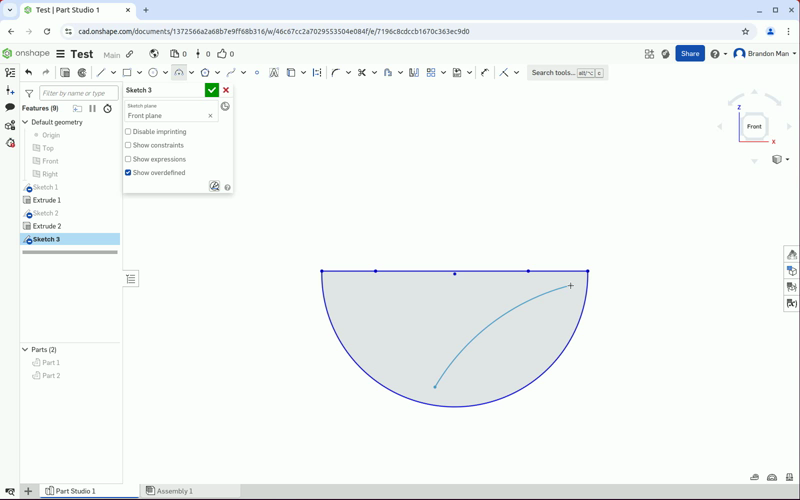
scroll(6)
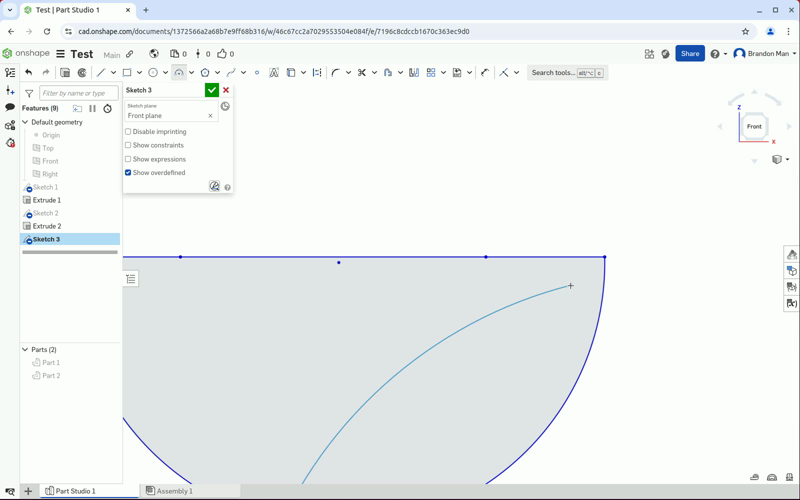
click(570, 285)
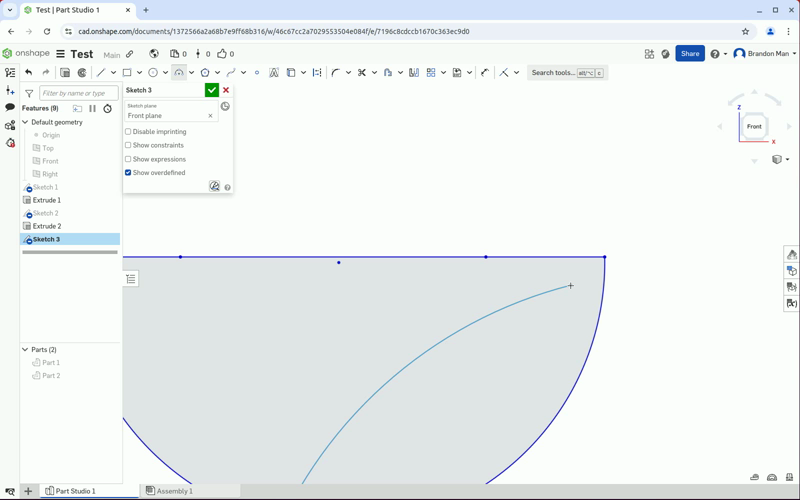
scroll(-6)
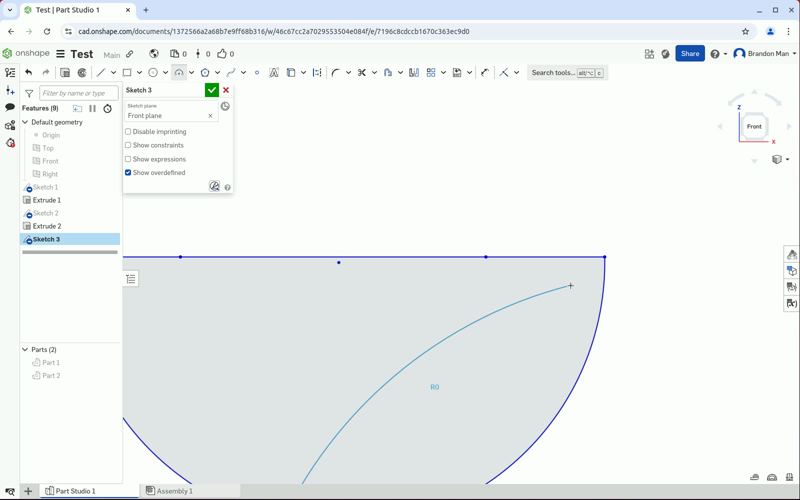
scroll(-6)
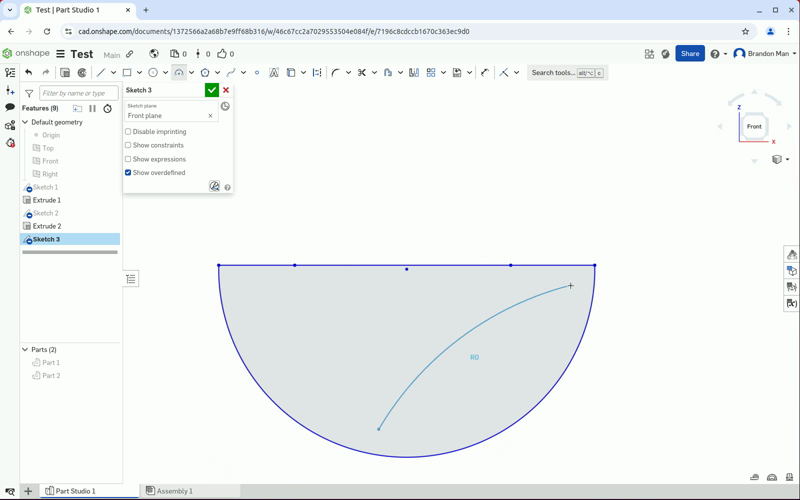
scroll(-6)
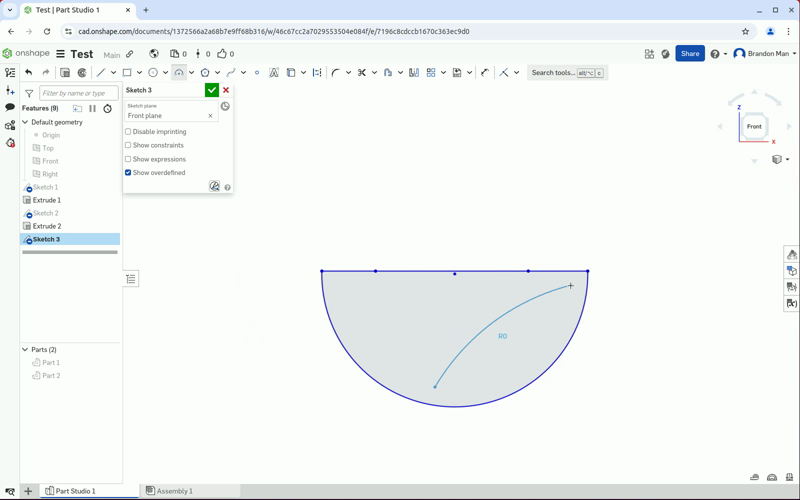
scroll(-6)
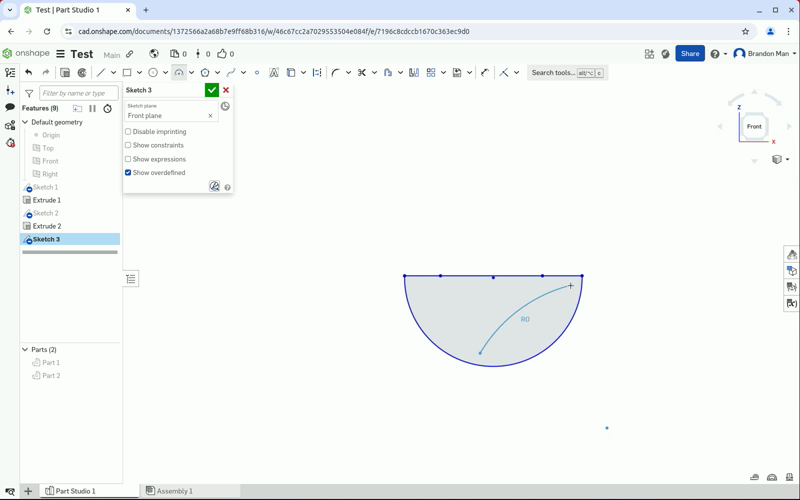
scroll(-6)
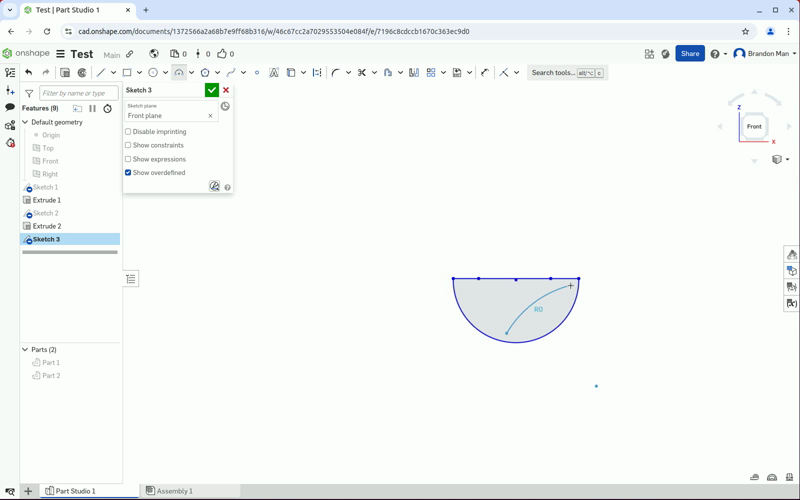
scroll(-6)
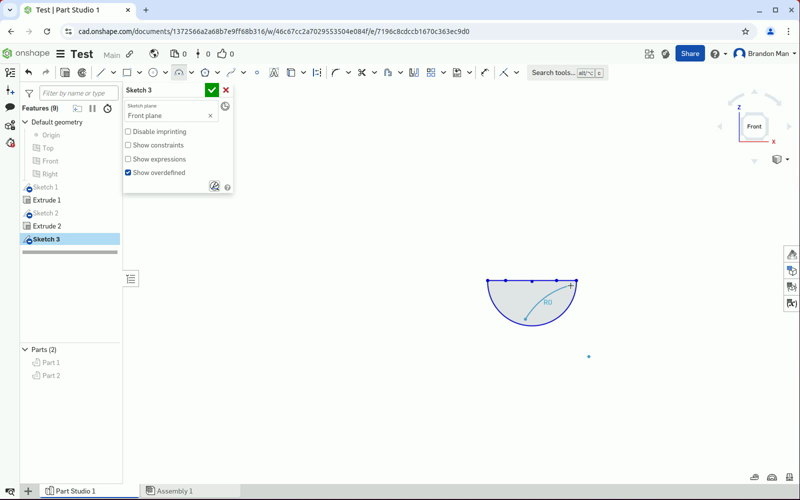
scroll(-6)
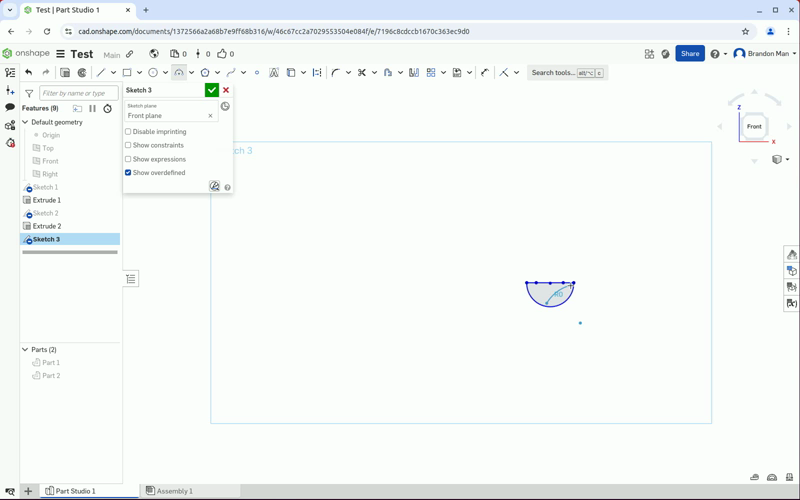
mouse_move(562, 299)
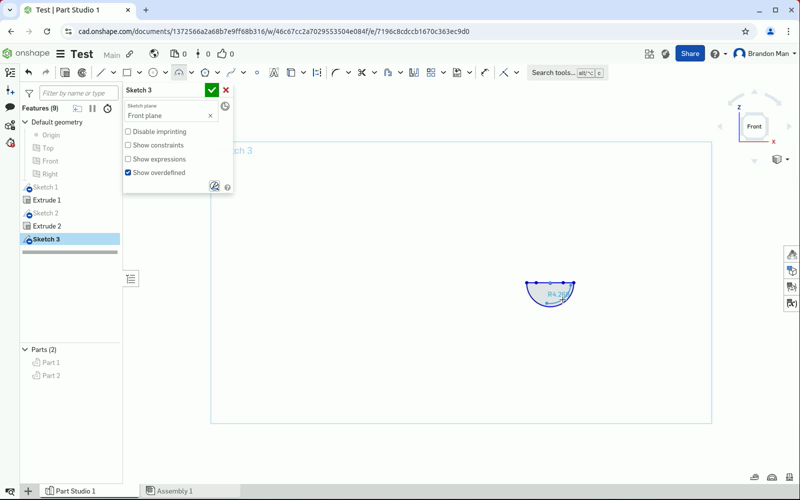
click(562, 299)
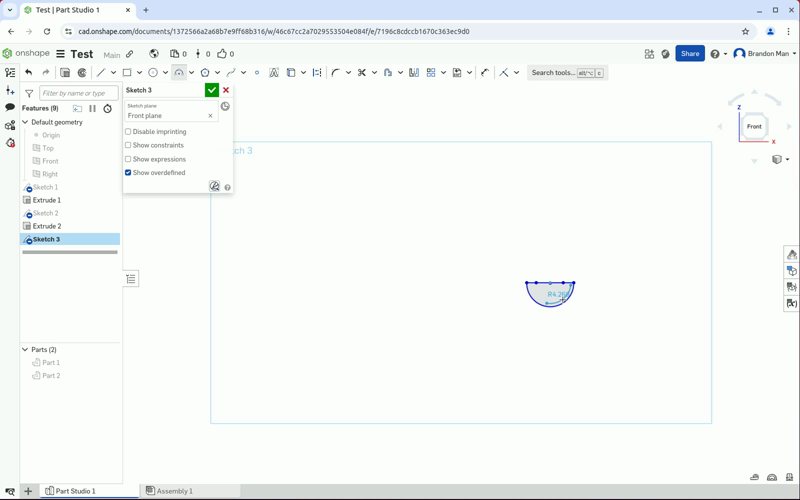
key_up(shift)
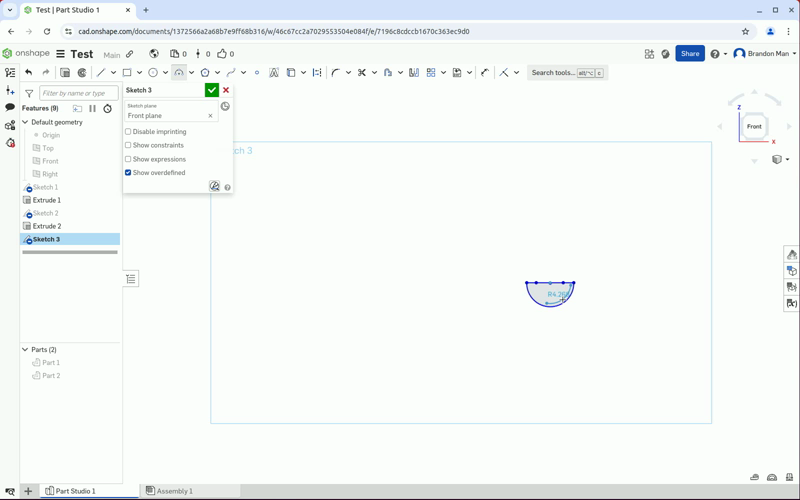
mouse_move(570, 285)
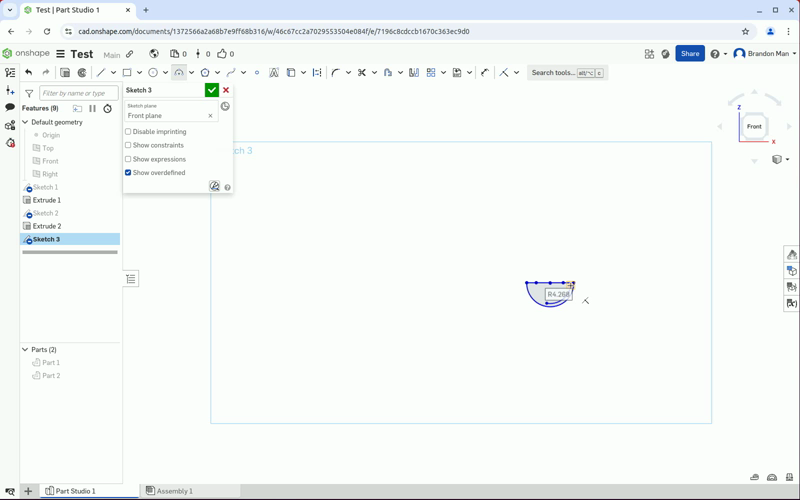
scroll(6)
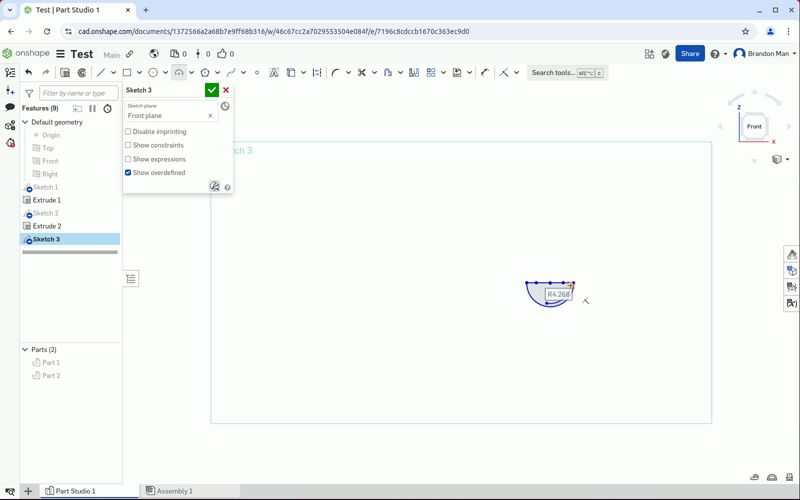
scroll(6)
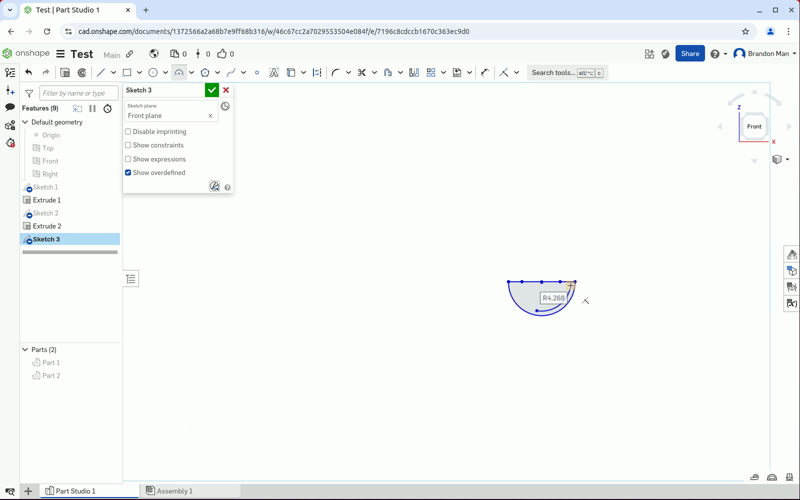
scroll(6)
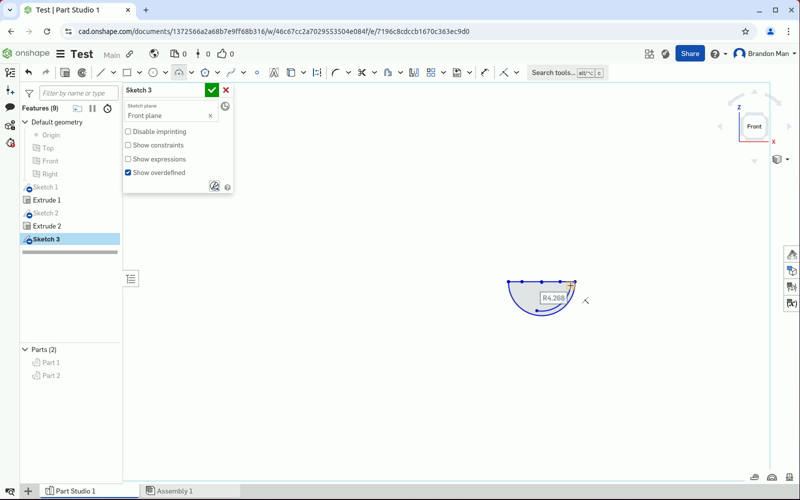
scroll(6)
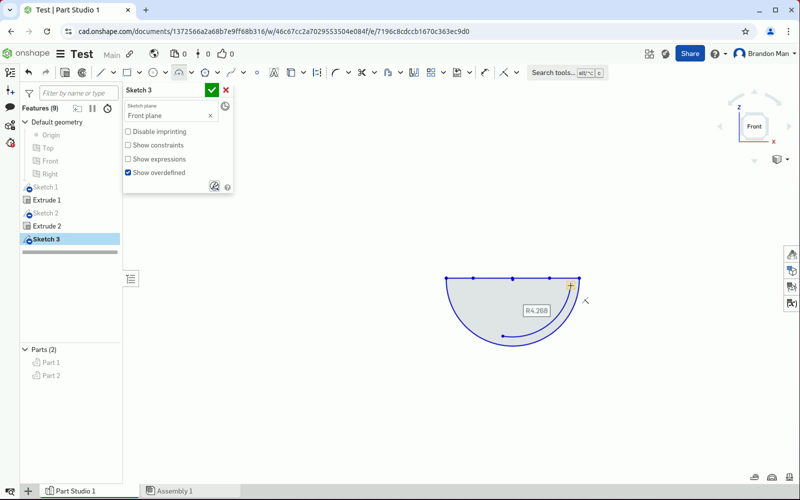
scroll(6)
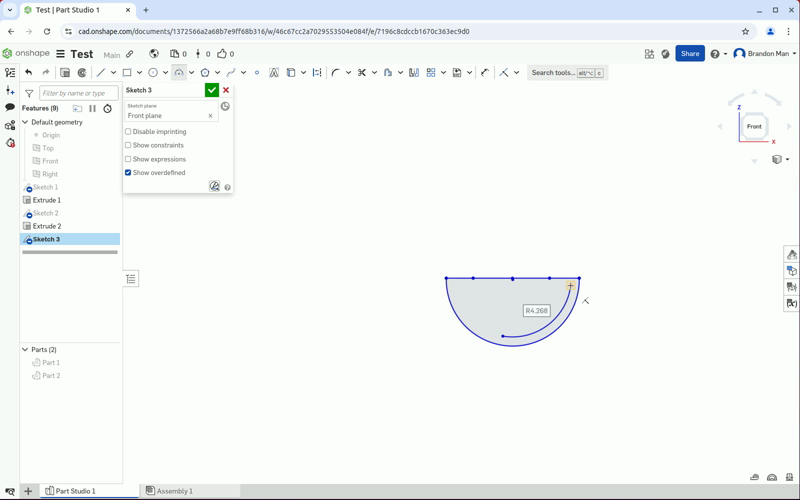
scroll(6)
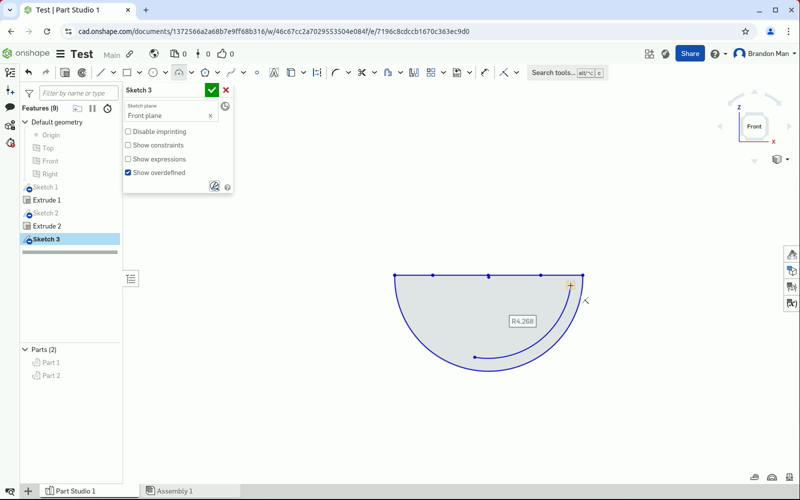
scroll(6)
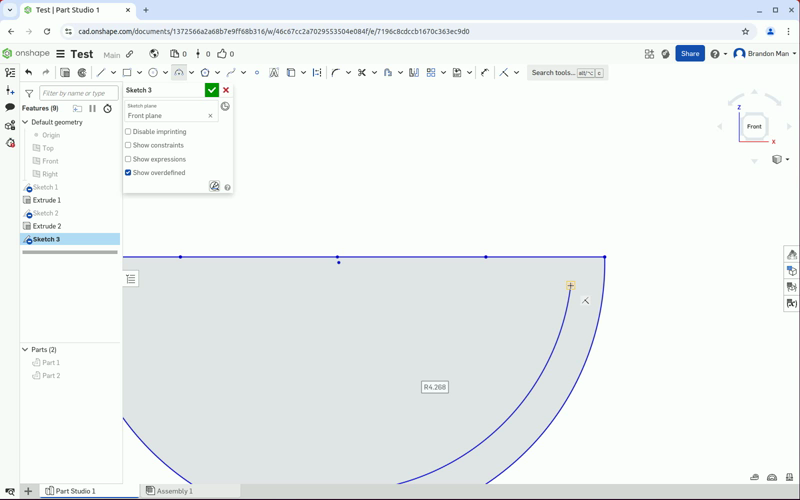
click(570, 285)
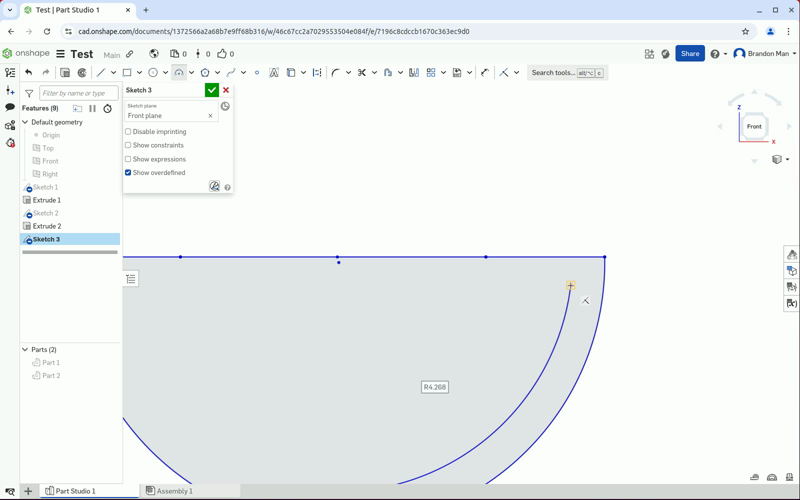
scroll(-6)
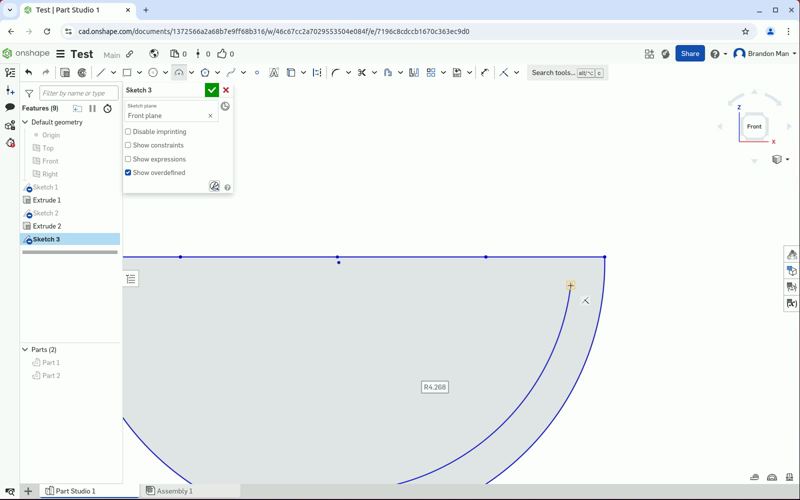
scroll(-6)
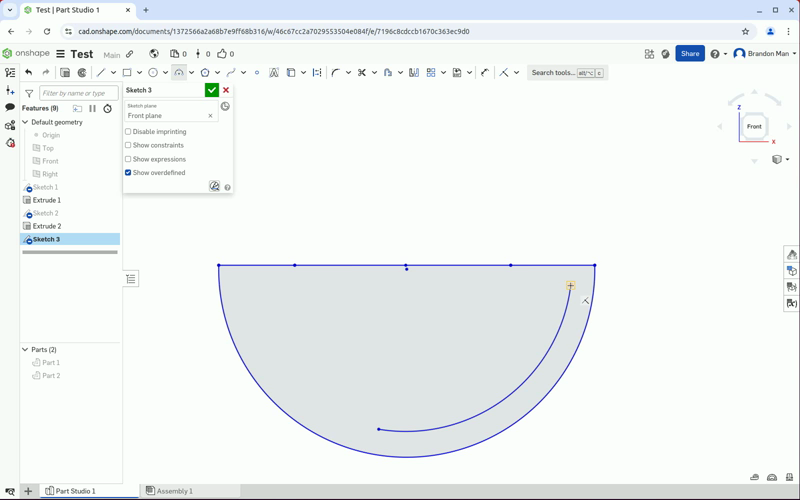
scroll(-6)
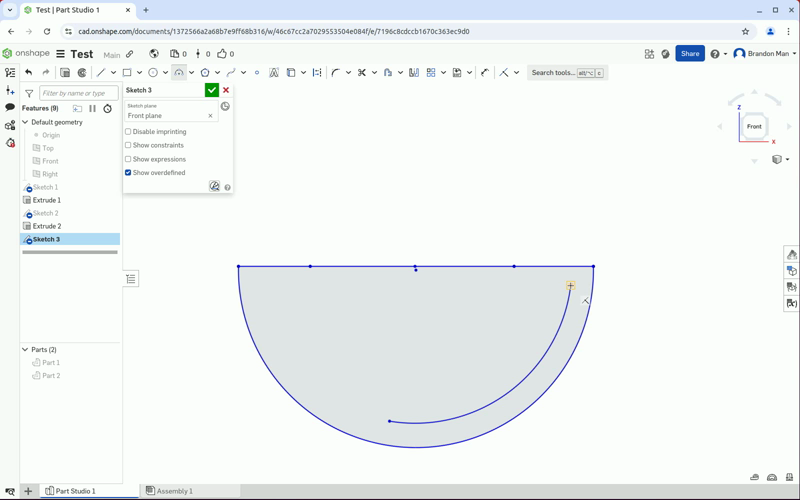
scroll(-6)
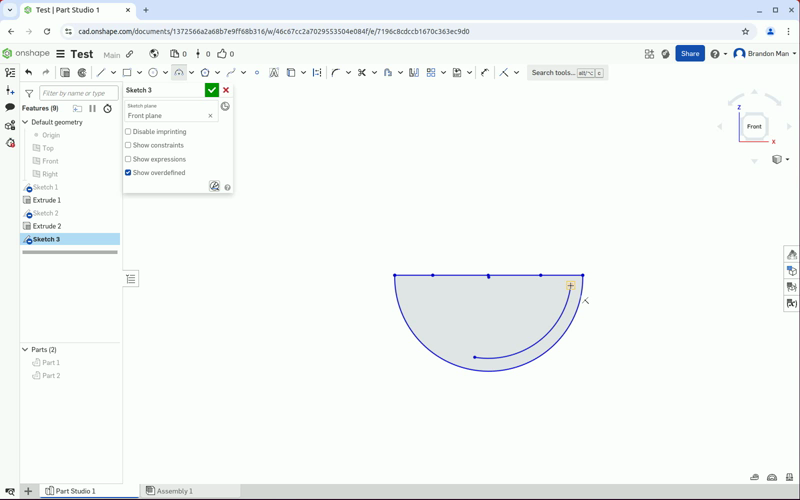
scroll(-6)
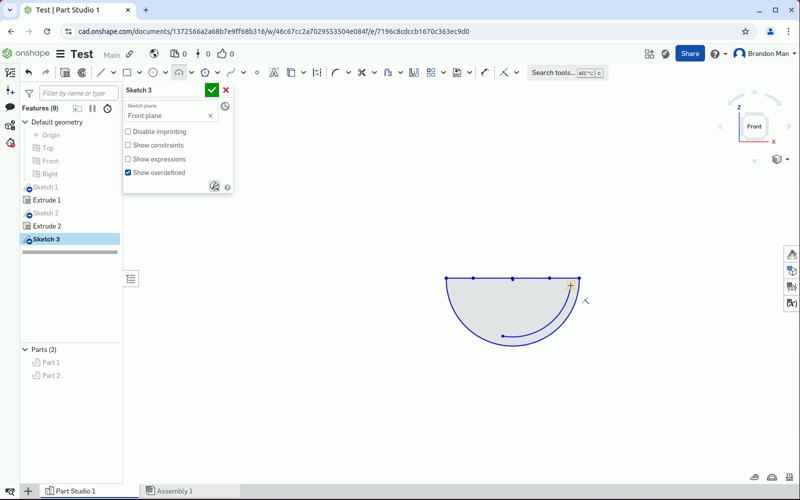
scroll(-6)
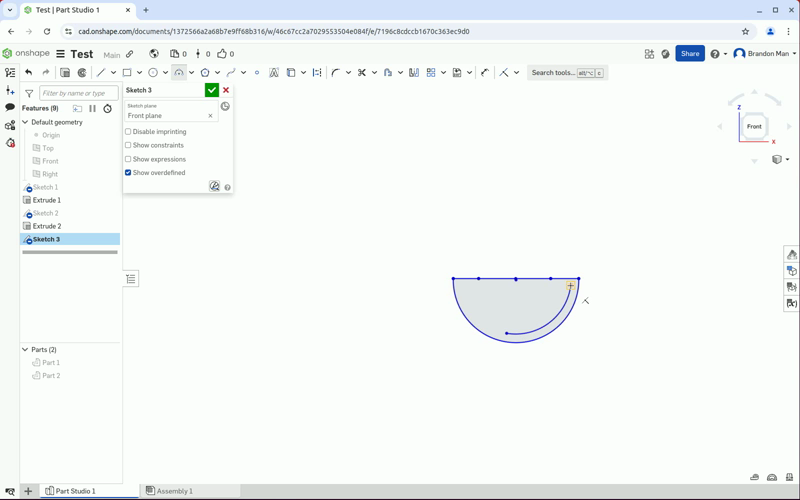
scroll(-6)
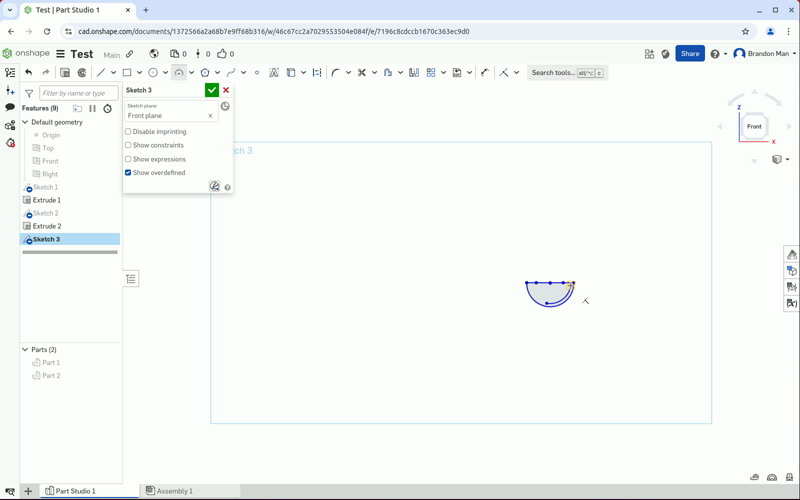
key_down(shift)
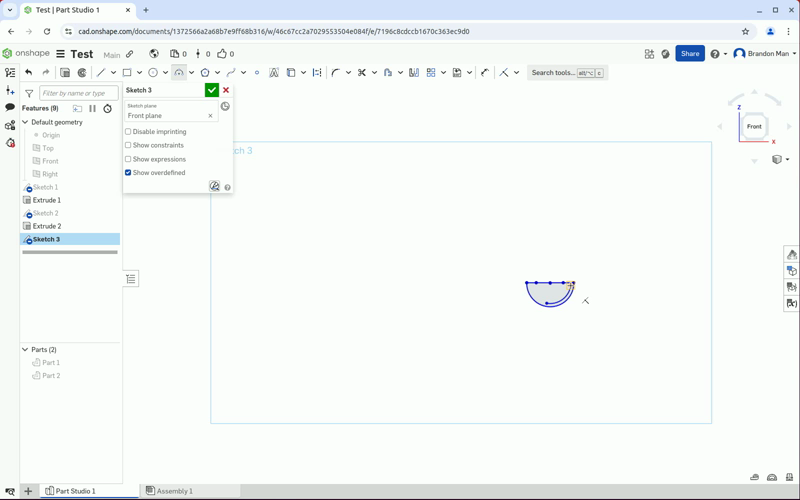
mouse_move(567, 285)
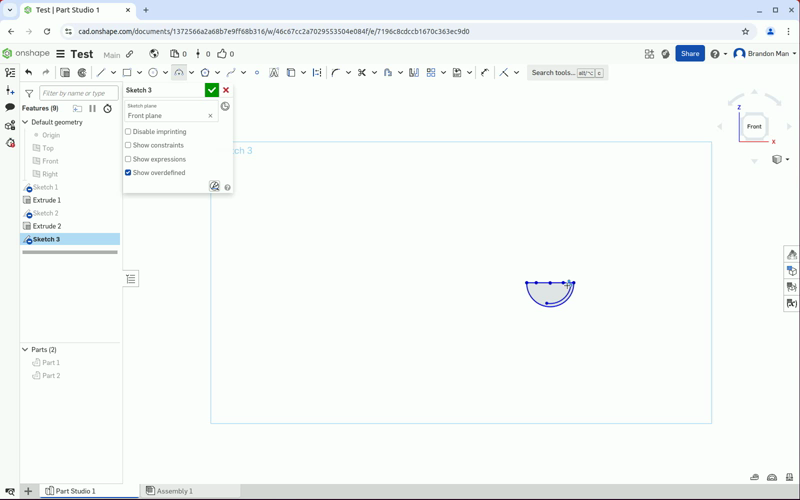
scroll(6)
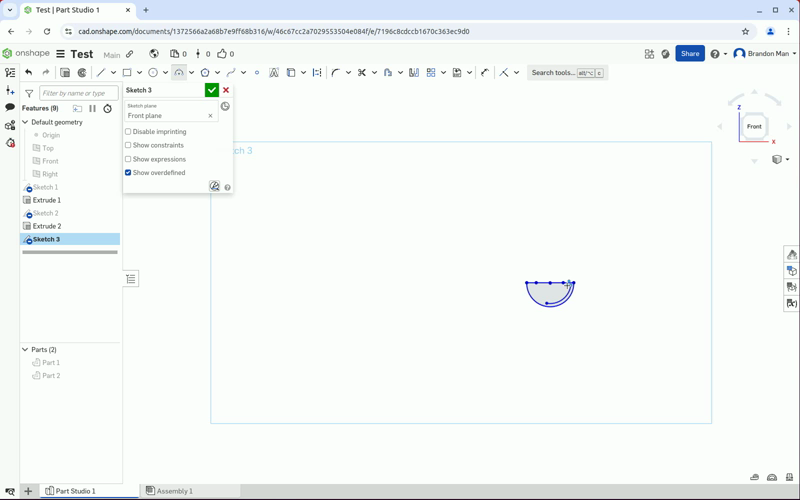
scroll(6)
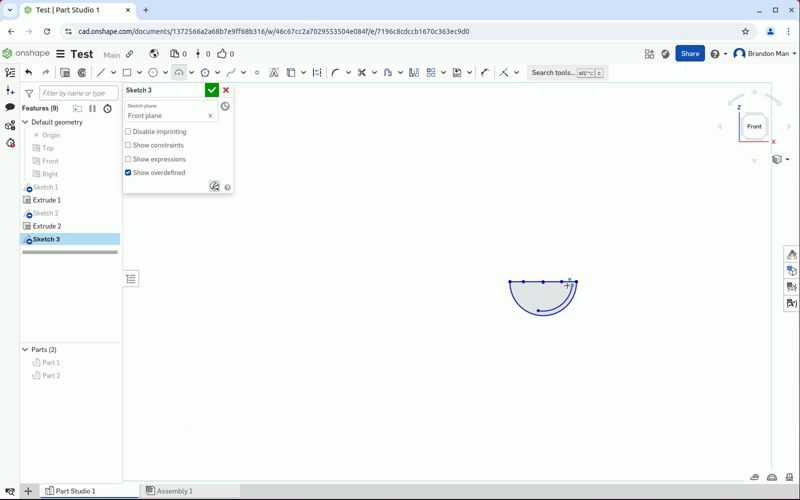
scroll(6)
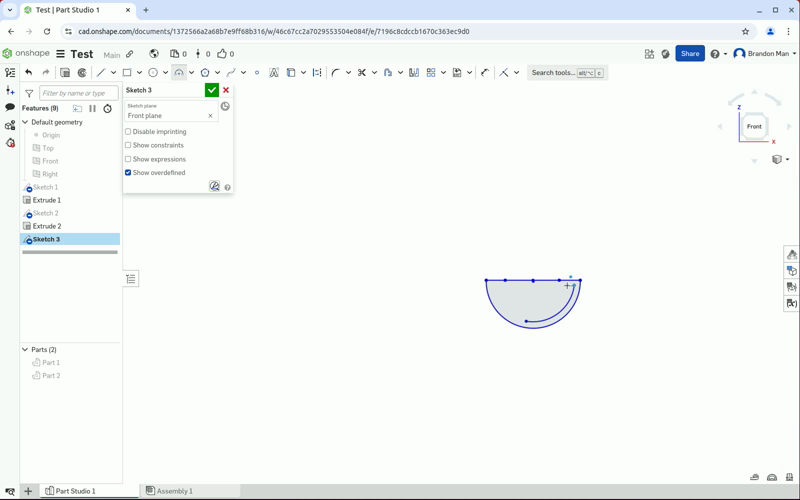
scroll(6)
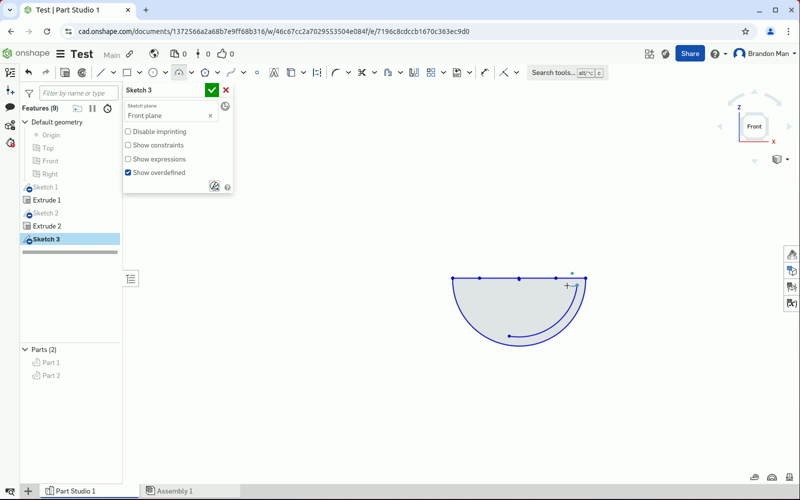
scroll(6)
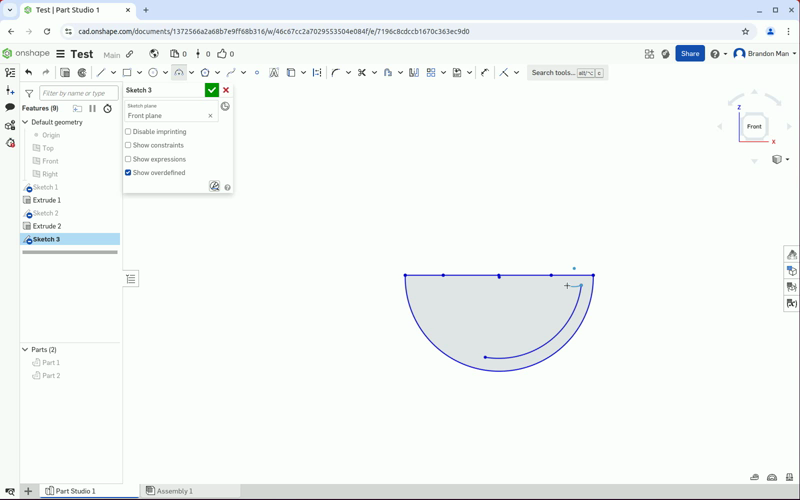
scroll(6)
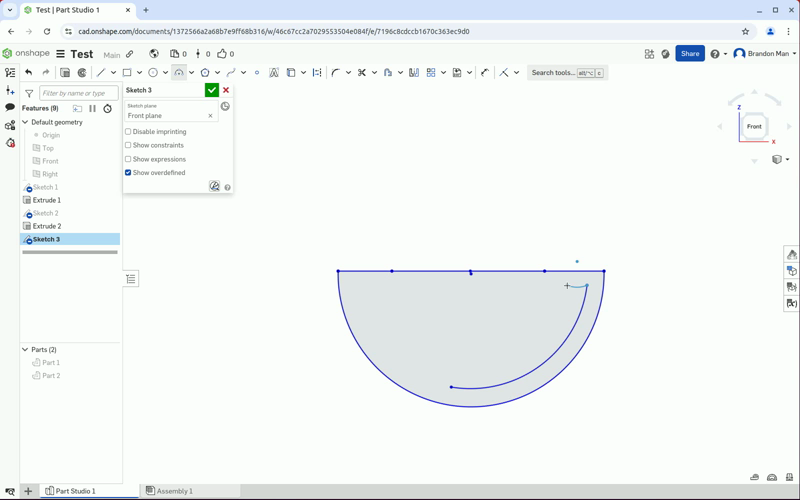
scroll(6)
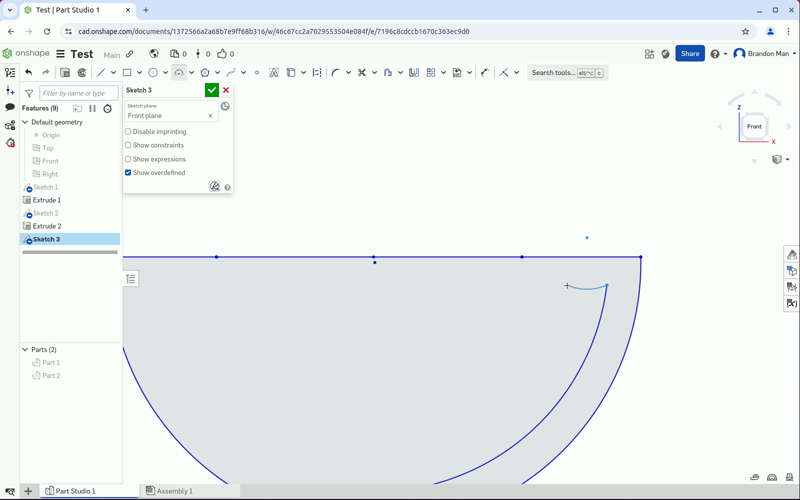
click(567, 285)
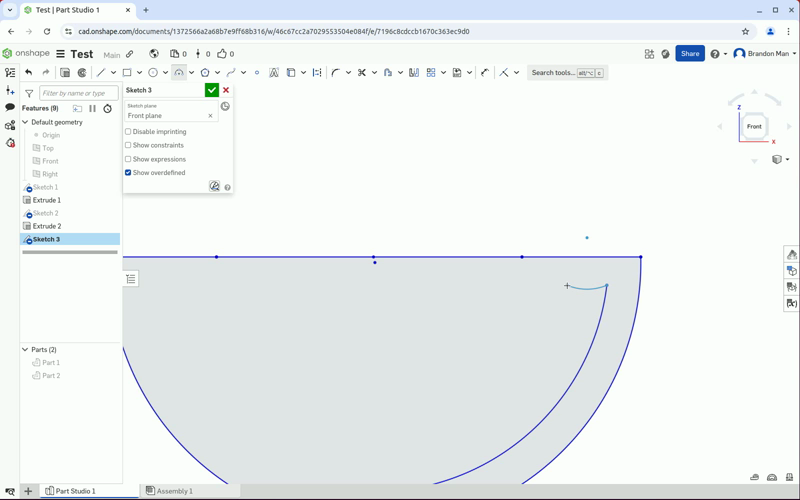
scroll(-6)
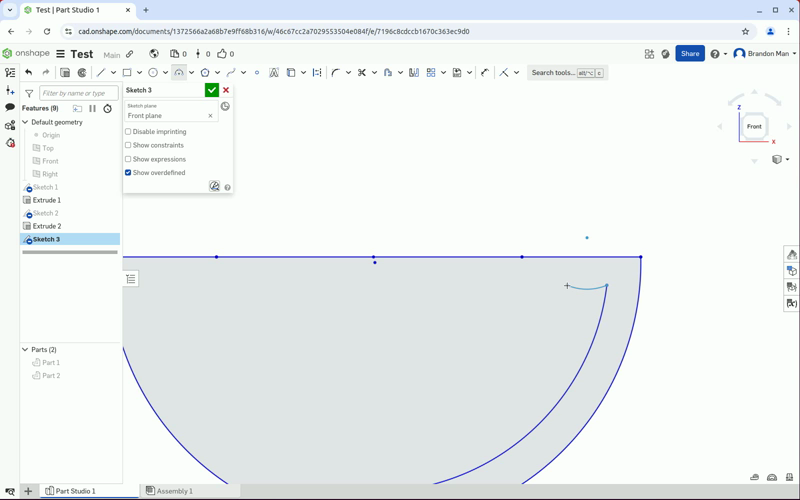
scroll(-6)
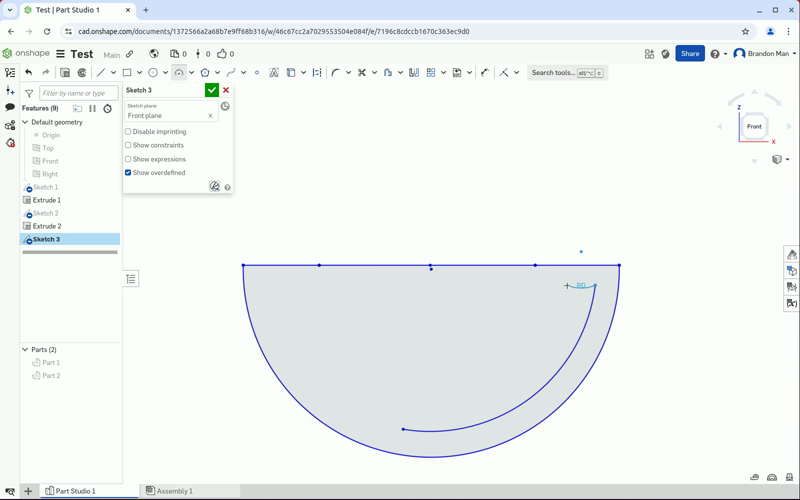
scroll(-6)
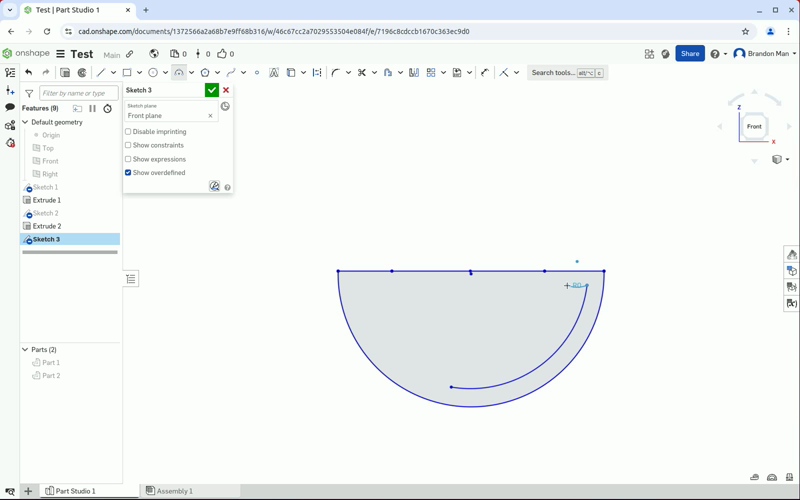
scroll(-6)
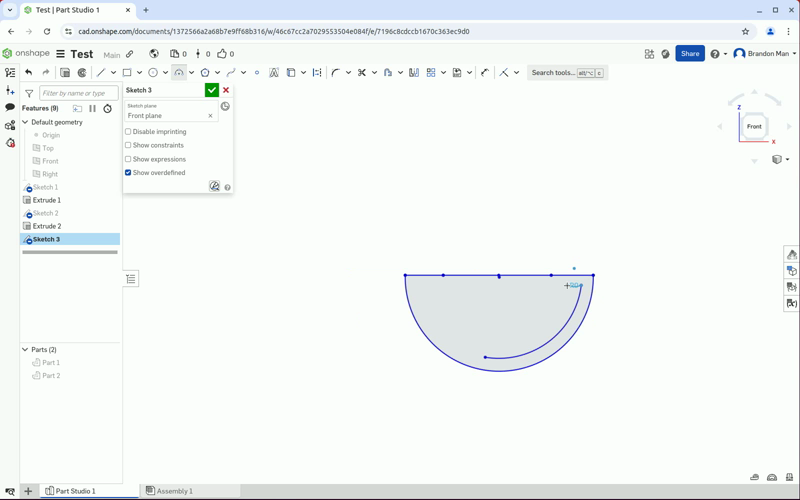
scroll(-6)
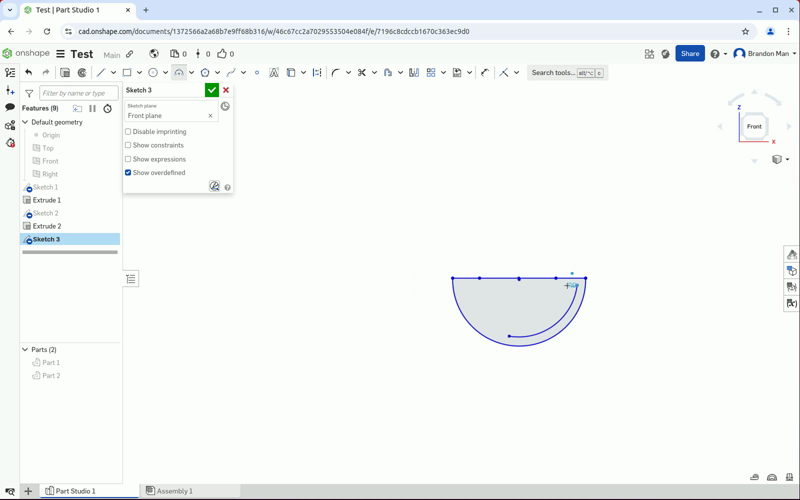
scroll(-6)
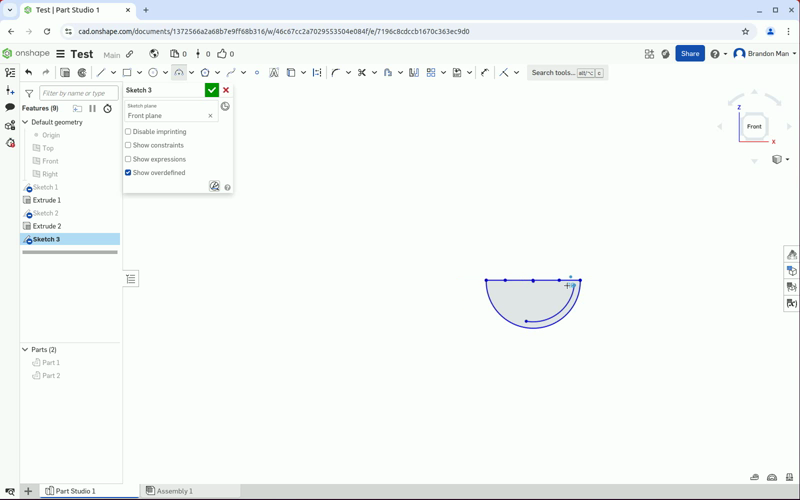
scroll(-6)
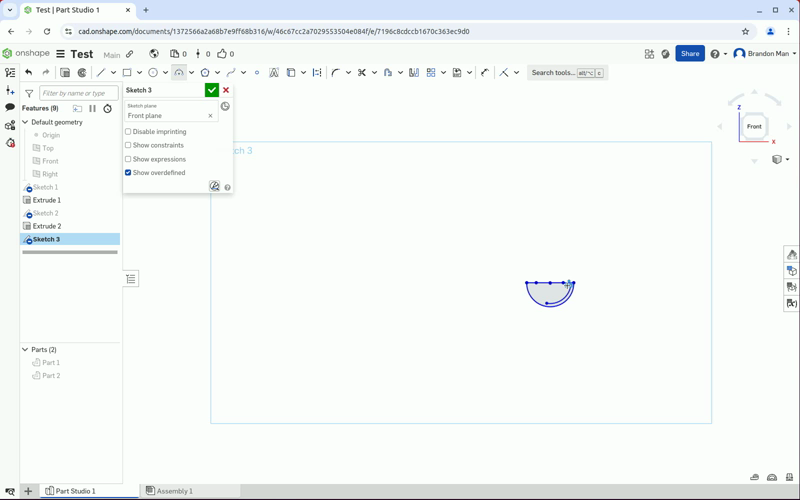
mouse_move(568, 286)
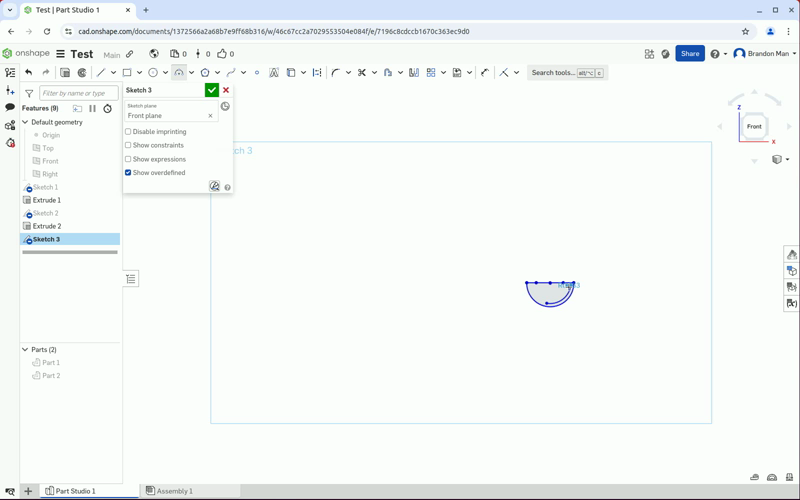
scroll(6)
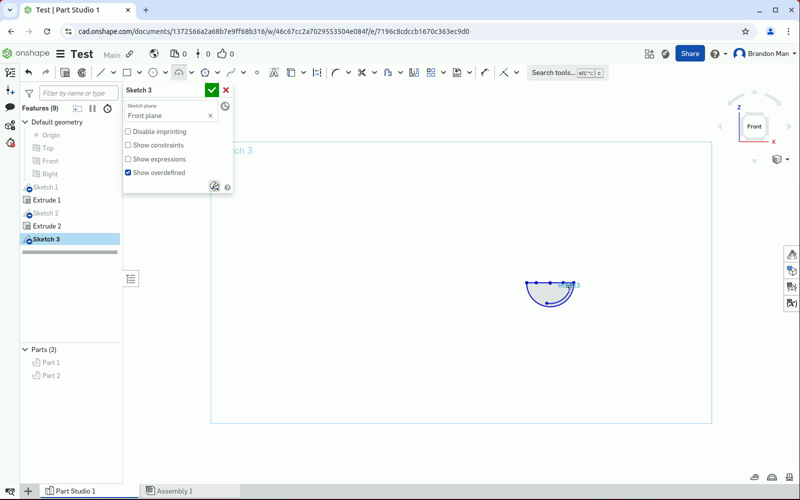
scroll(6)
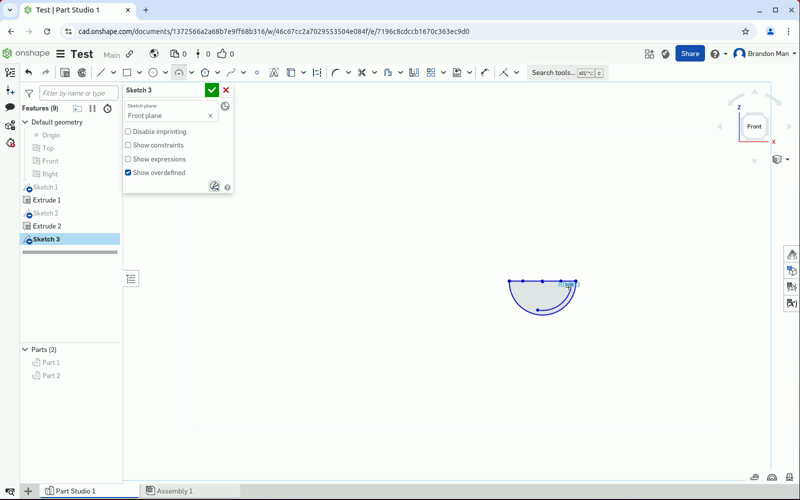
scroll(6)
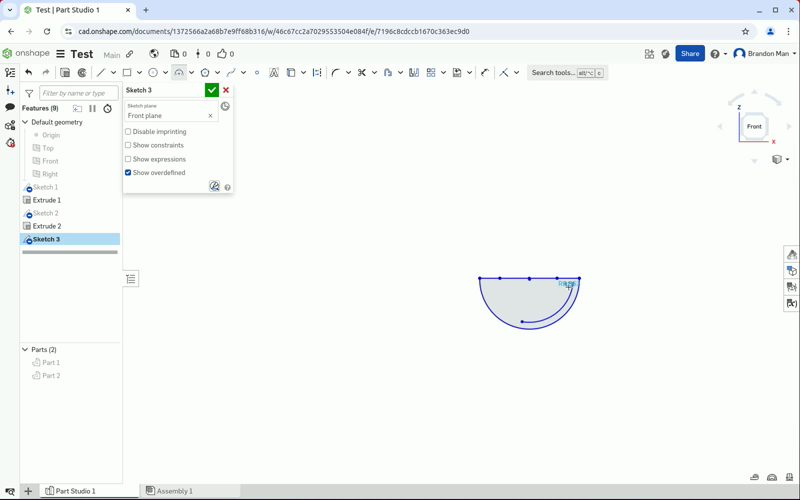
scroll(6)
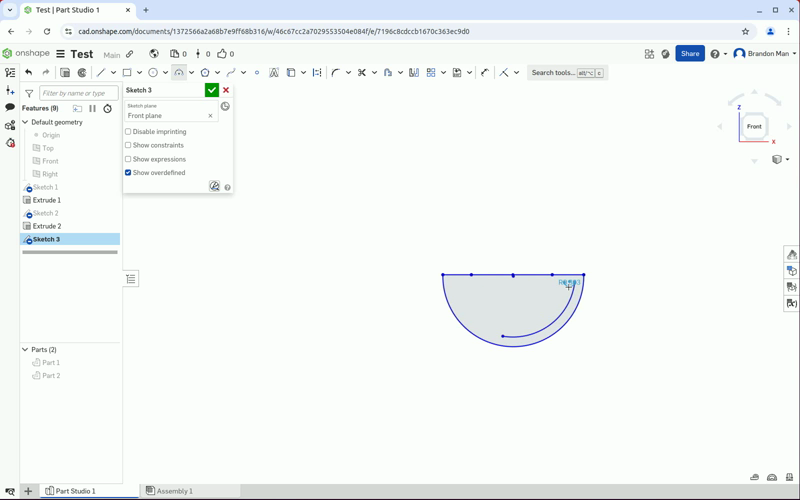
scroll(6)
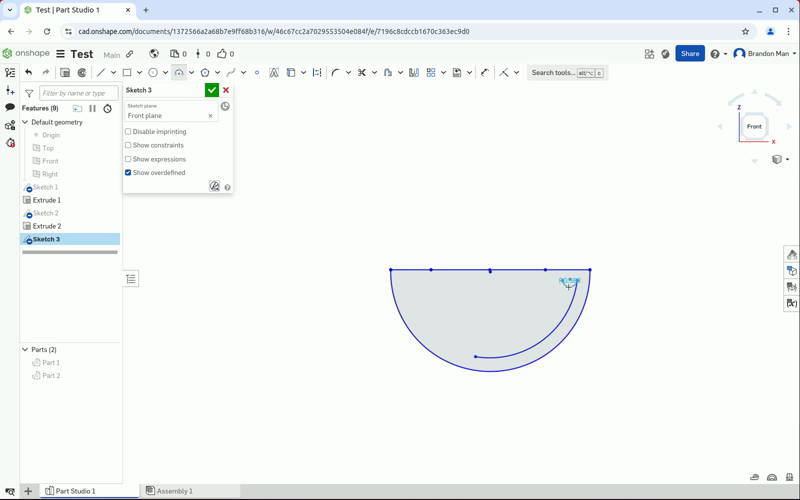
scroll(6)
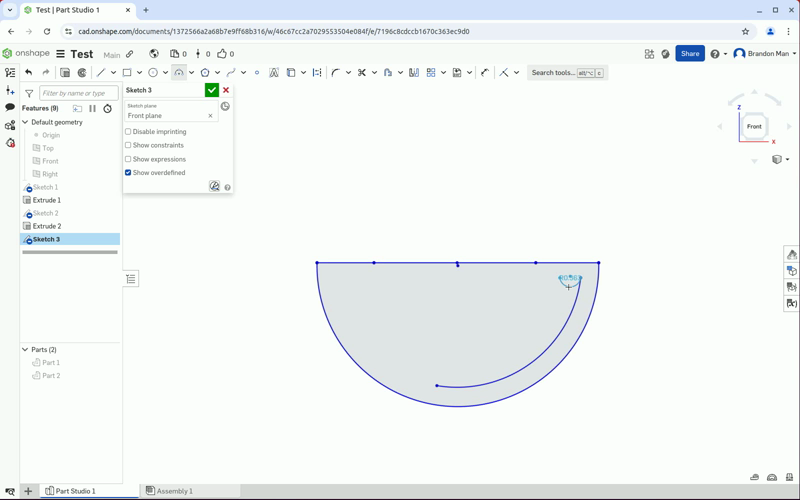
scroll(6)
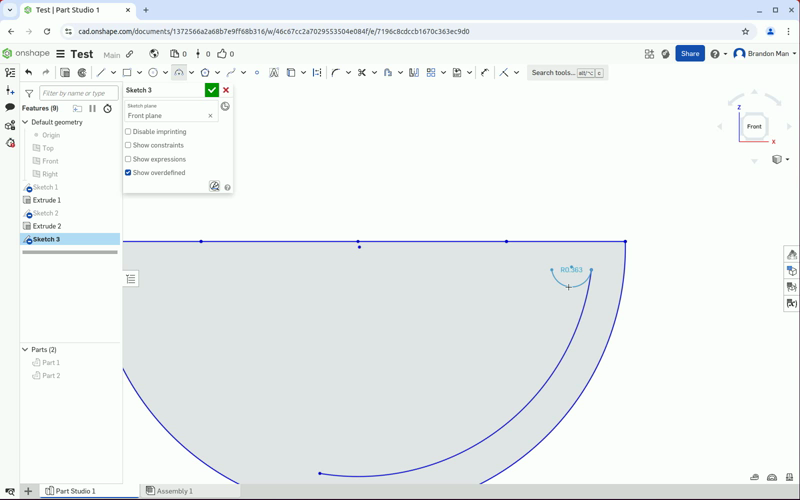
click(568, 286)
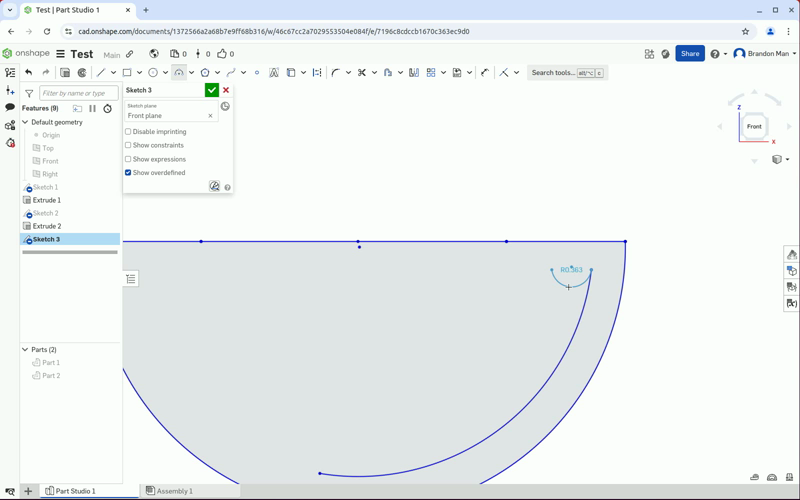
scroll(-6)
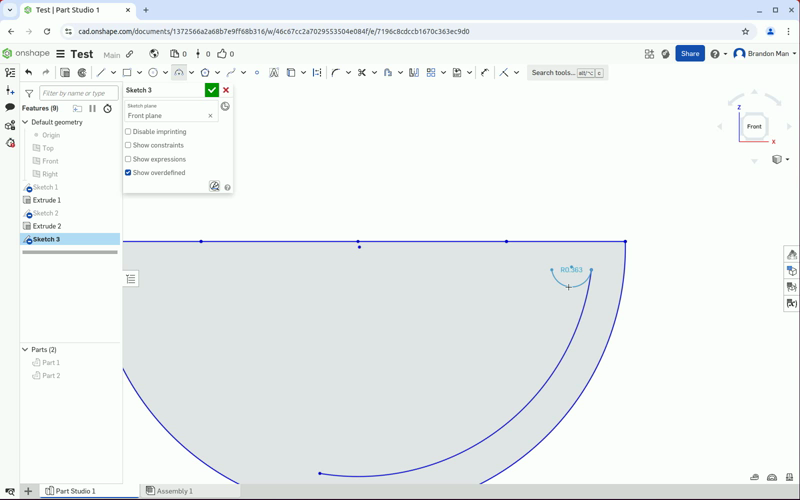
scroll(-6)
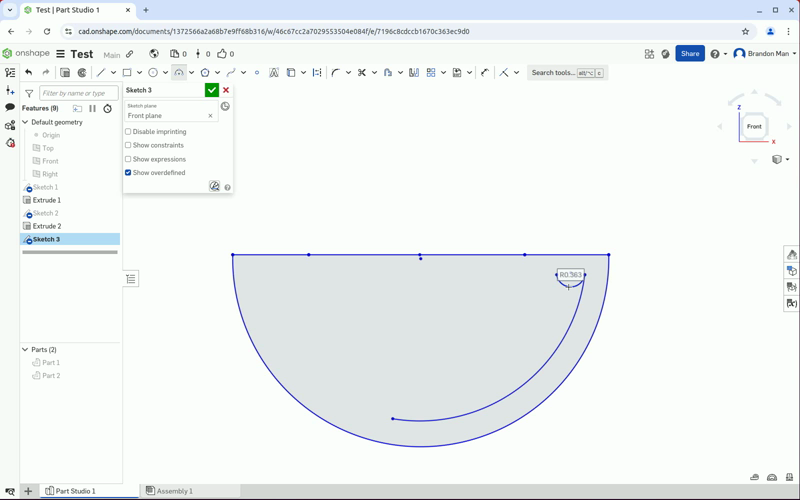
scroll(-6)
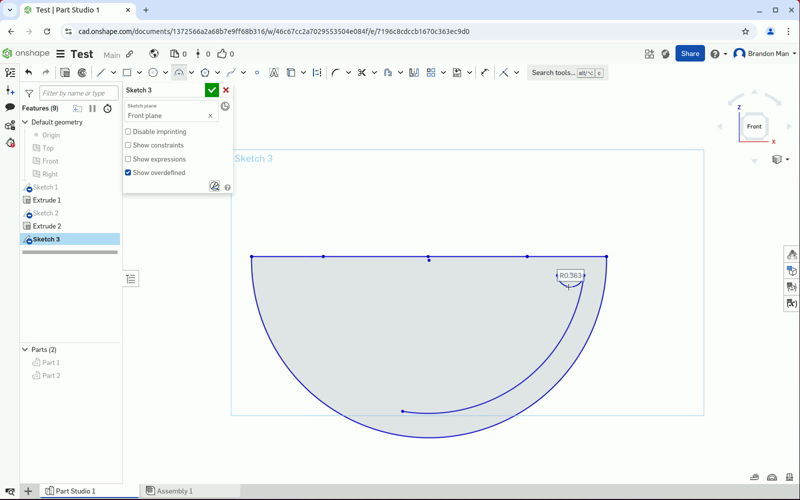
scroll(-6)
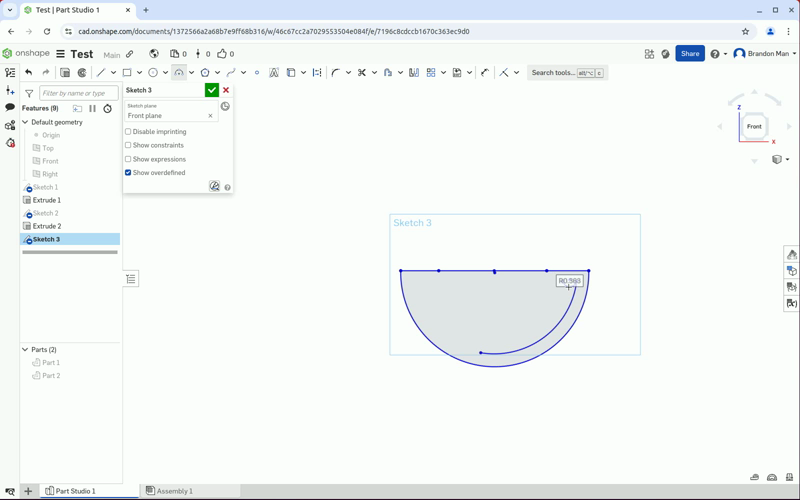
scroll(-6)
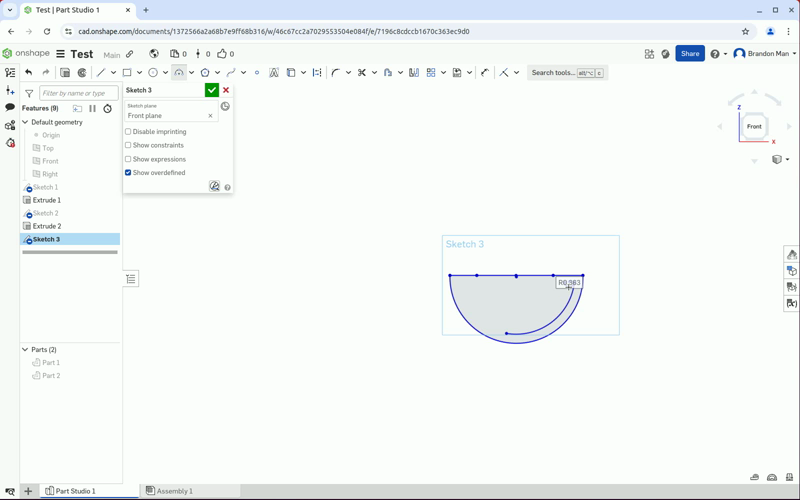
scroll(-6)
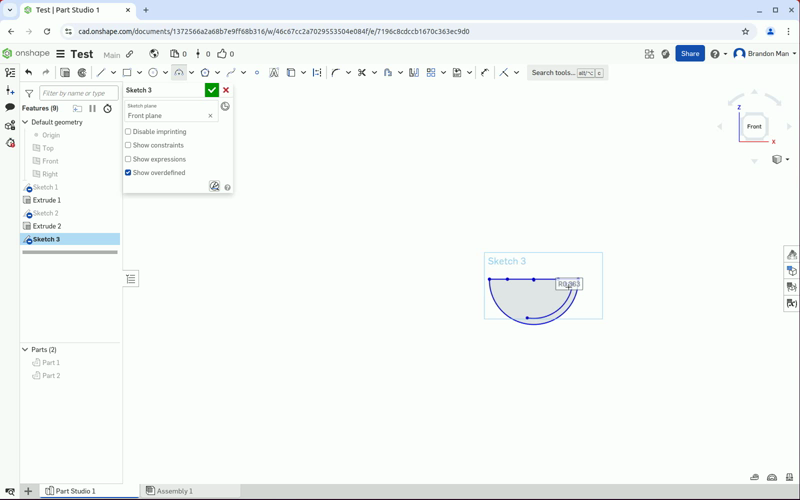
scroll(-6)
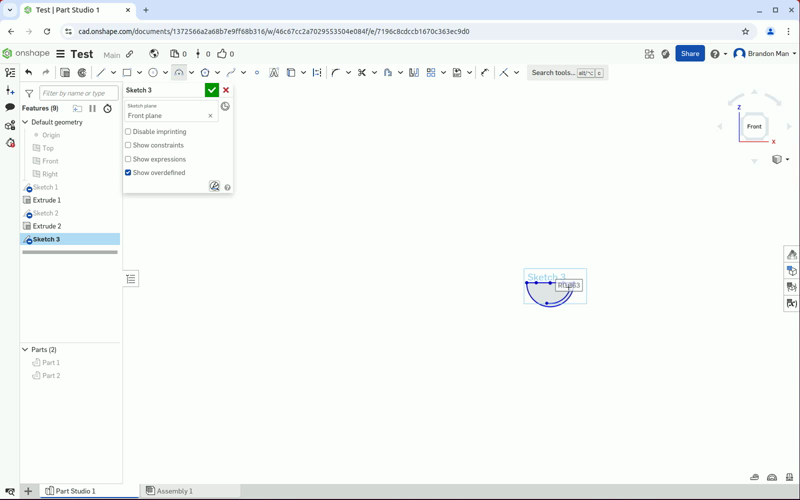
key_up(shift)
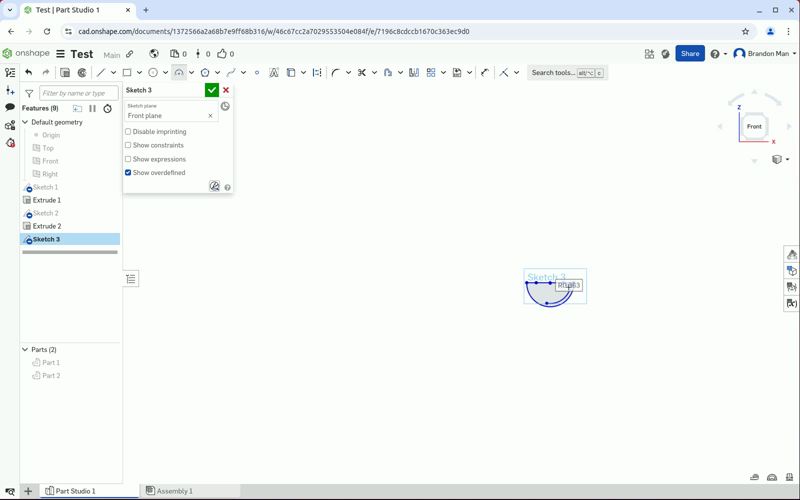
mouse_move(567, 285)
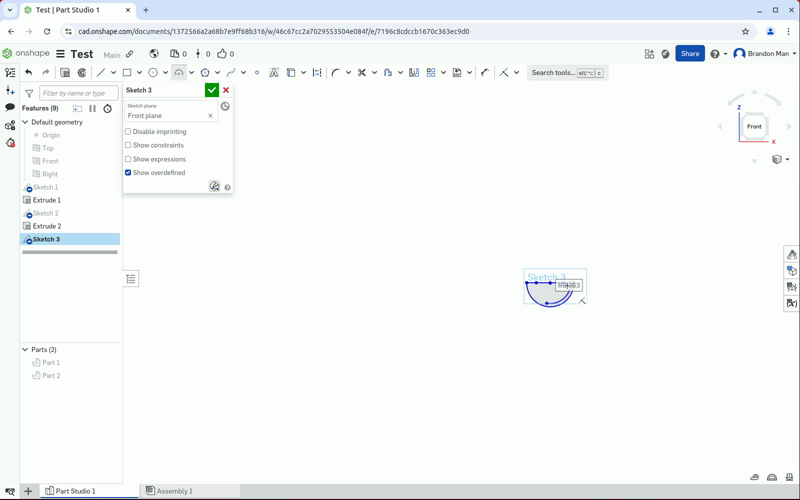
scroll(6)
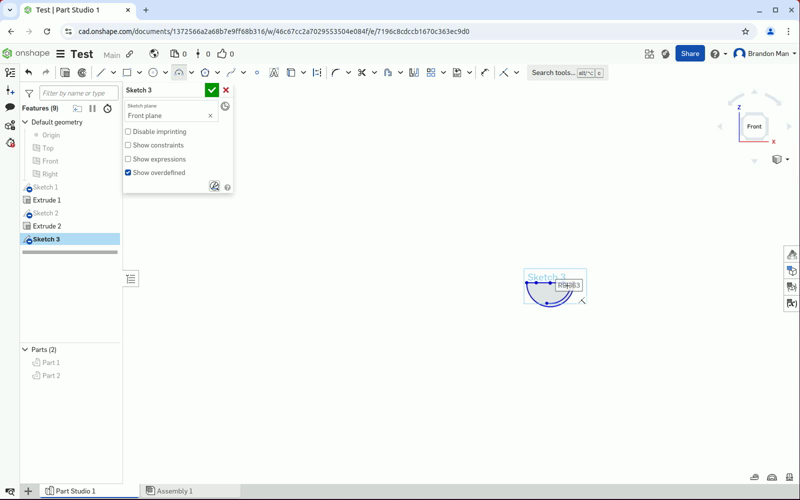
scroll(6)
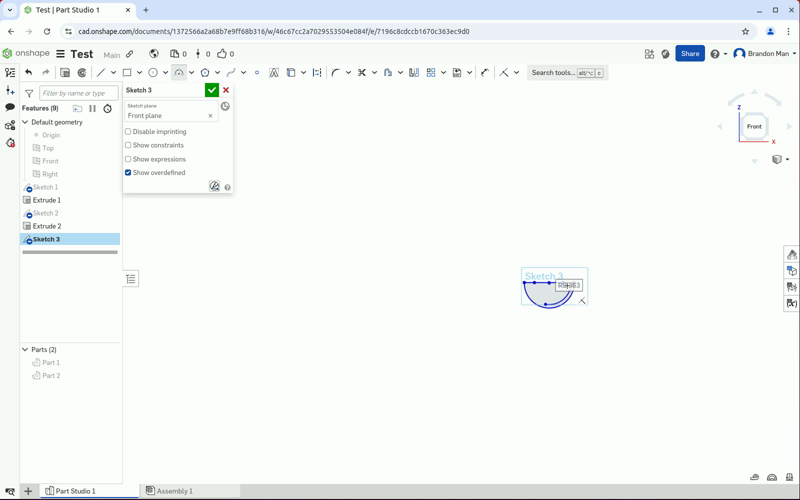
scroll(6)
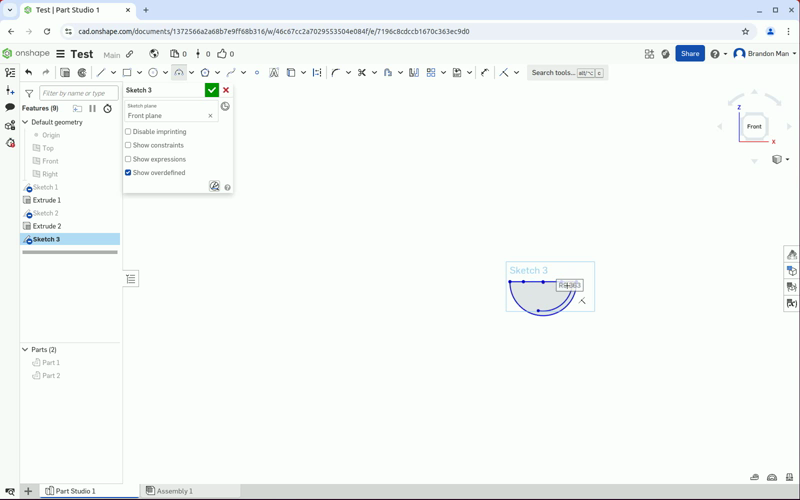
scroll(6)
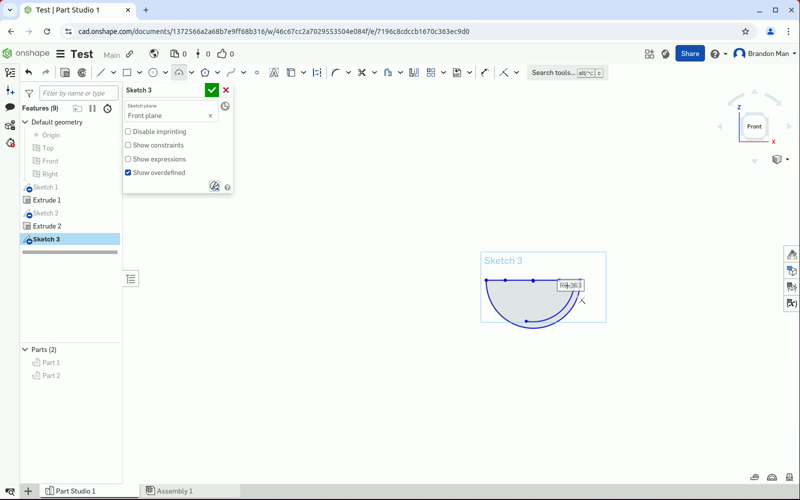
scroll(6)
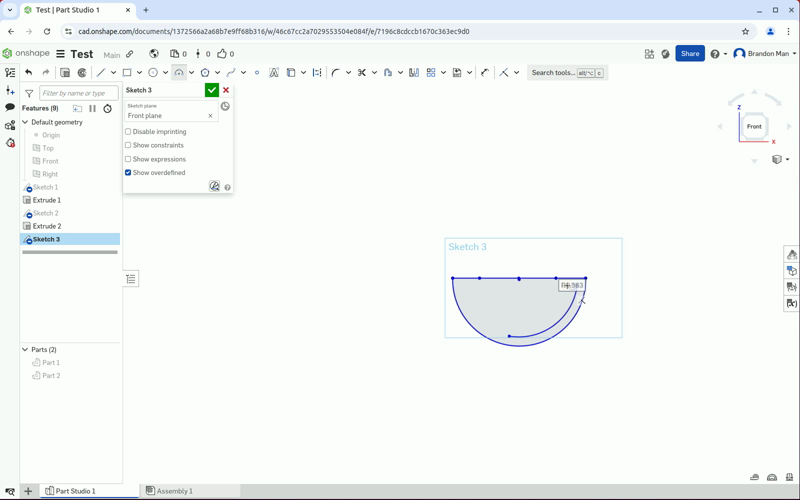
scroll(6)
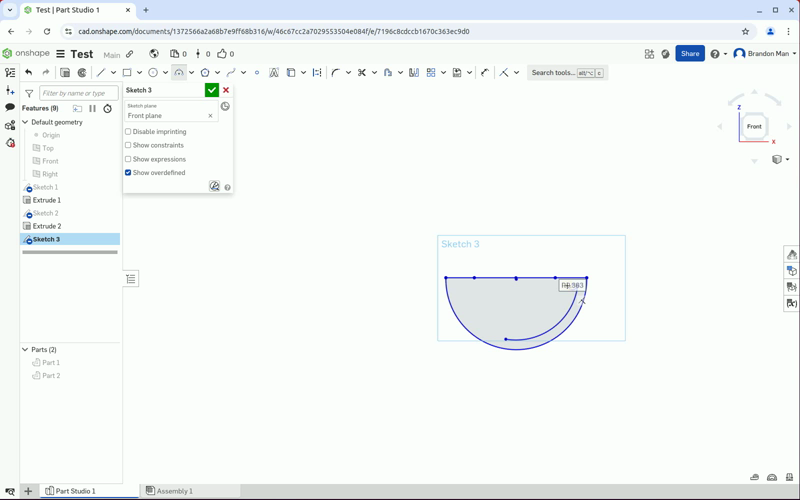
scroll(6)
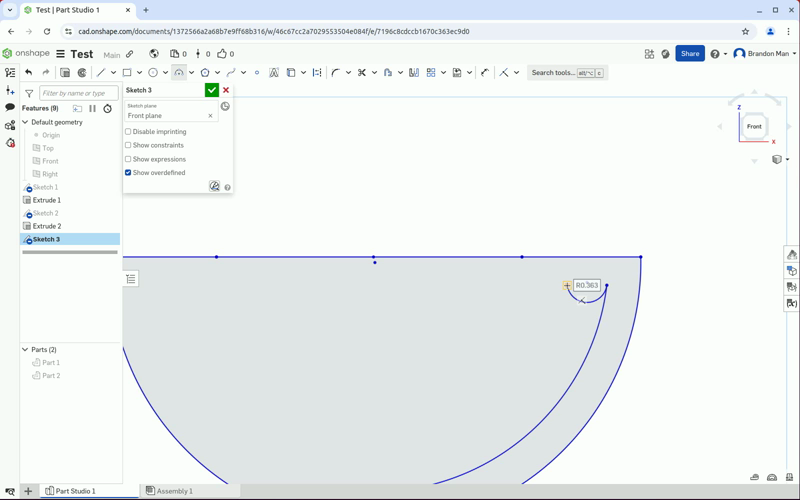
click(567, 285)
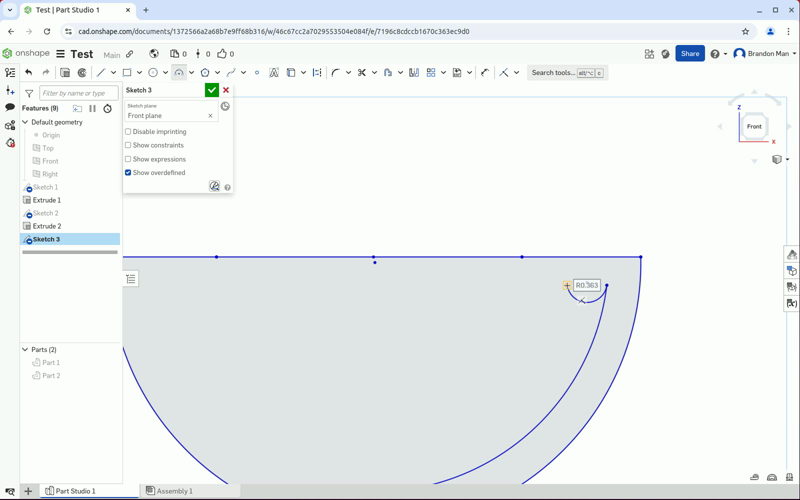
scroll(-6)
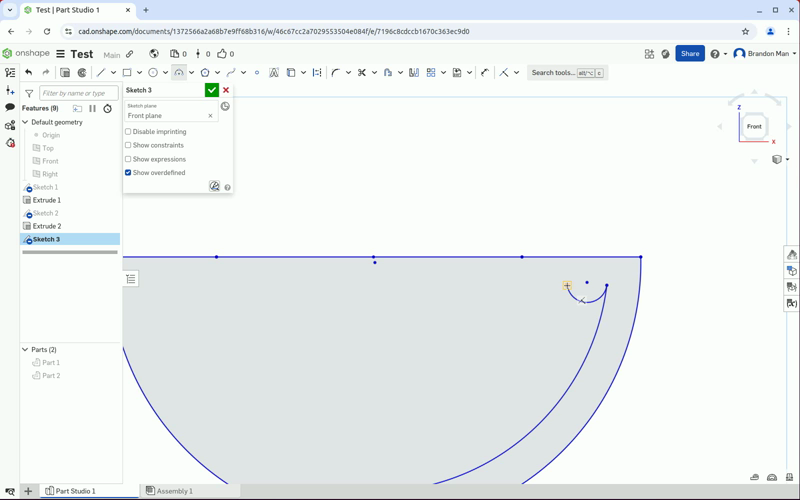
scroll(-6)
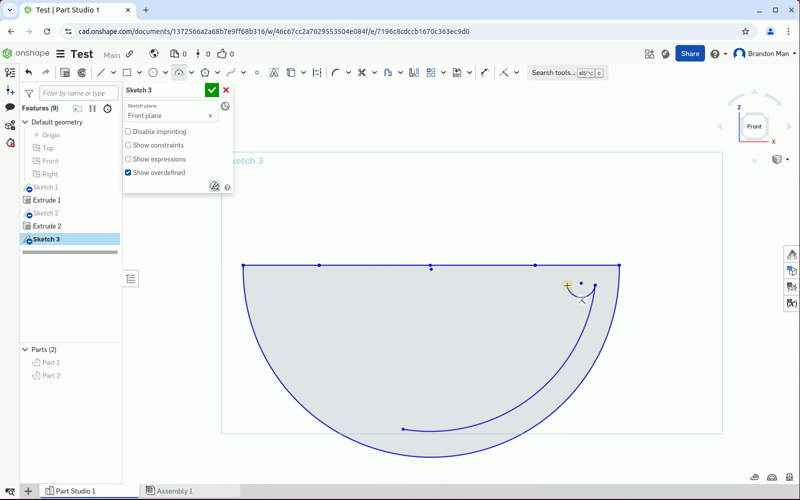
scroll(-6)
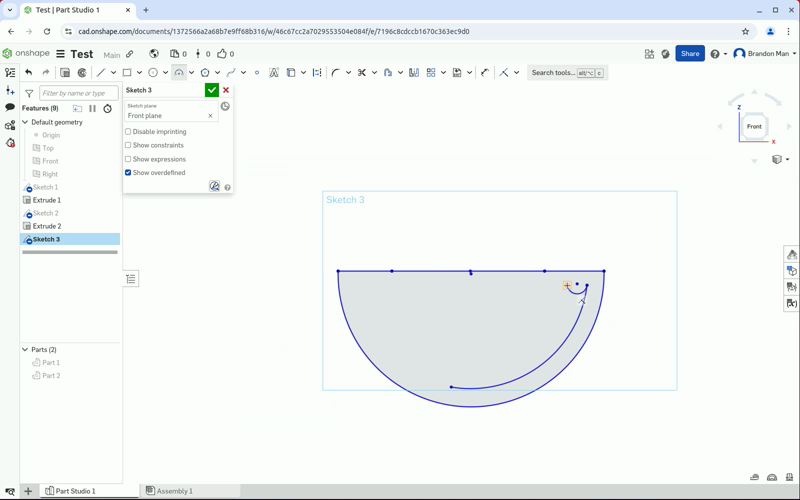
scroll(-6)
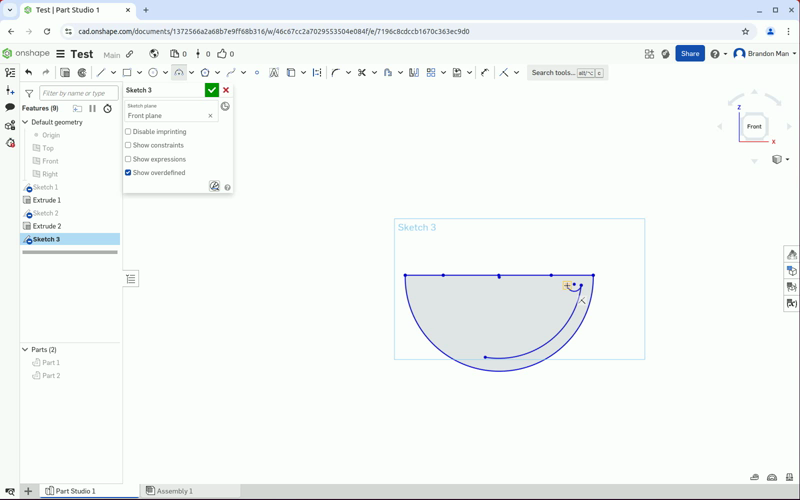
scroll(-6)
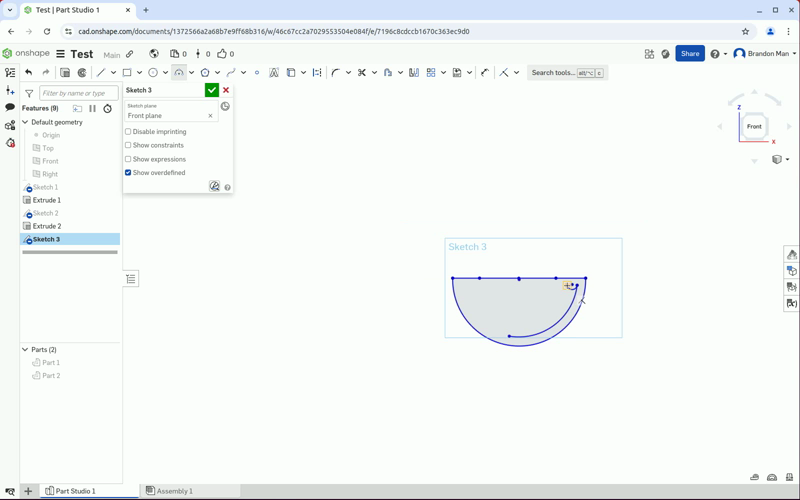
scroll(-6)
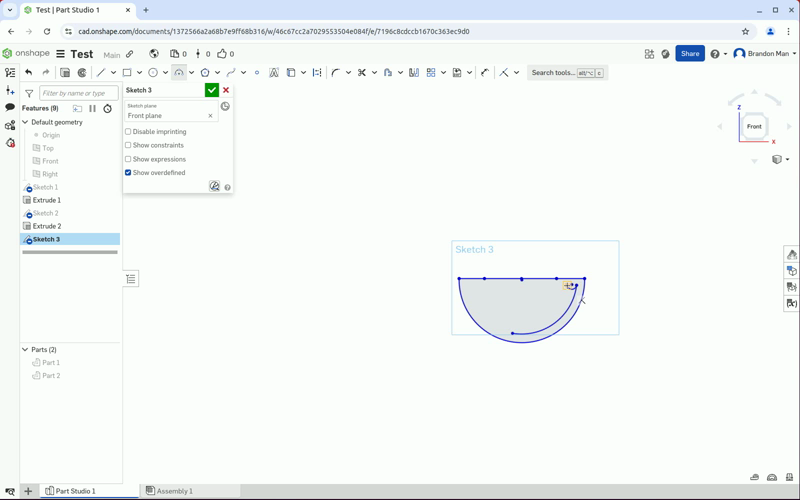
scroll(-6)
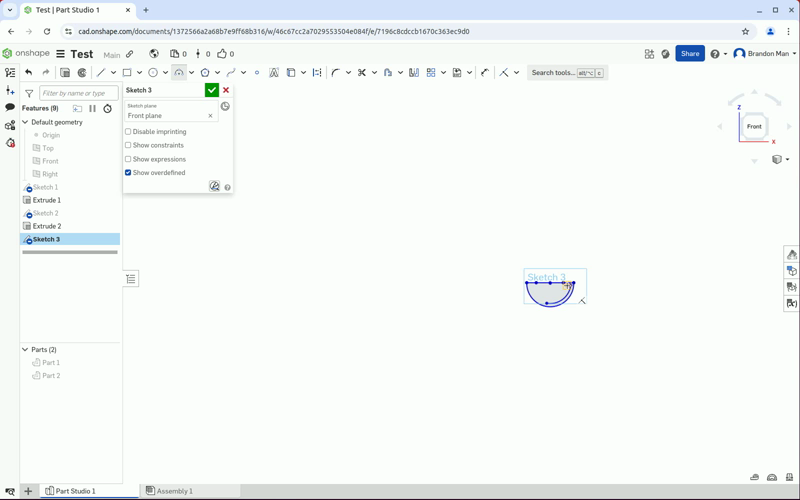
key_down(shift)
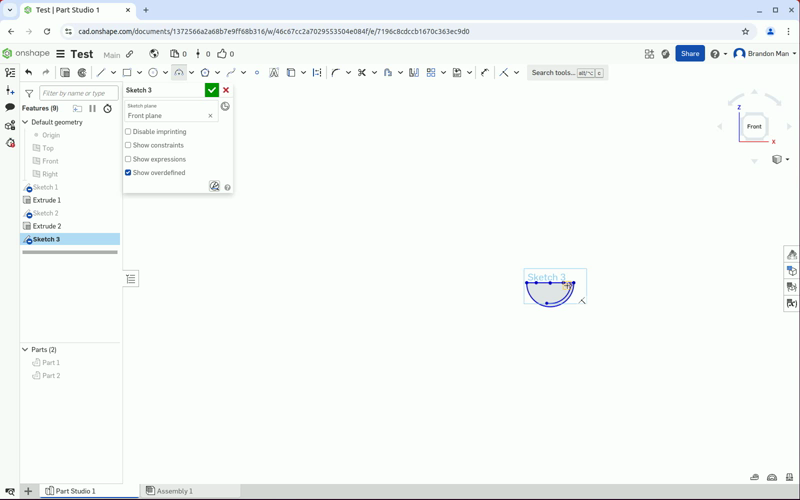
mouse_move(547, 300)
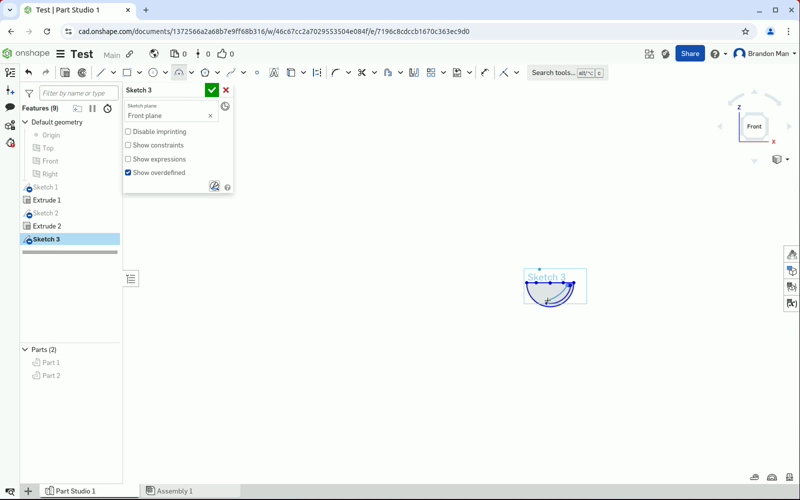
scroll(6)
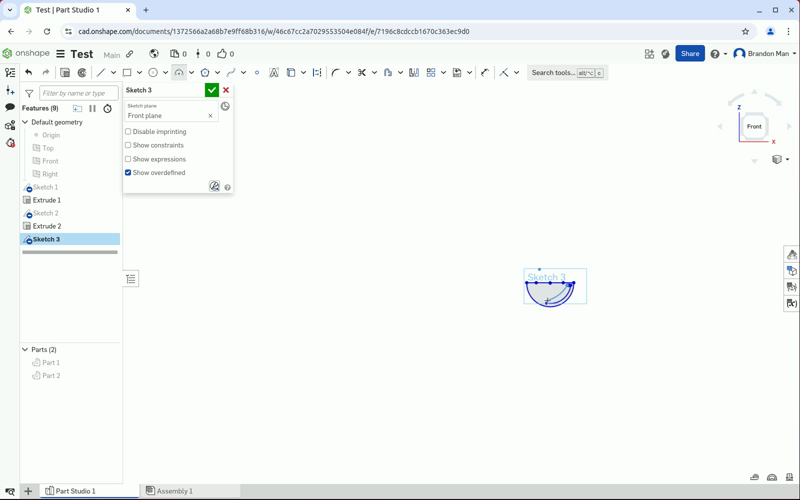
scroll(6)
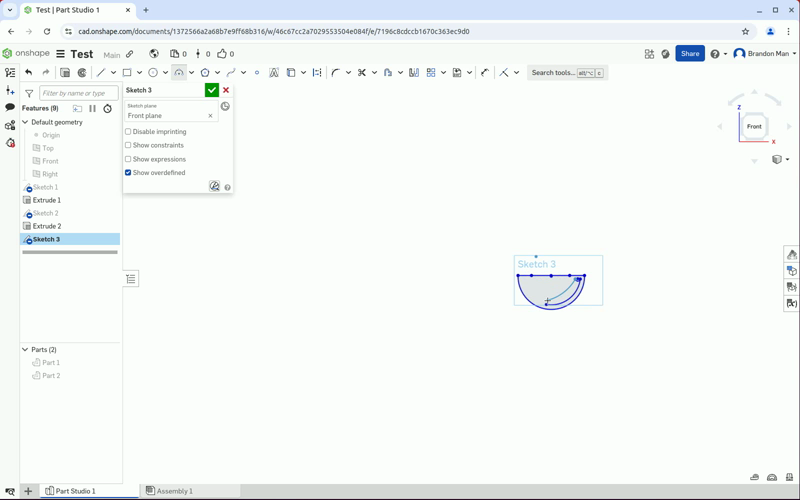
scroll(6)
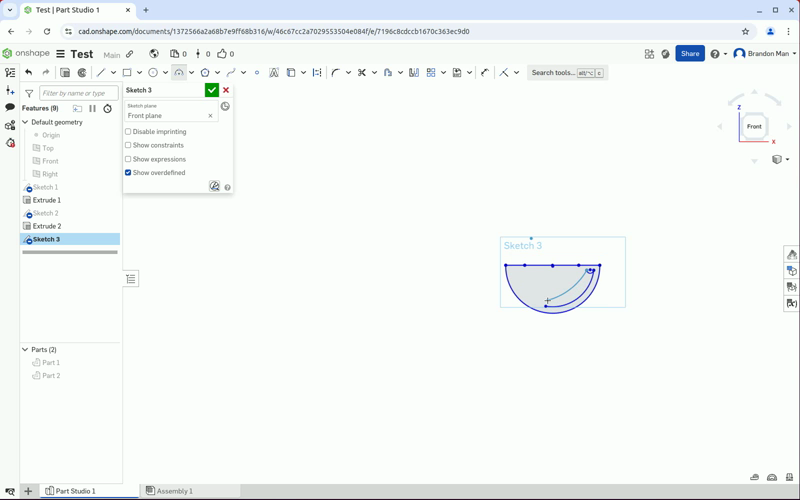
scroll(6)
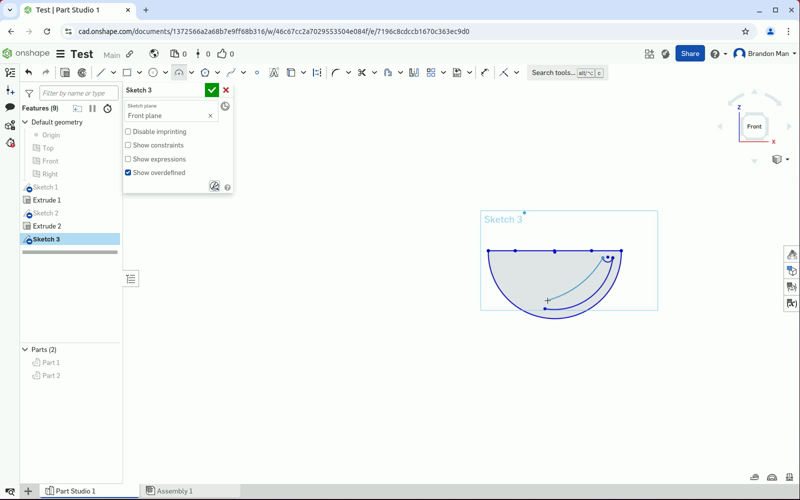
scroll(6)
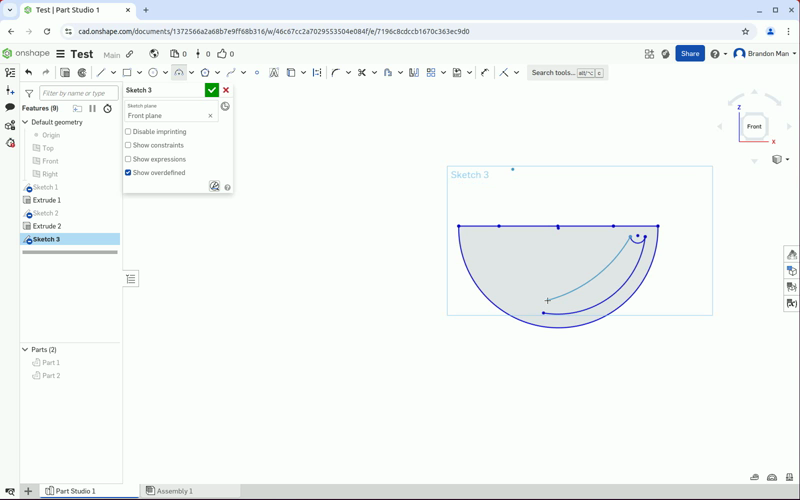
scroll(6)
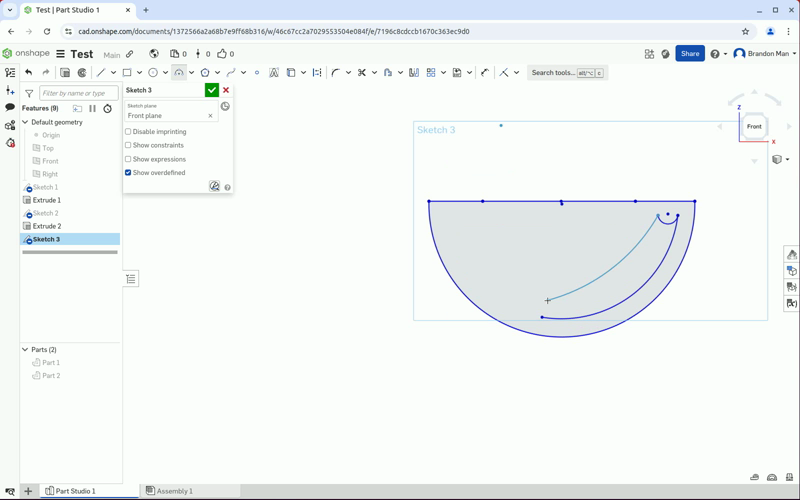
scroll(6)
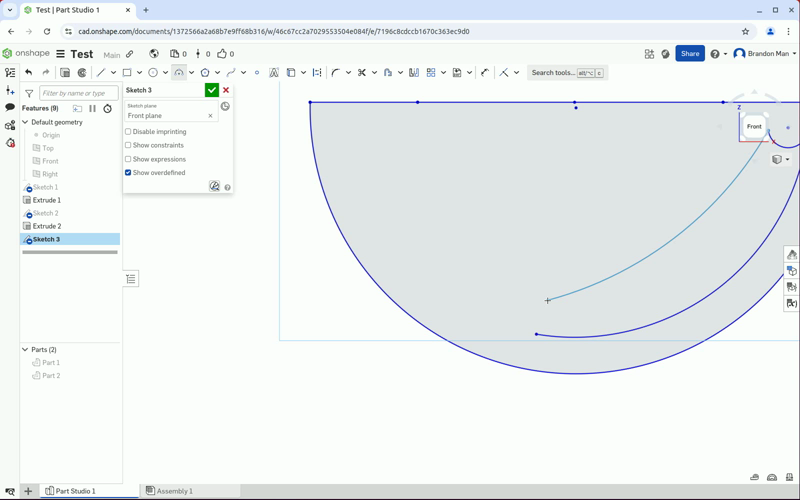
click(547, 300)
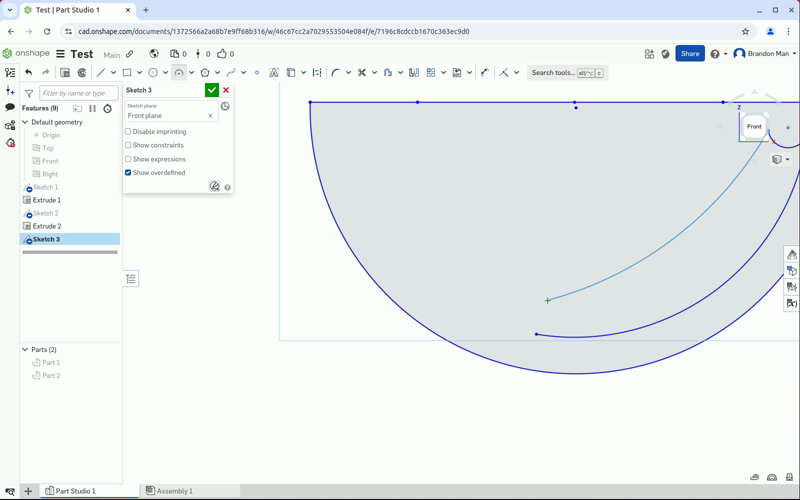
scroll(-6)
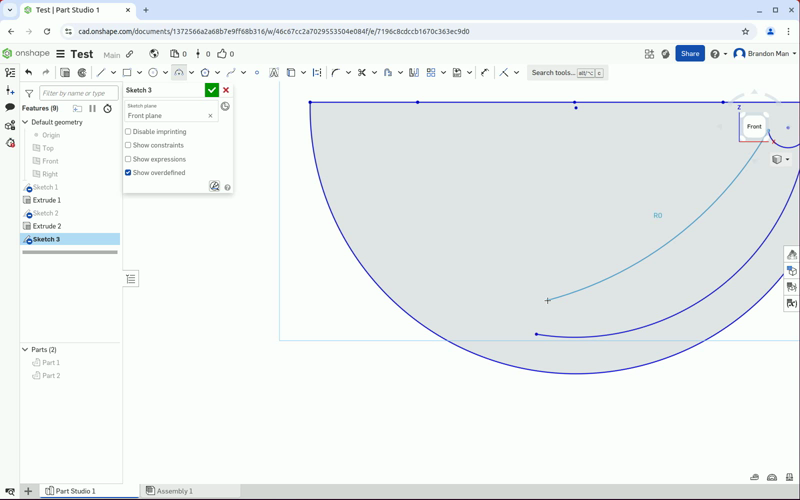
scroll(-6)
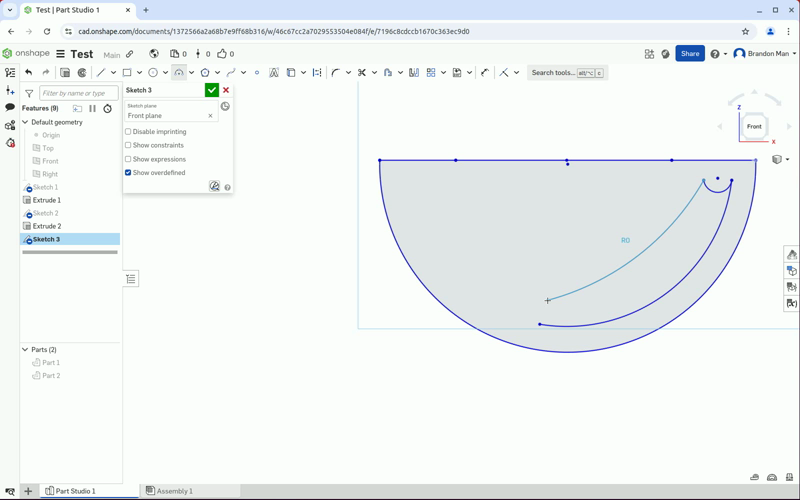
scroll(-6)
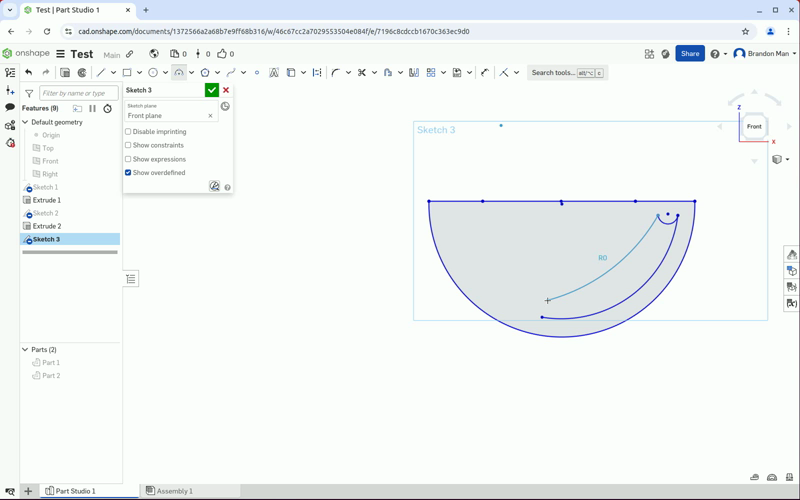
scroll(-6)
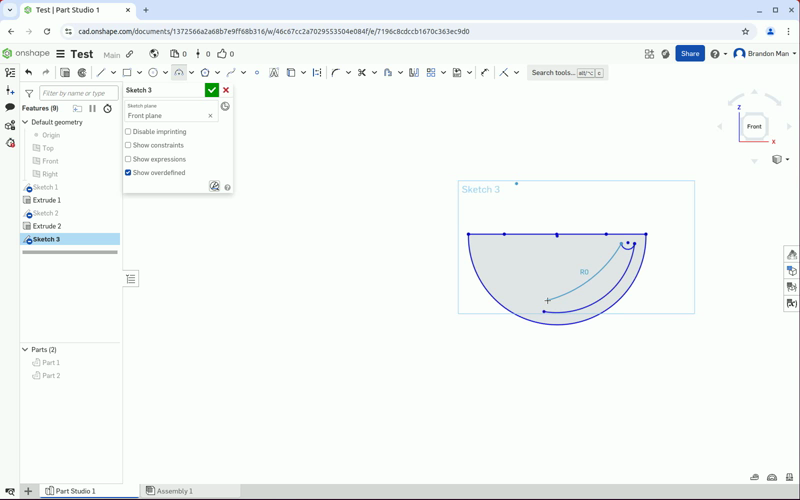
scroll(-6)
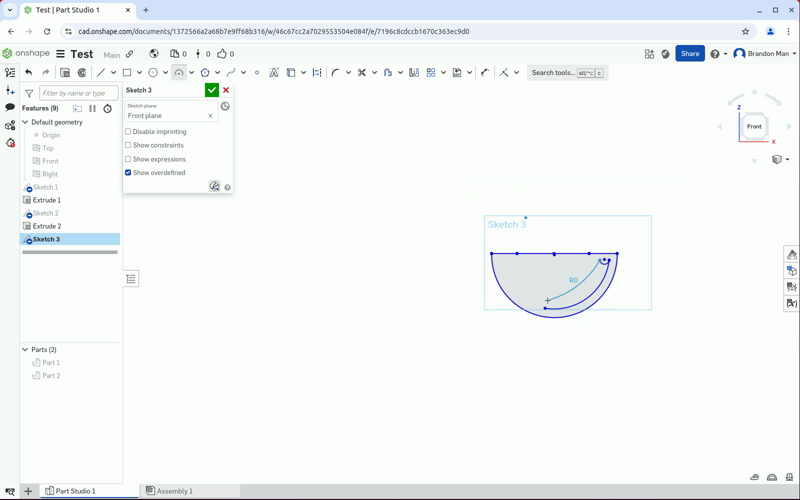
scroll(-6)
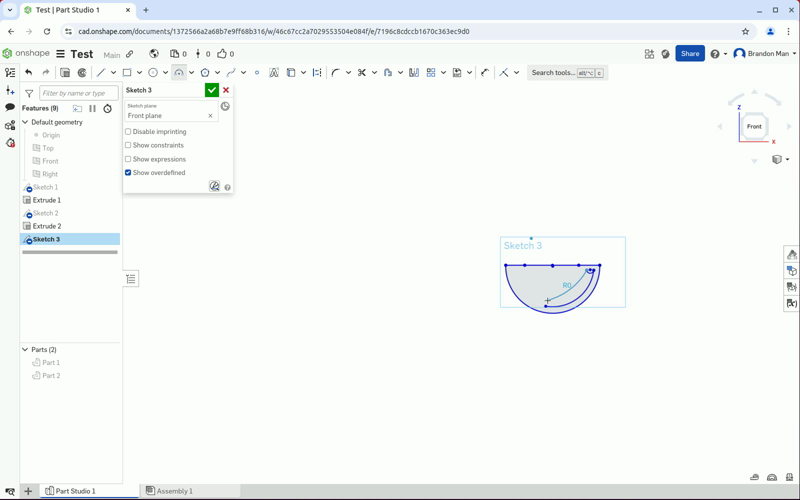
scroll(-6)
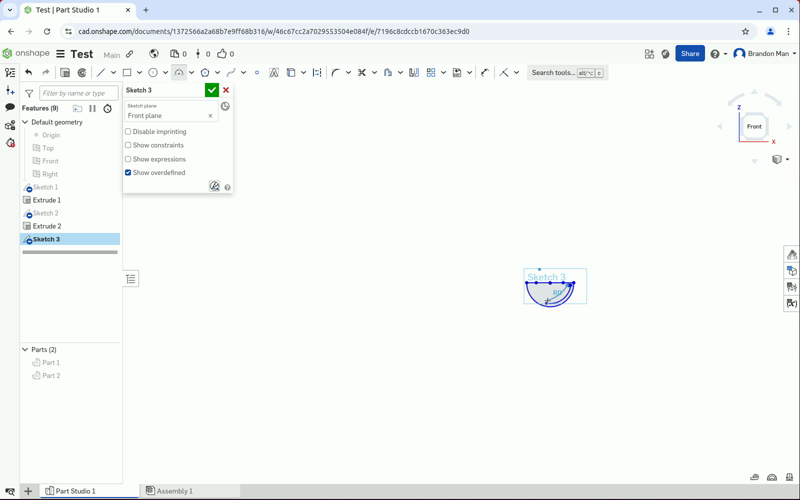
mouse_move(560, 296)
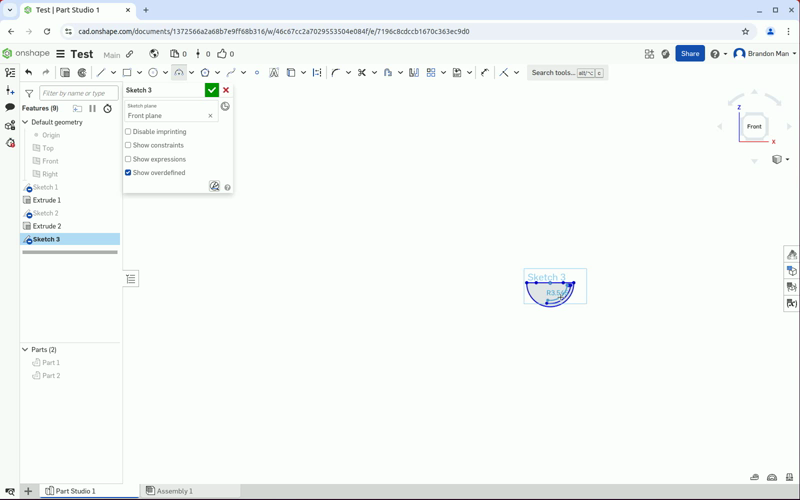
scroll(6)
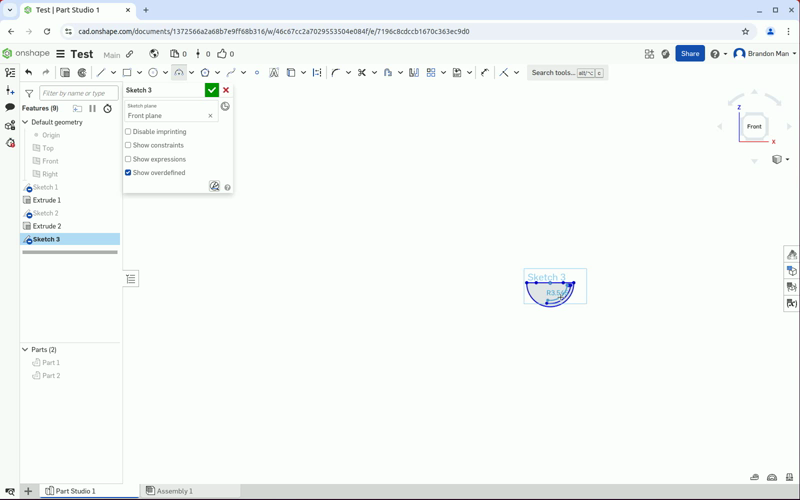
scroll(6)
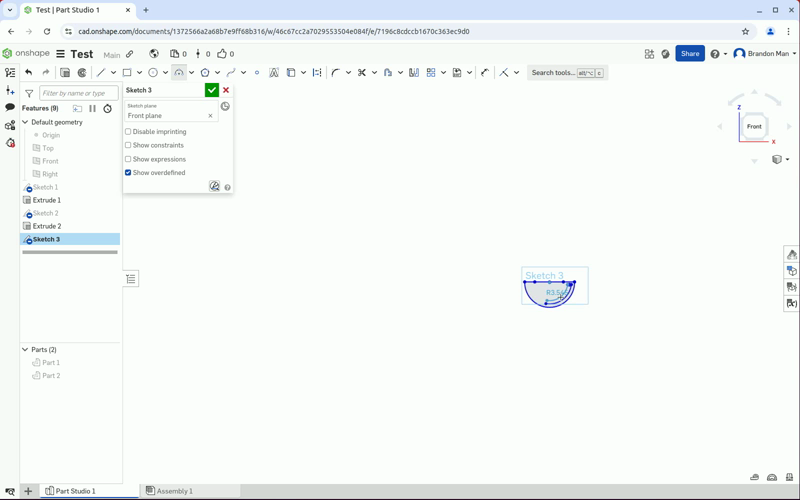
scroll(6)
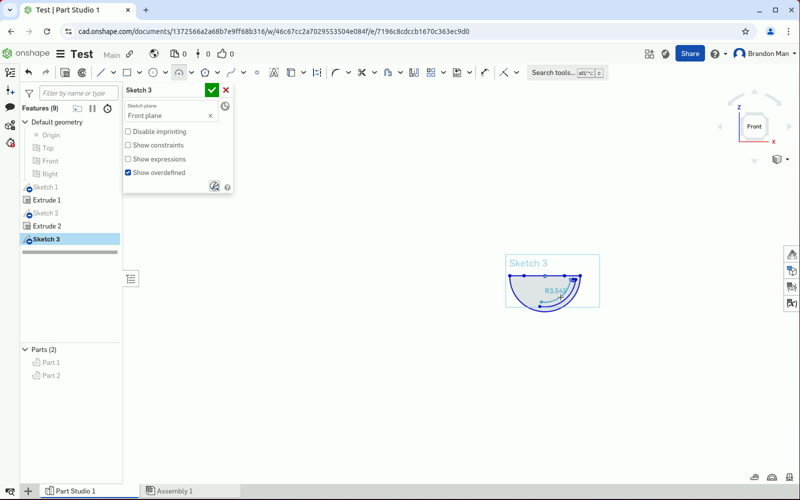
scroll(6)
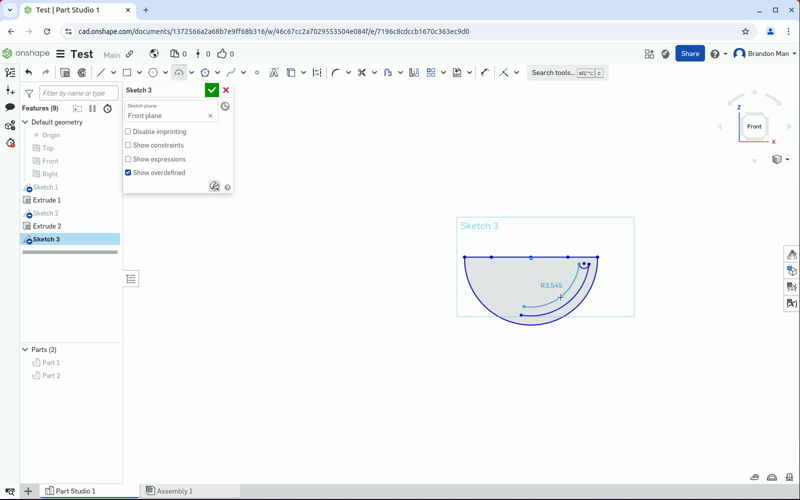
scroll(6)
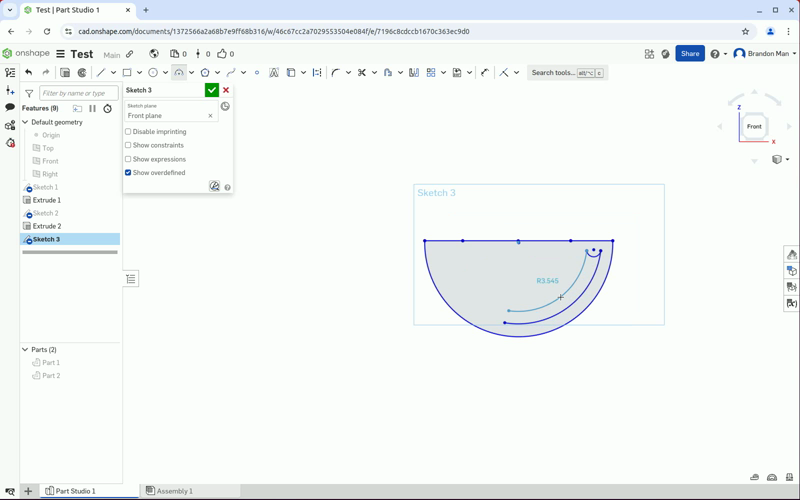
scroll(6)
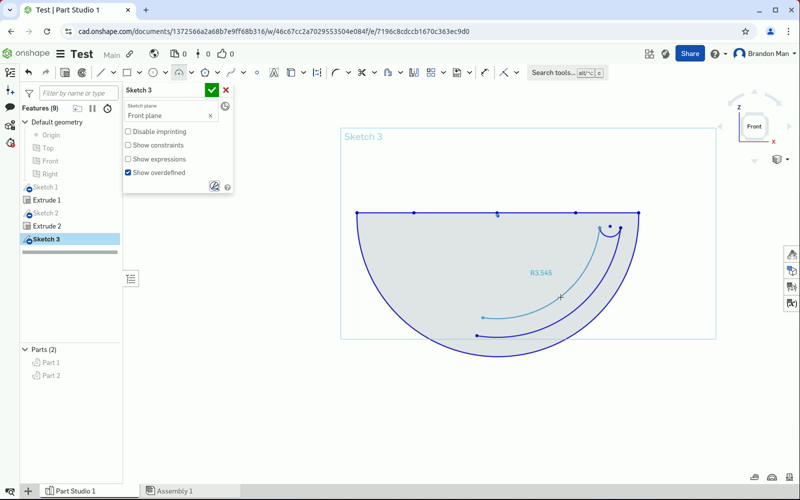
scroll(6)
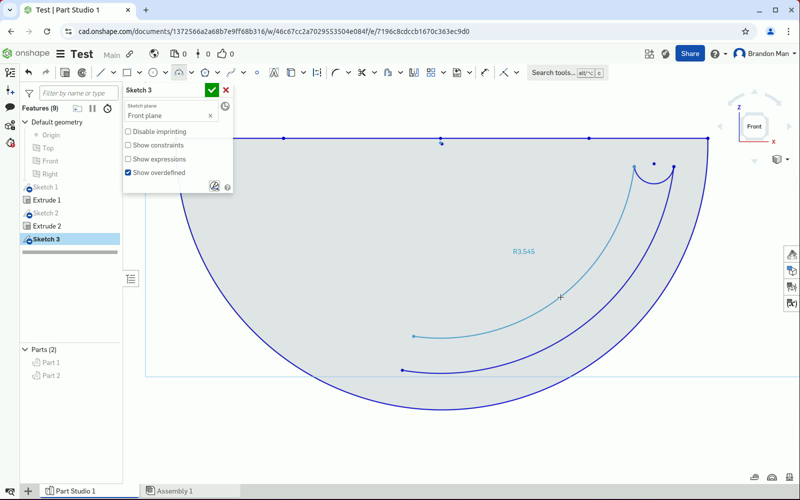
click(560, 296)
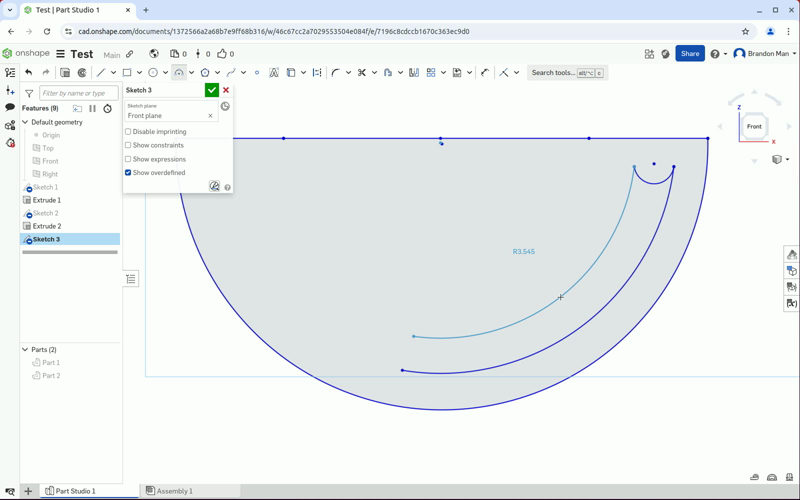
scroll(-6)
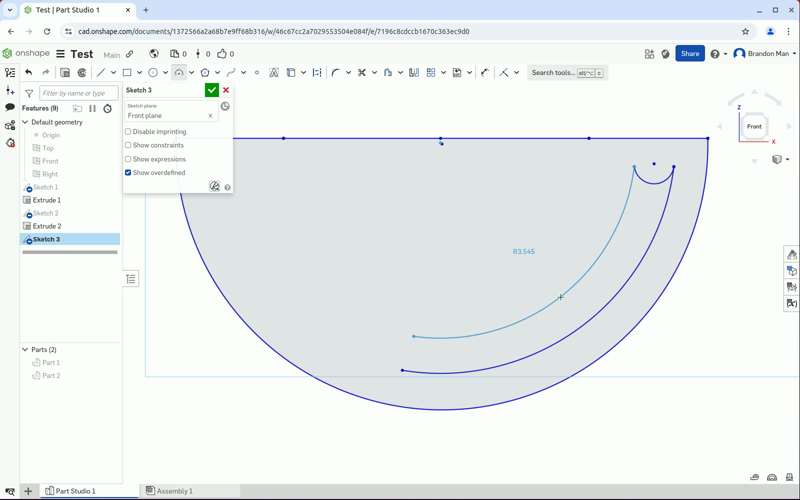
scroll(-6)
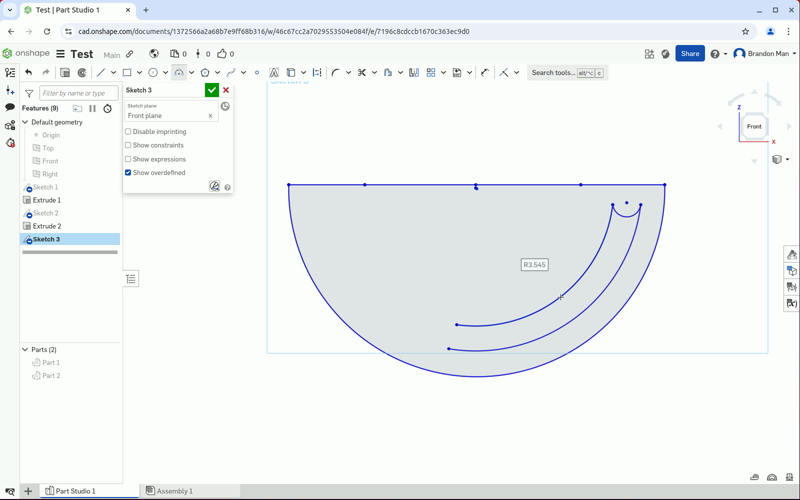
scroll(-6)
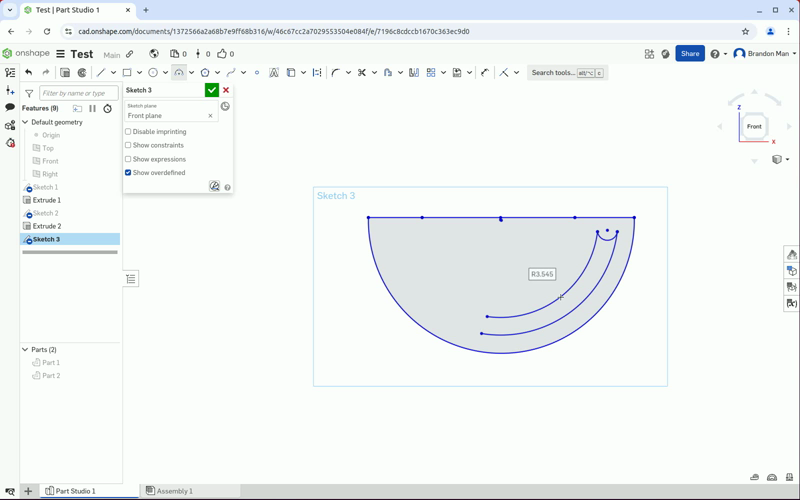
scroll(-6)
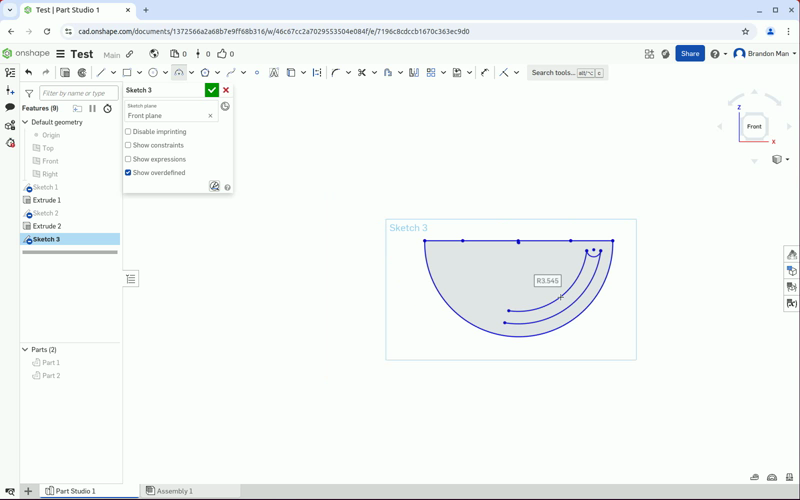
scroll(-6)
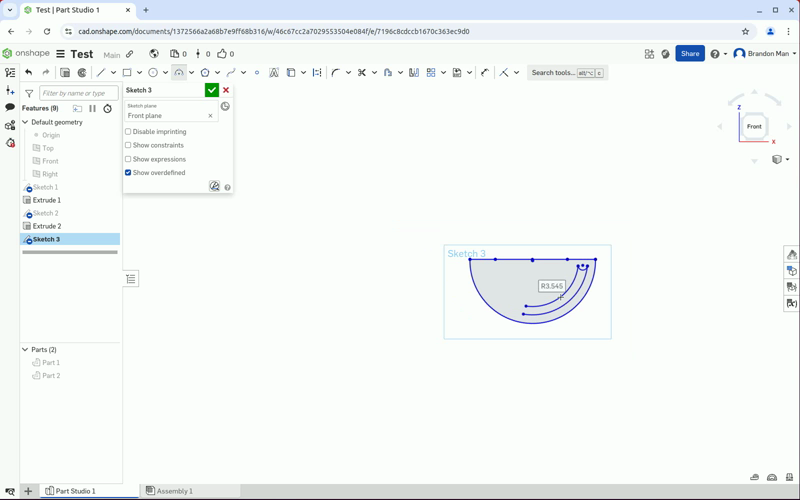
scroll(-6)
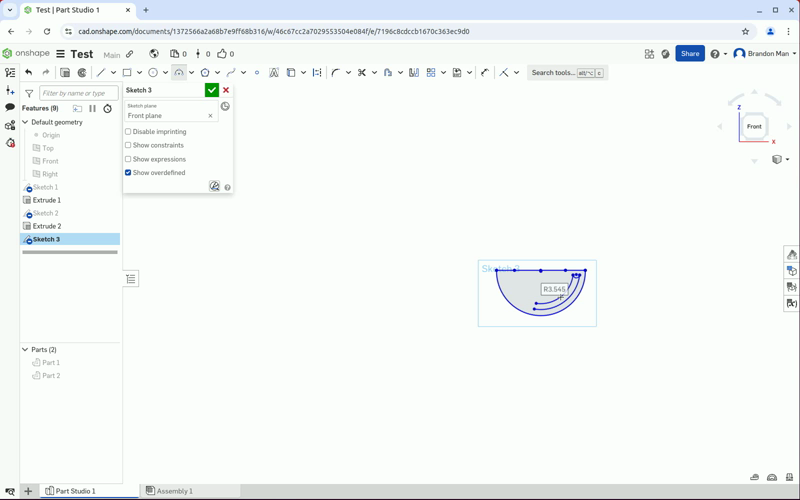
scroll(-6)
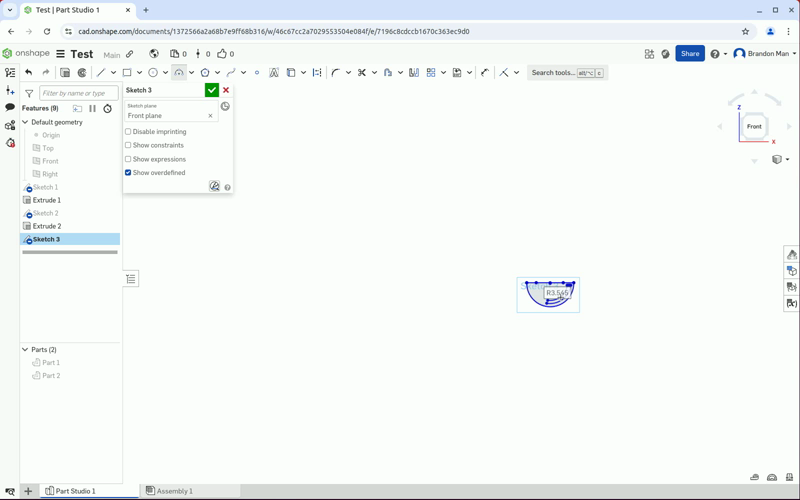
key_up(shift)
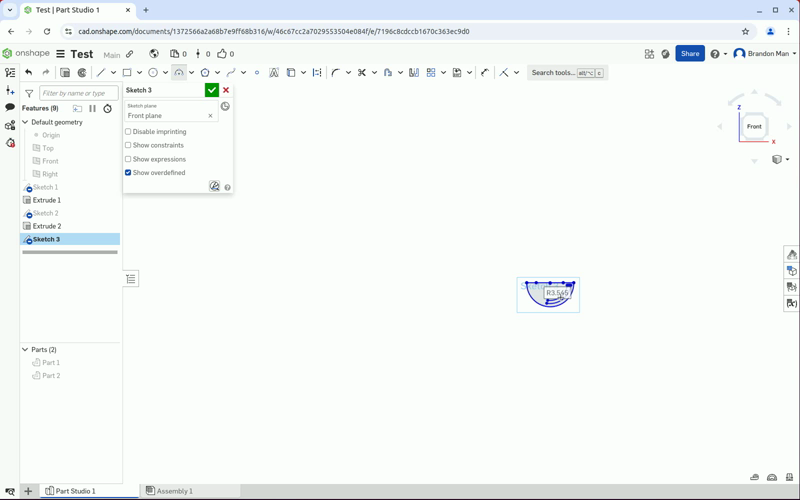
mouse_move(547, 300)
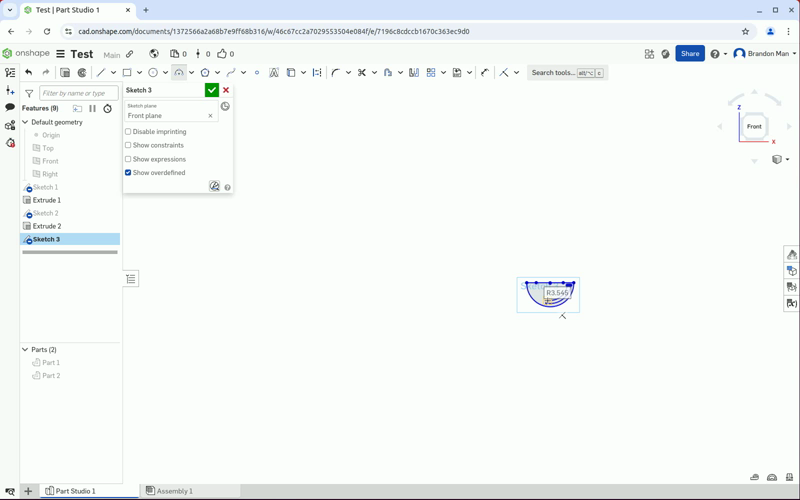
scroll(6)
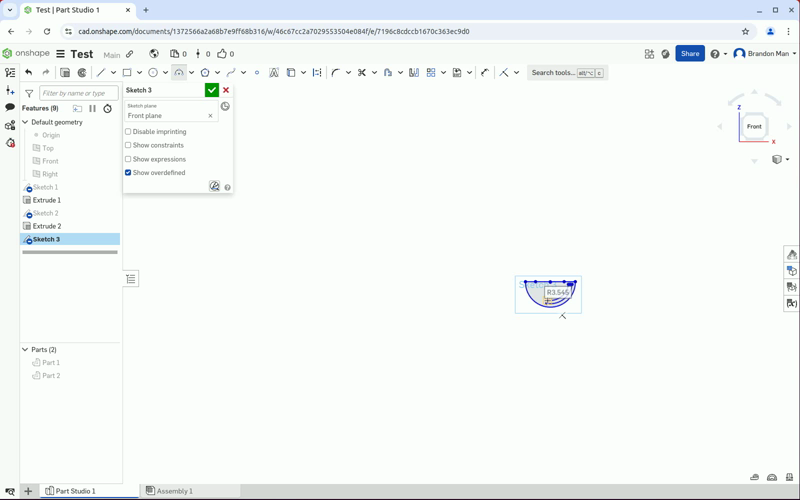
scroll(6)
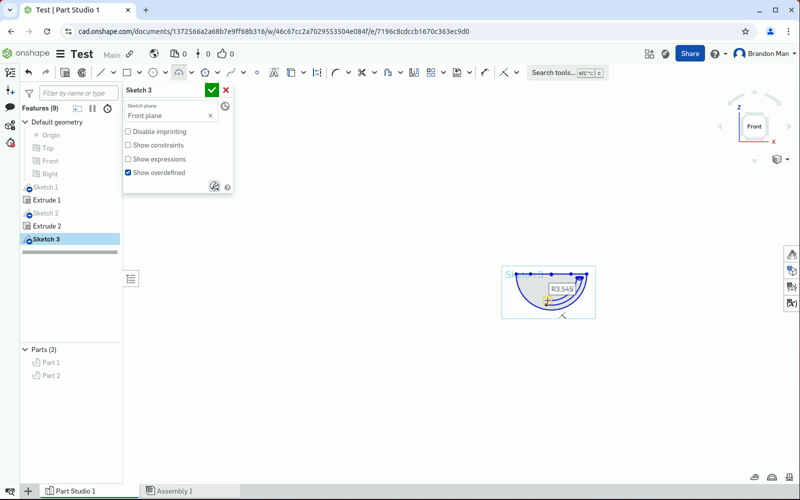
scroll(6)
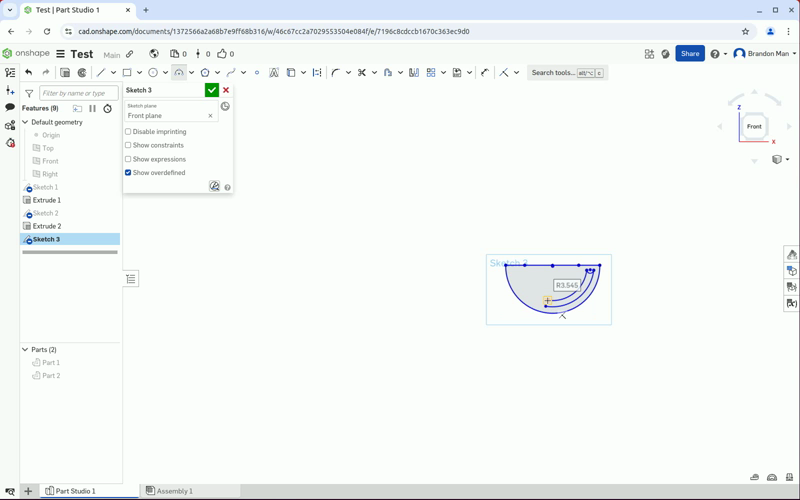
scroll(6)
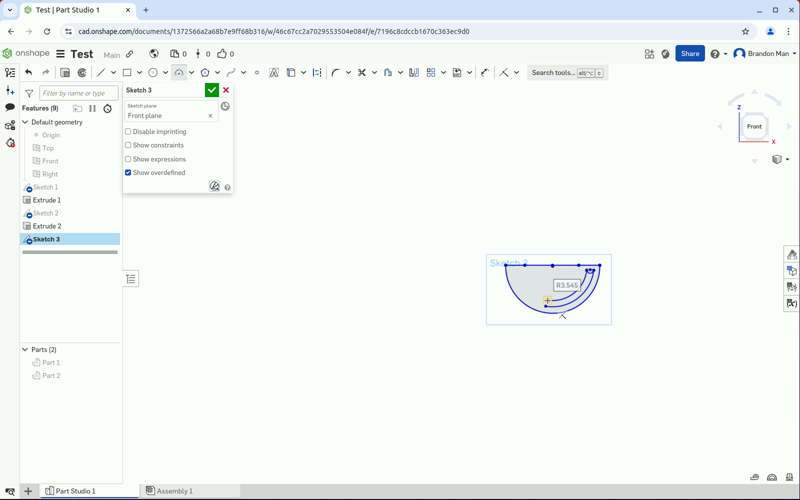
scroll(6)
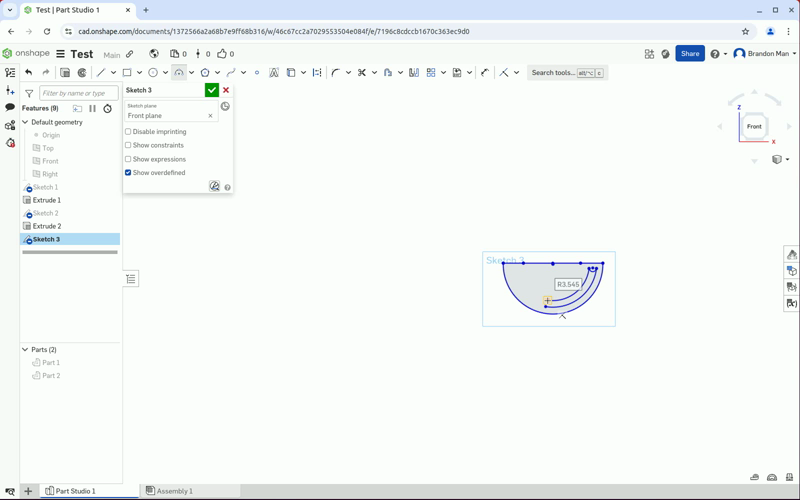
scroll(6)
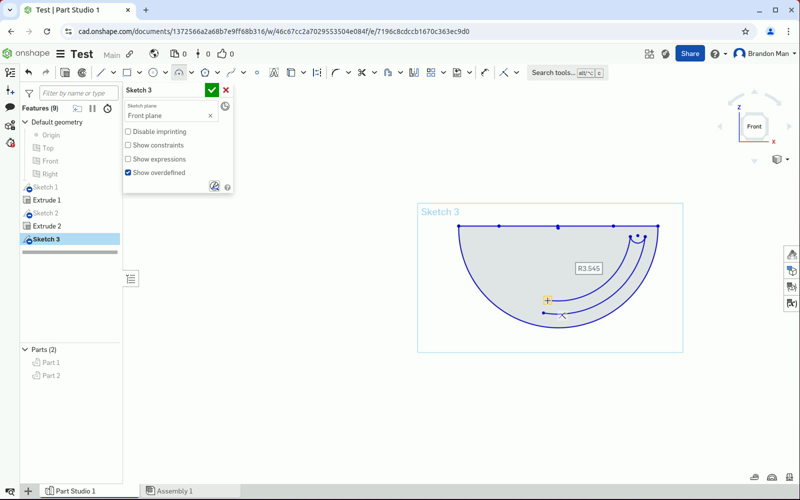
scroll(6)
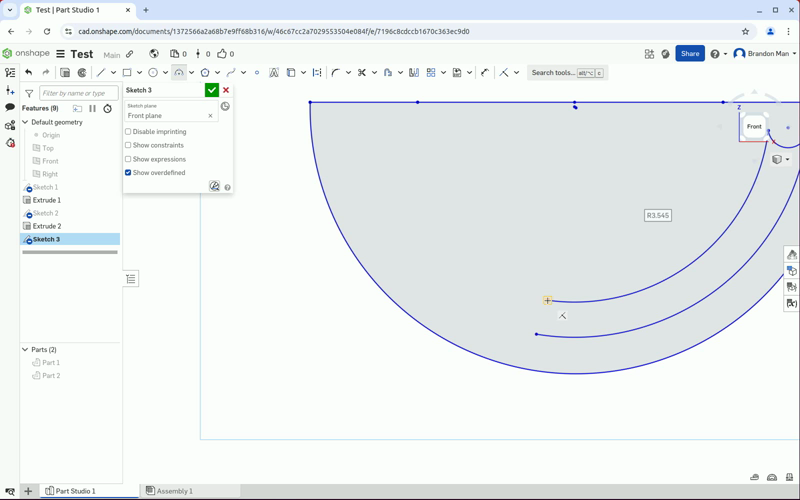
click(547, 300)
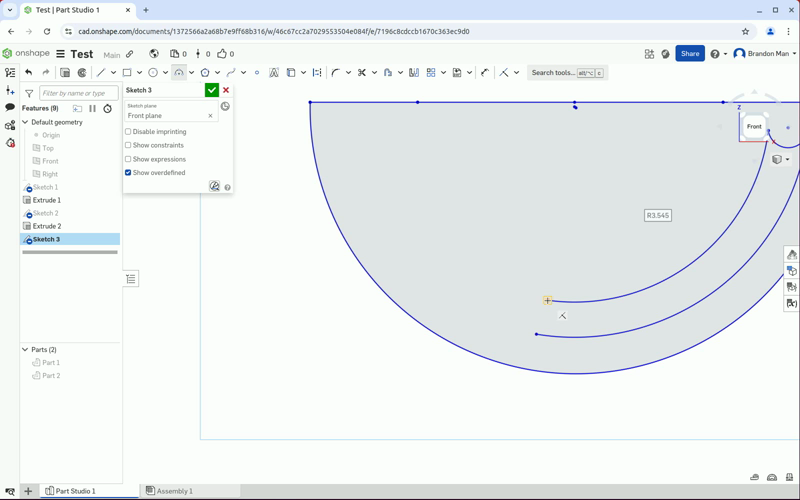
scroll(-6)
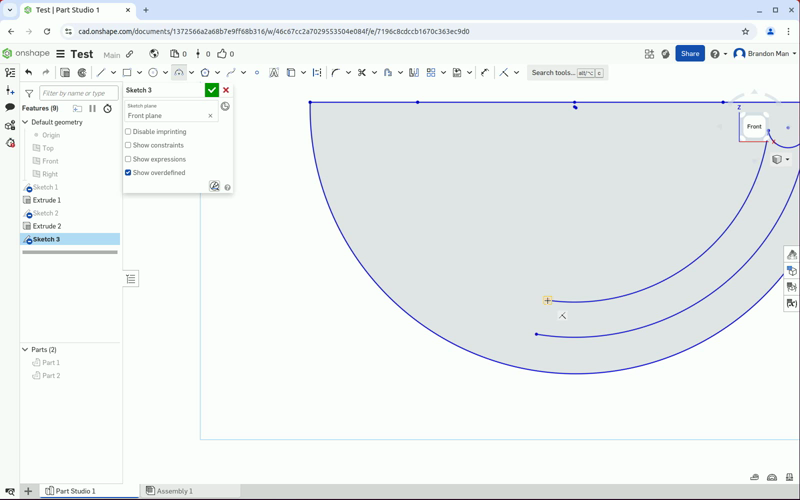
scroll(-6)
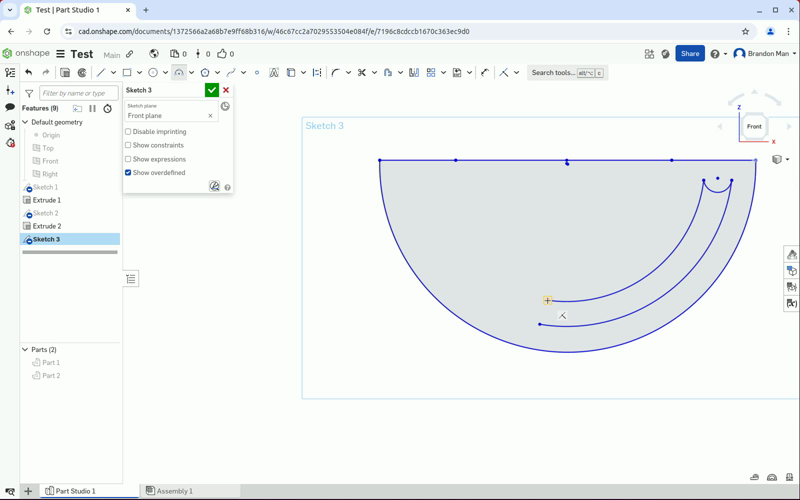
scroll(-6)
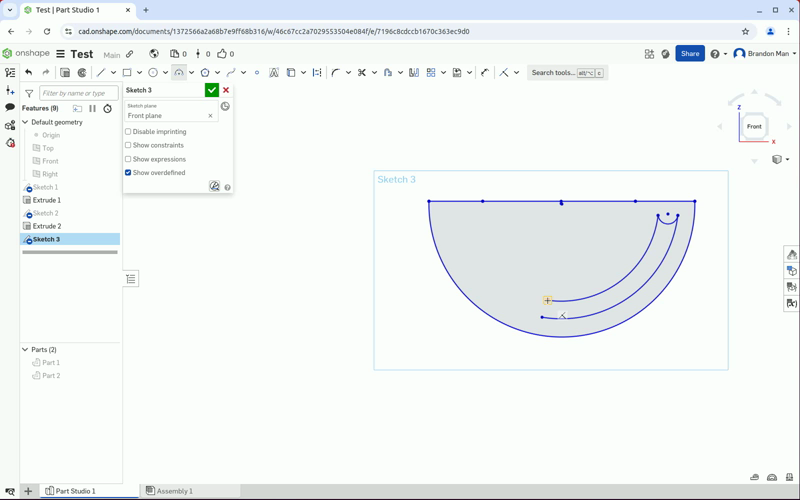
scroll(-6)
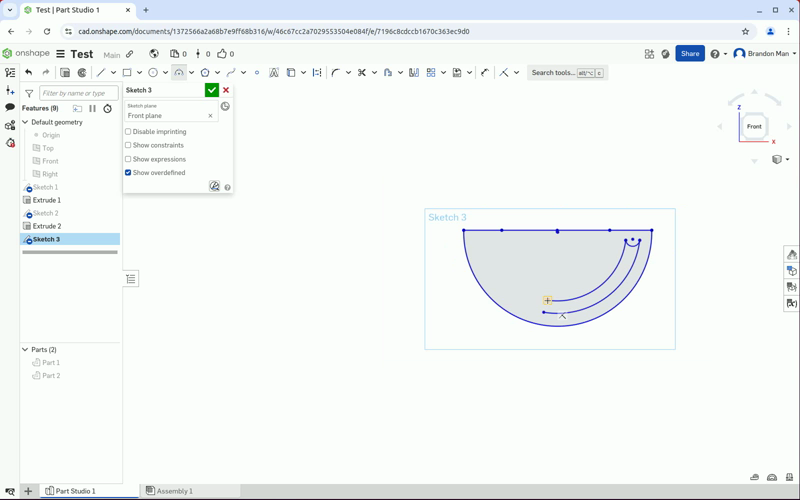
scroll(-6)
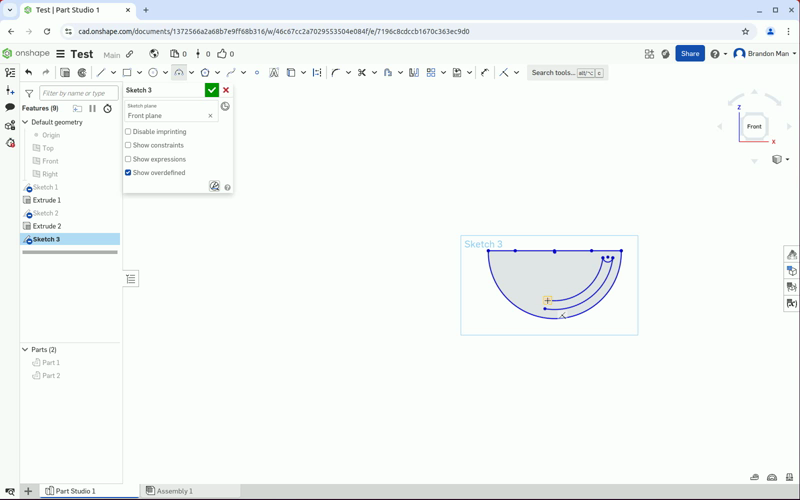
scroll(-6)
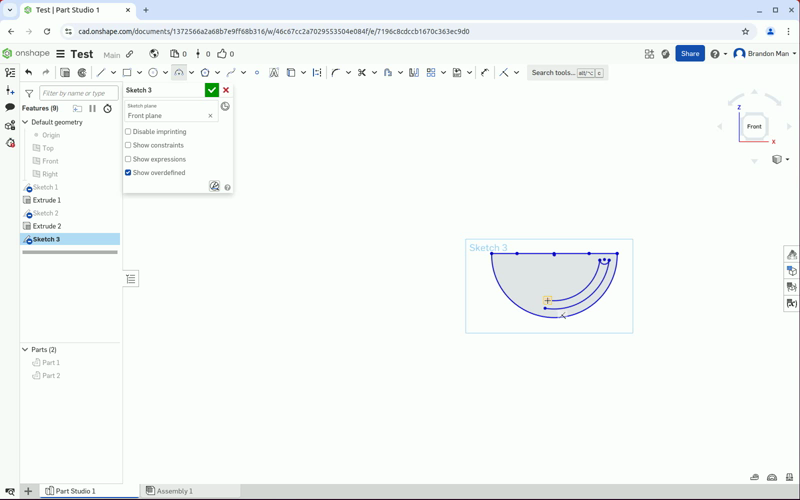
scroll(-6)
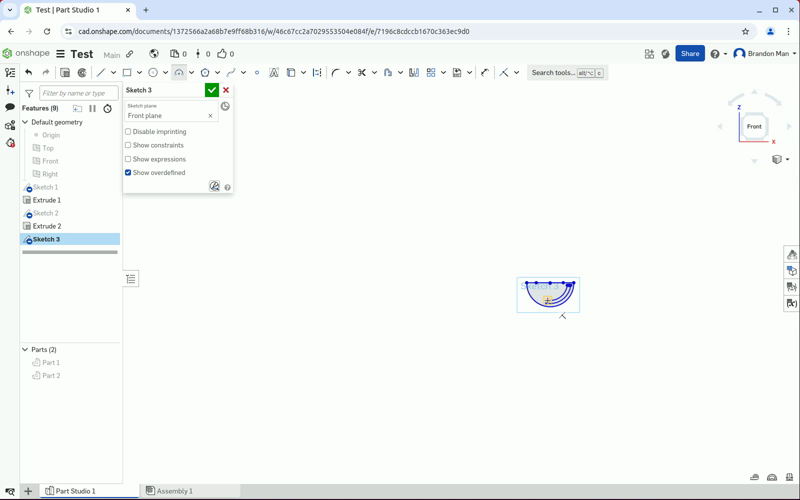
mouse_move(546, 303)
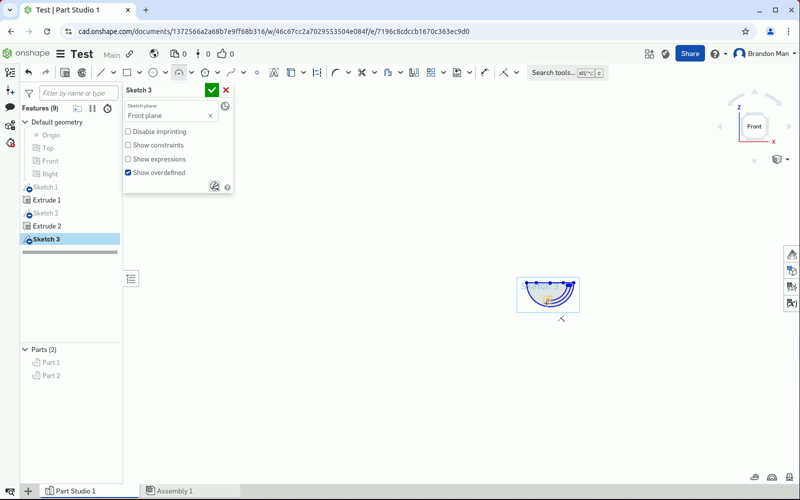
scroll(6)
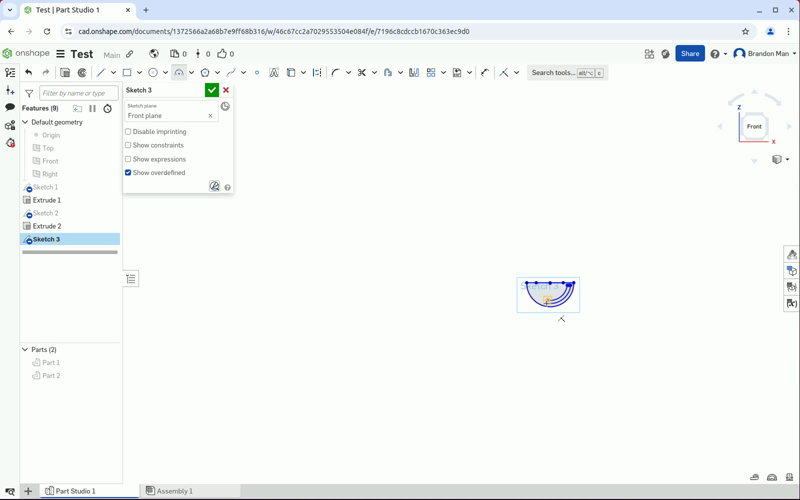
scroll(6)
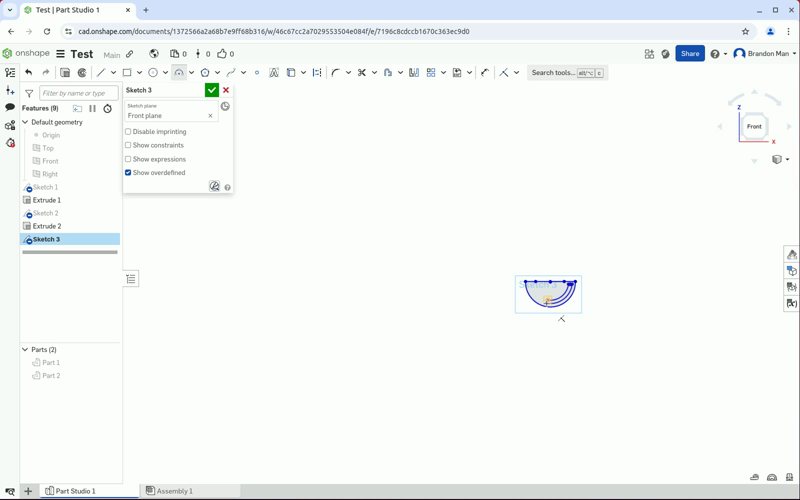
scroll(6)
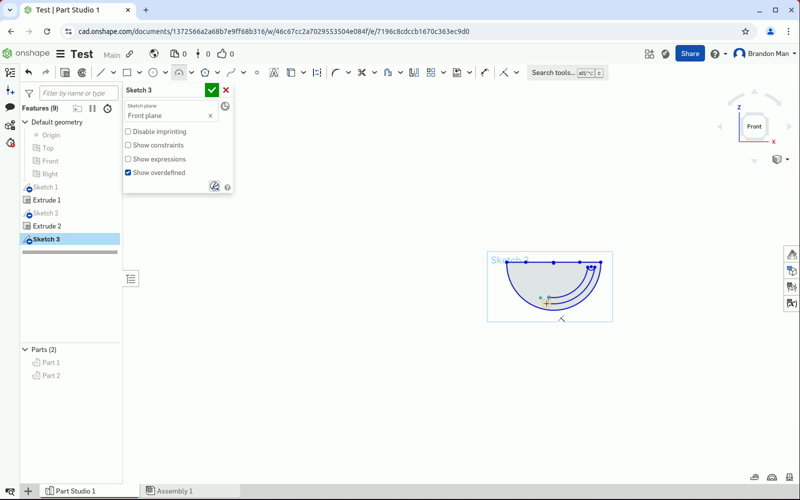
scroll(6)
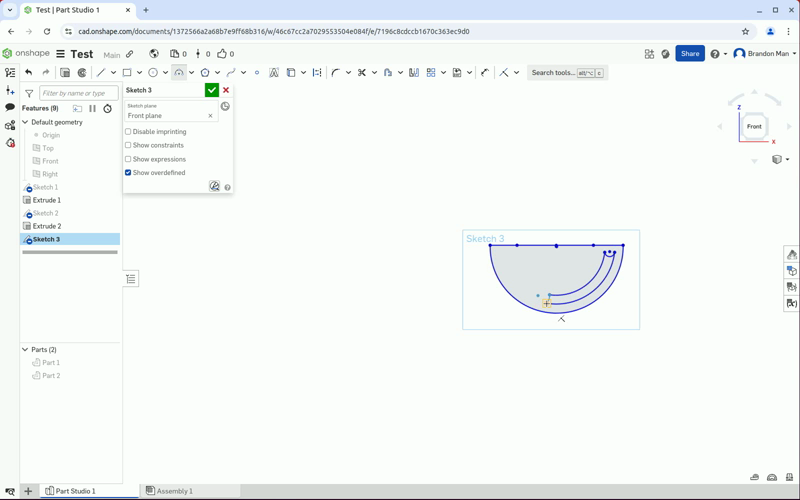
scroll(6)
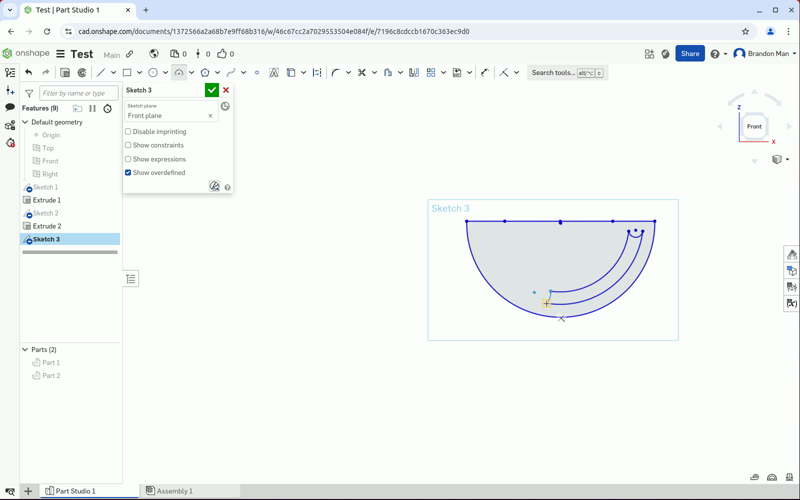
scroll(6)
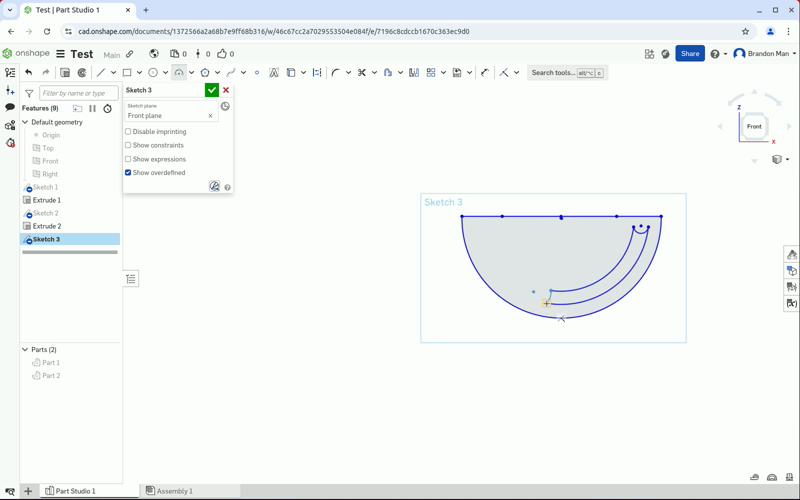
scroll(6)
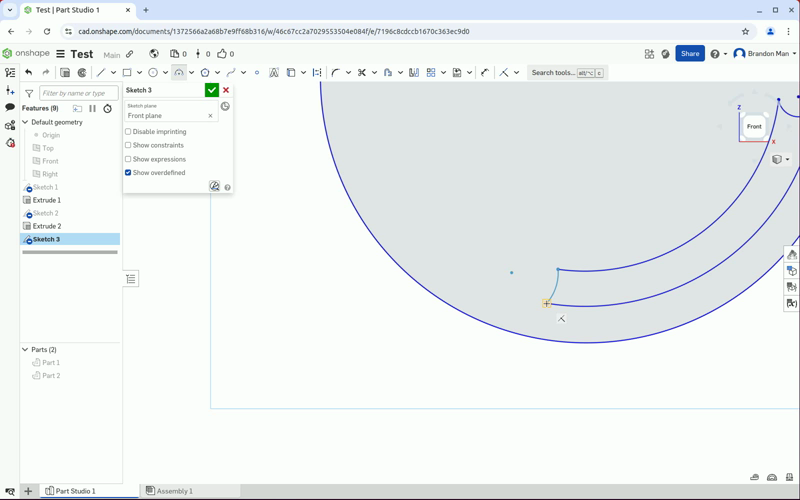
click(546, 303)
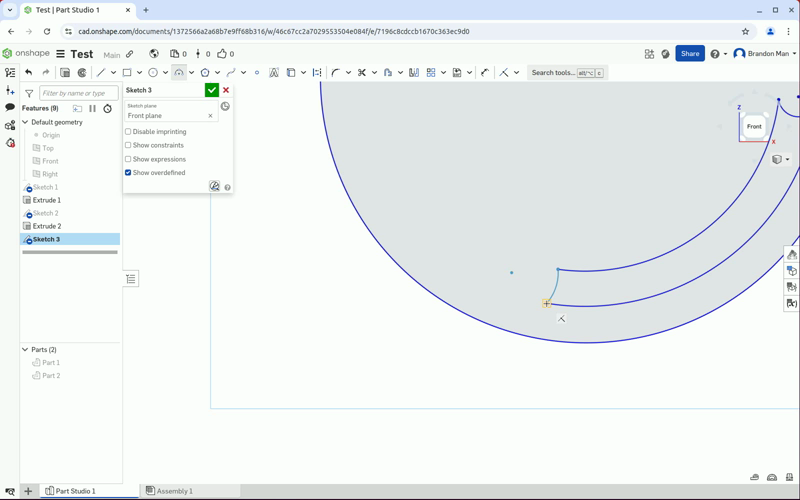
scroll(-6)
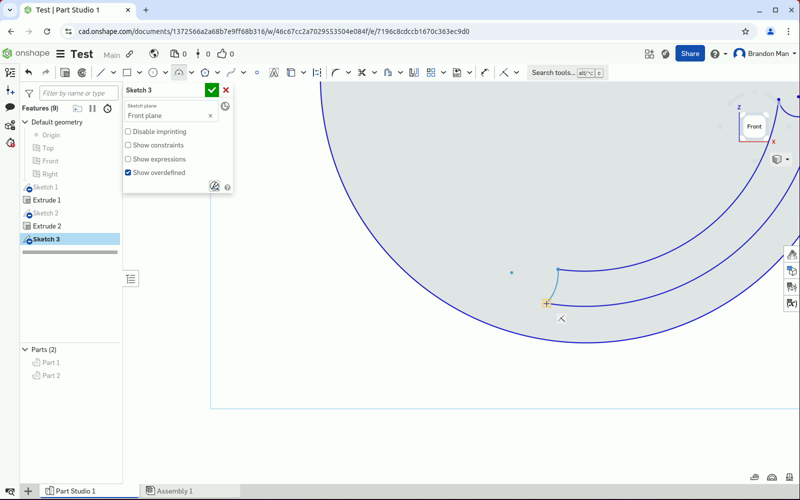
scroll(-6)
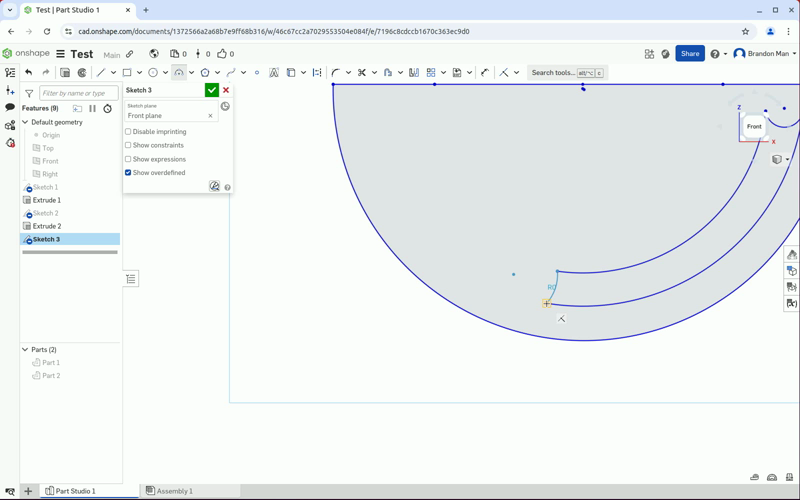
scroll(-6)
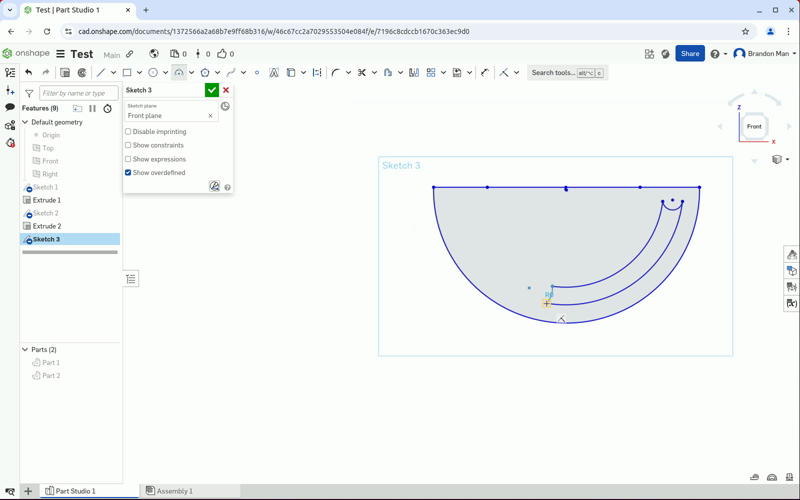
scroll(-6)
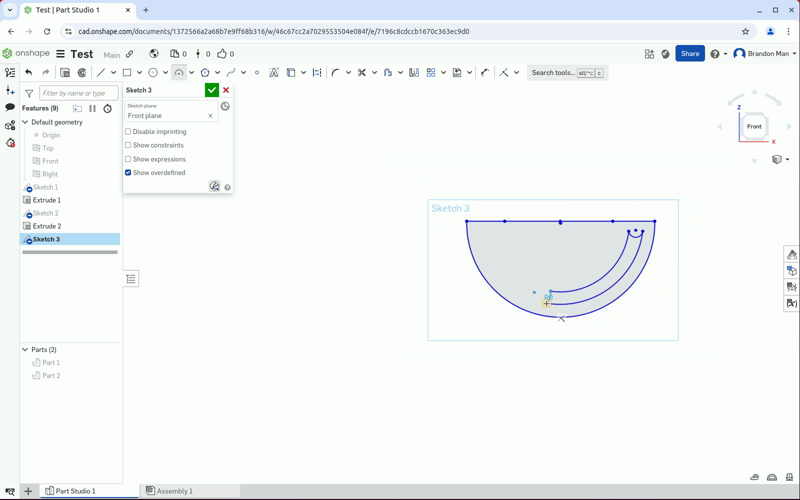
scroll(-6)
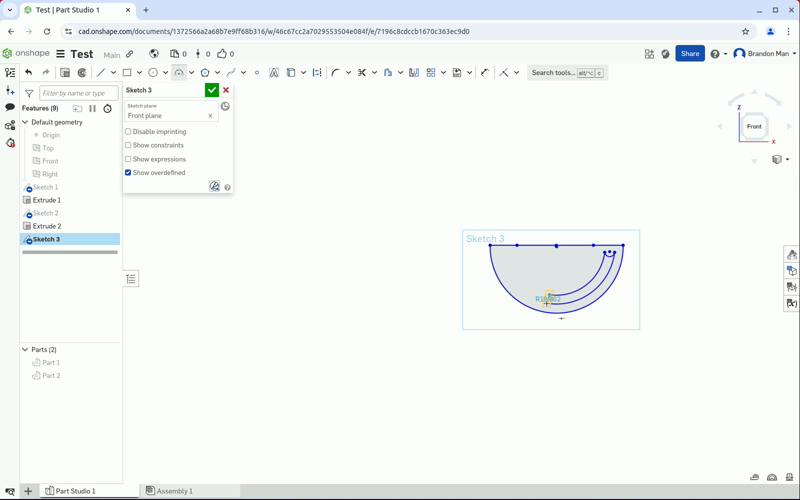
scroll(-6)
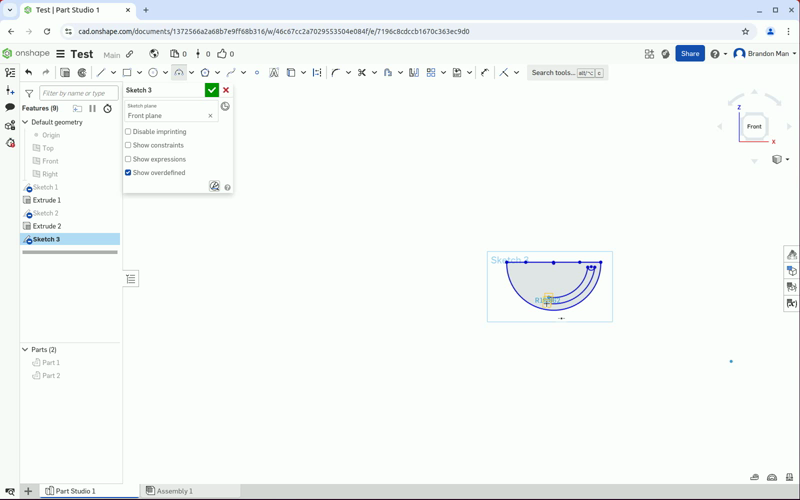
scroll(-6)
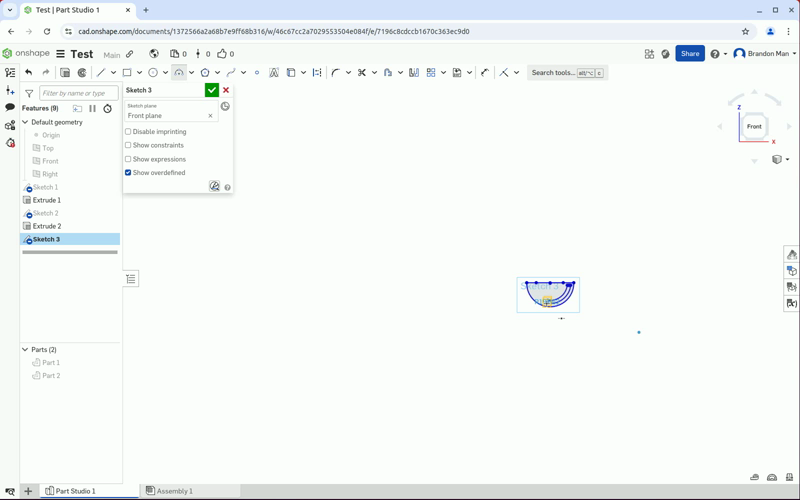
key_down(shift)
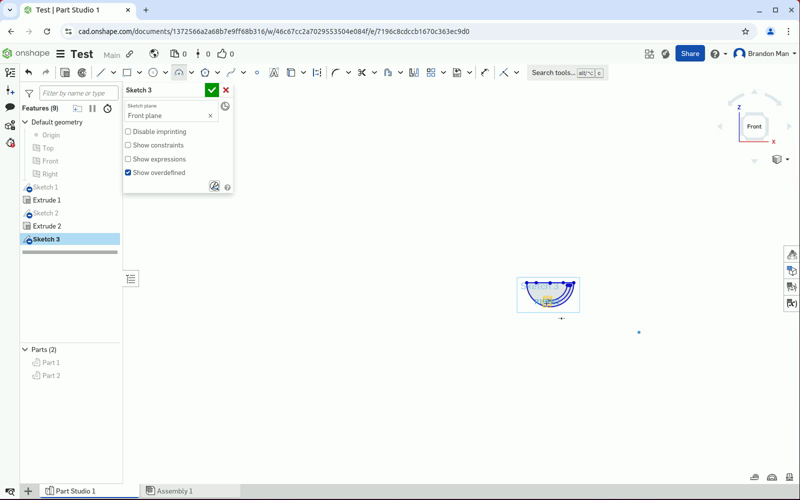
mouse_move(545, 301)
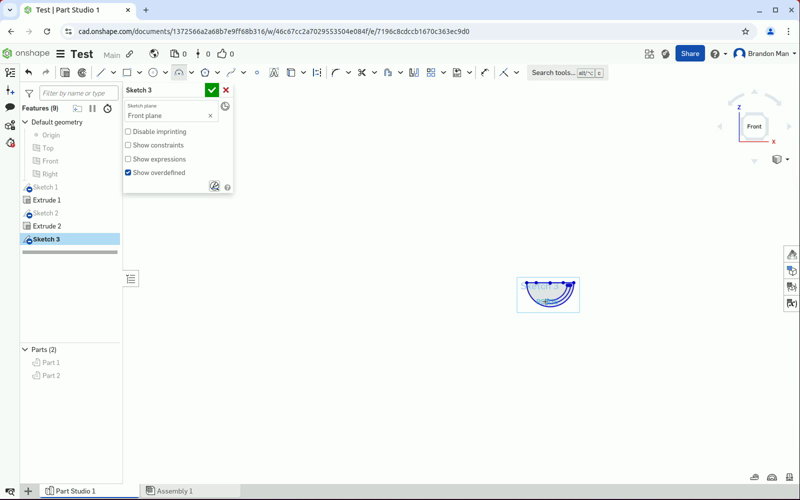
scroll(6)
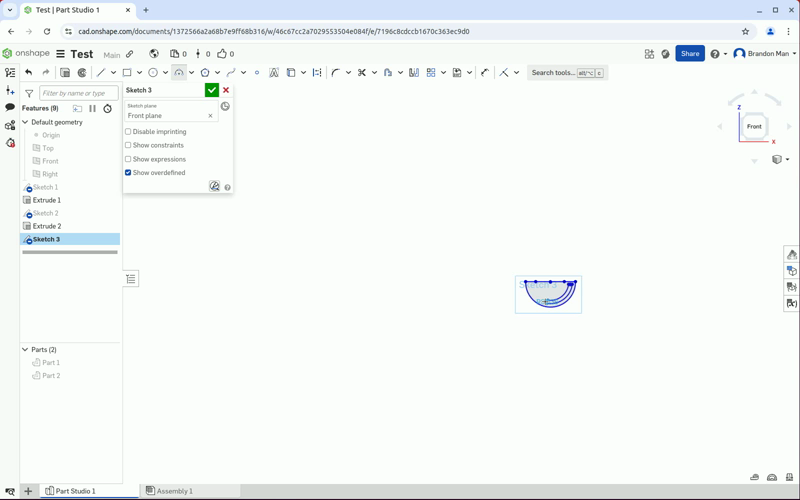
scroll(6)
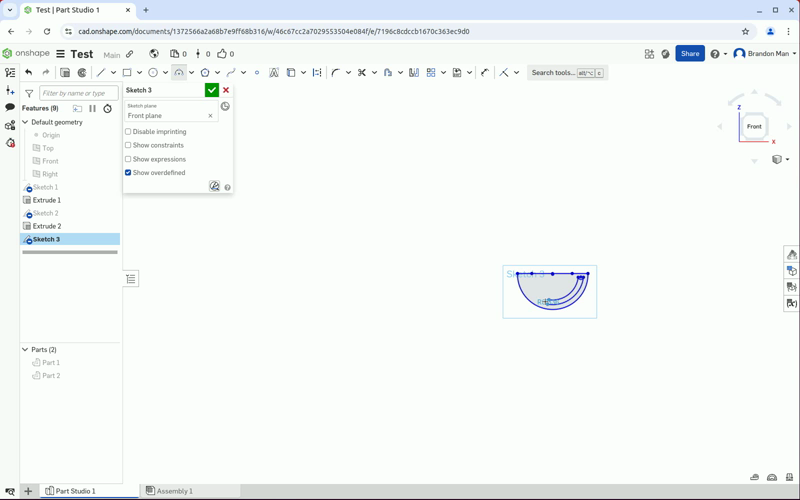
scroll(6)
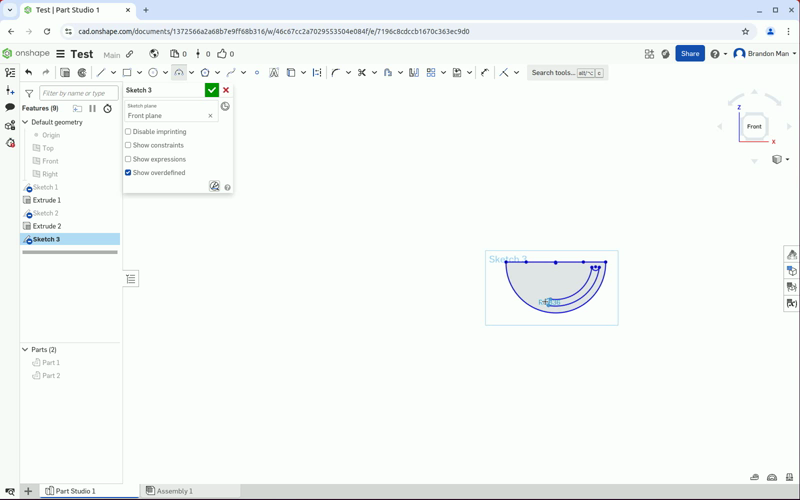
scroll(6)
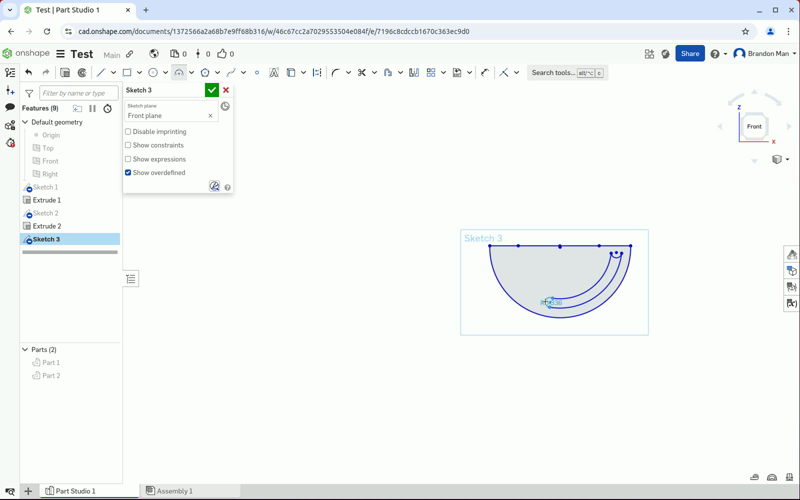
scroll(6)
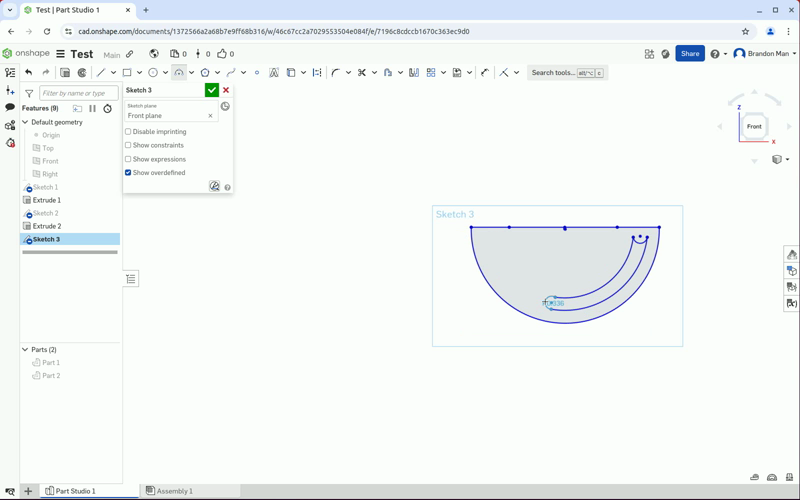
scroll(6)
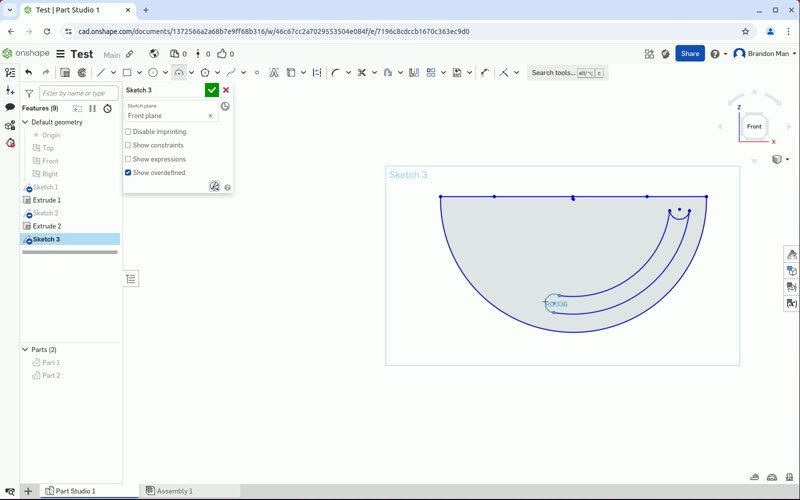
scroll(6)
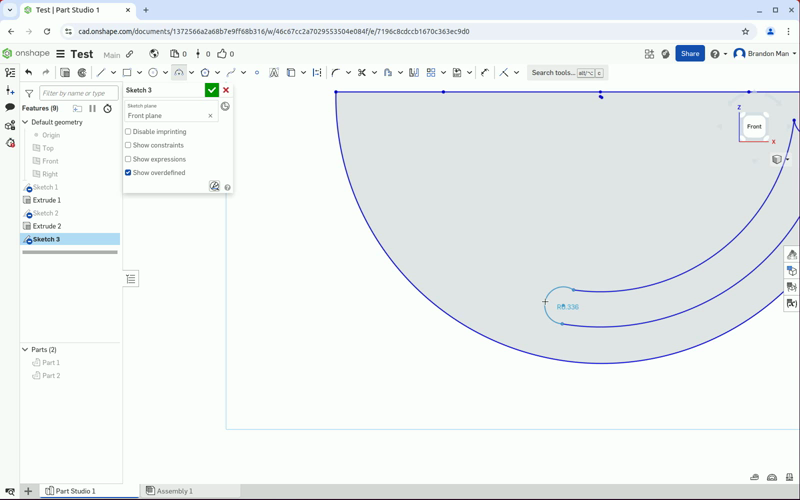
click(545, 301)
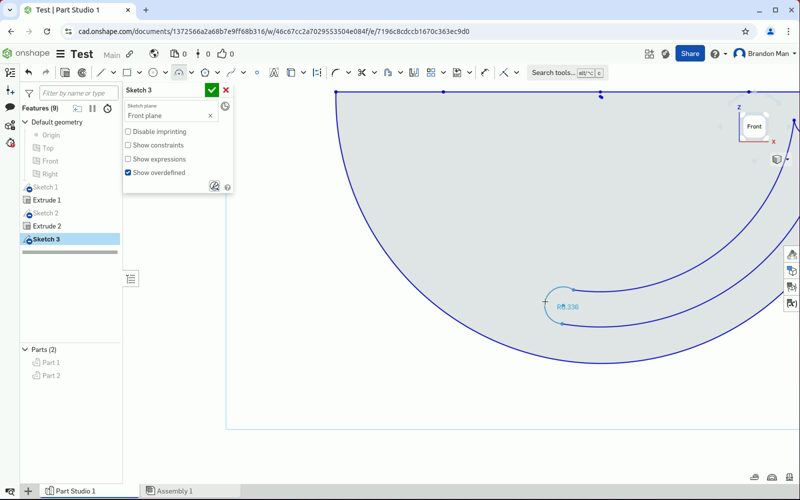
scroll(-6)
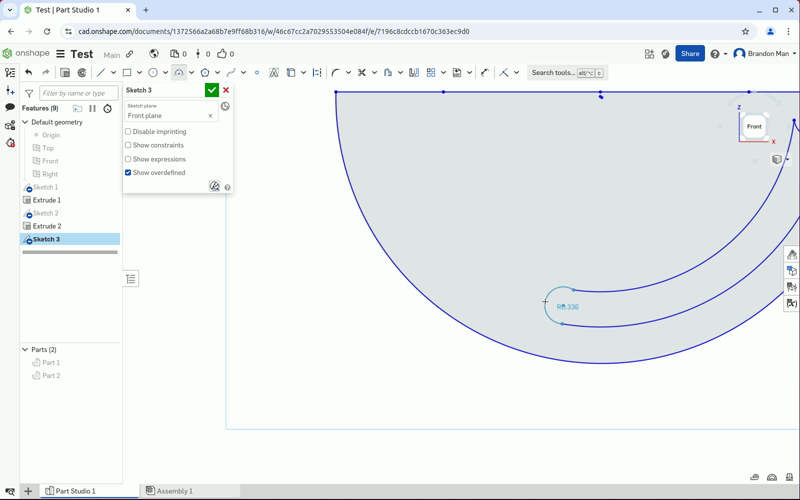
scroll(-6)
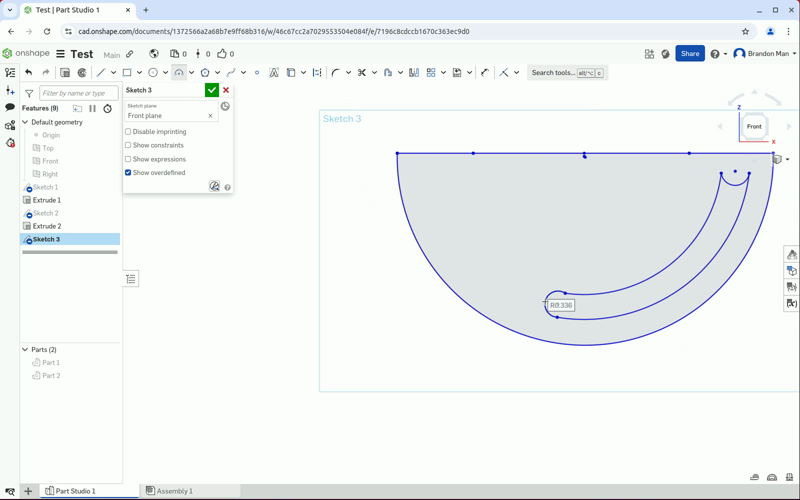
scroll(-6)
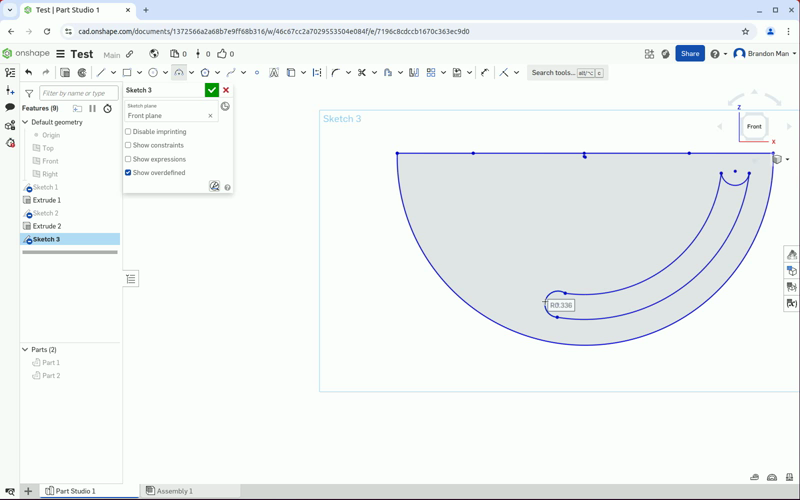
scroll(-6)
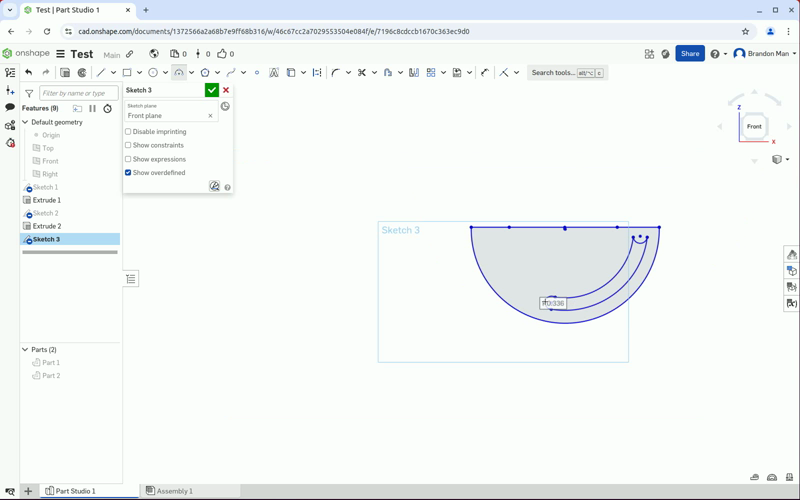
scroll(-6)
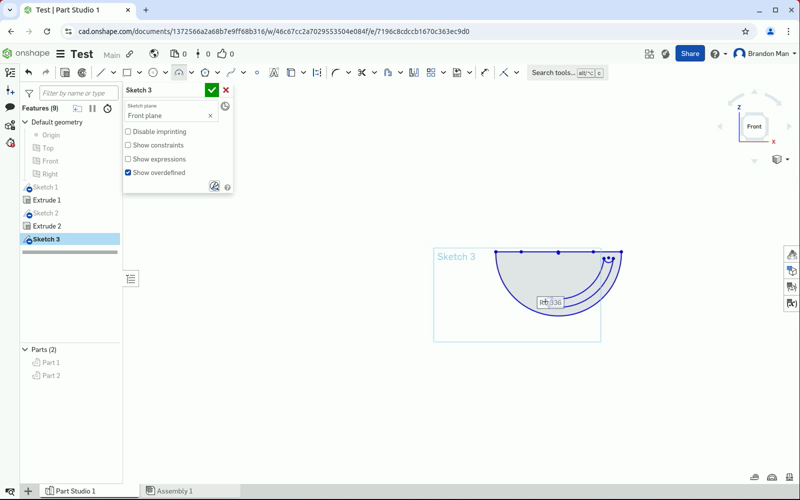
scroll(-6)
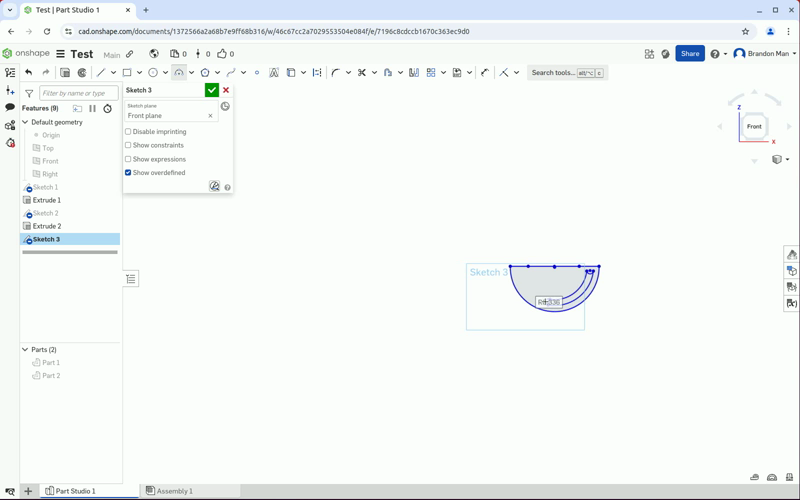
scroll(-6)
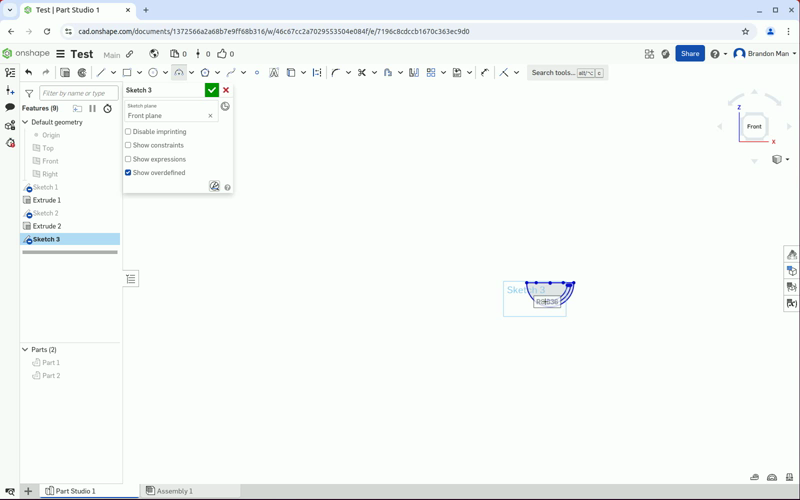
key_up(shift)
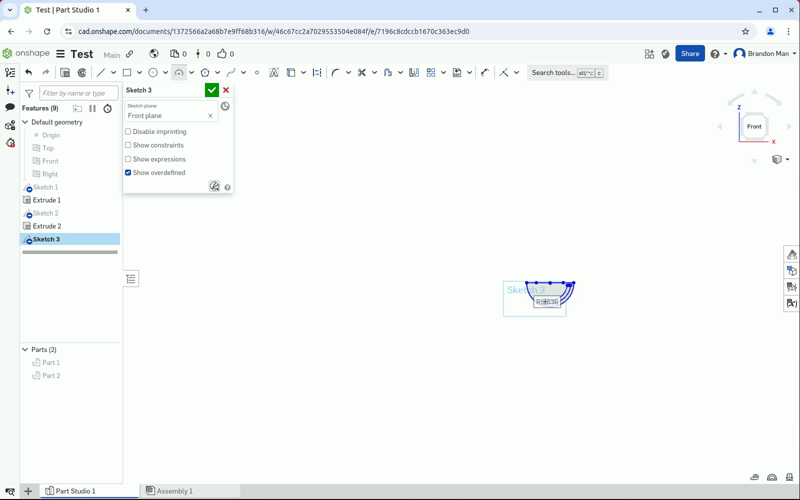
key(esc)
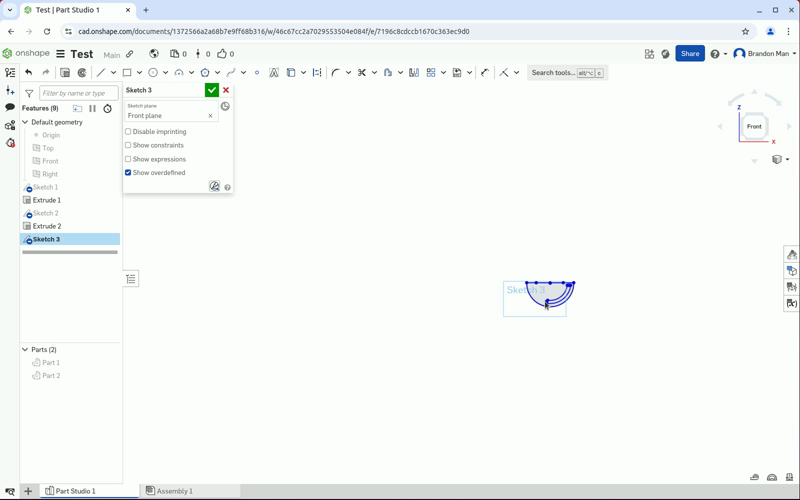
mouse_move(538, 288)
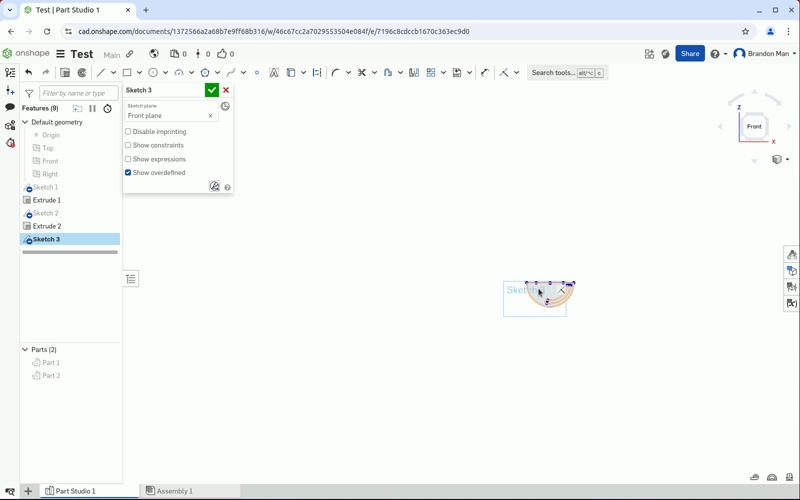
scroll(6)
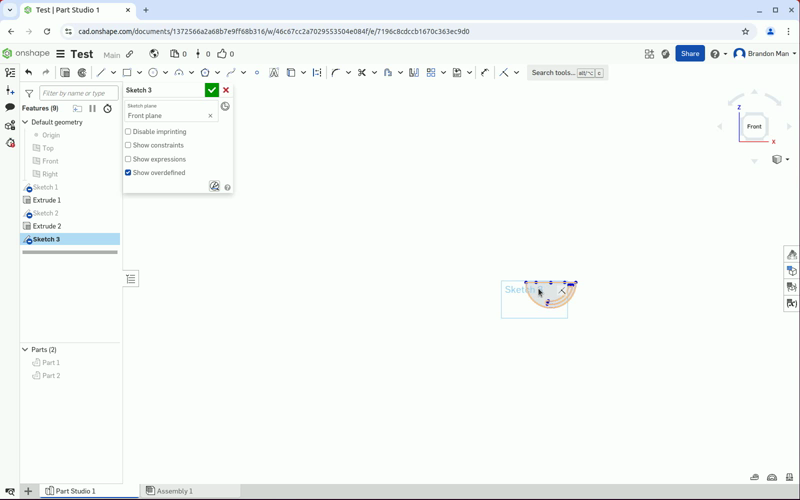
scroll(6)
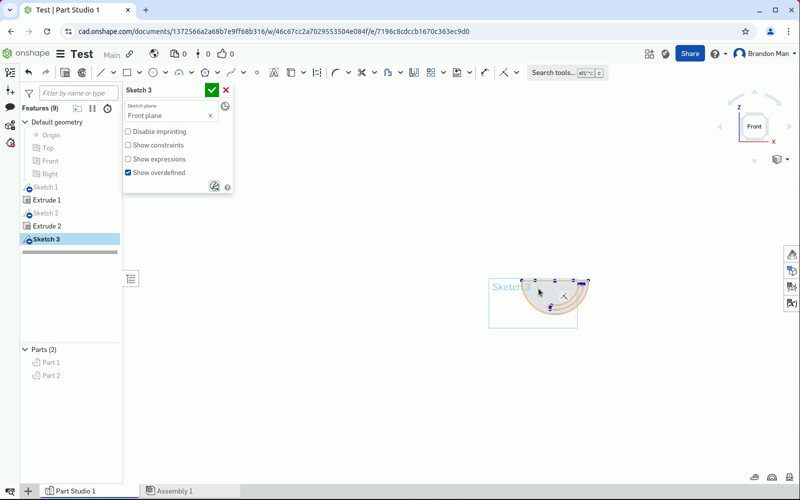
scroll(6)
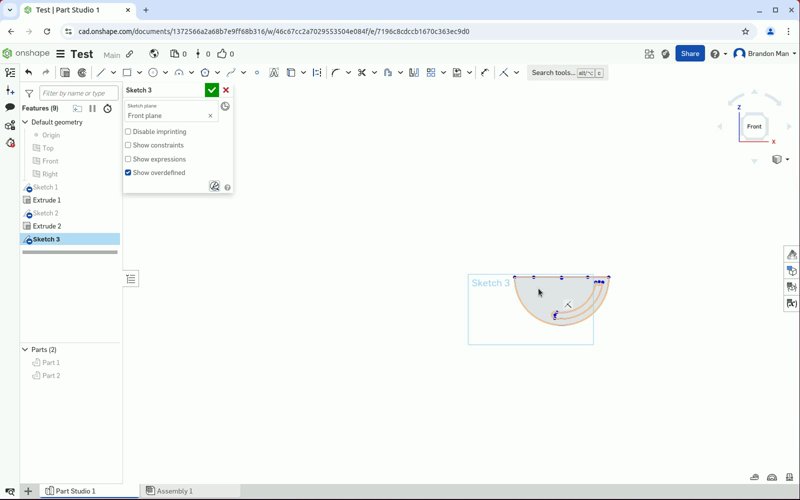
scroll(6)
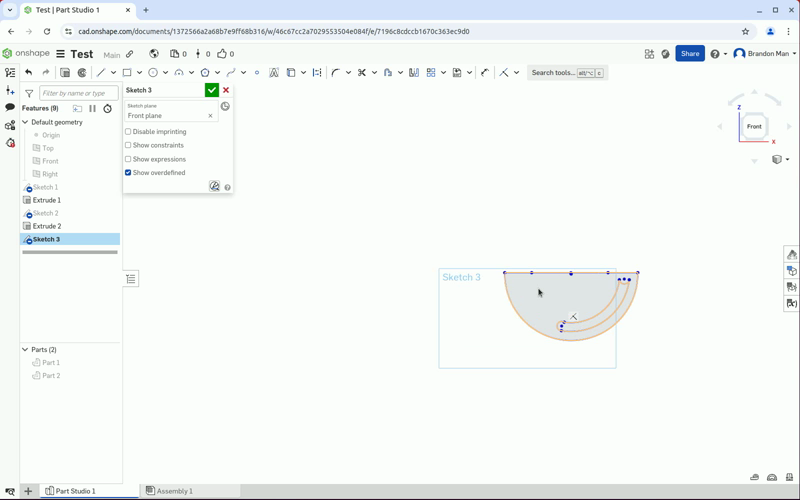
scroll(6)
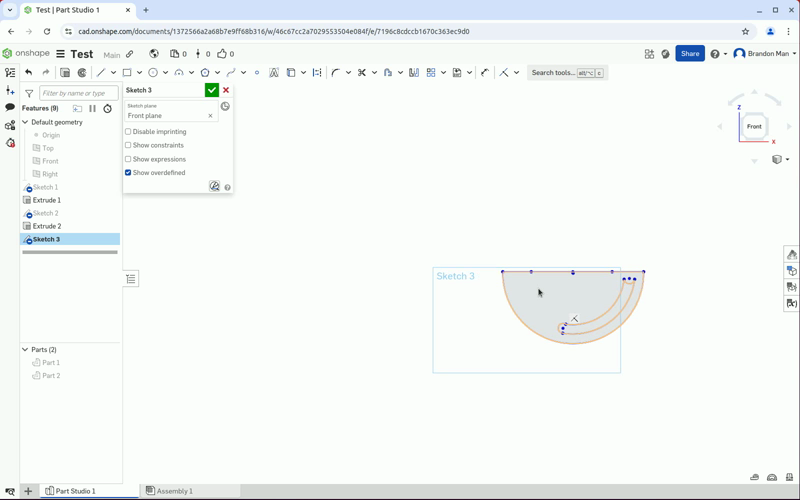
scroll(6)
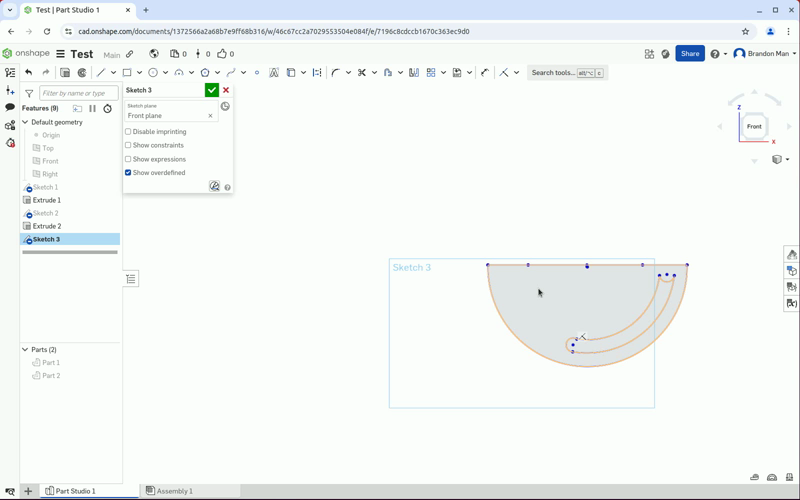
scroll(6)
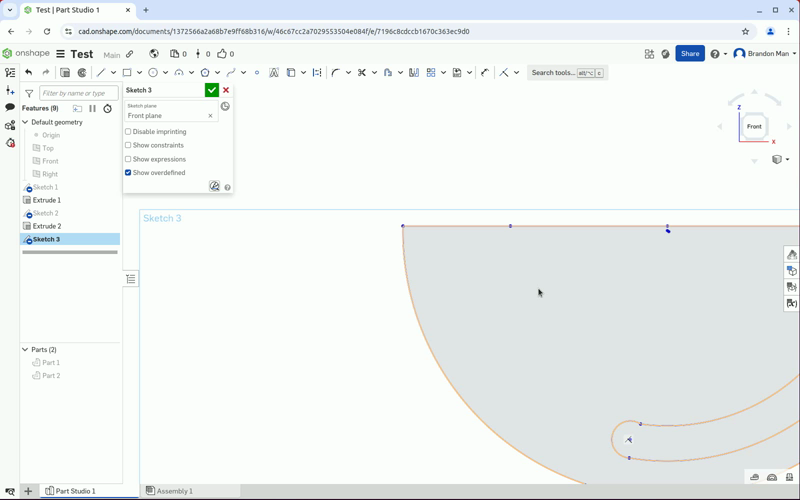
click(538, 288)
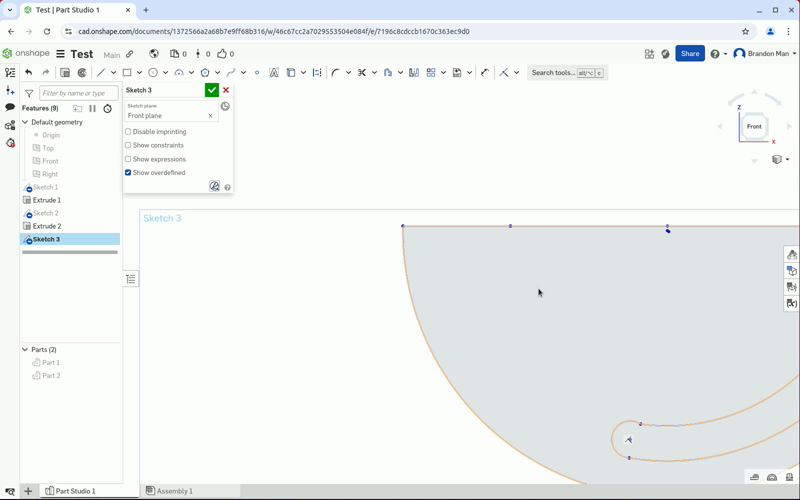
scroll(-6)
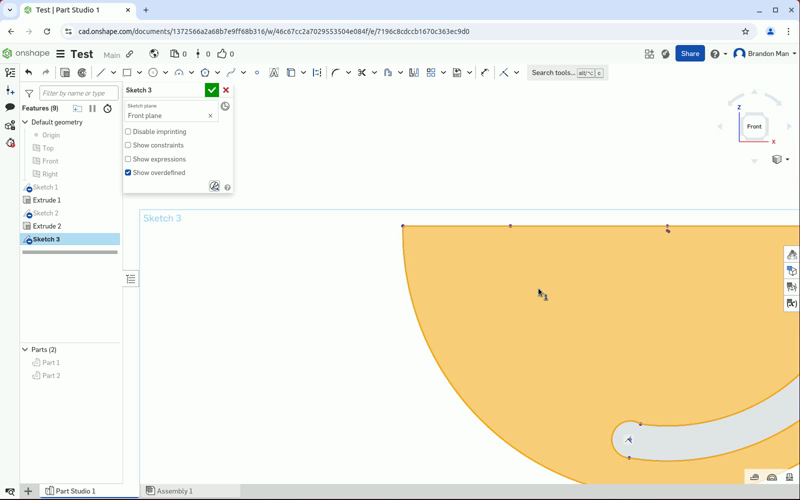
scroll(-6)
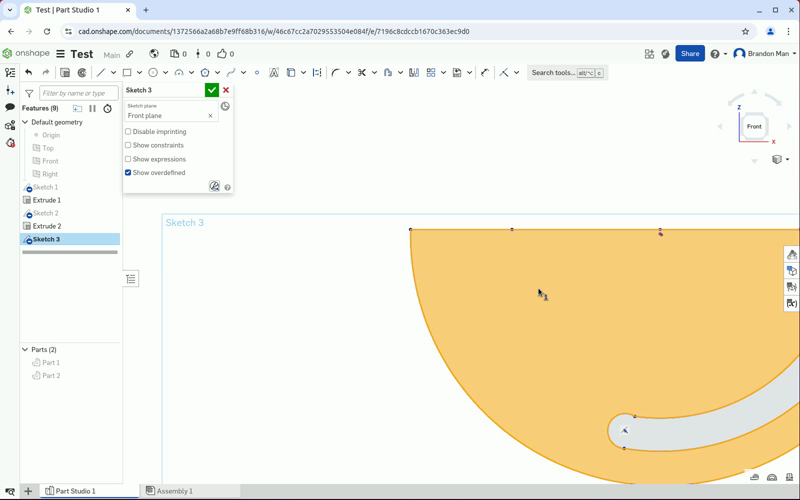
scroll(-6)
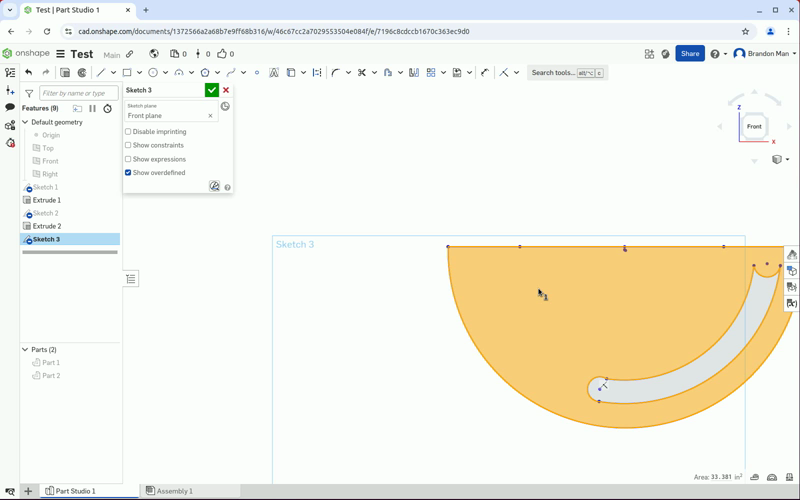
scroll(-6)
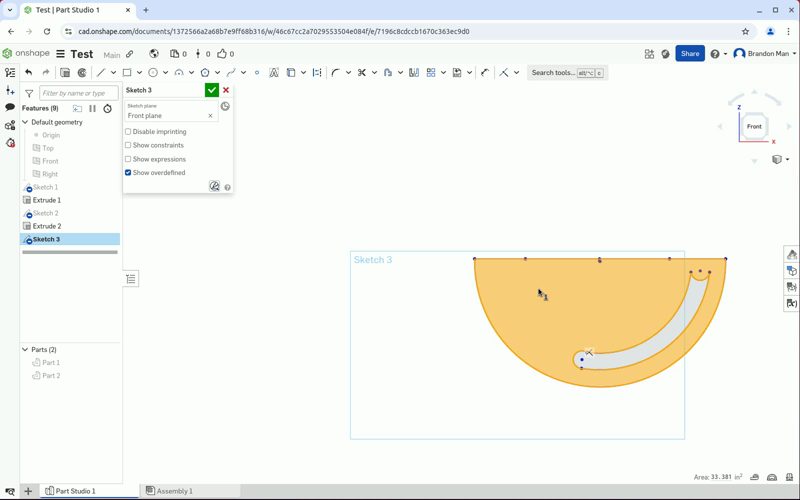
scroll(-6)
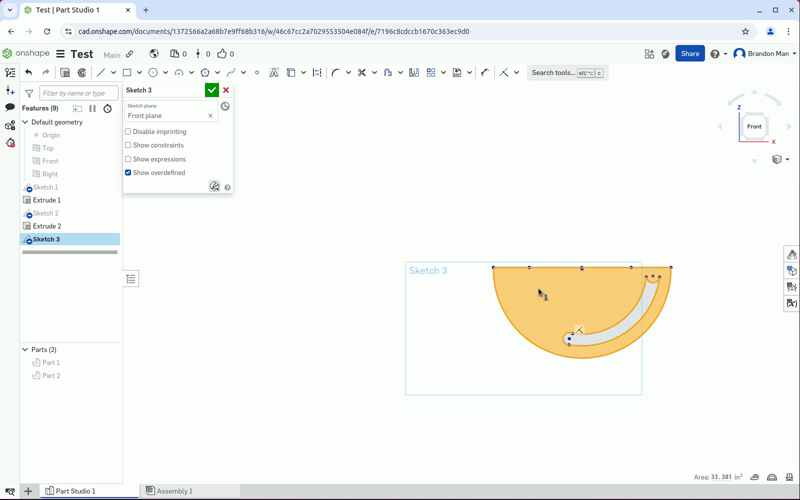
scroll(-6)
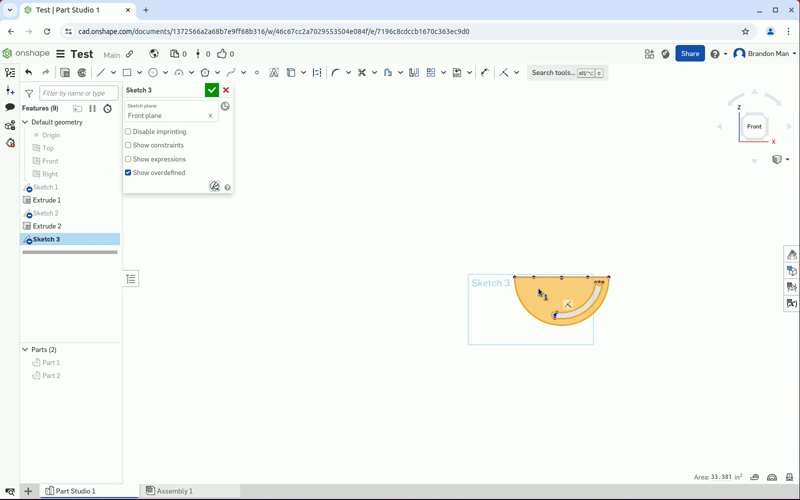
scroll(-6)
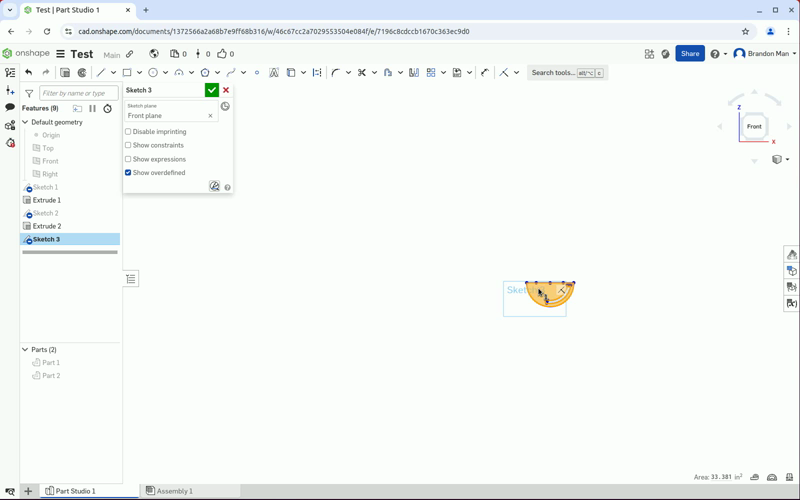
mouse_move(73, 352)
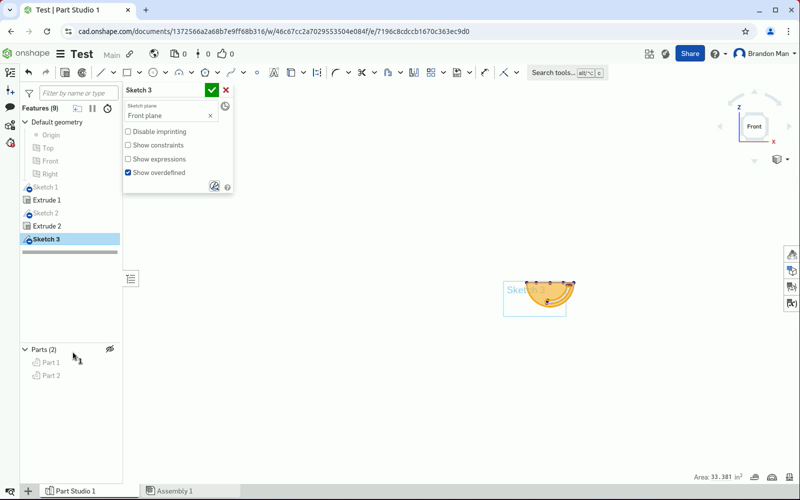
key(shift+y)
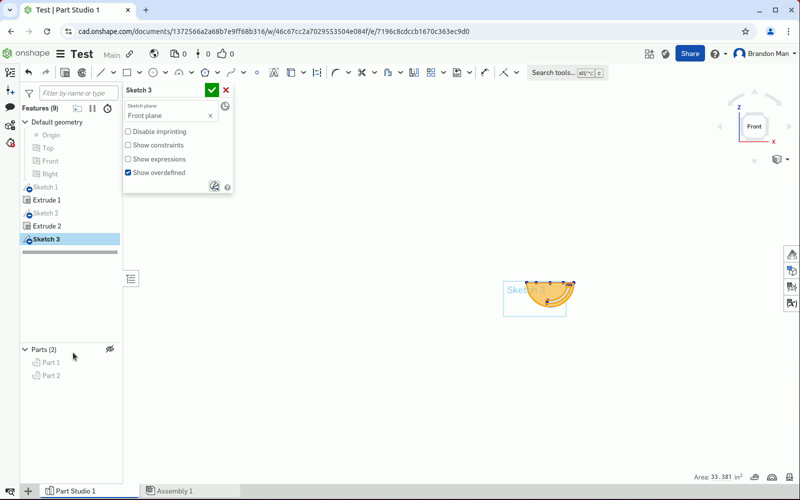
key(shift+e)
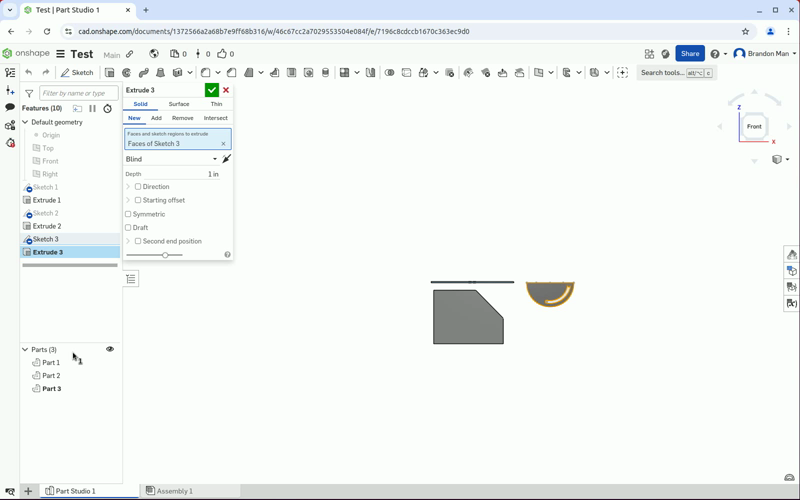
mouse_move(143, 106)
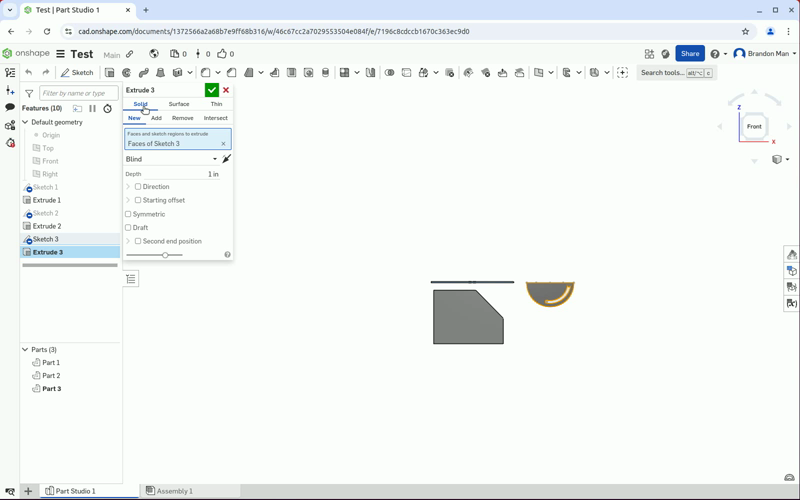
click(143, 106)
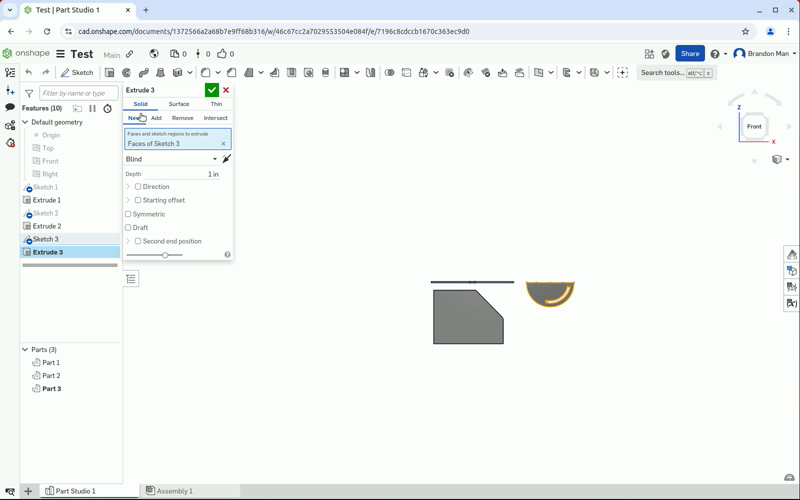
mouse_move(137, 120)
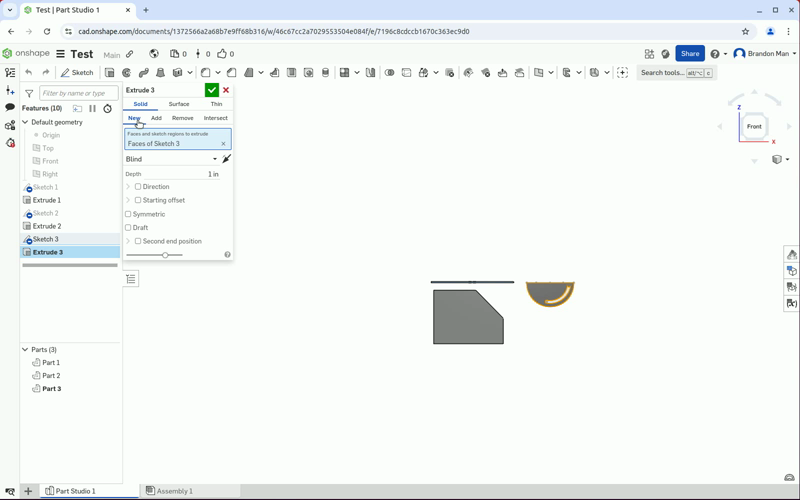
click(137, 120)
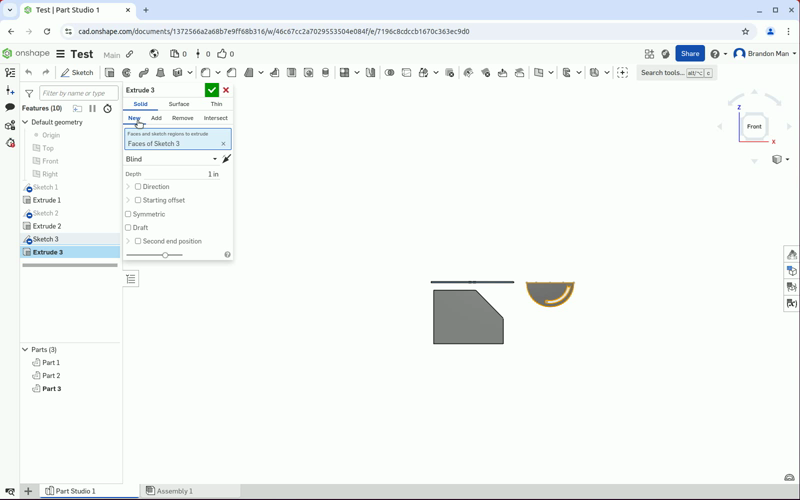
key(tab, 4)
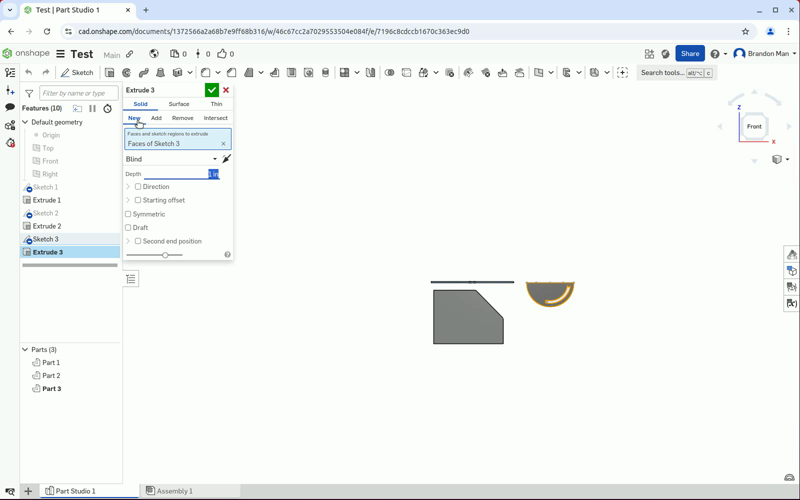
text(0.722)
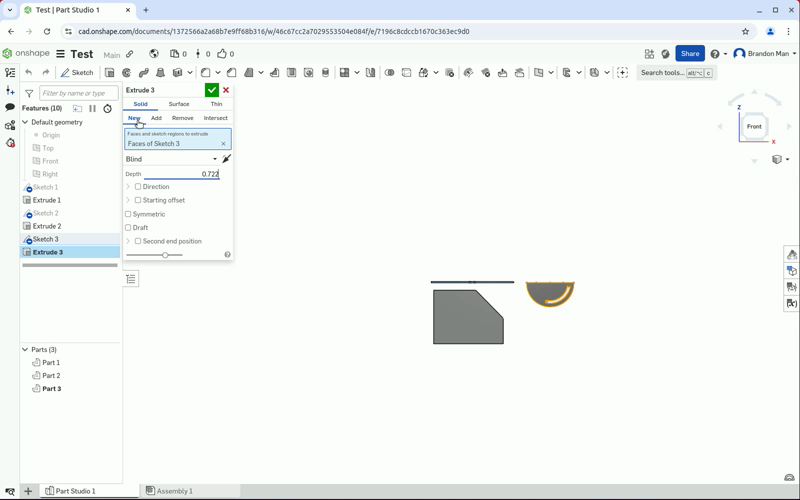
key(enter)
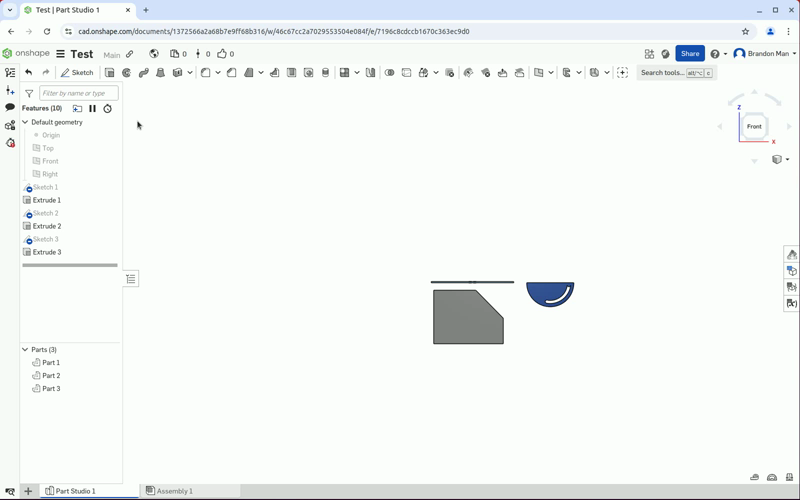
key(shift+h)
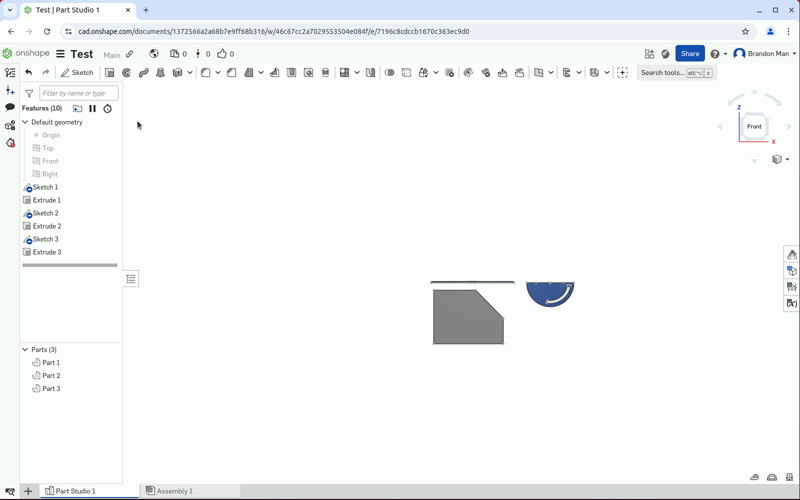
key(shift+h)
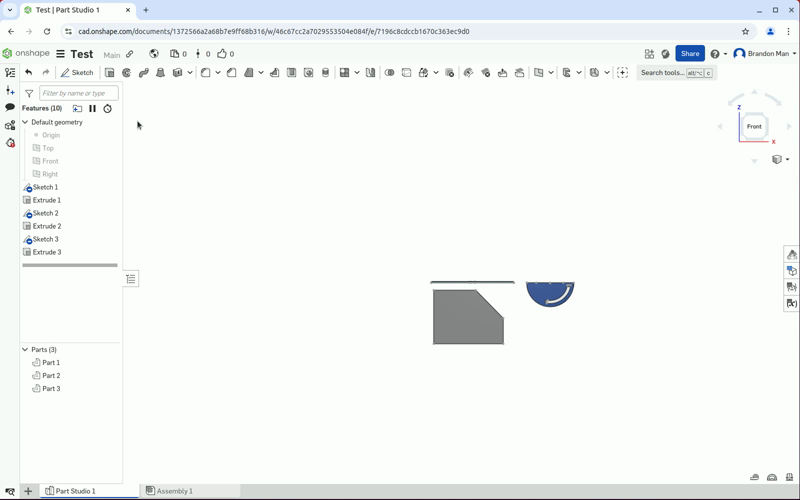
key(shift+7)
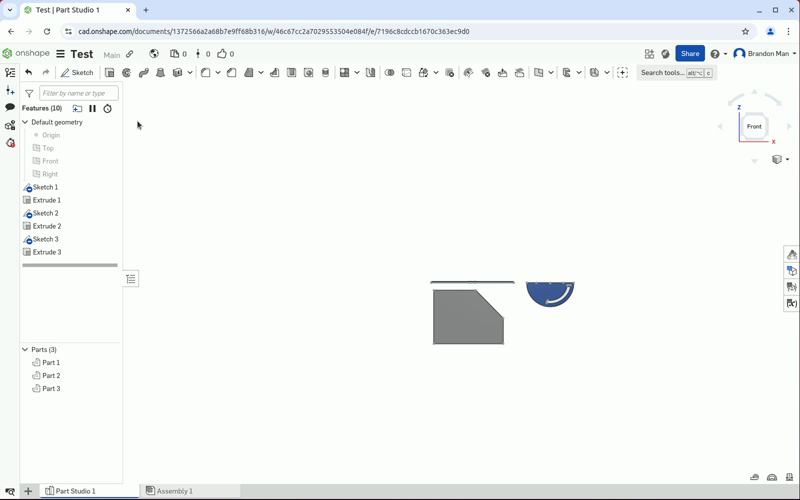
key(left, 2)
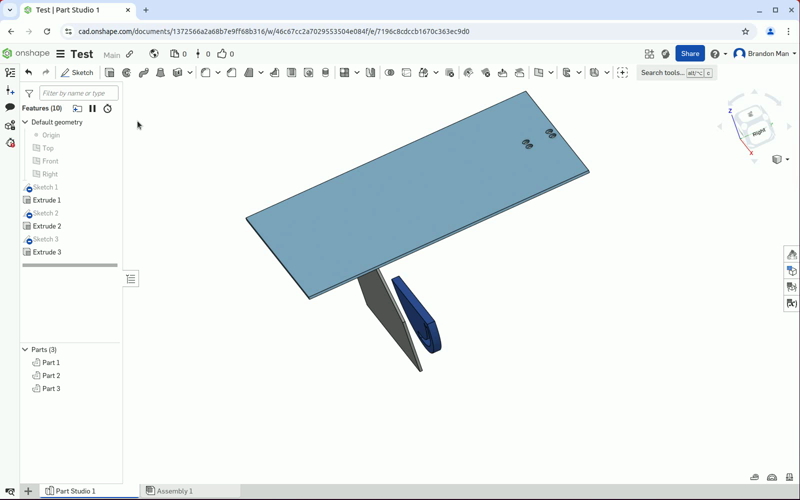
key(down, 2)
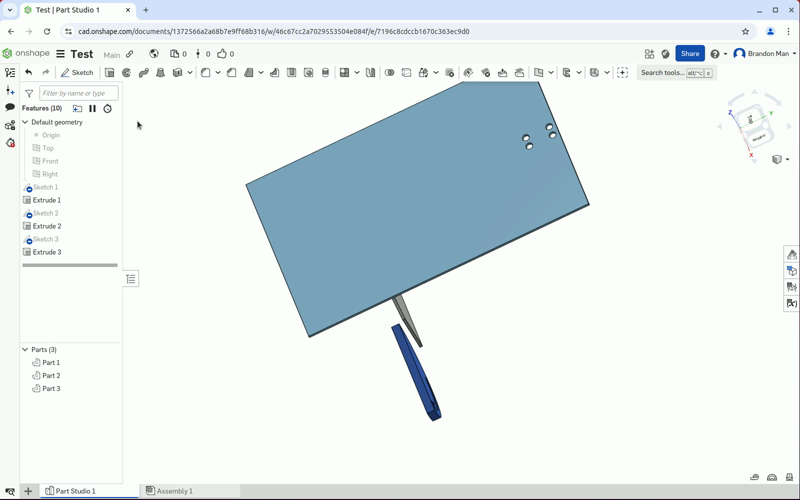
key(up, 2)
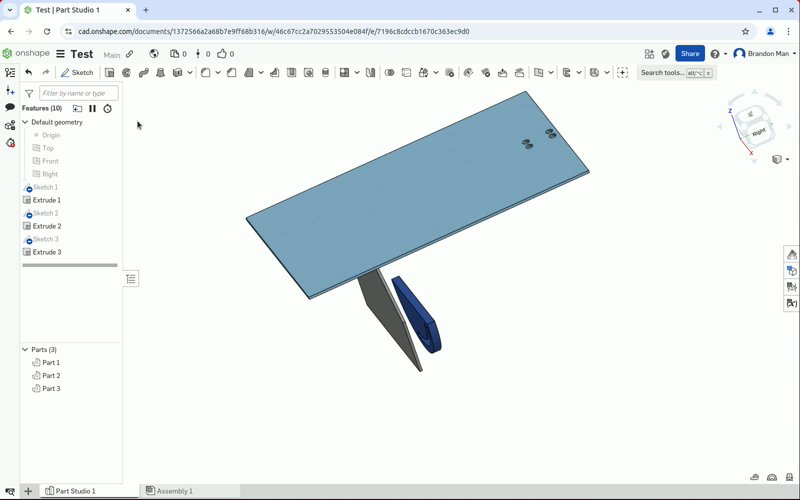
key(right, 2)
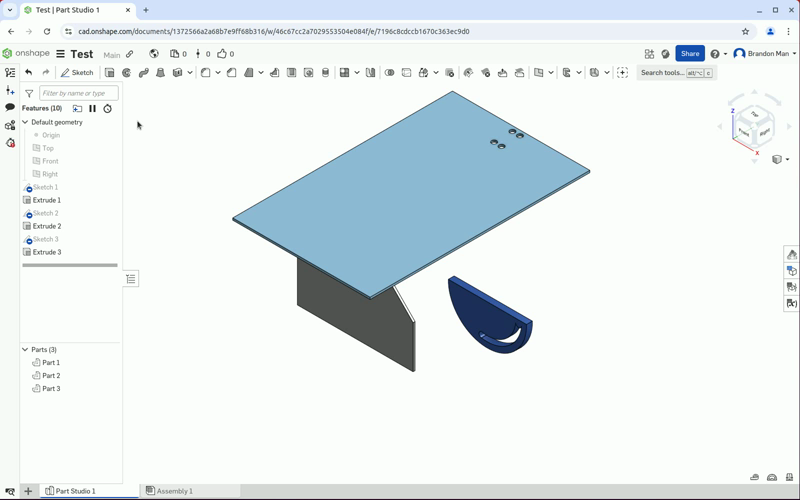
mouse_move(73, 189)
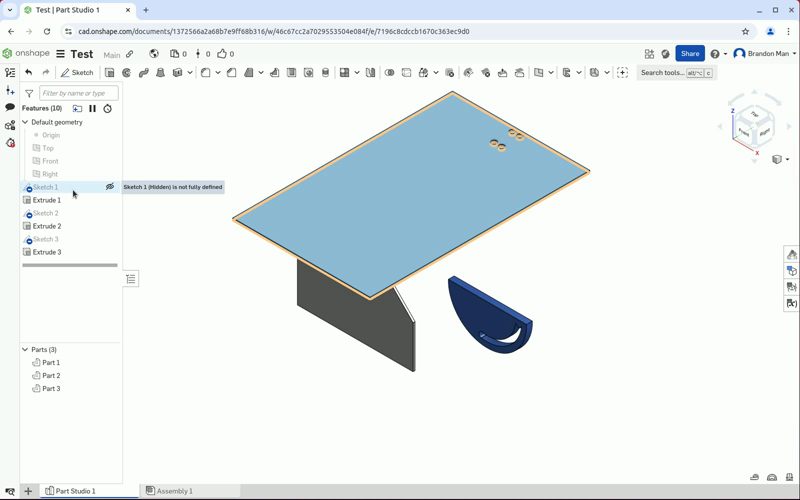
click(73, 189)